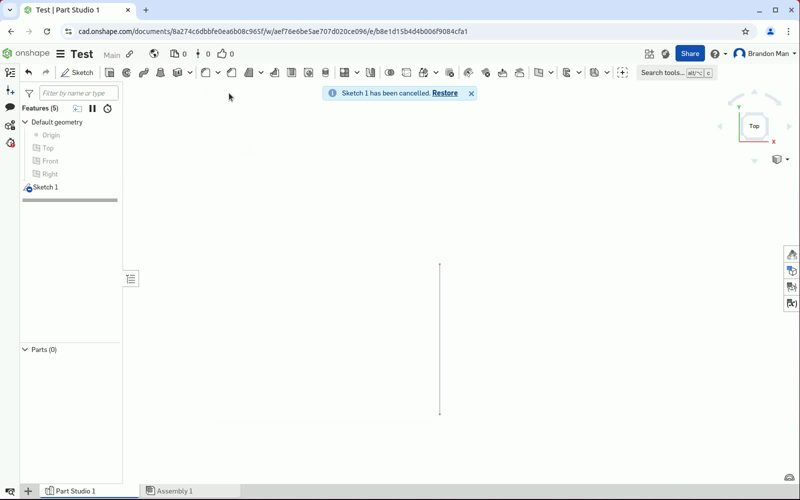
key(shift+h)
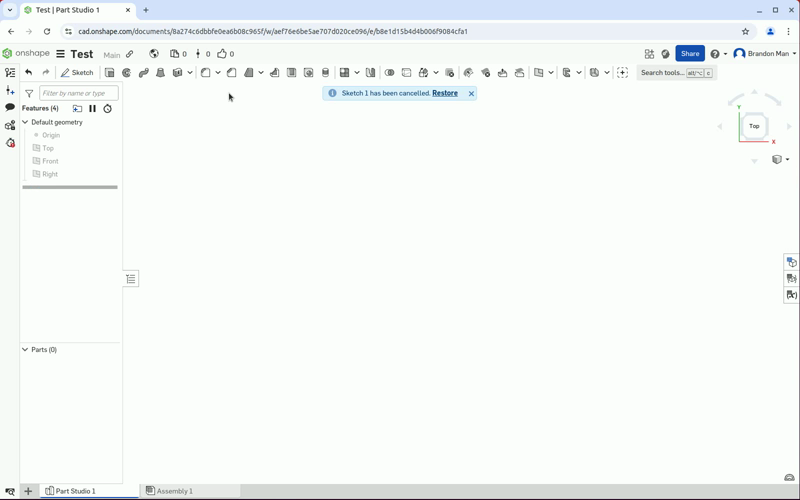
mouse_move(73, 352)
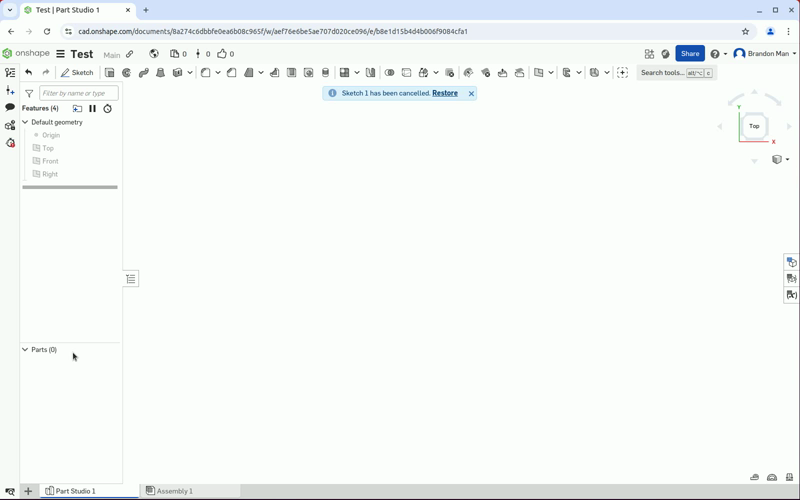
key(y)
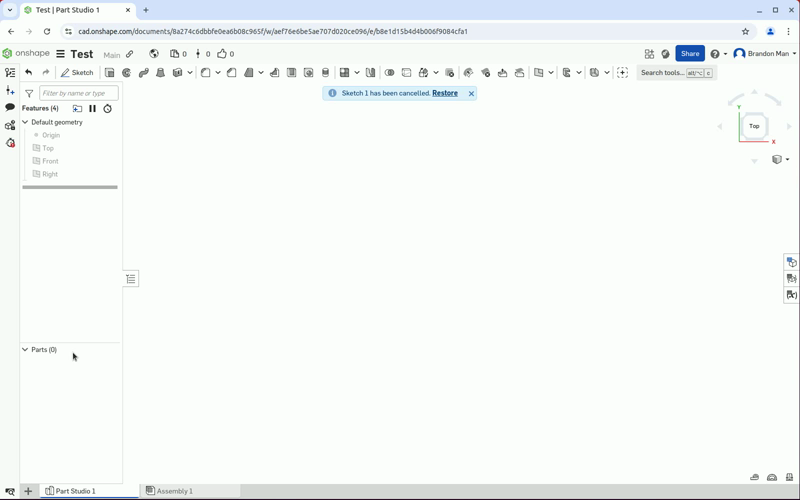
key(shift+p)
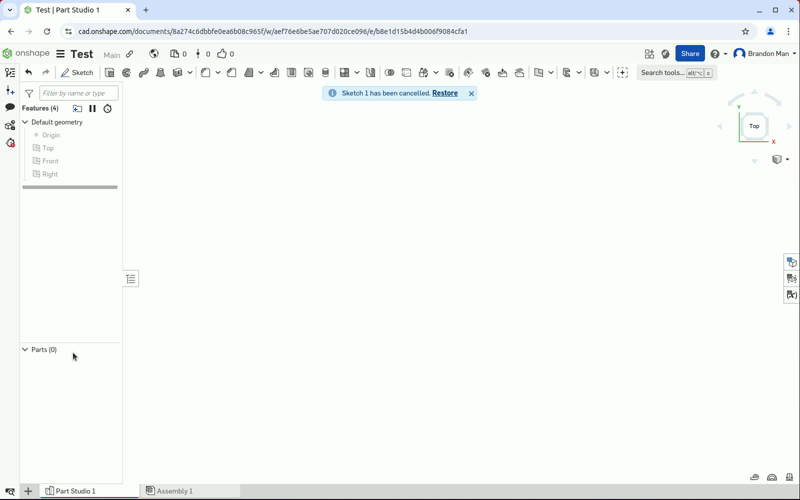
key(space)
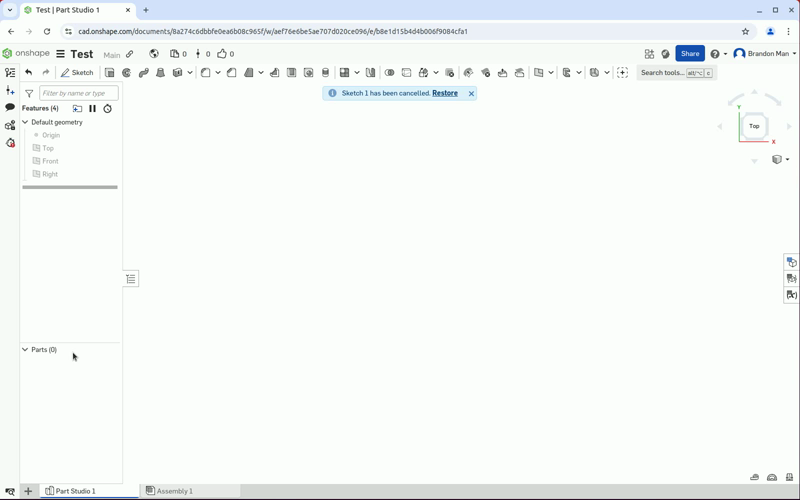
key_down(shift)
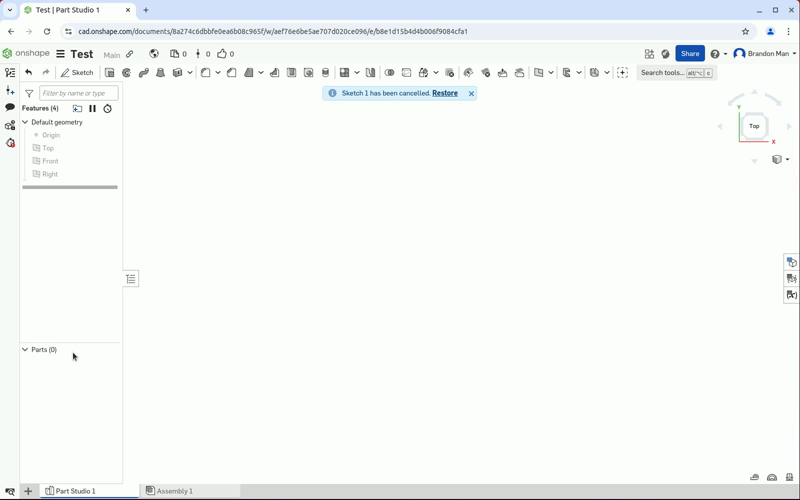
key(up)
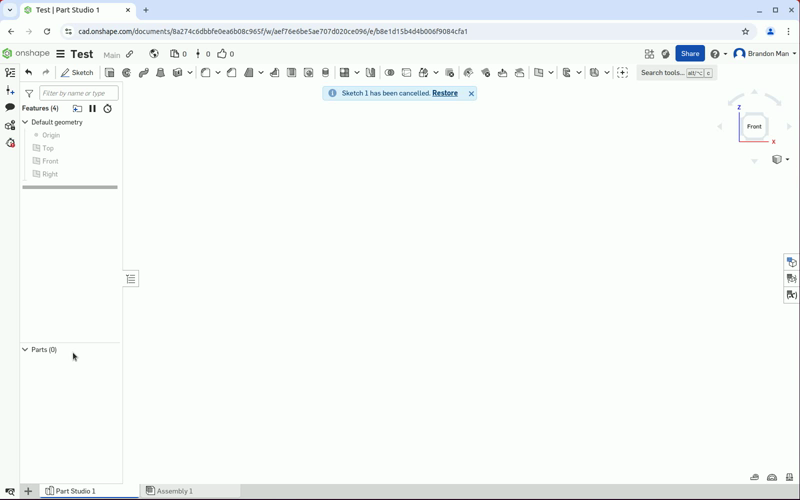
key_up(shift)
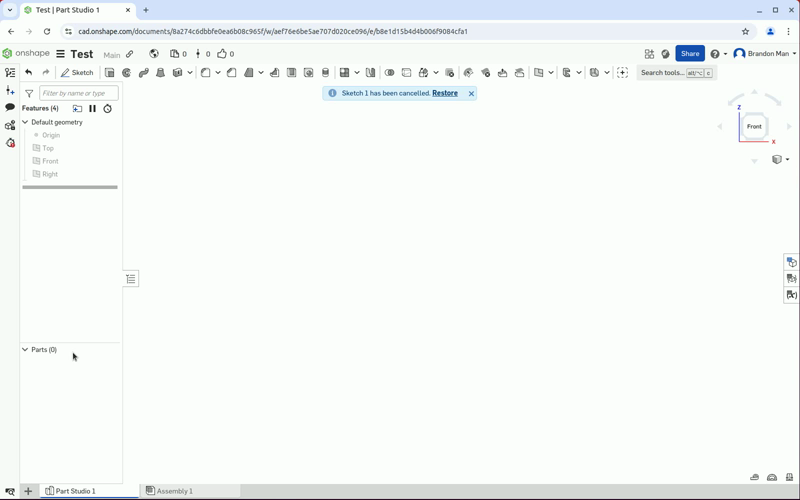
key(space)
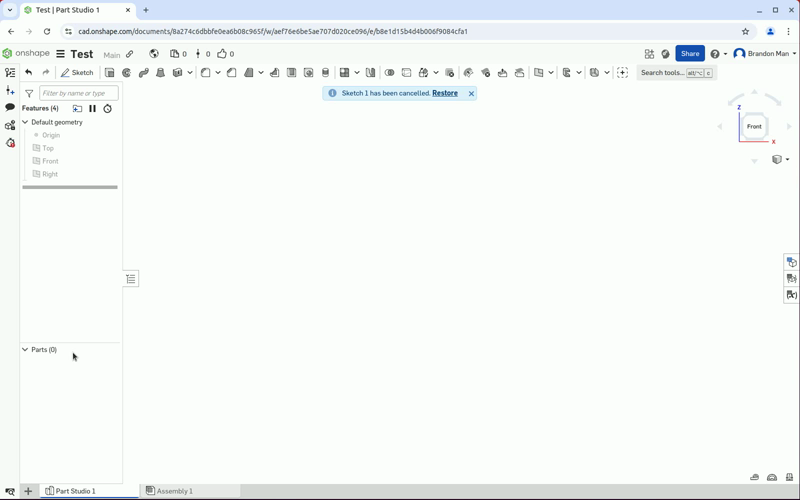
key_down(shift)
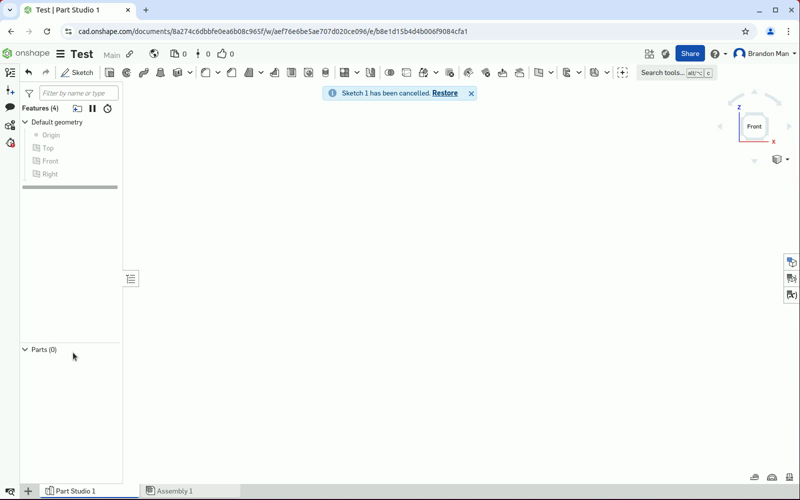
key(left)
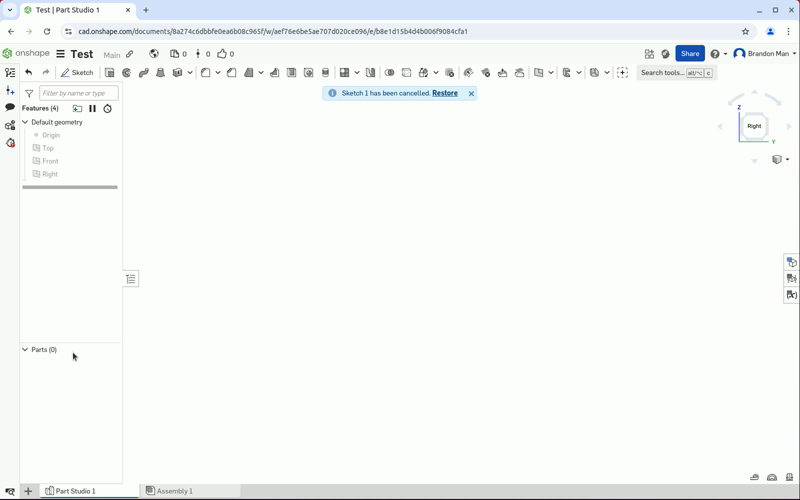
key_up(shift)
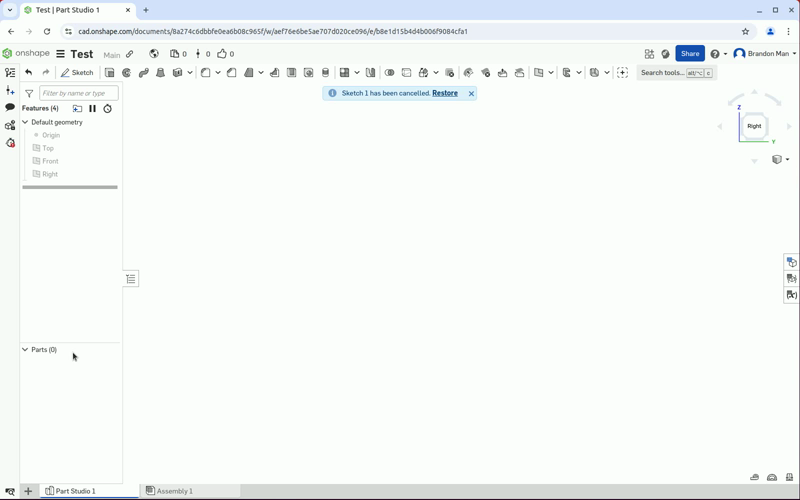
mouse_move(73, 352)
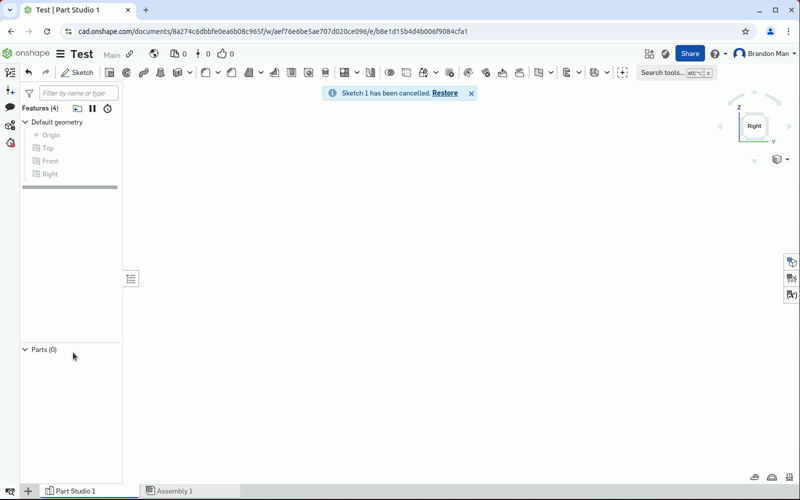
key(shift+y)
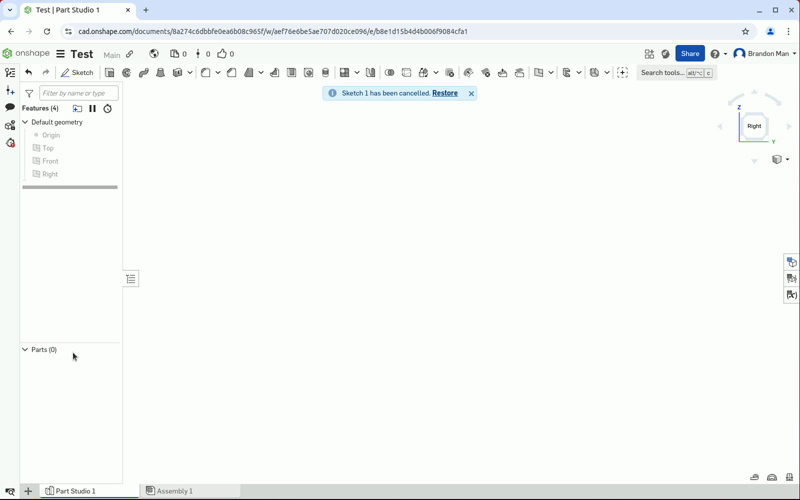
key(shift+s)
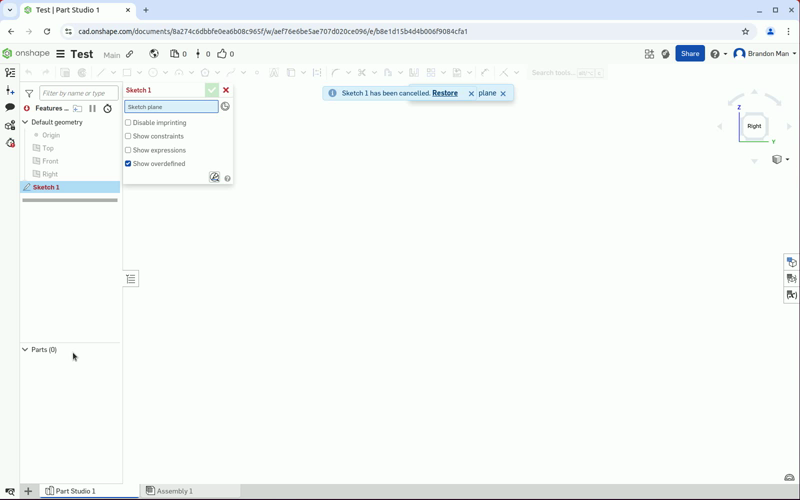
mouse_move(73, 176)
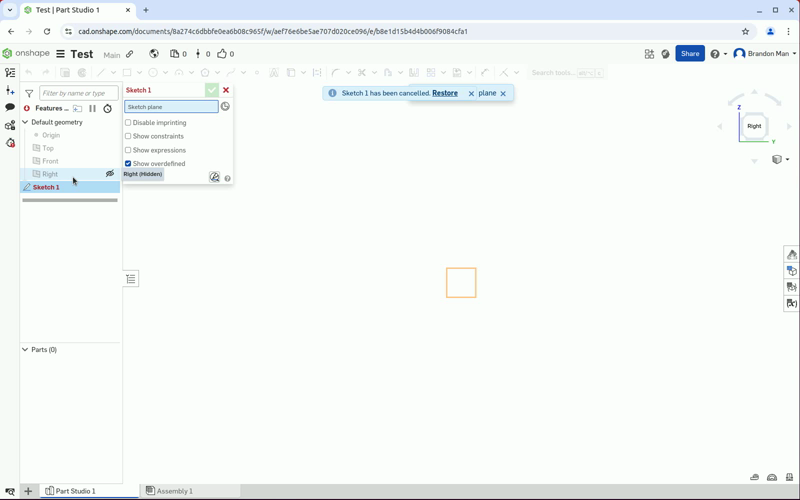
click(73, 176)
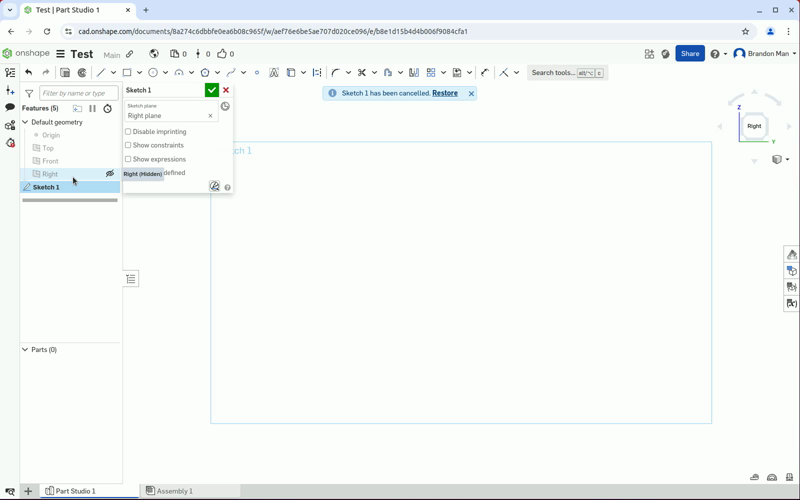
mouse_move(73, 352)
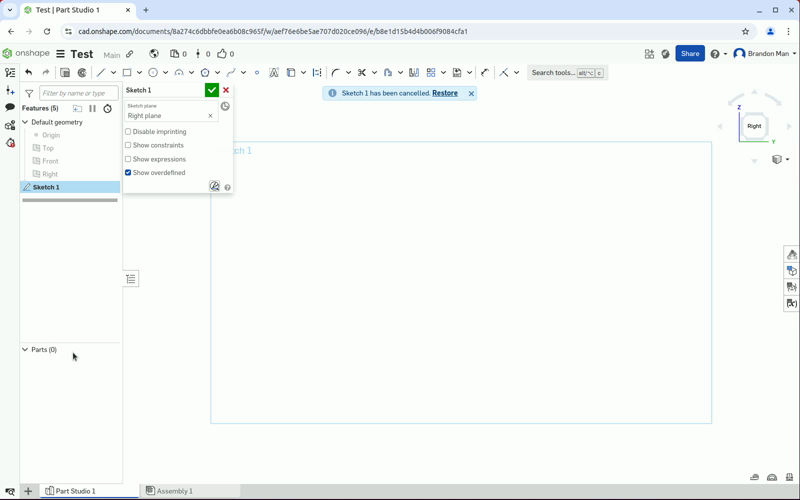
key(y)
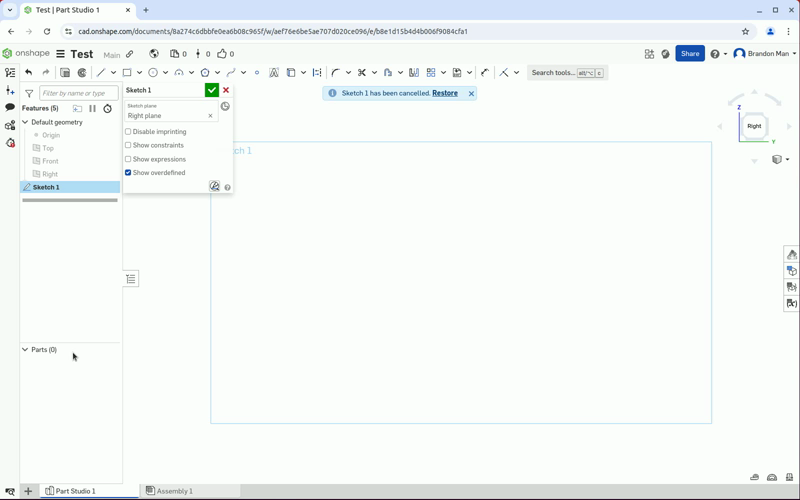
key(l)
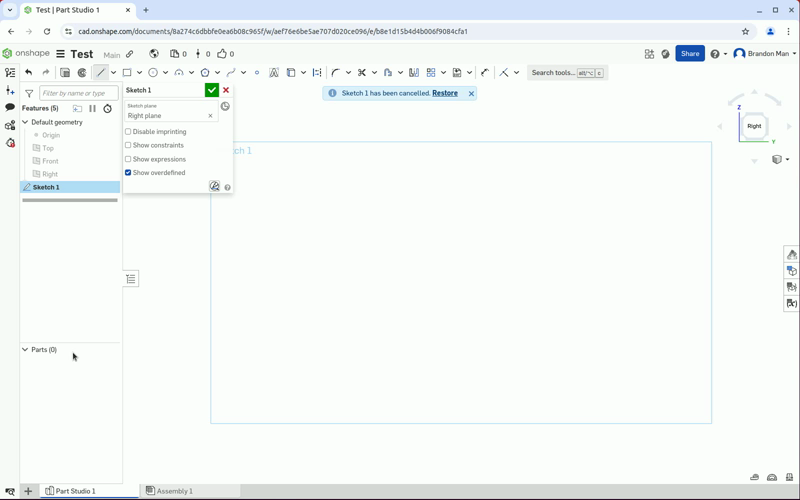
key_down(shift)
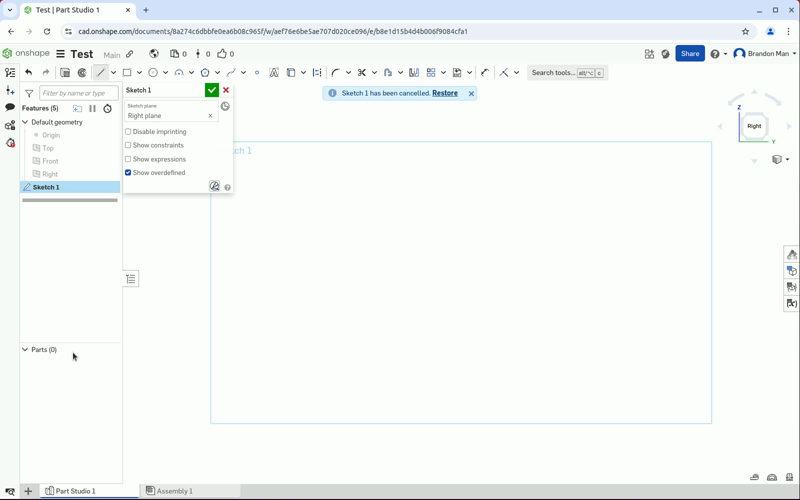
mouse_move(348, 282)
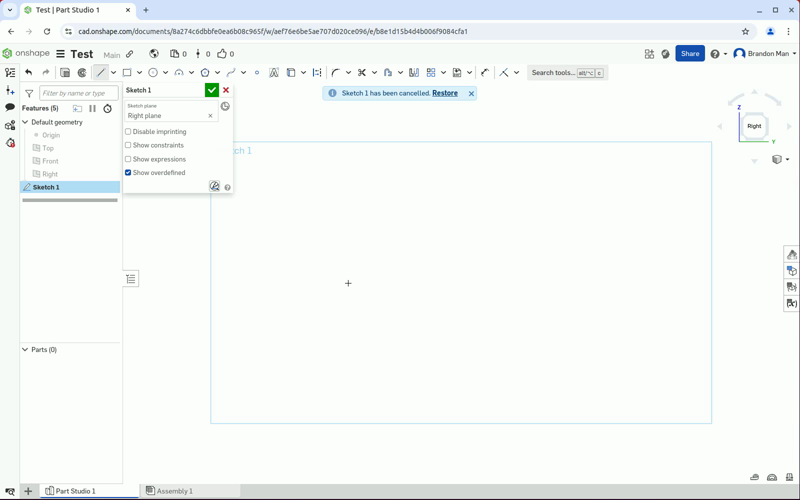
click(348, 282)
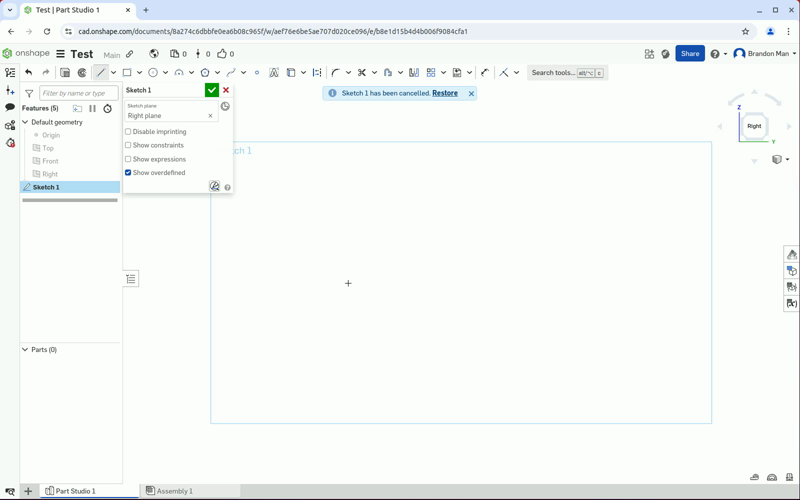
key_up(shift)
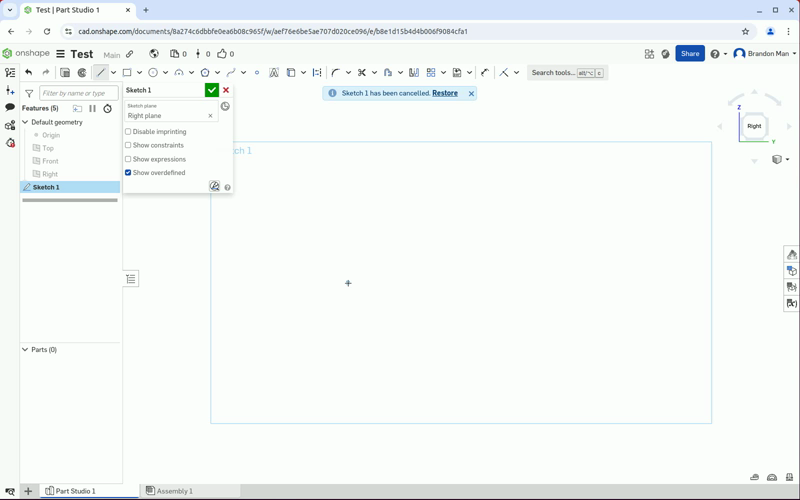
key_down(shift)
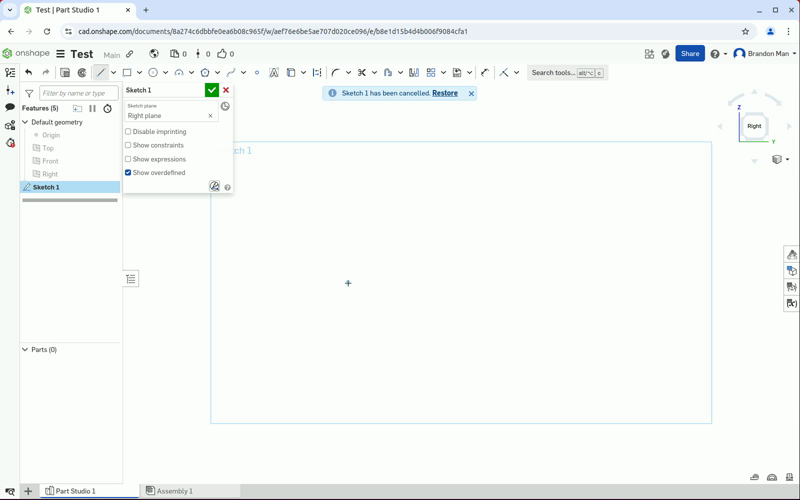
mouse_move(404, 379)
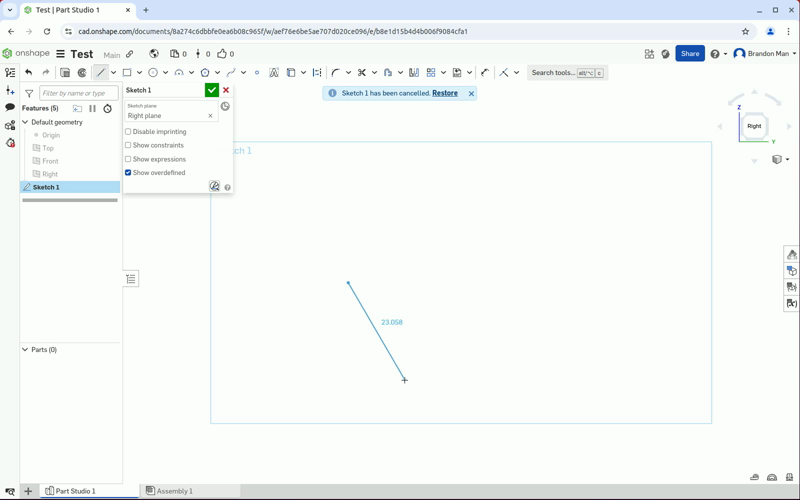
click(404, 379)
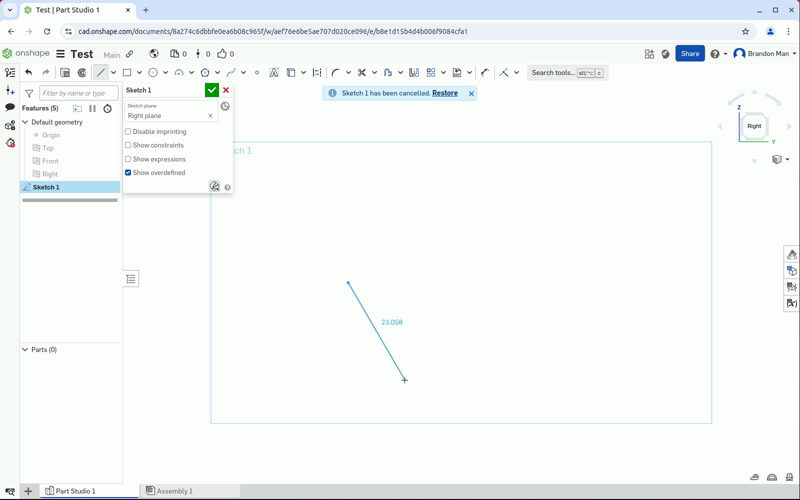
key_up(shift)
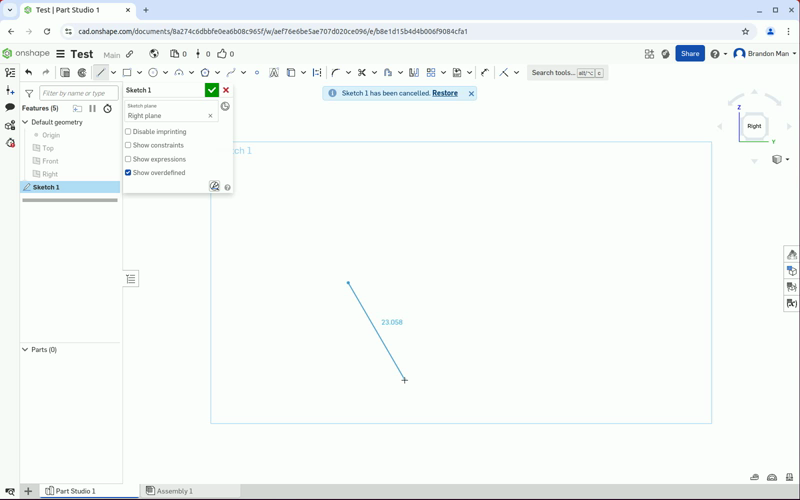
key_down(shift)
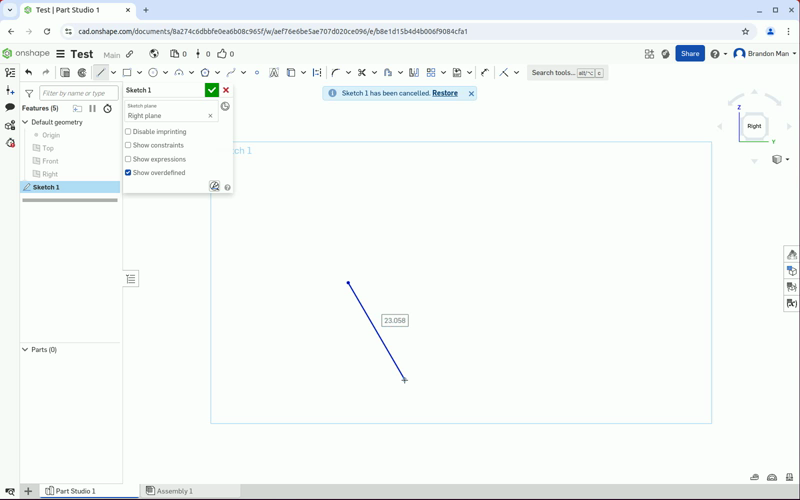
mouse_move(515, 379)
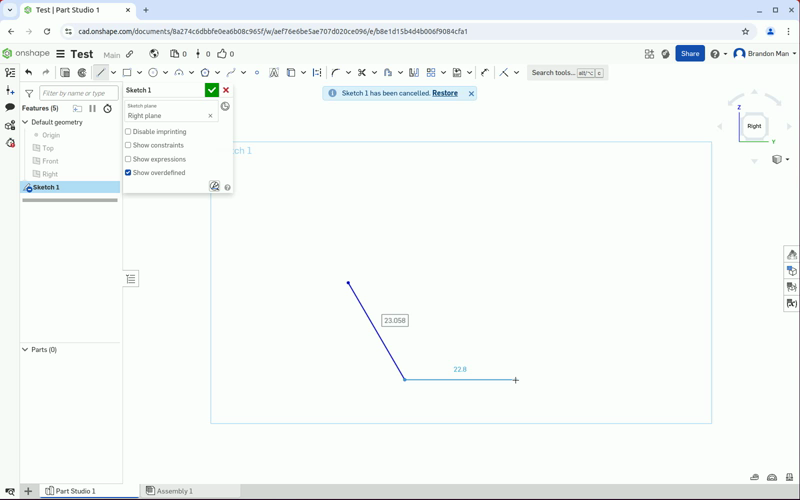
click(515, 379)
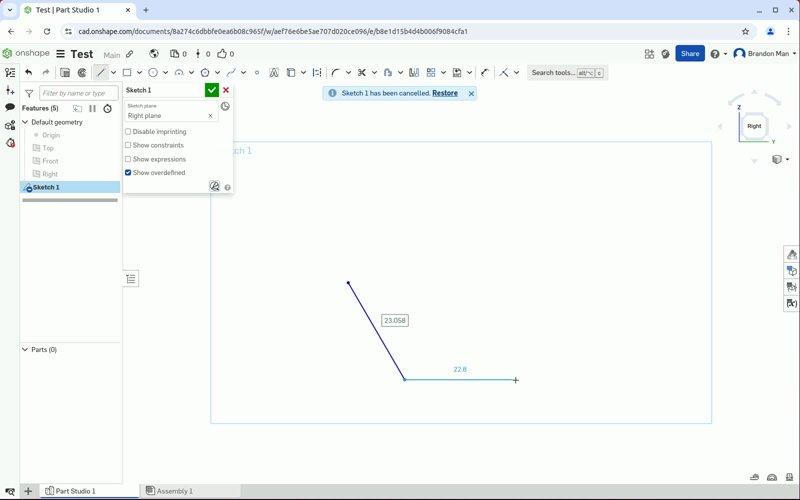
key_up(shift)
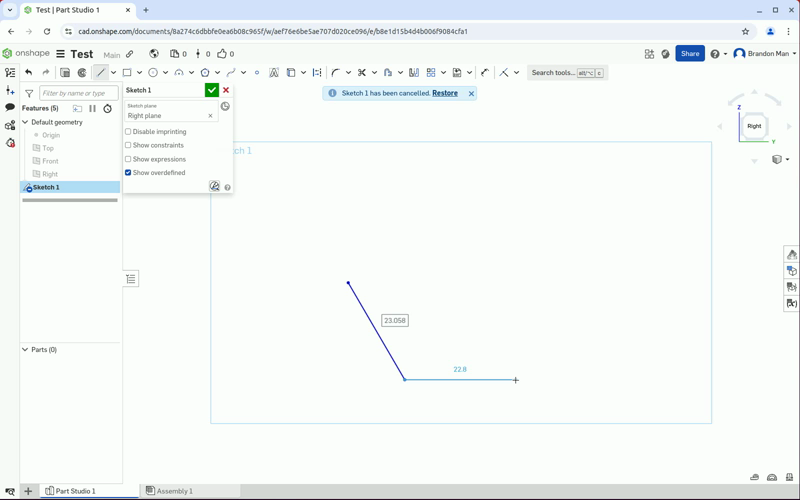
key_down(shift)
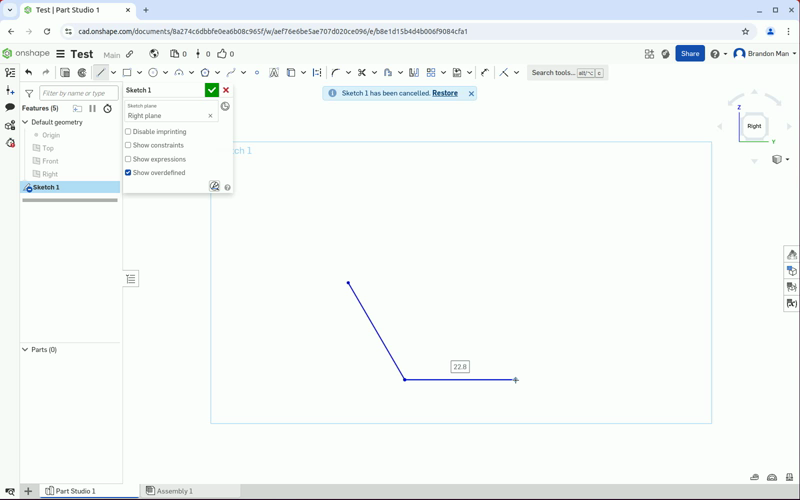
mouse_move(572, 282)
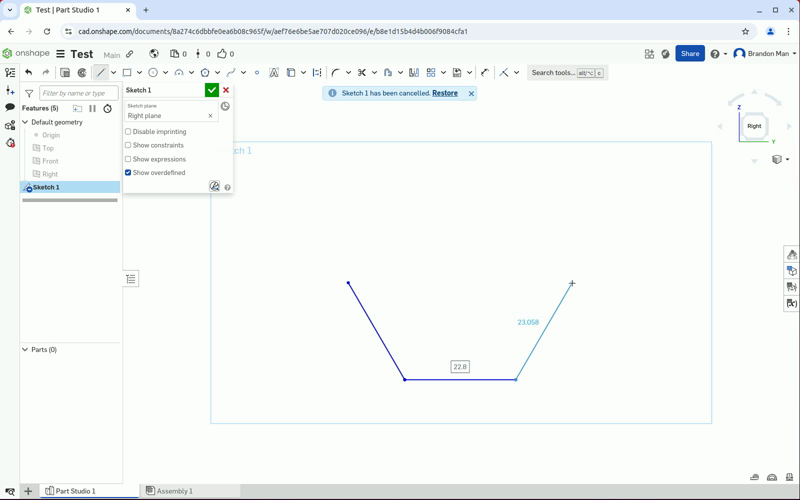
click(572, 282)
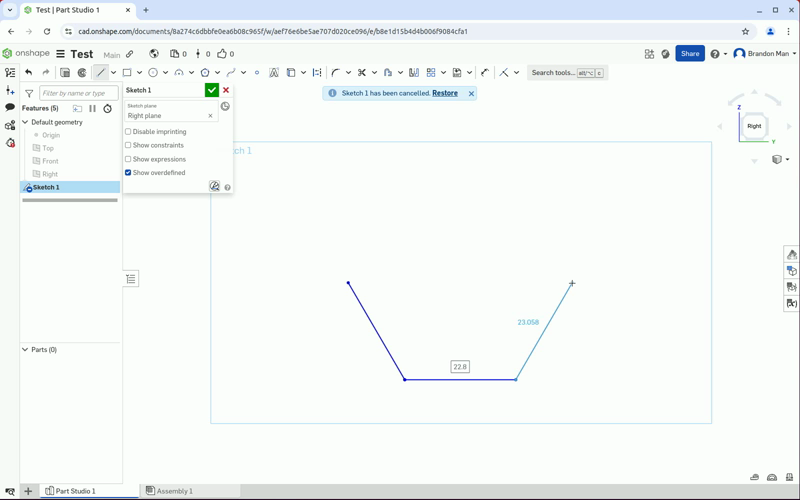
key_up(shift)
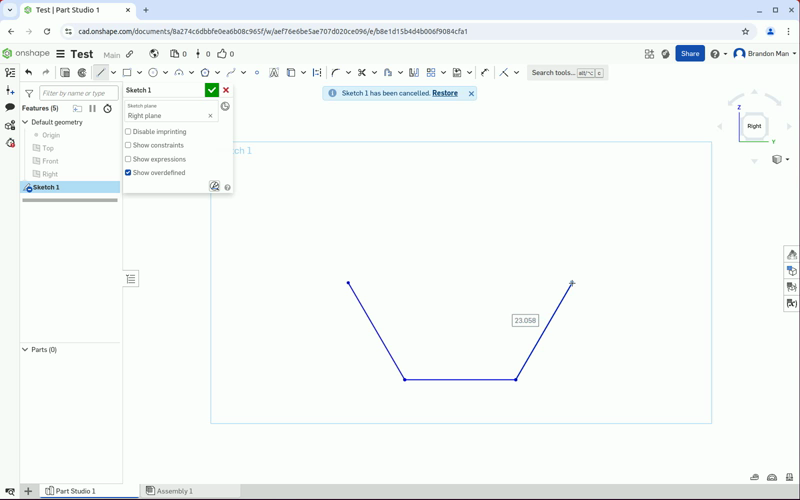
key_down(shift)
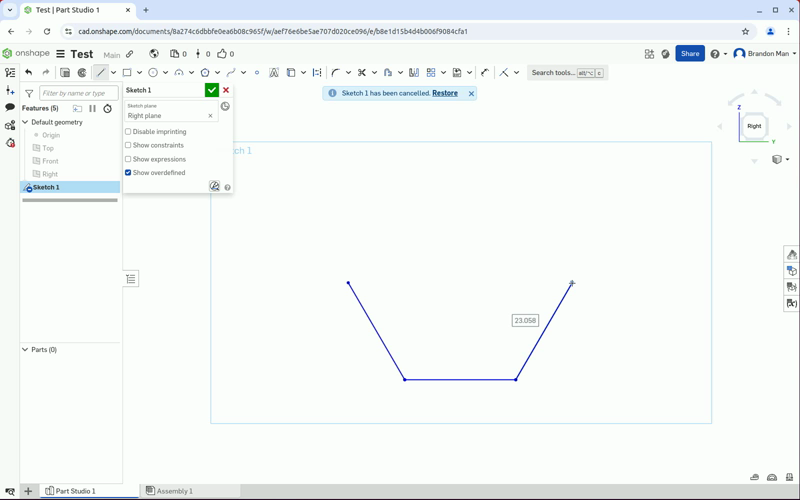
mouse_move(515, 186)
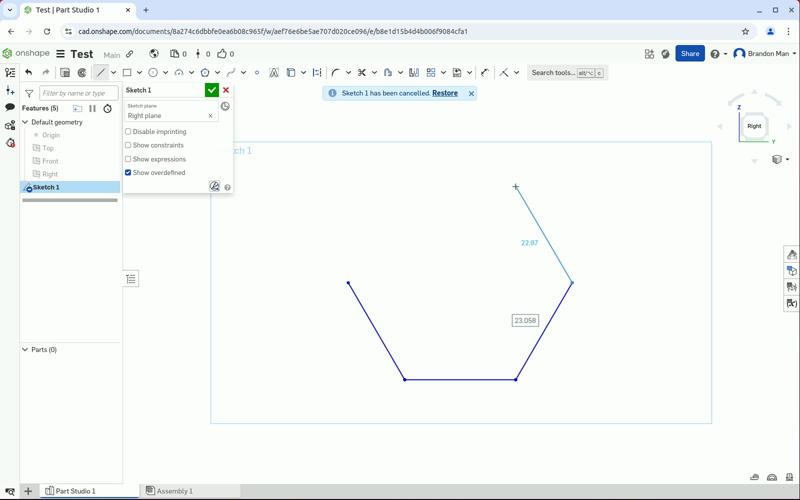
click(515, 186)
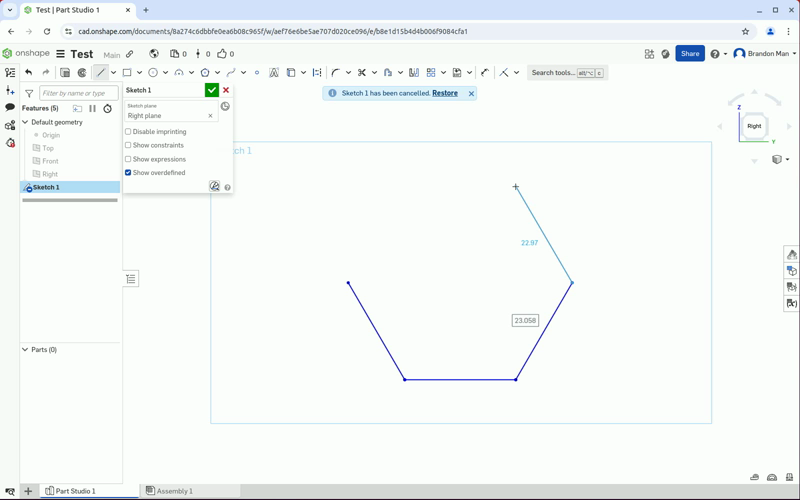
key_up(shift)
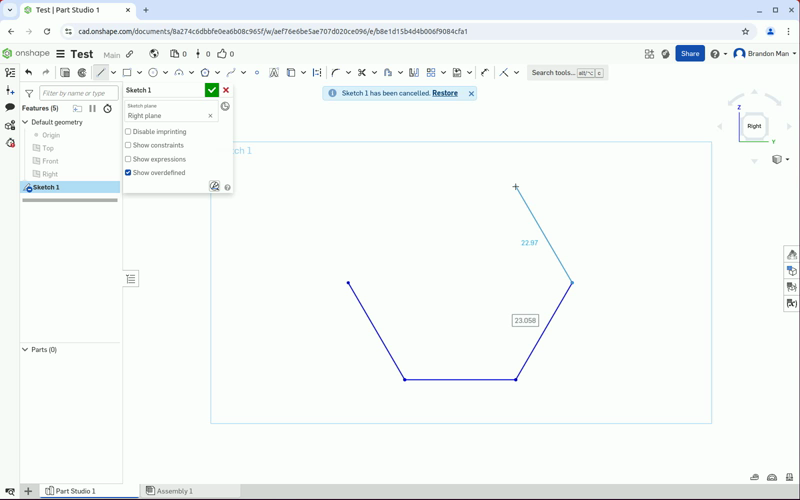
key_down(shift)
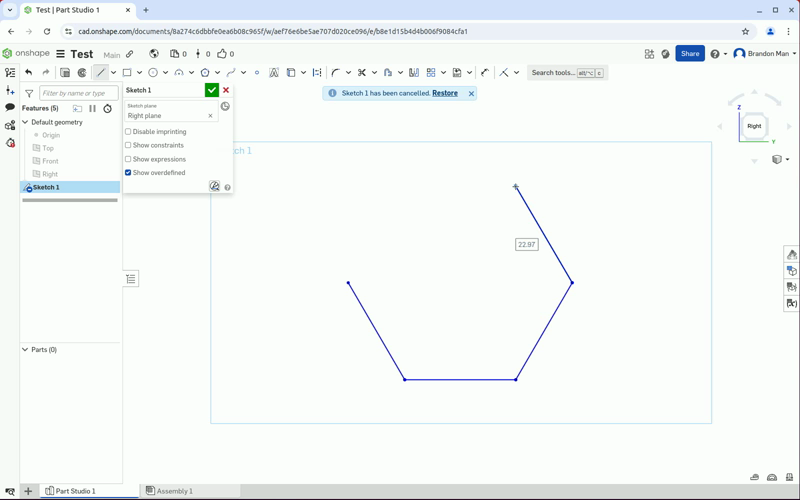
mouse_move(404, 186)
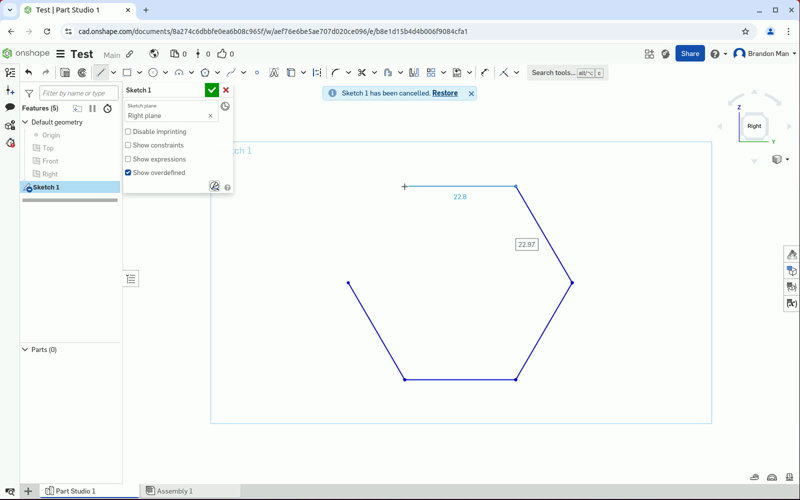
click(404, 186)
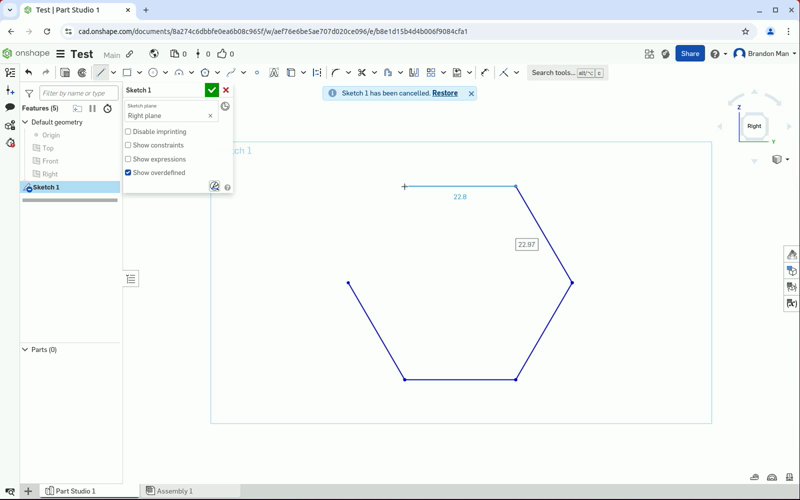
key_up(shift)
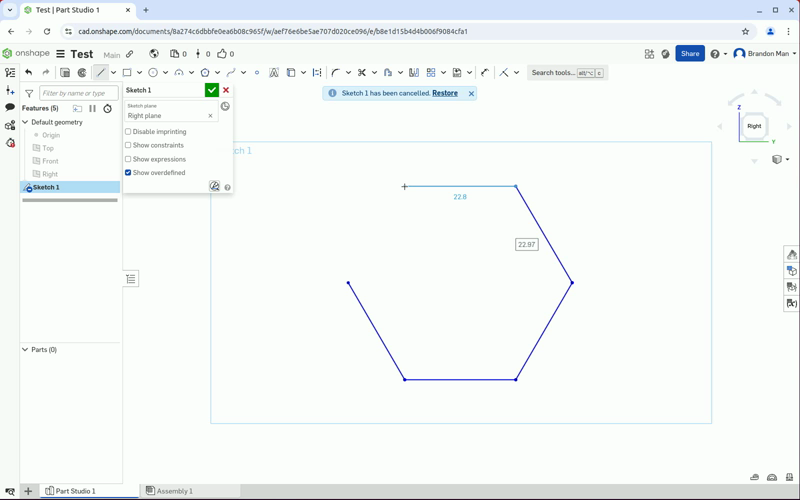
key_down(shift)
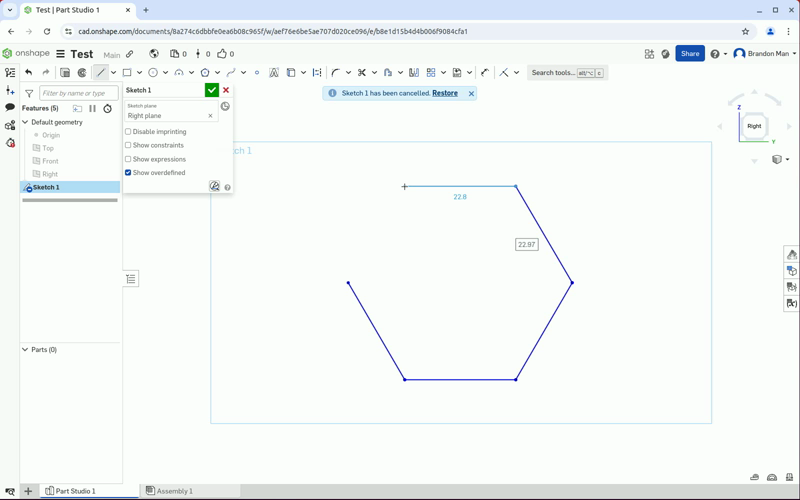
mouse_move(348, 282)
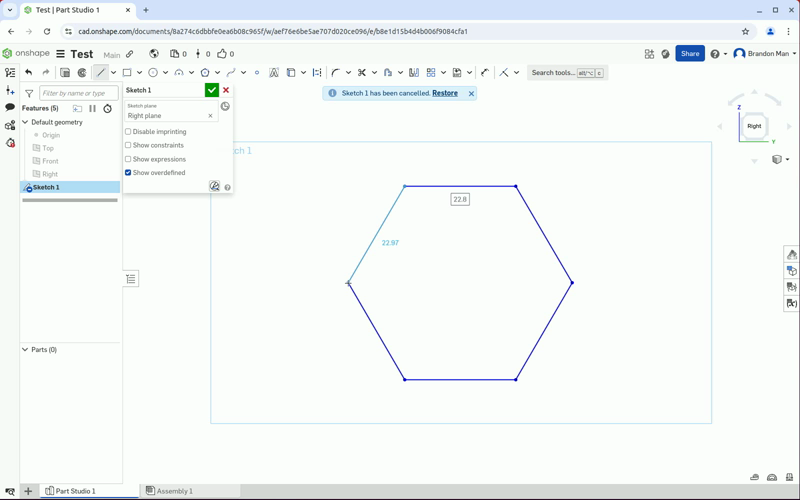
key_up(shift)
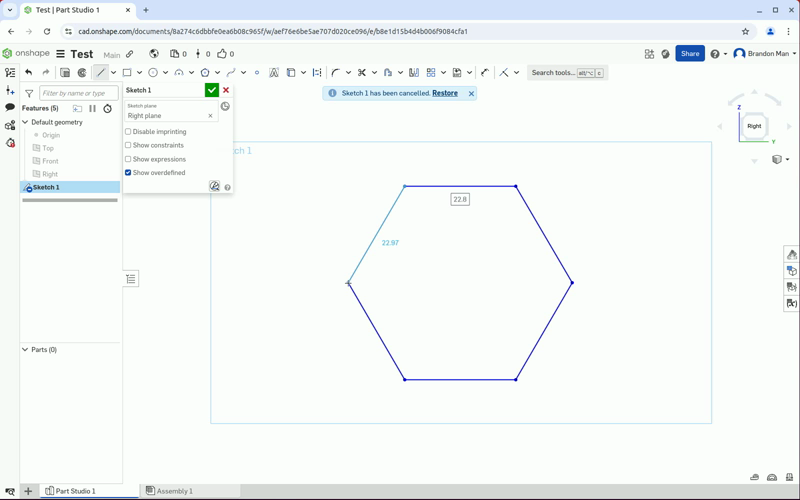
click(348, 282)
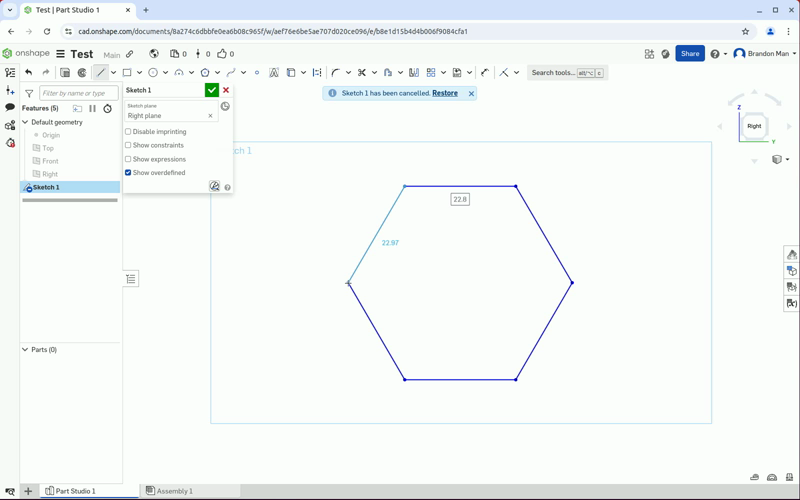
key(esc)
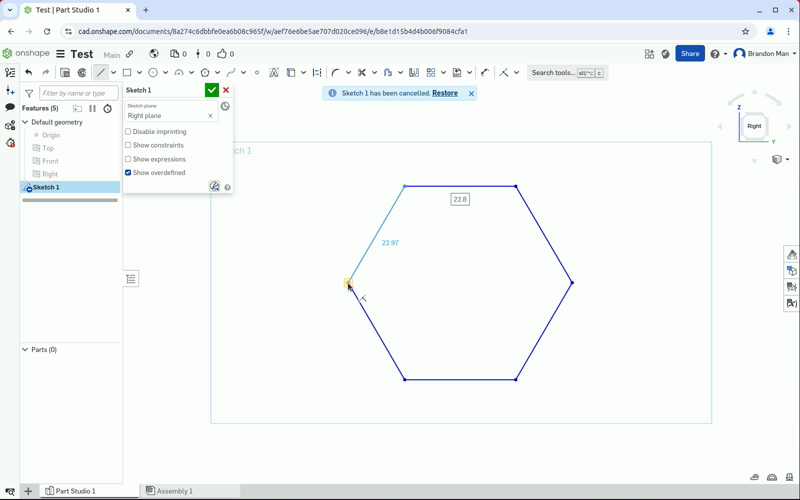
mouse_move(479, 253)
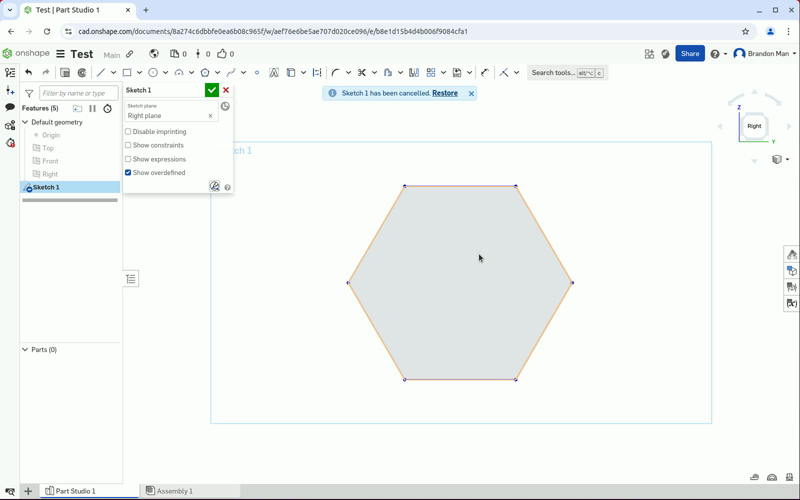
click(479, 253)
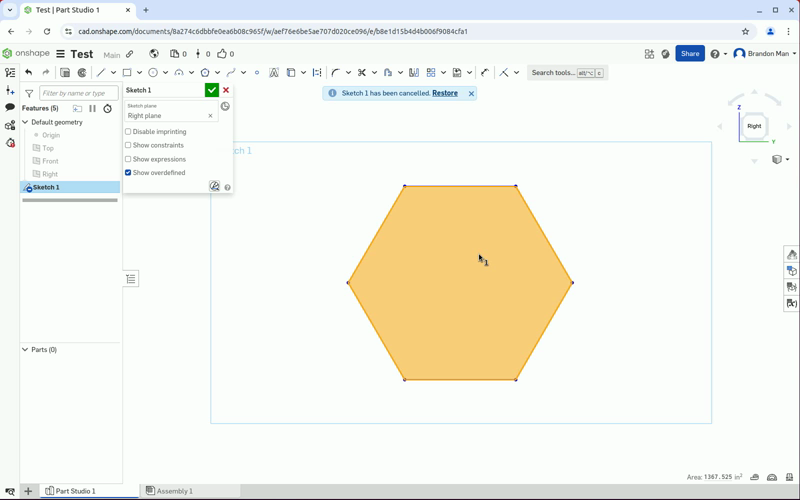
mouse_move(73, 352)
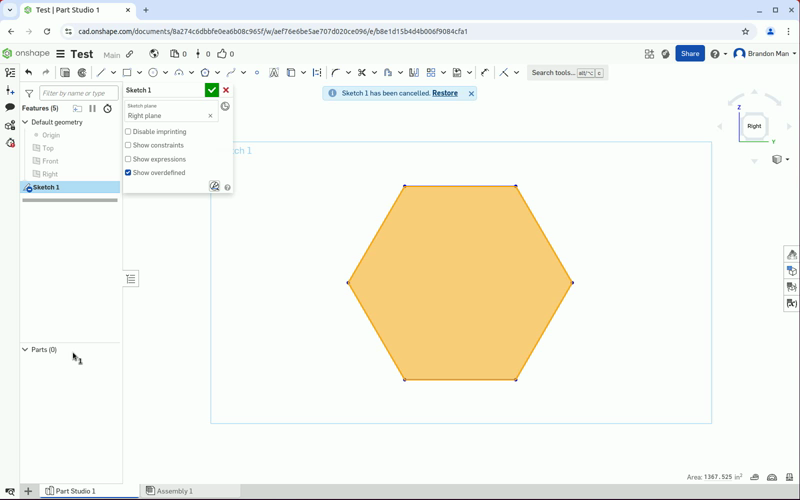
key(shift+y)
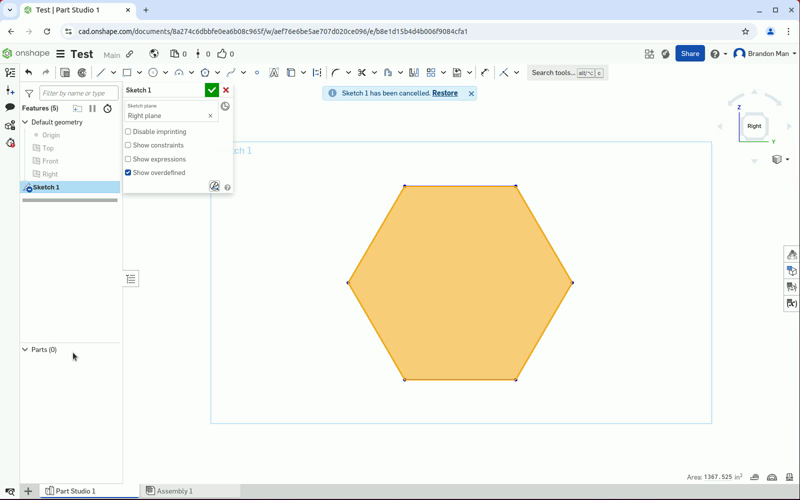
key(shift+e)
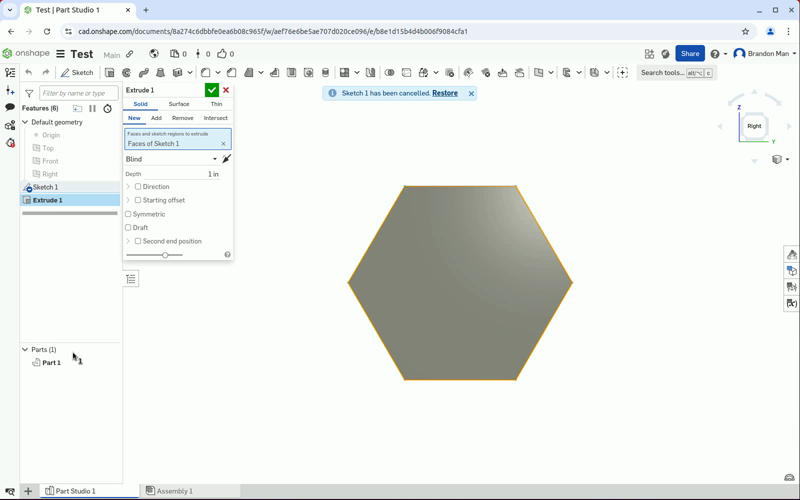
mouse_move(143, 106)
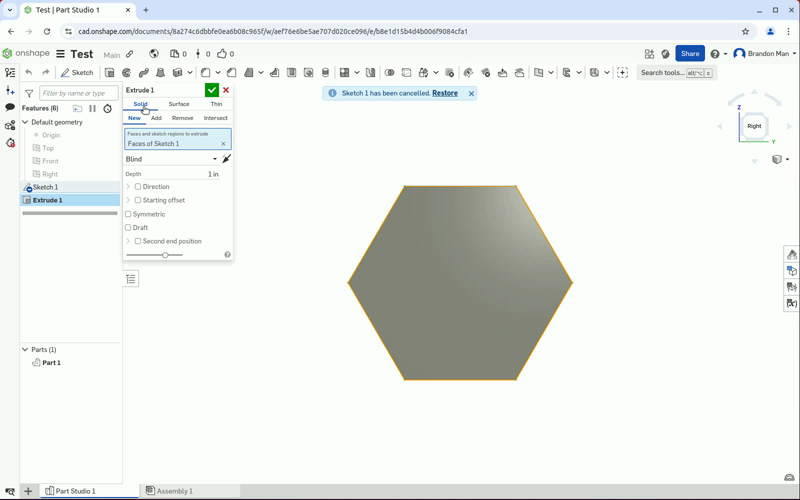
click(143, 106)
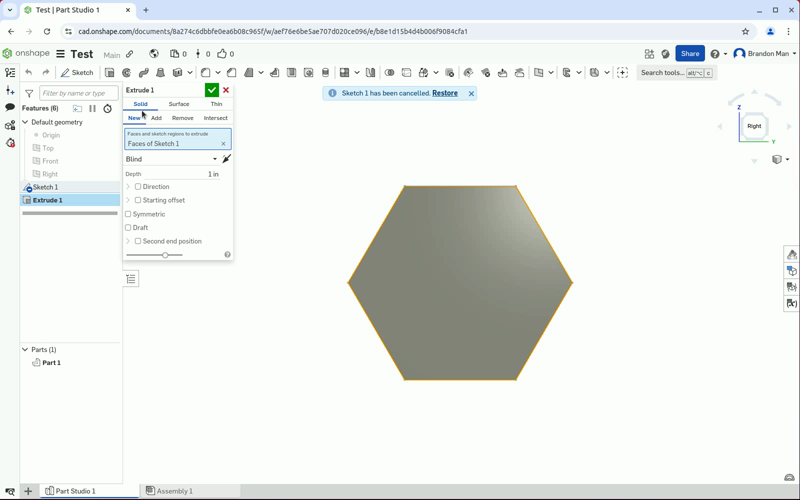
mouse_move(137, 120)
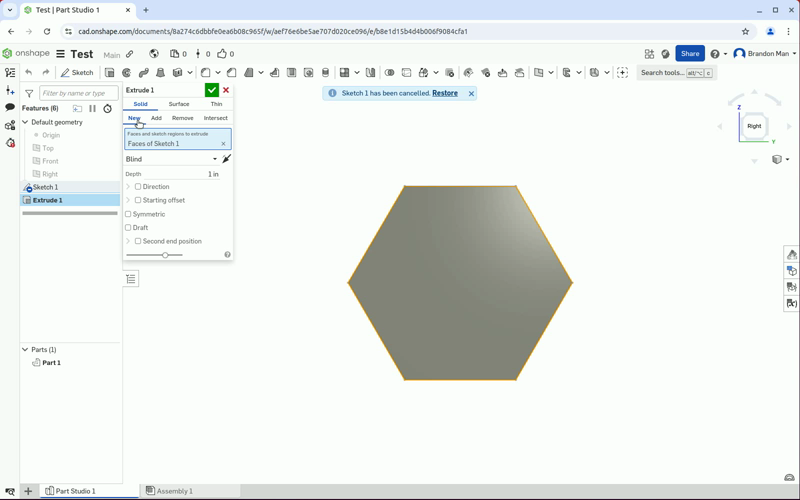
click(137, 120)
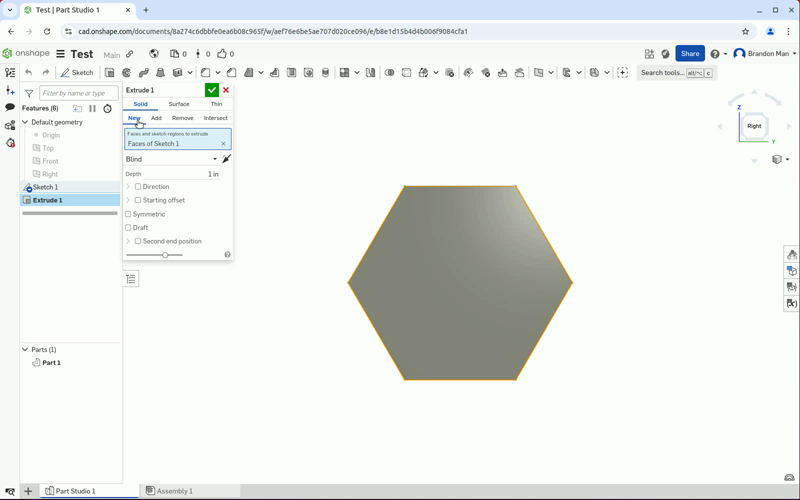
key(tab, 4)
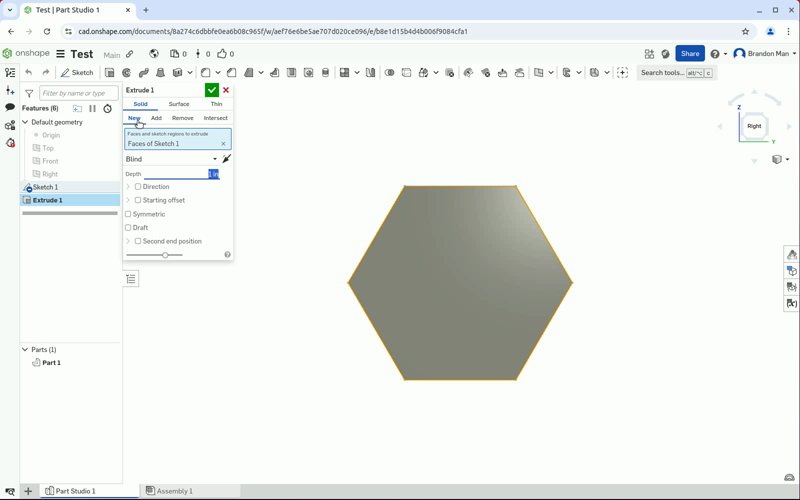
text(23.108)
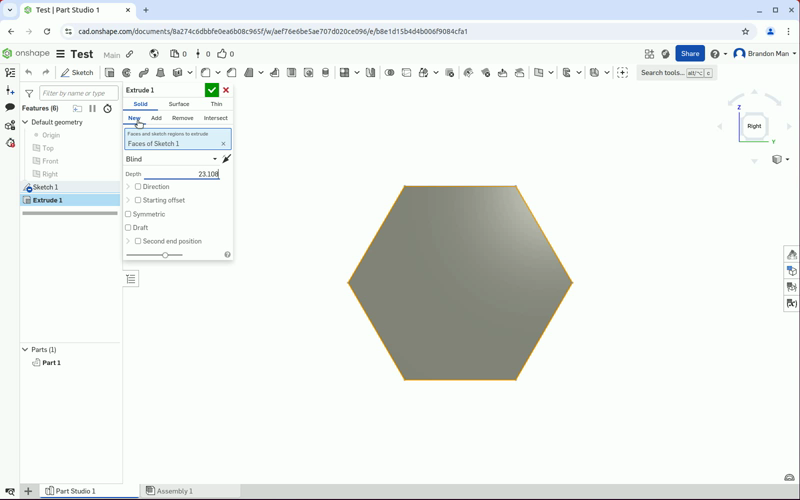
key(enter)
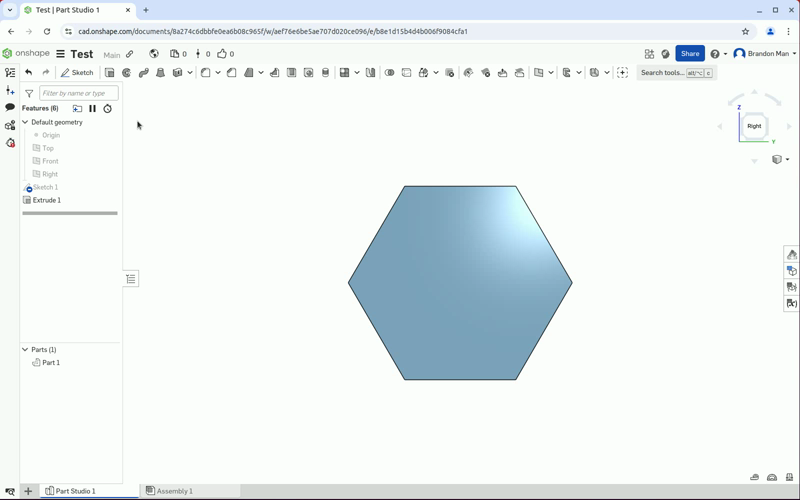
key(shift+h)
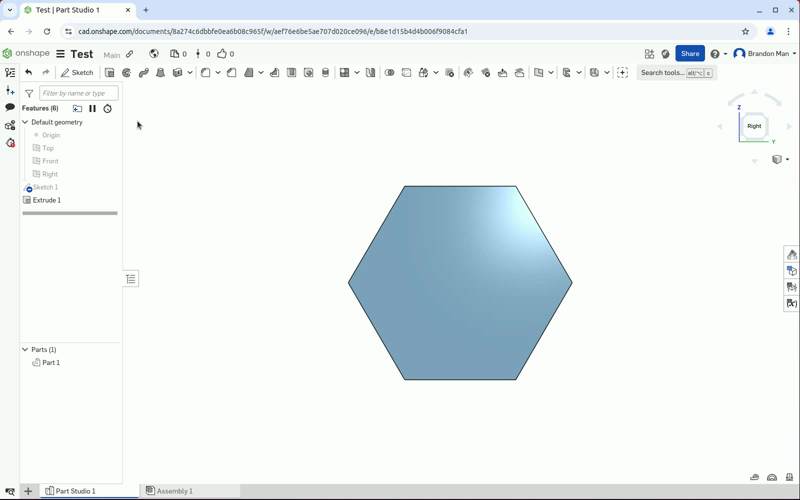
key(shift+h)
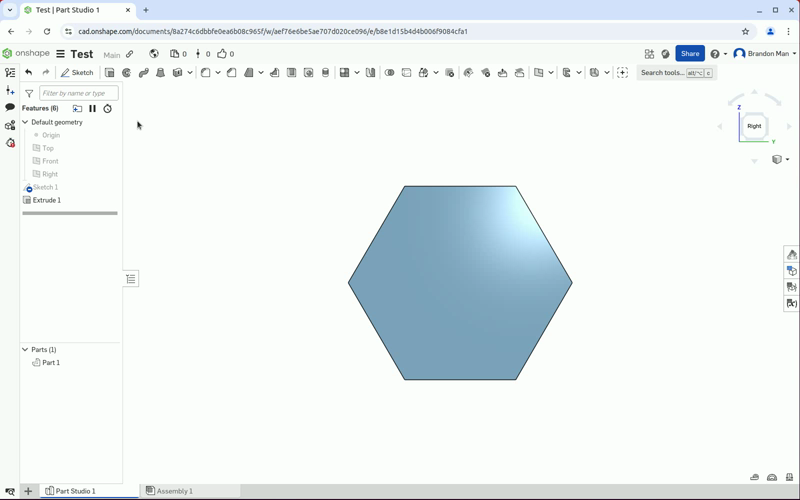
mouse_move(73, 189)
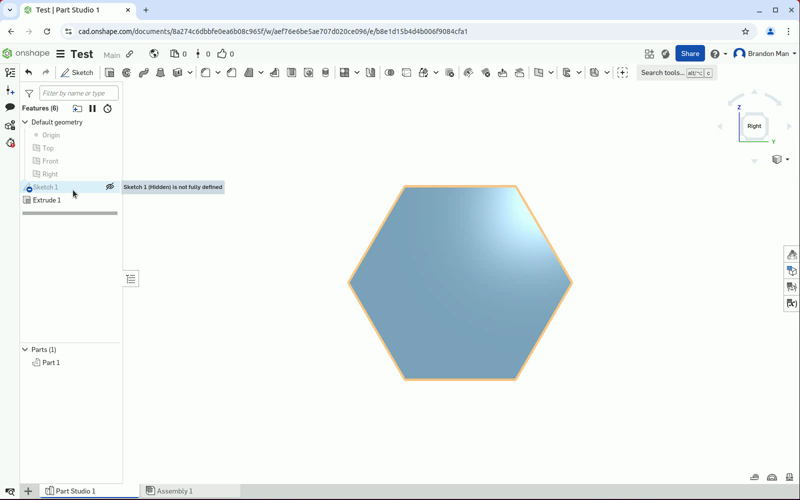
click(73, 189)
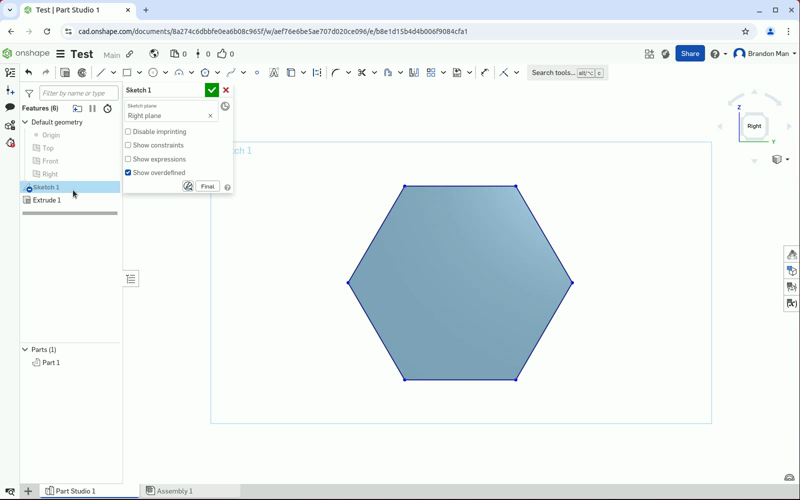
mouse_move(229, 92)
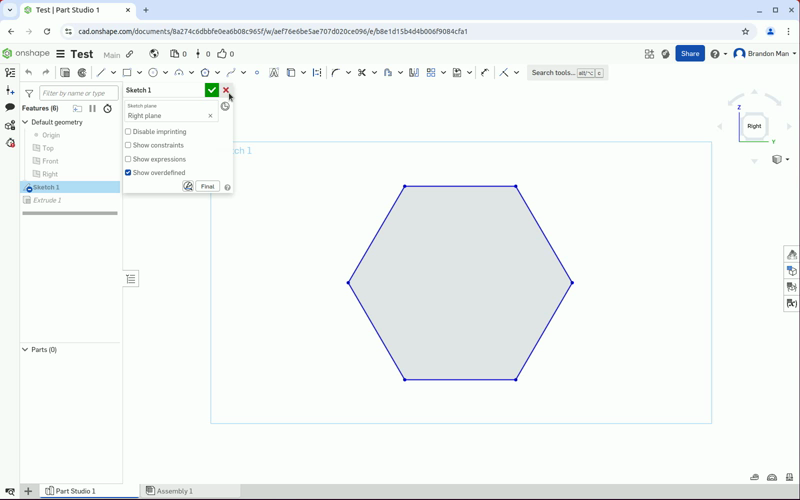
click(229, 92)
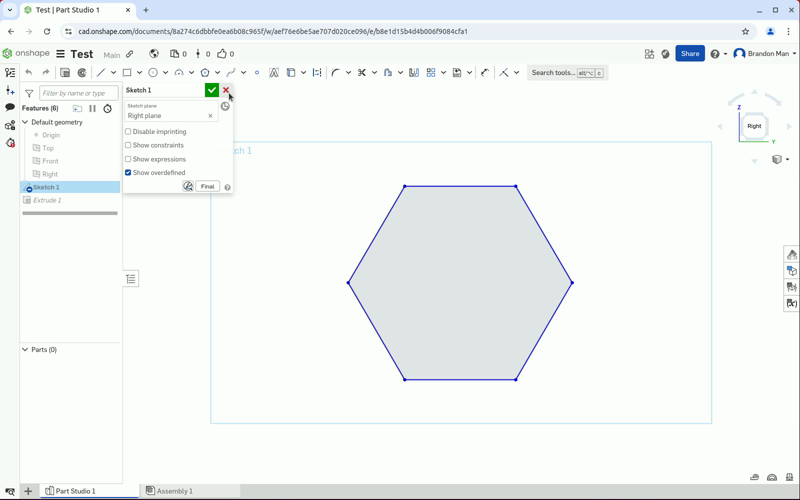
key(shift+s)
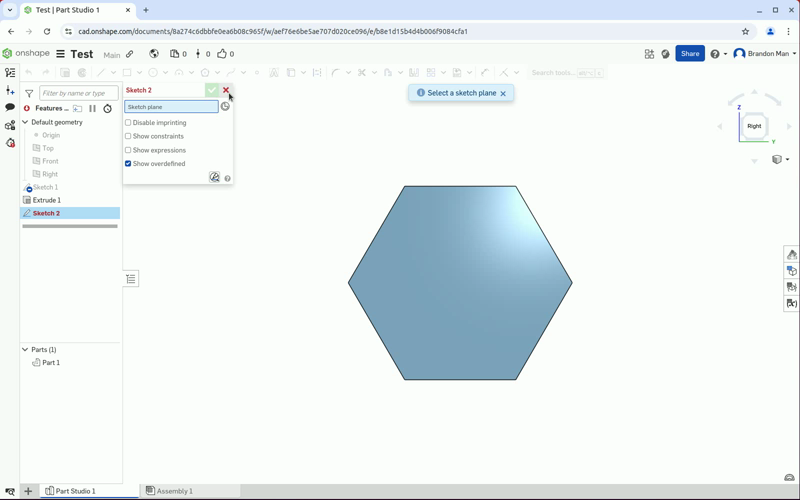
mouse_move(73, 176)
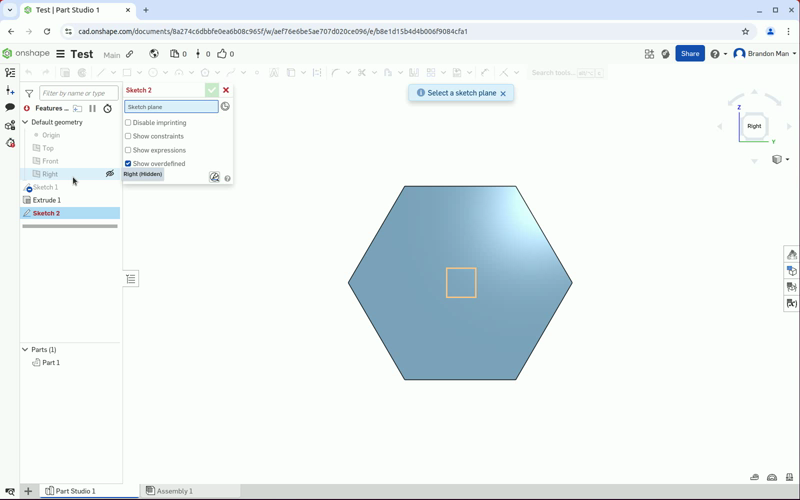
click(73, 176)
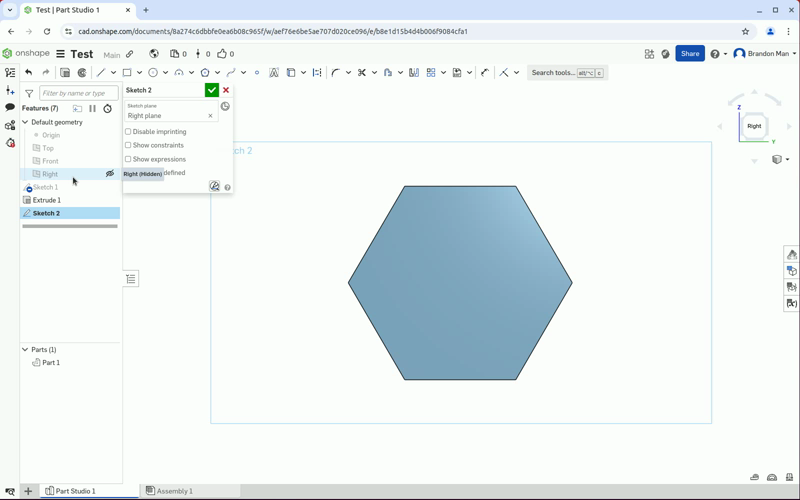
mouse_move(73, 352)
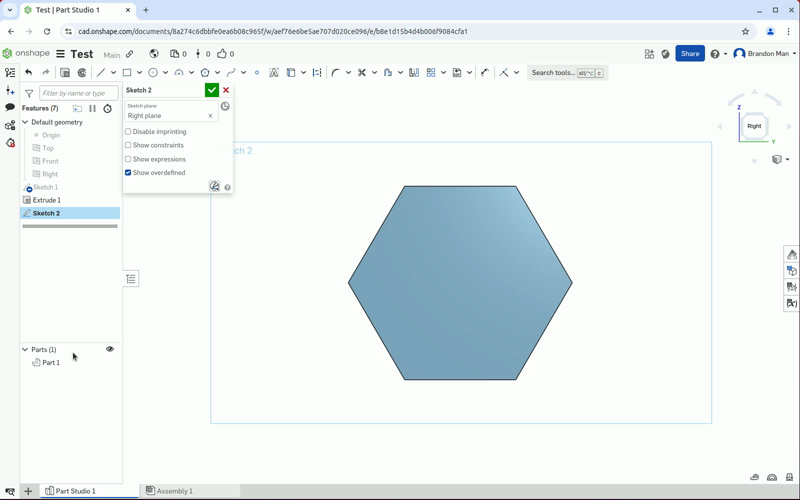
key(y)
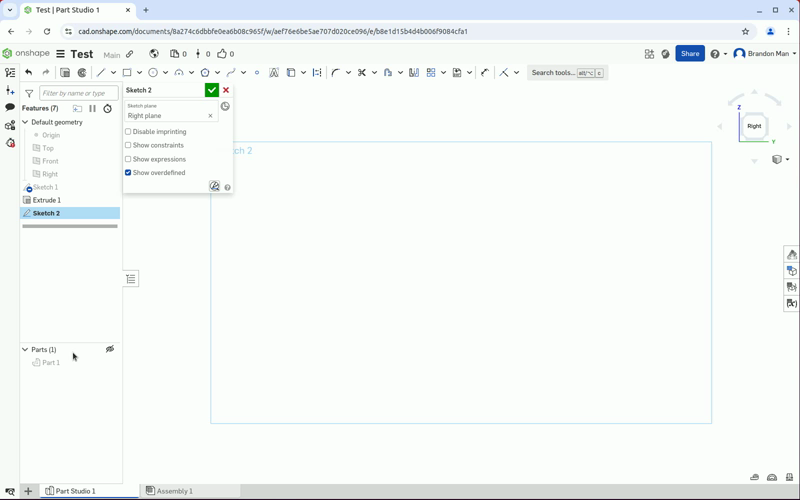
key(c)
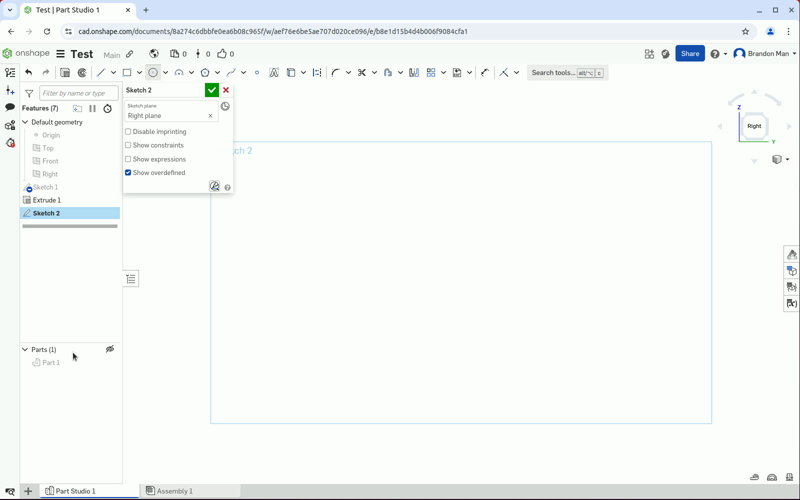
key_down(shift)
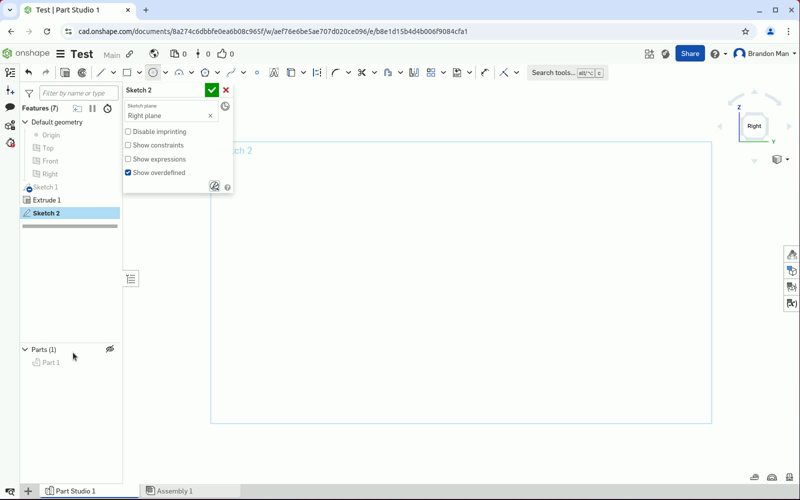
mouse_move(460, 282)
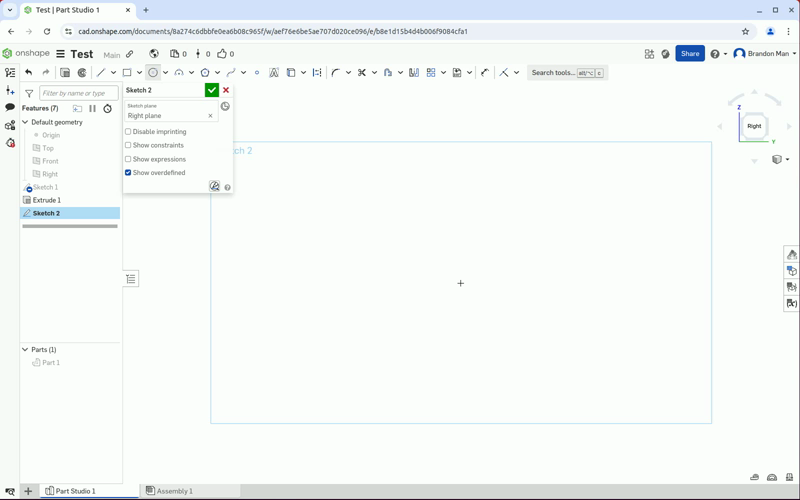
click(460, 282)
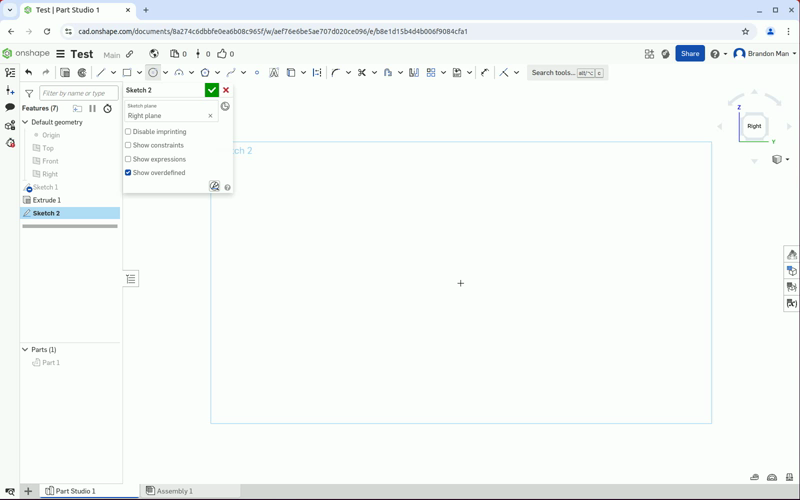
key_up(shift)
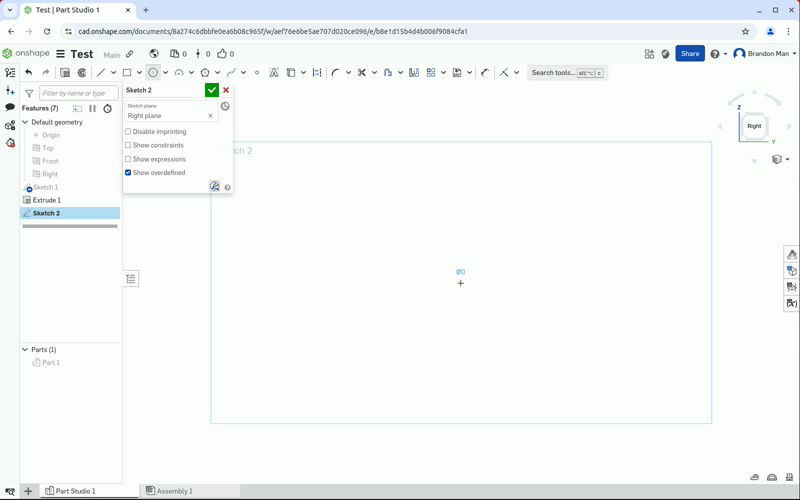
mouse_move(505, 282)
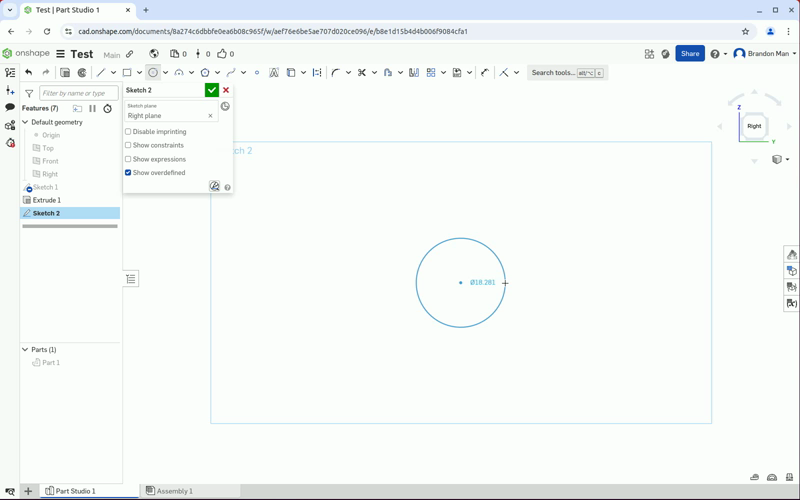
click(505, 282)
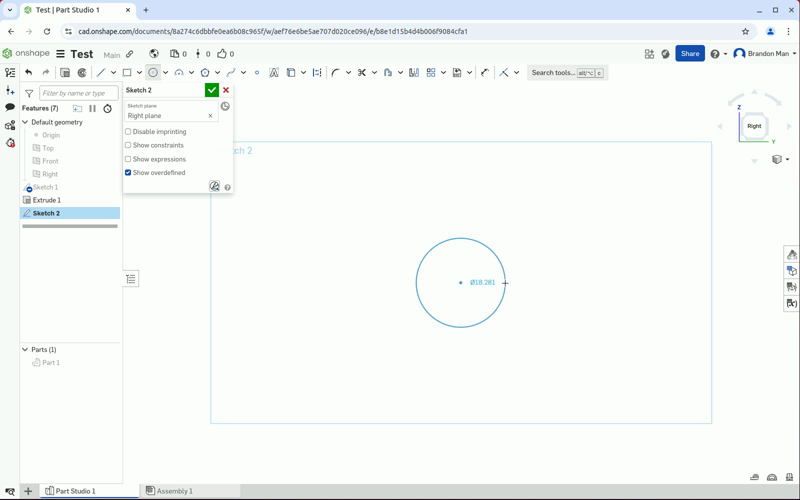
key(esc)
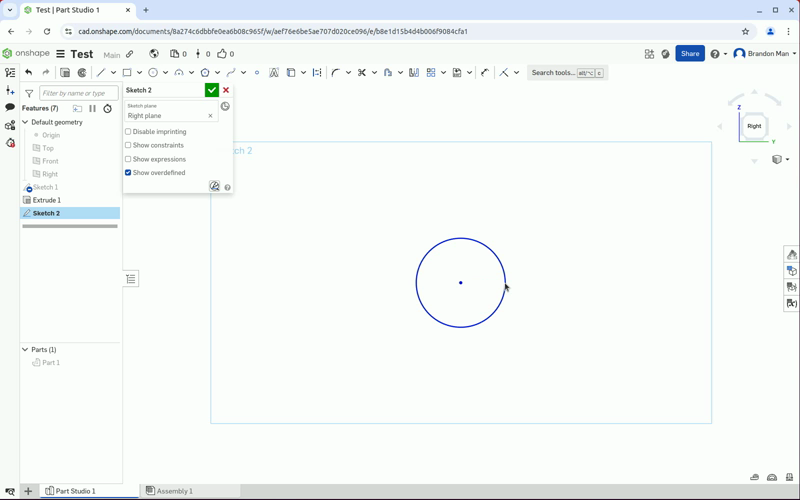
key(c)
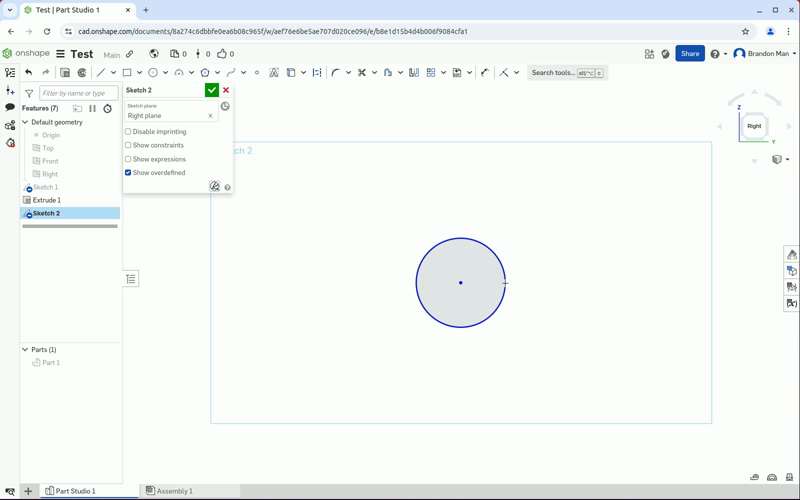
key_down(shift)
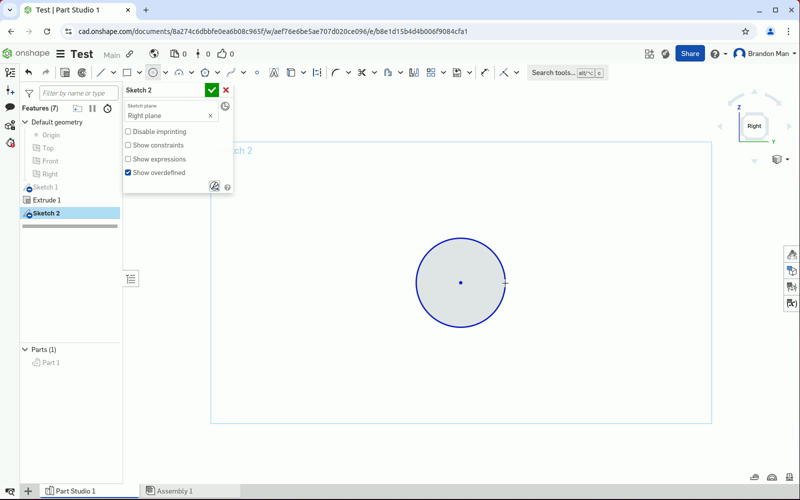
mouse_move(460, 282)
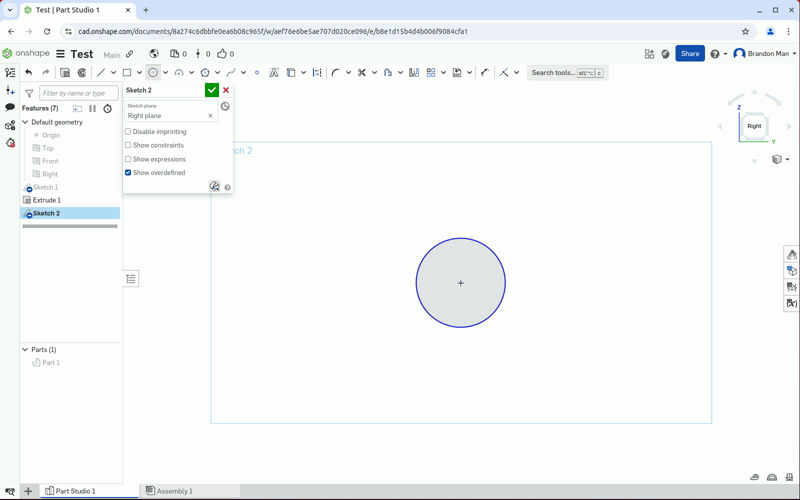
click(460, 282)
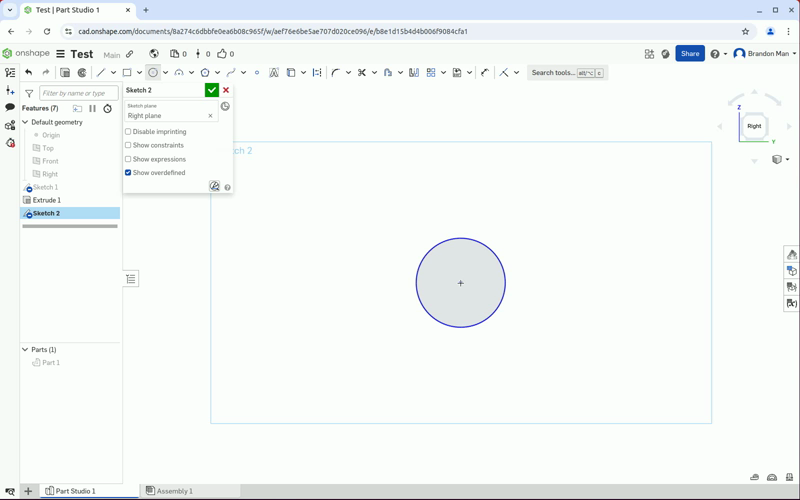
key_up(shift)
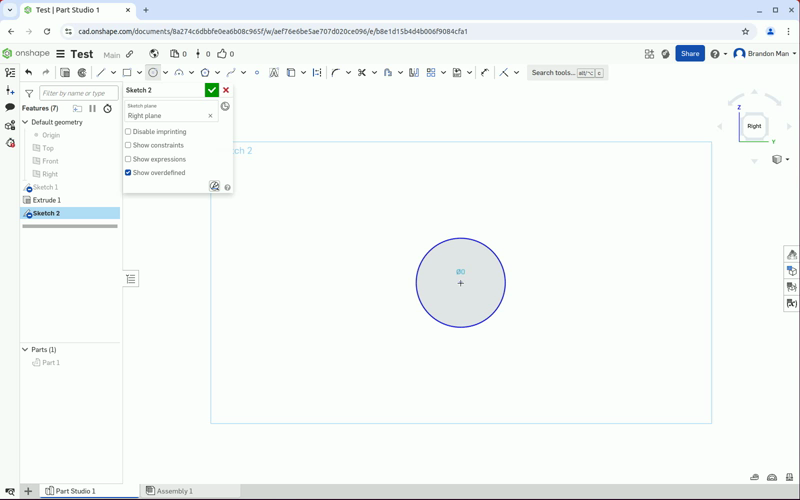
mouse_move(474, 282)
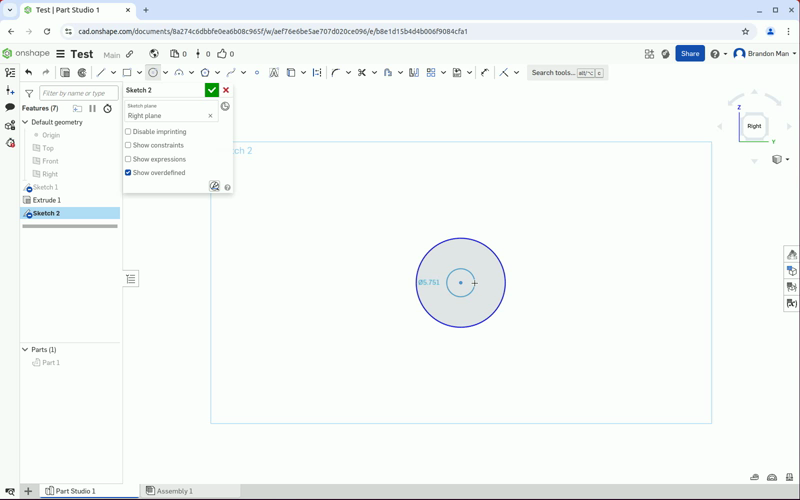
click(474, 282)
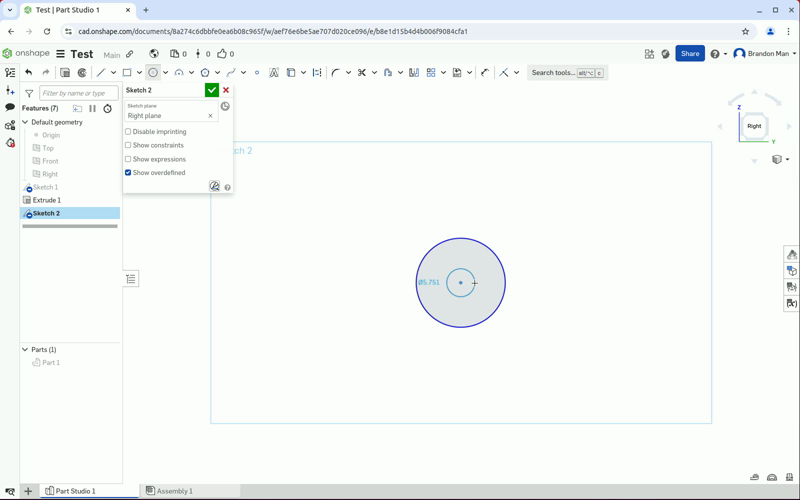
key(esc)
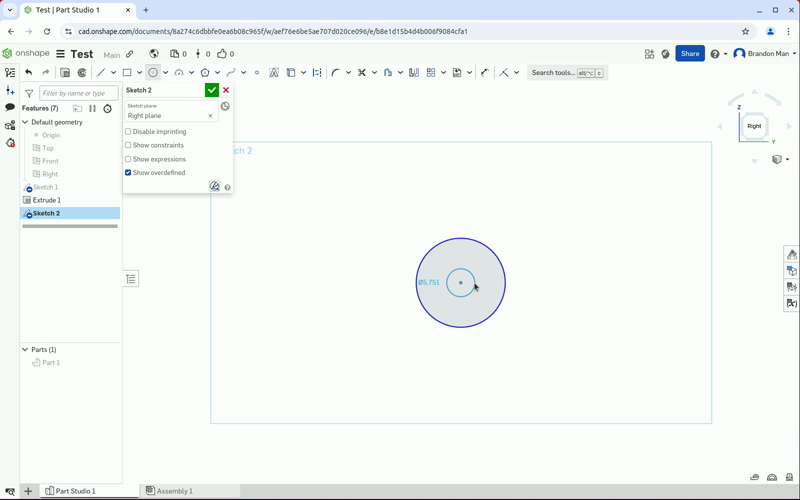
mouse_move(470, 318)
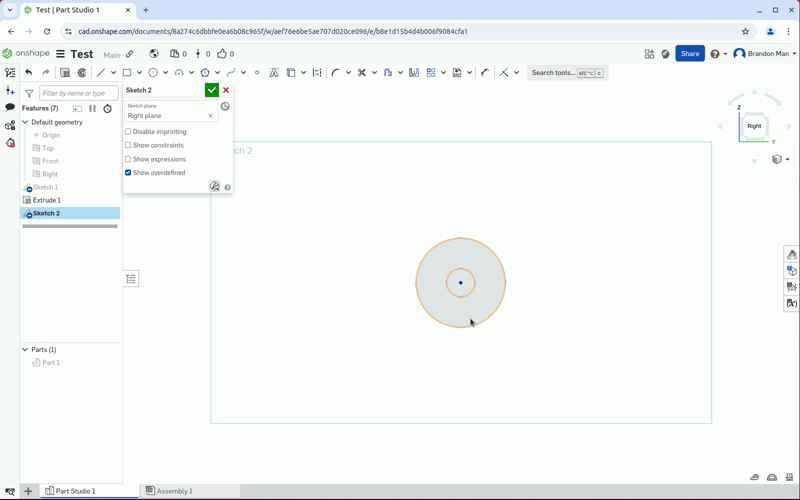
click(470, 318)
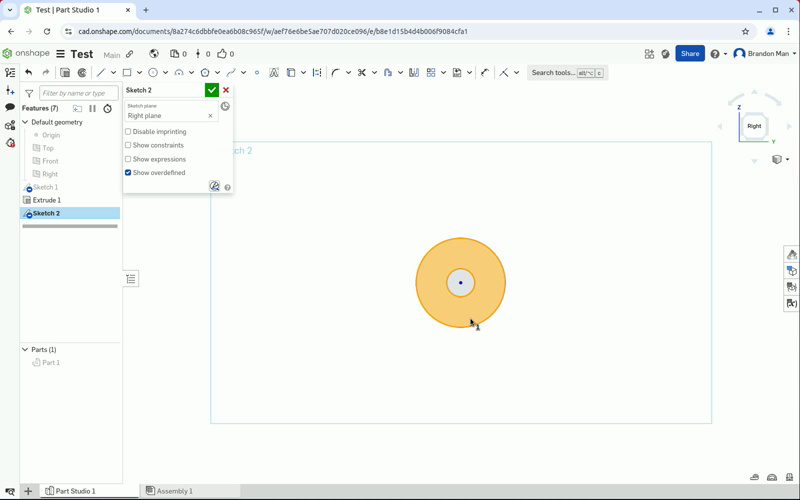
mouse_move(73, 352)
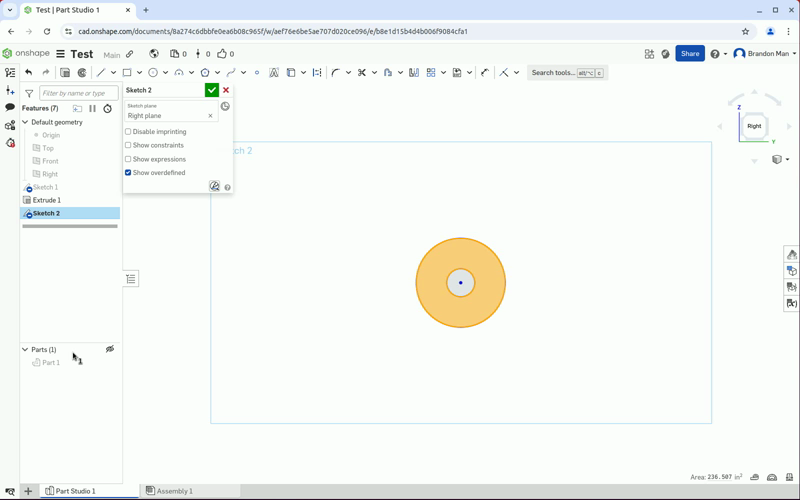
key(shift+y)
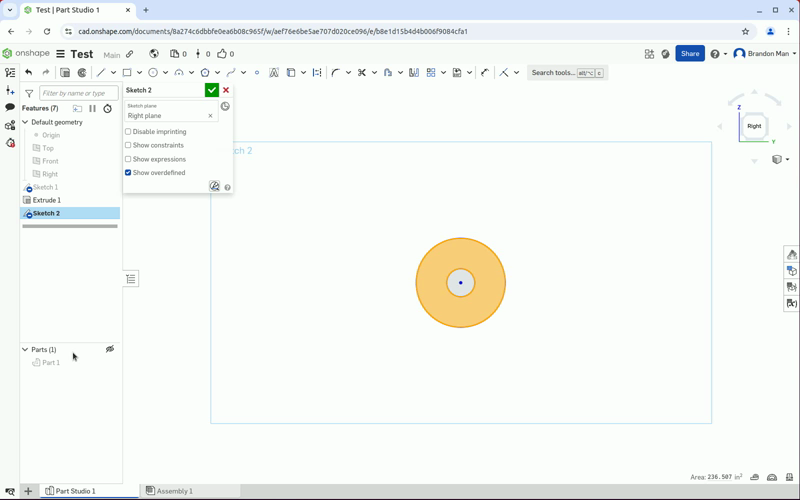
key(shift+e)
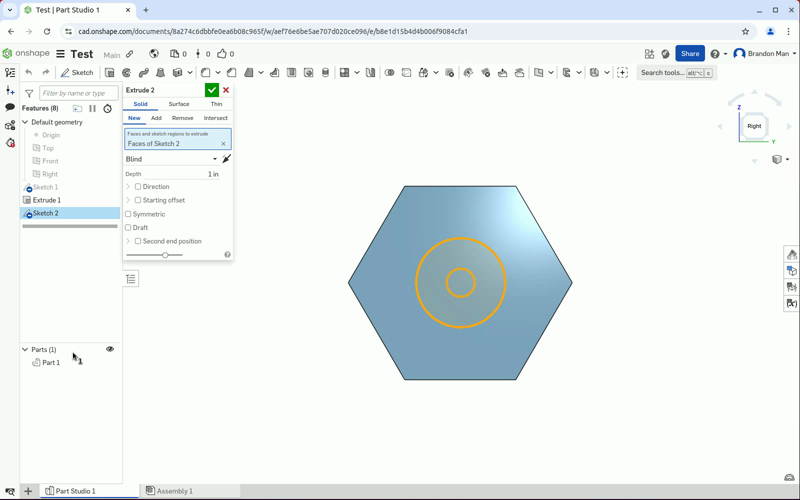
mouse_move(143, 106)
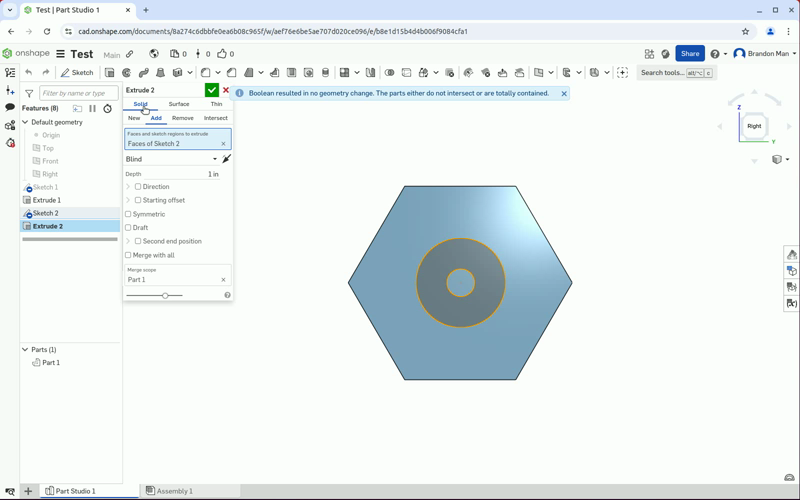
click(143, 106)
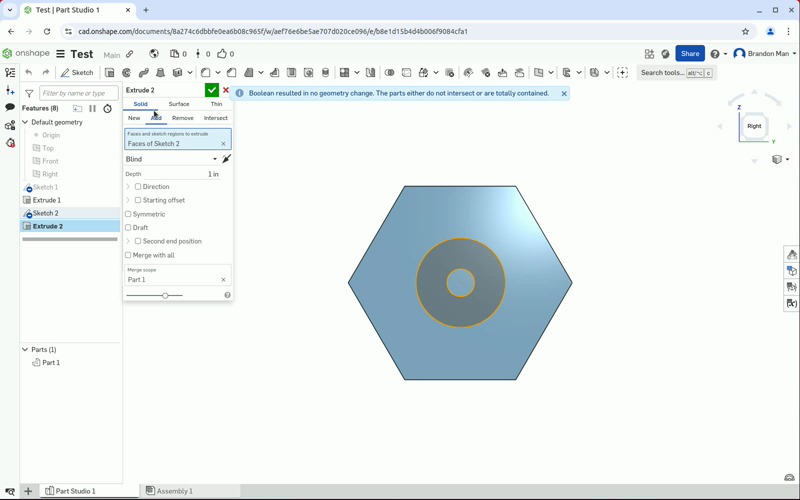
mouse_move(186, 120)
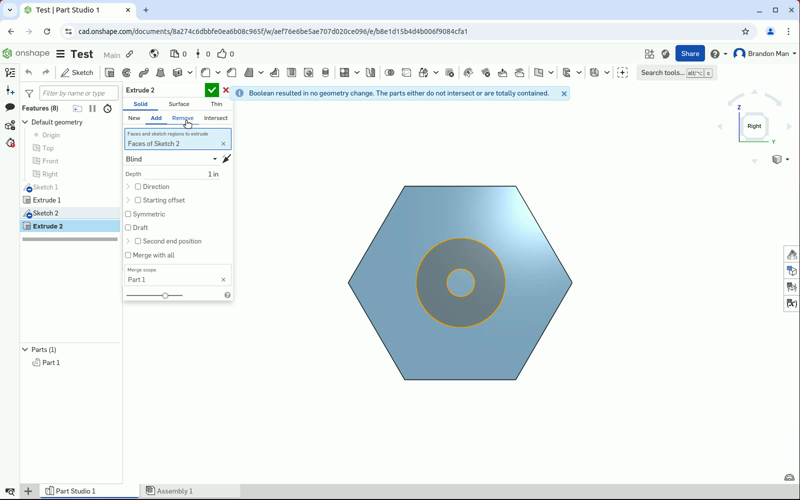
click(186, 120)
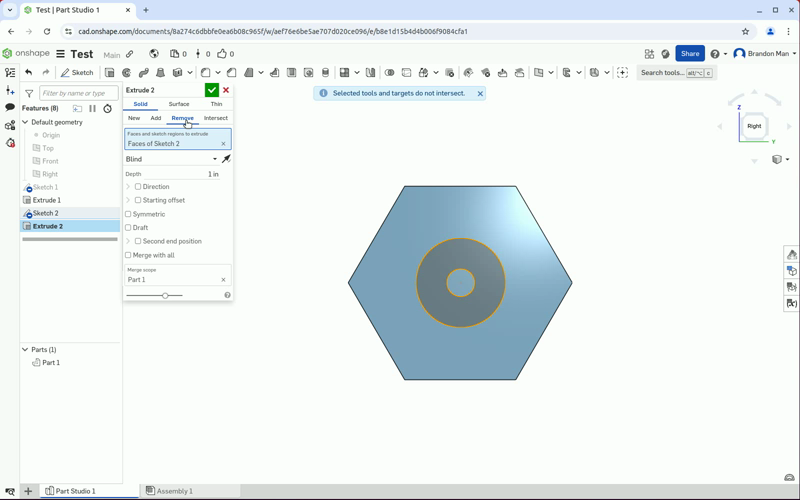
key(tab, 4)
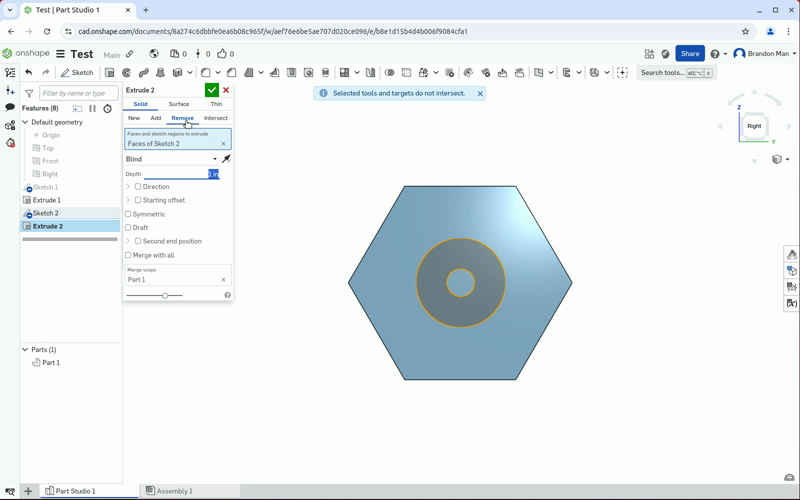
text(-27.682)
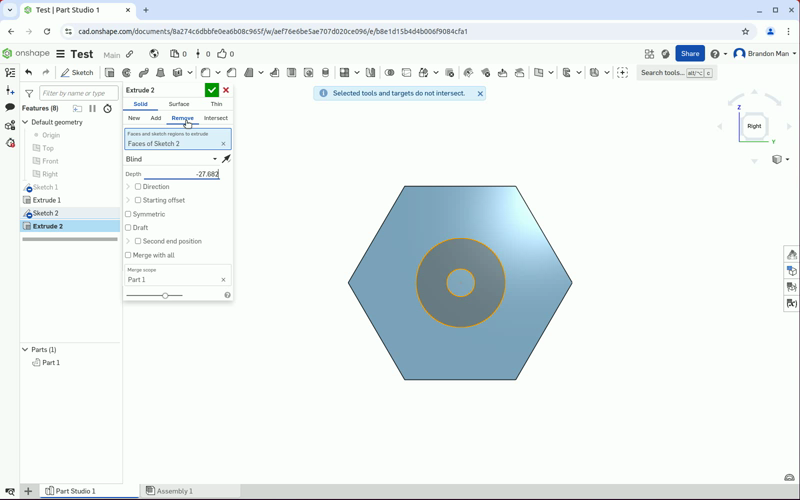
key(tab, 6)
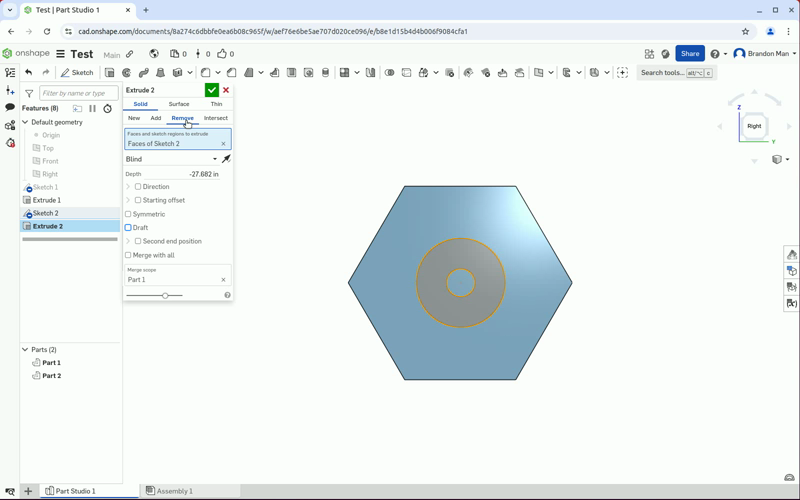
key(space)
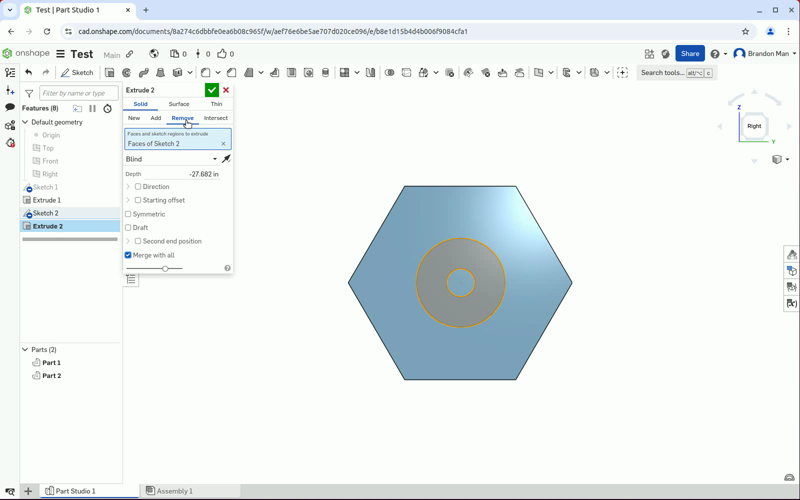
key(enter)
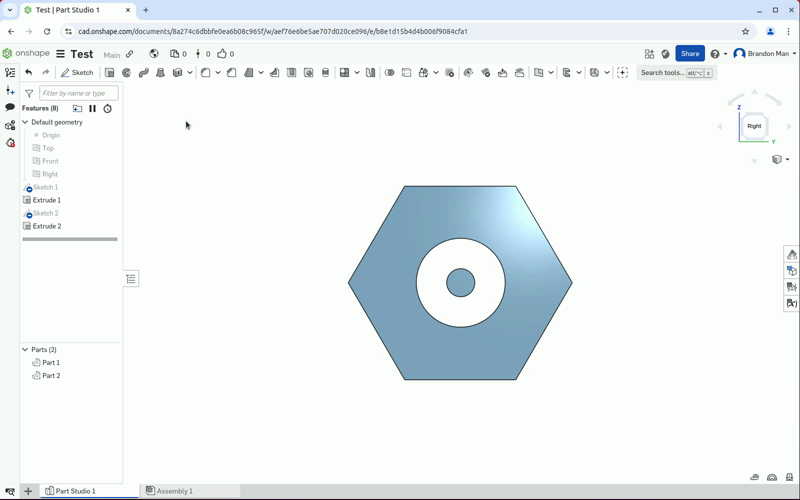
key(shift+h)
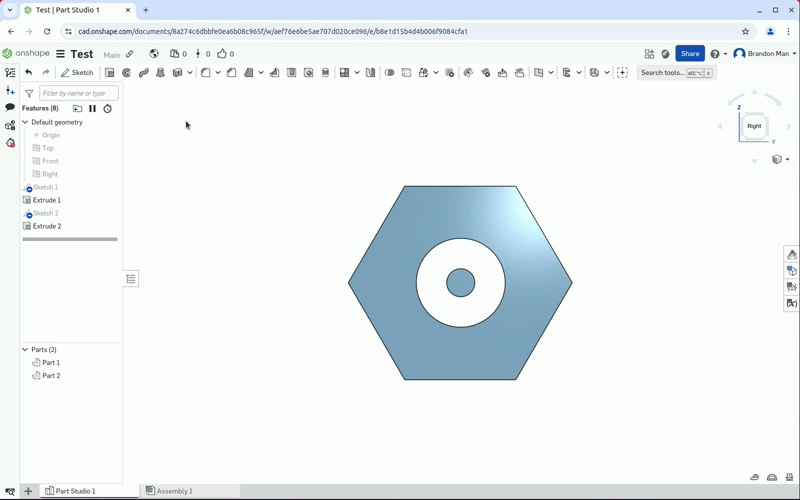
key(shift+h)
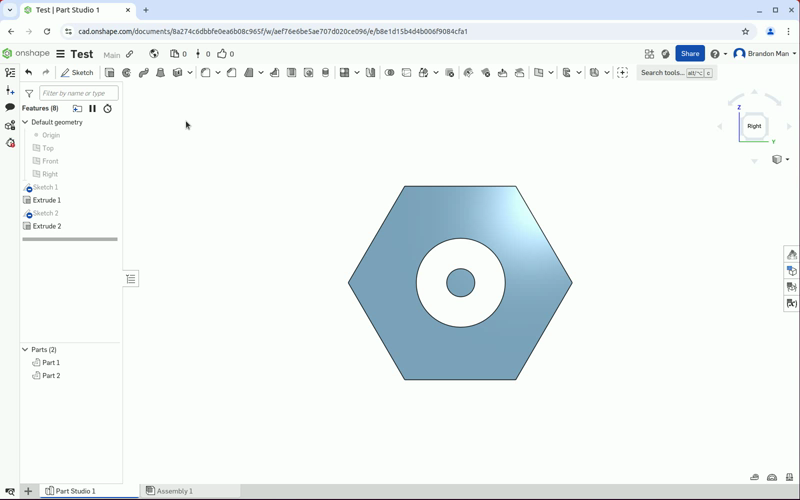
mouse_move(73, 189)
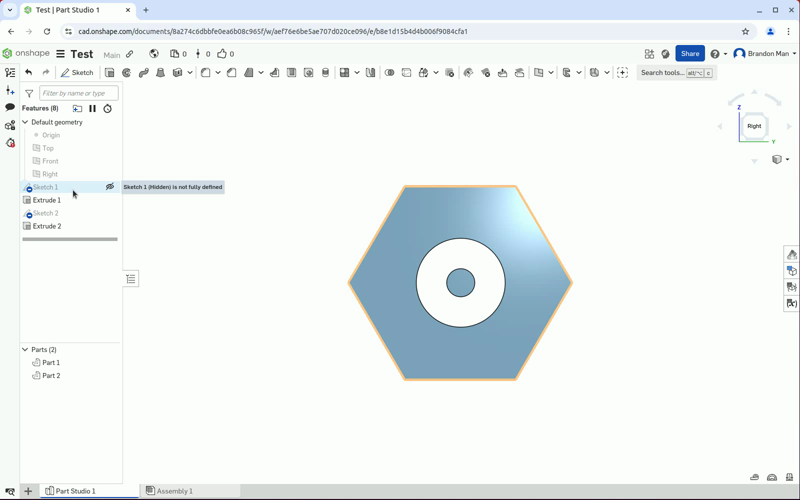
click(73, 189)
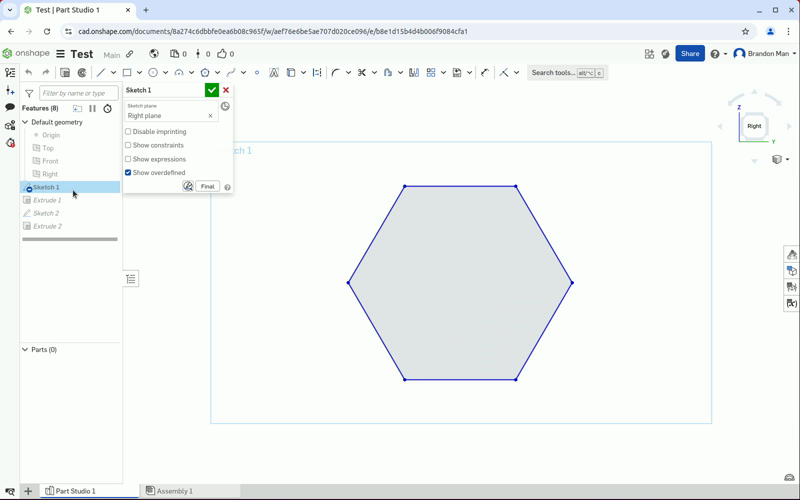
mouse_move(229, 92)
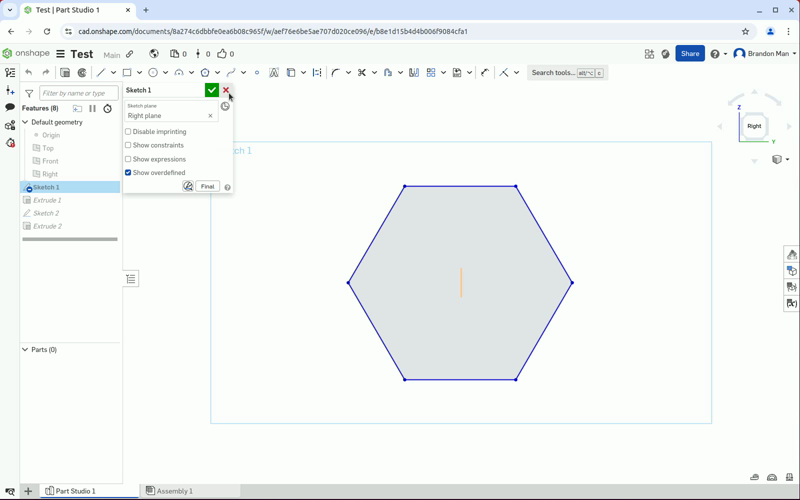
click(229, 92)
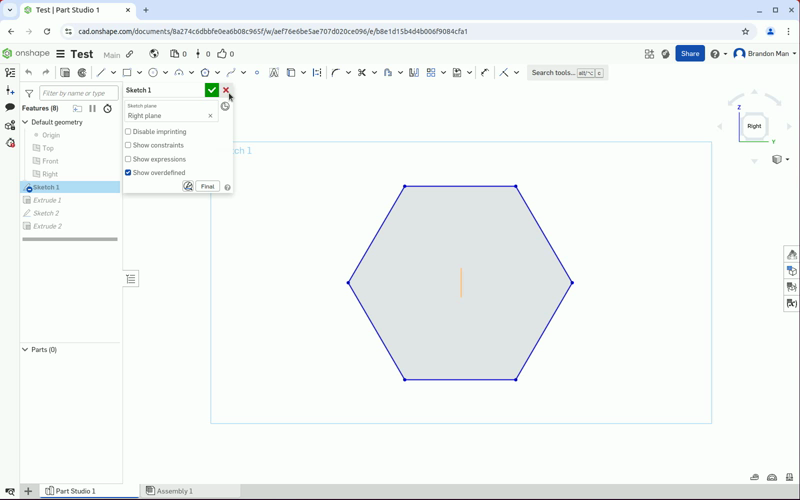
key(shift+s)
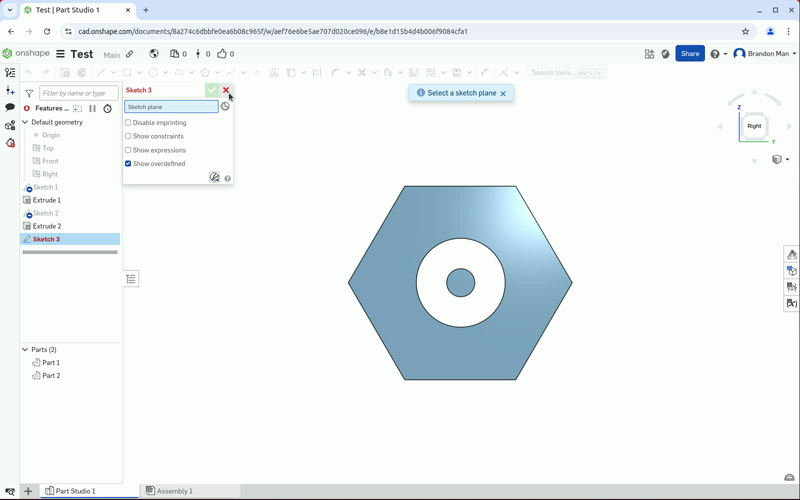
mouse_move(73, 176)
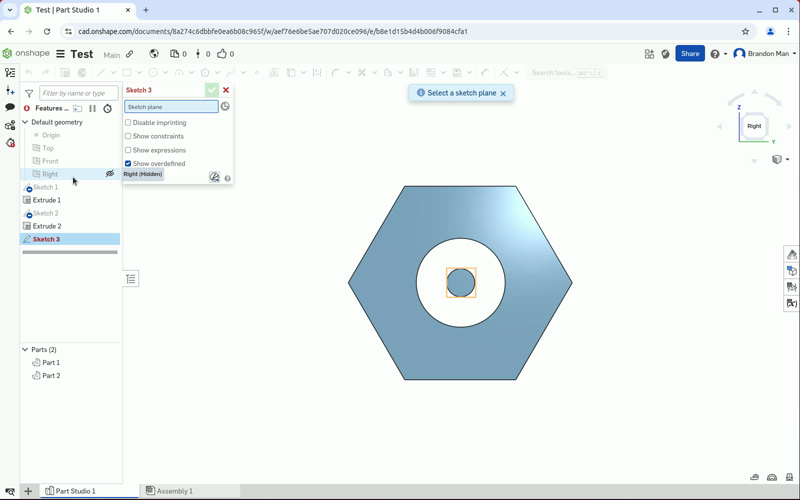
click(73, 176)
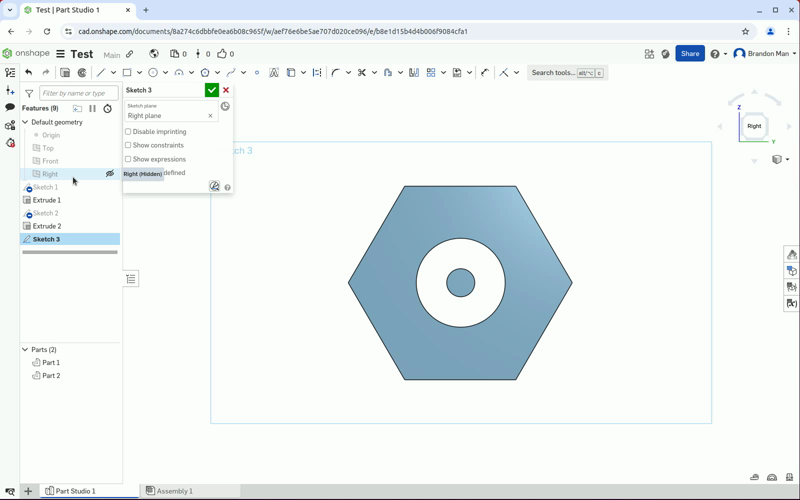
mouse_move(73, 352)
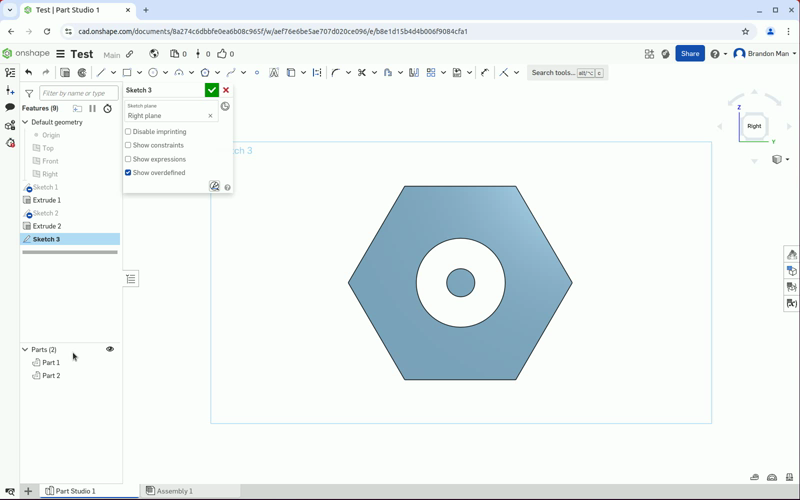
key(y)
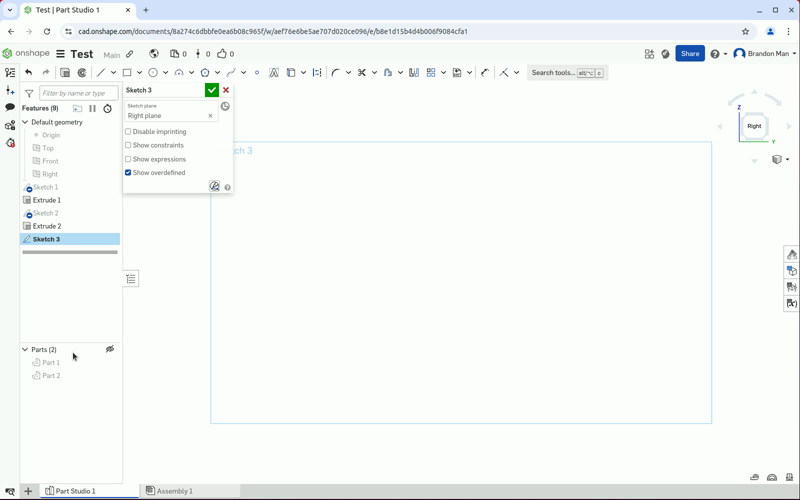
key(l)
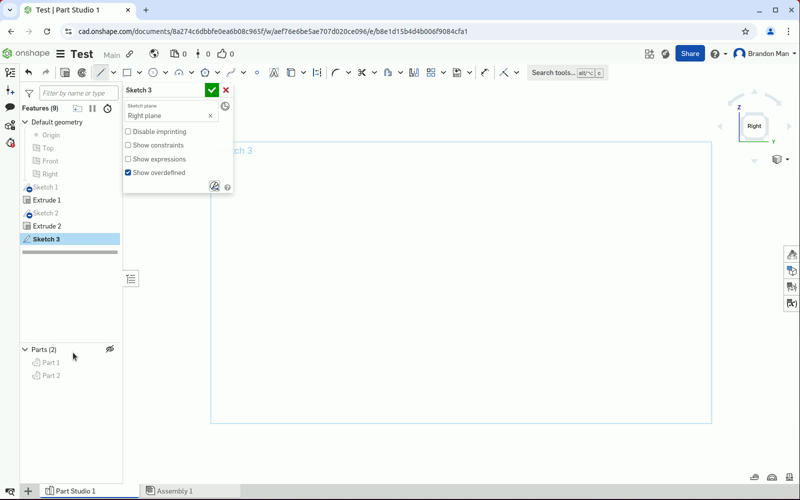
key_down(shift)
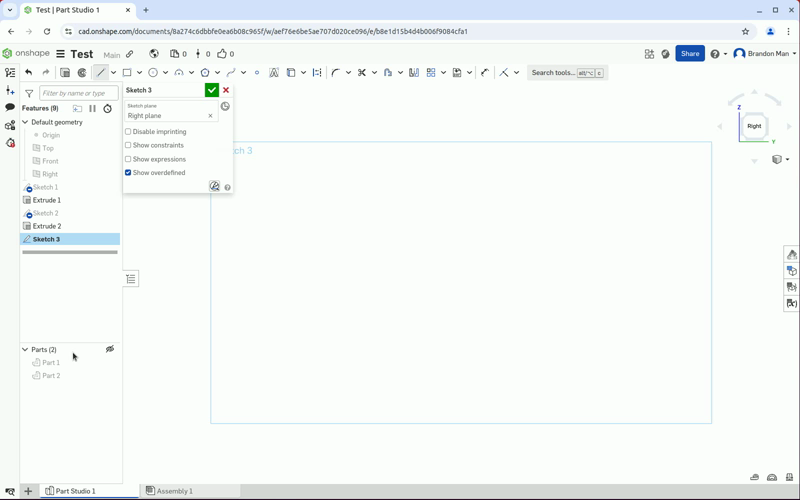
mouse_move(397, 288)
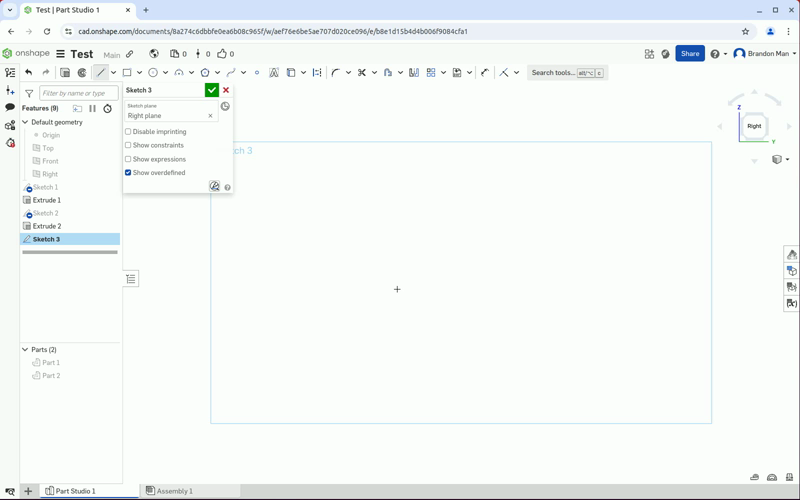
click(397, 288)
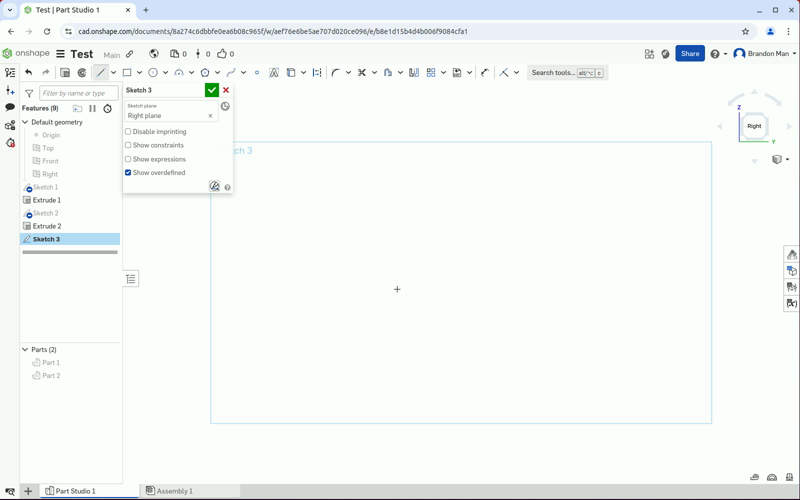
key_up(shift)
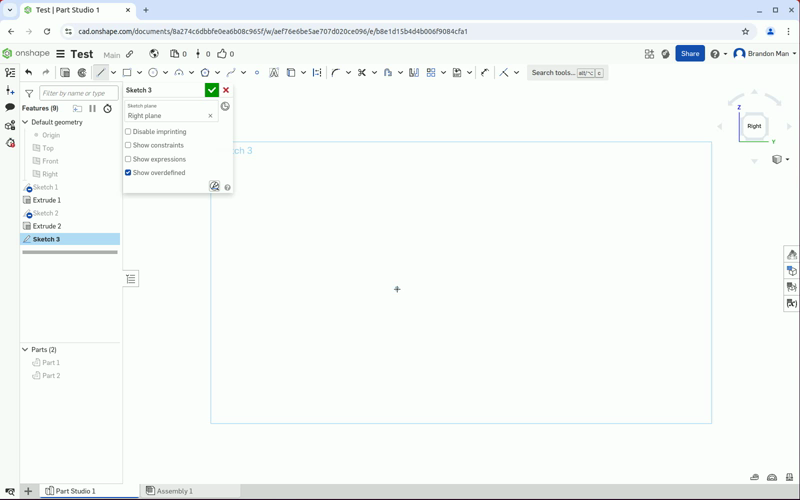
key_down(shift)
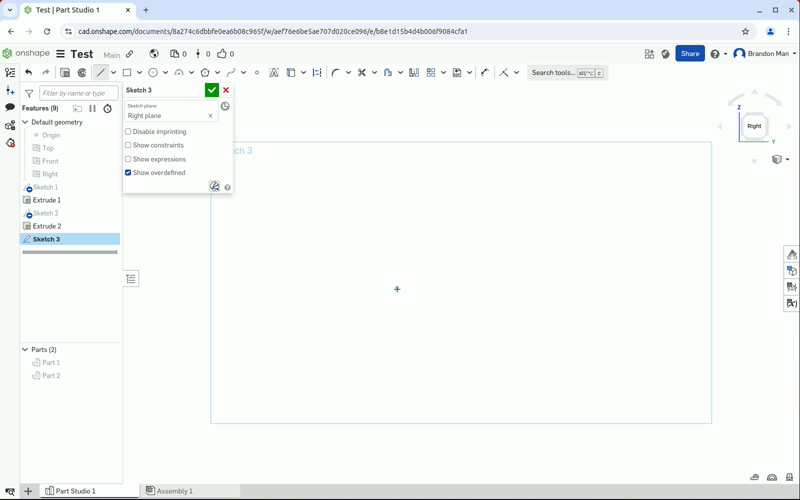
mouse_move(427, 288)
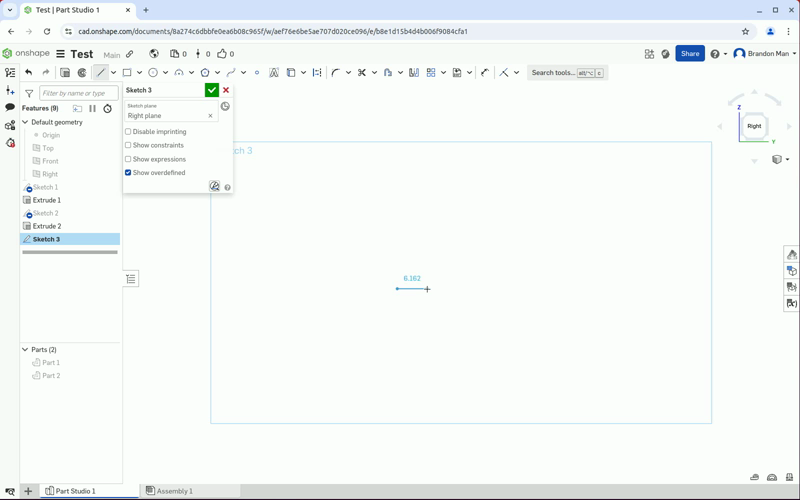
mouse_move(450, 288)
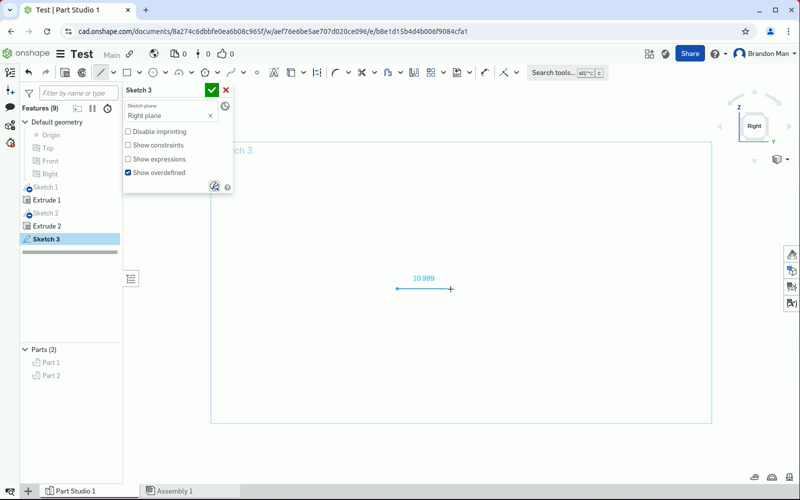
click(450, 288)
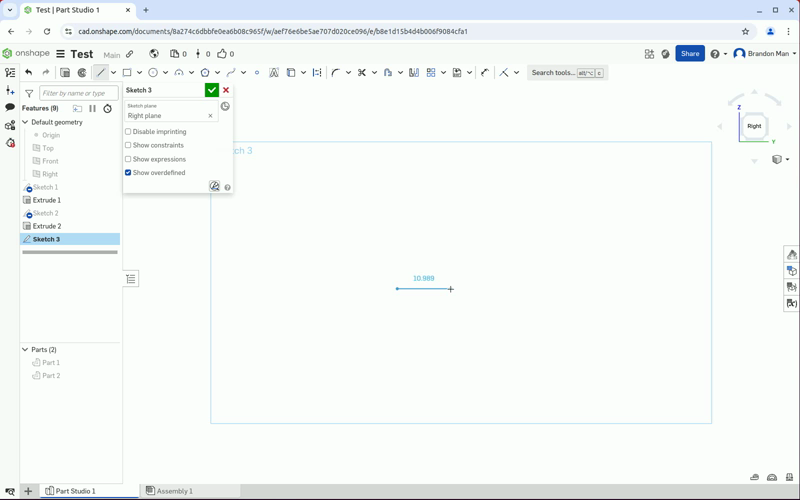
key_up(shift)
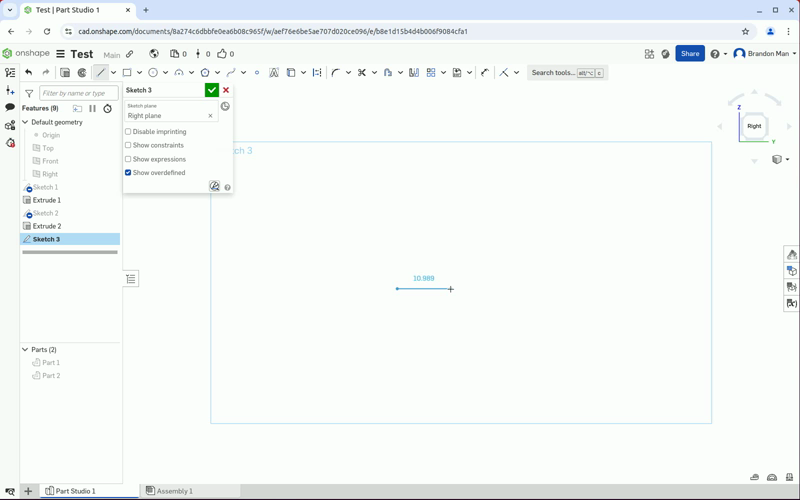
key_down(shift)
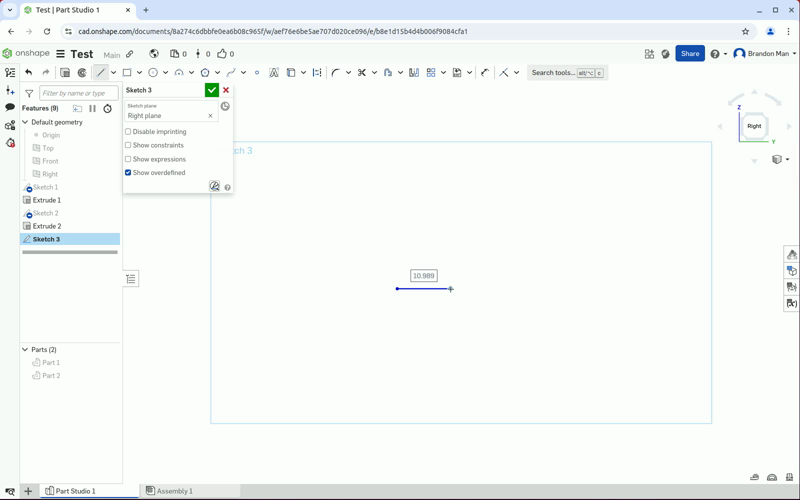
mouse_move(480, 288)
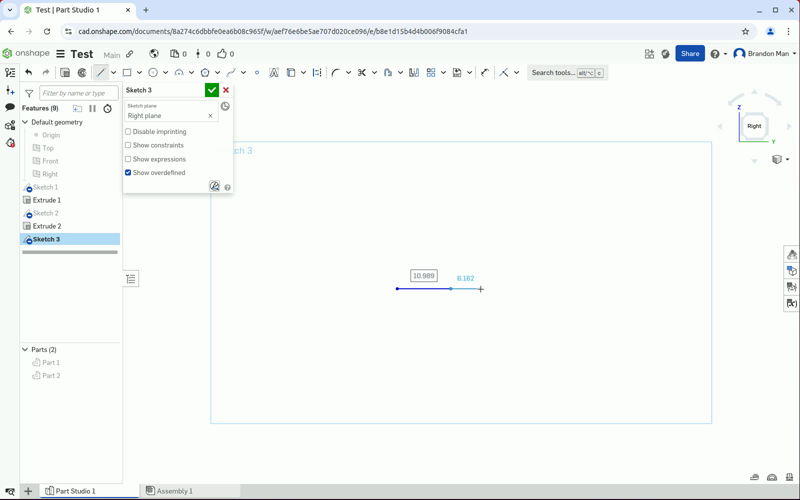
mouse_move(450, 277)
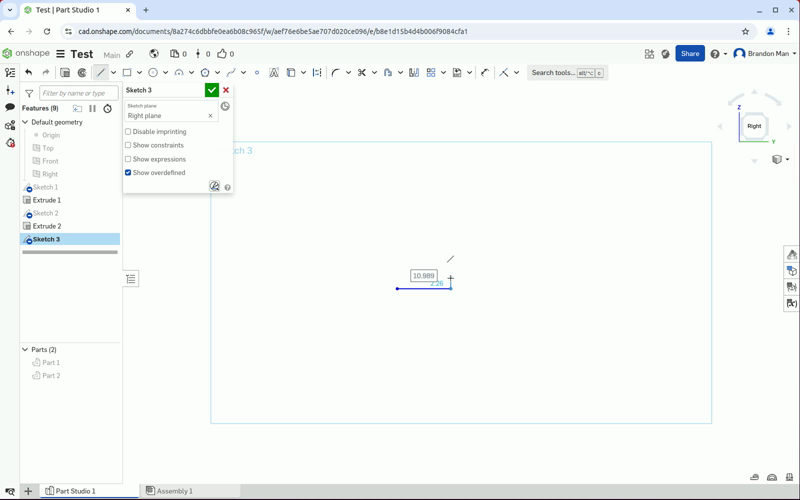
click(450, 277)
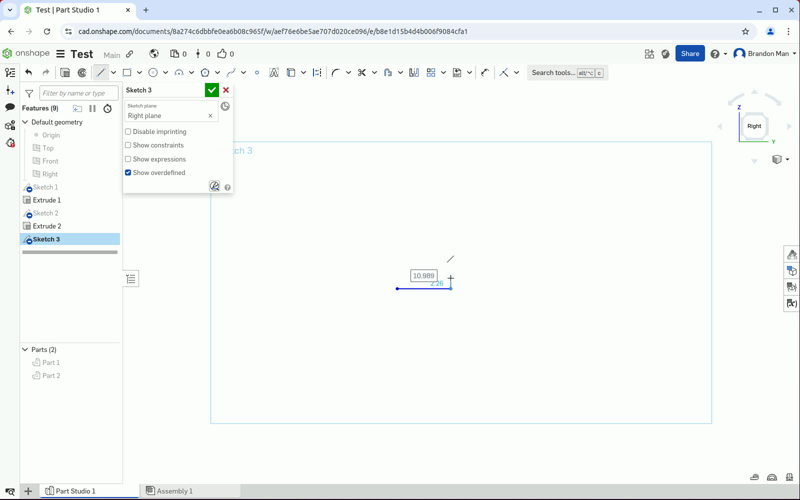
key_up(shift)
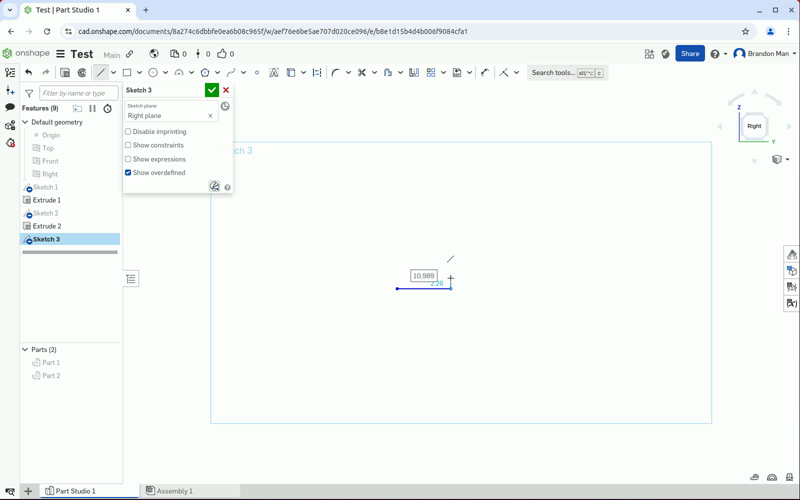
key_down(shift)
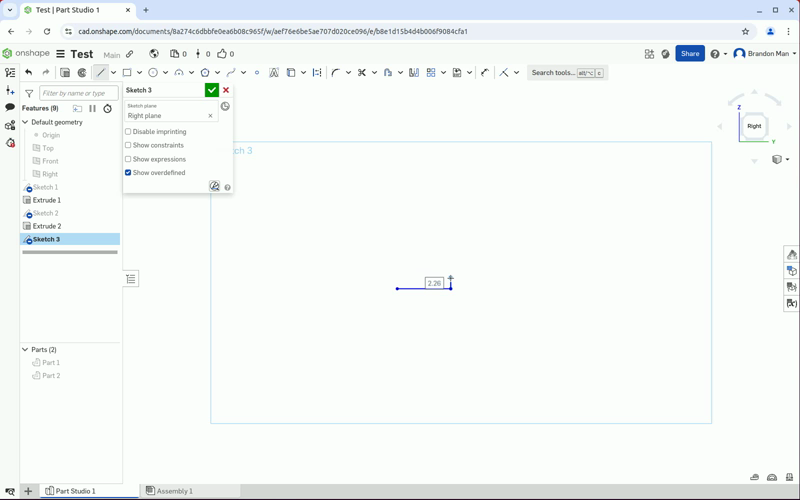
mouse_move(480, 277)
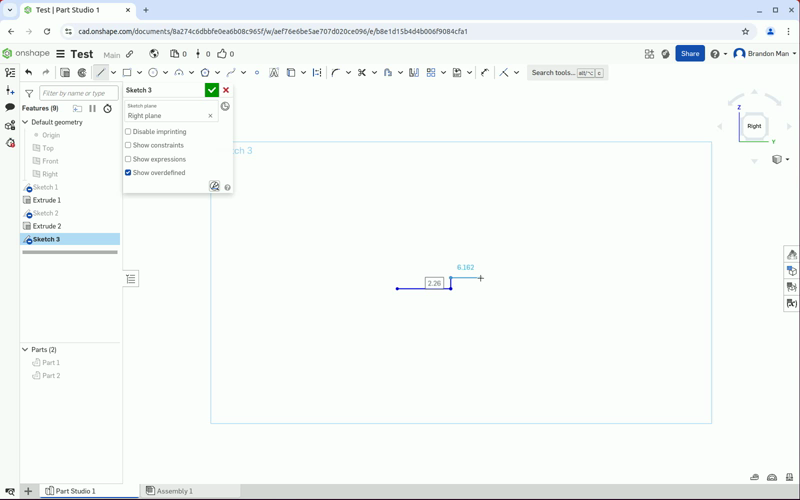
mouse_move(397, 277)
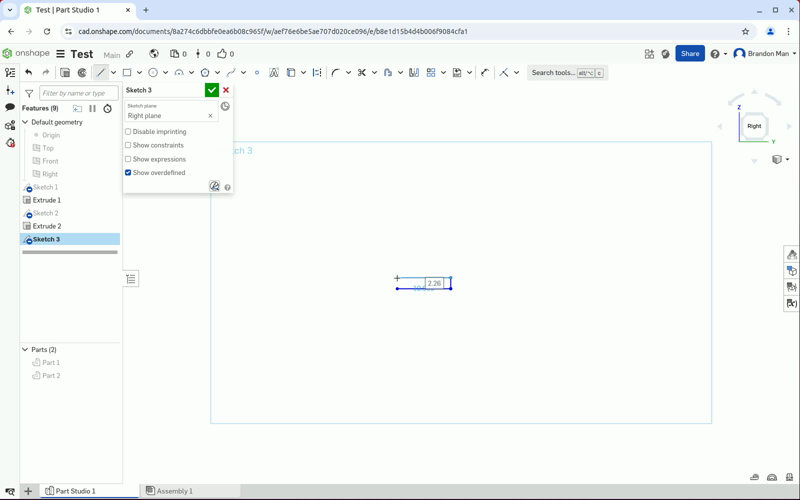
click(397, 277)
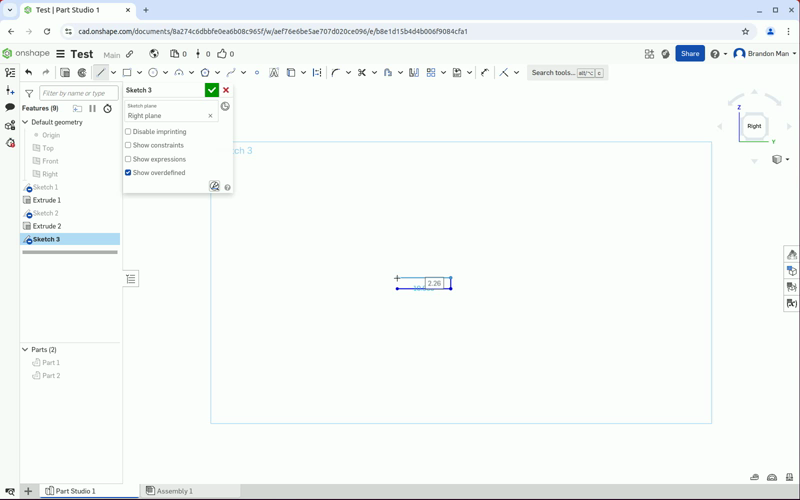
key_up(shift)
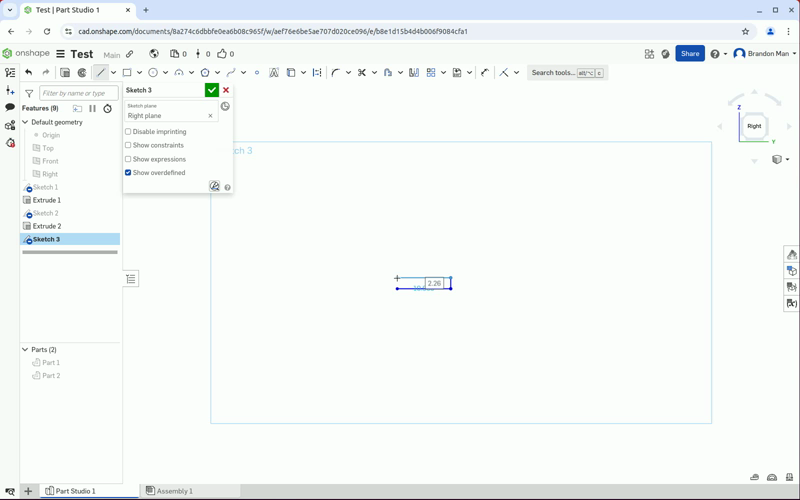
mouse_move(427, 277)
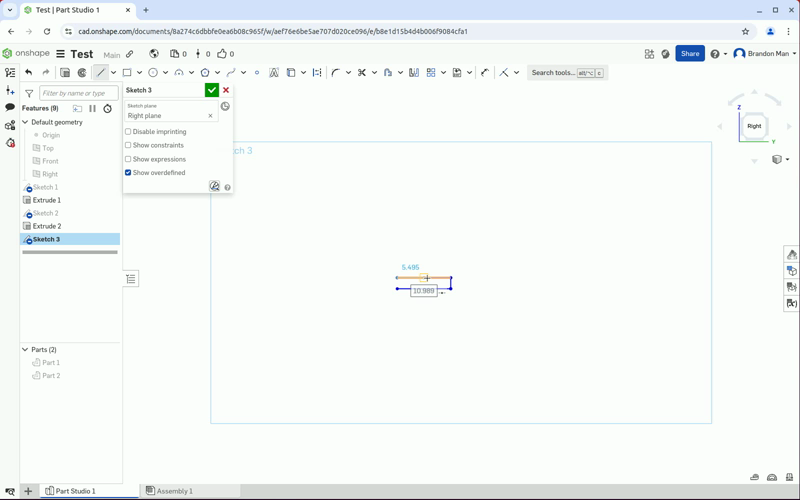
key_down(shift)
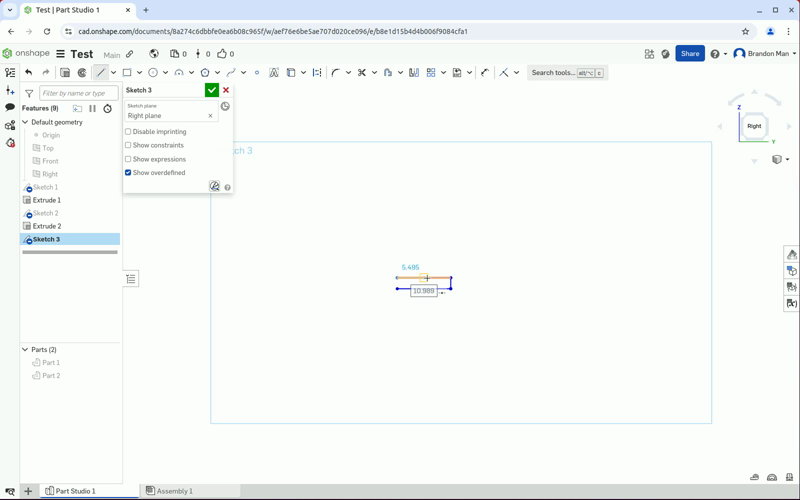
mouse_move(397, 288)
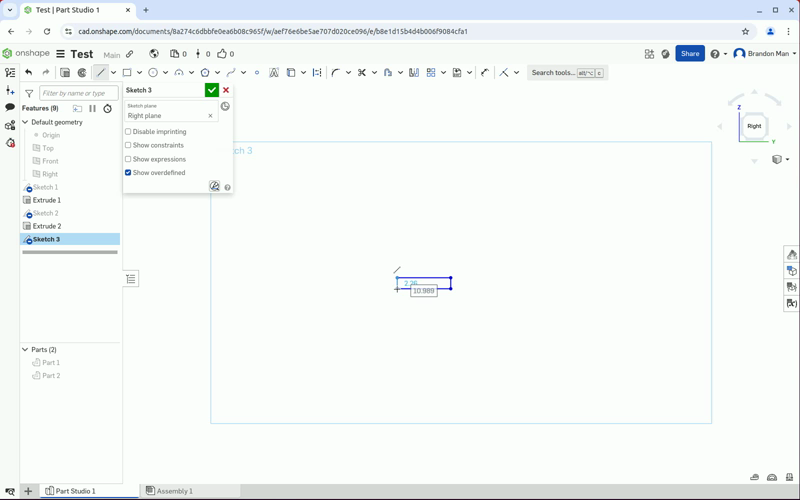
key_up(shift)
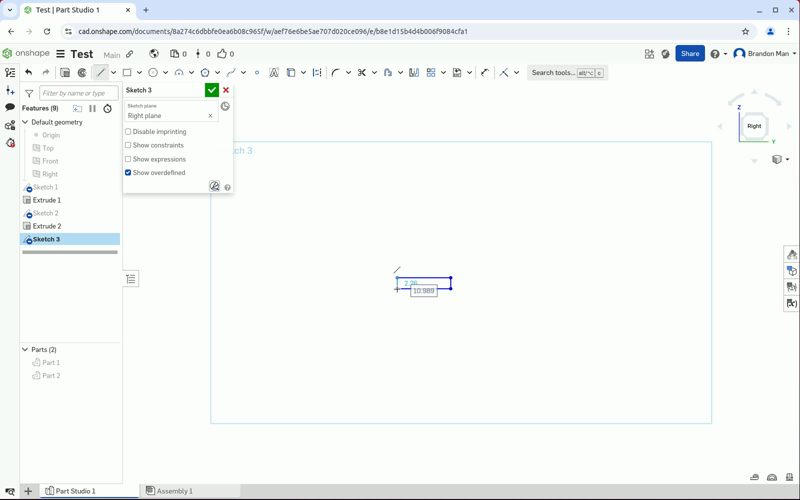
click(397, 288)
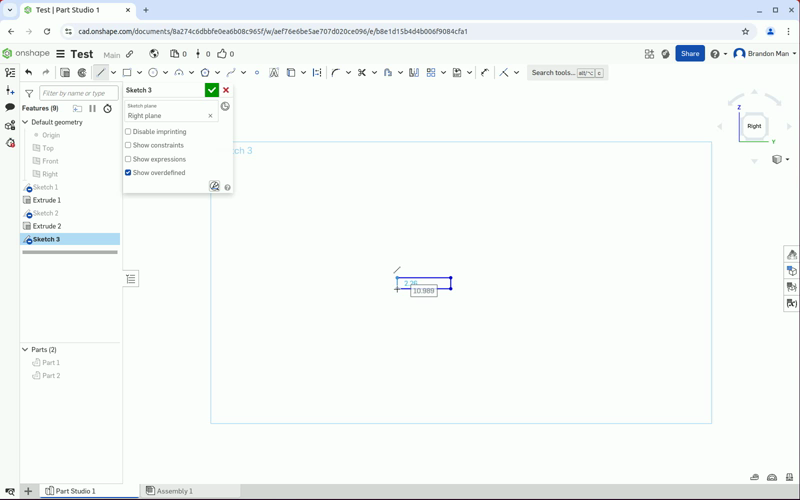
key(esc)
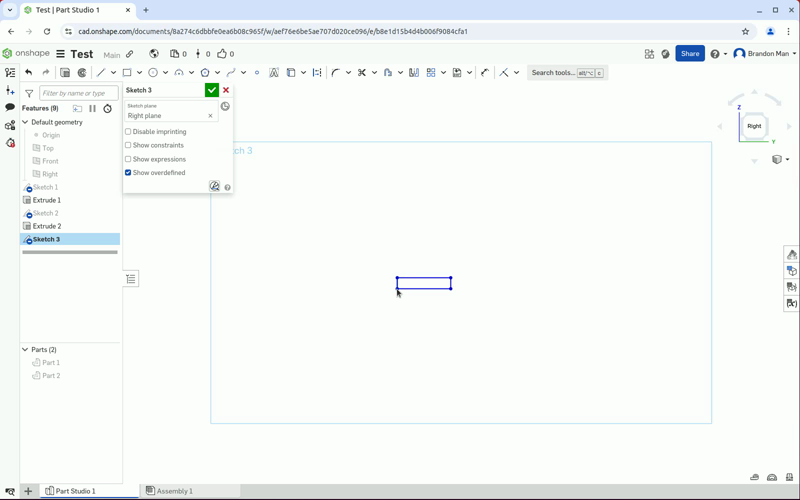
mouse_move(434, 280)
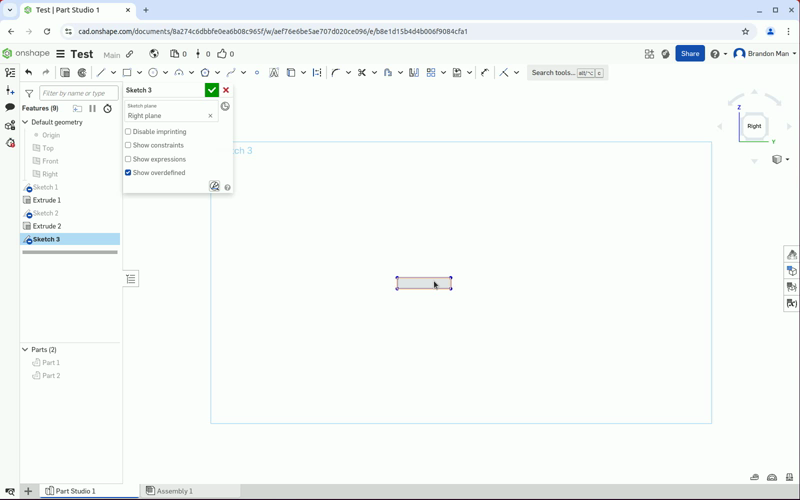
scroll(6)
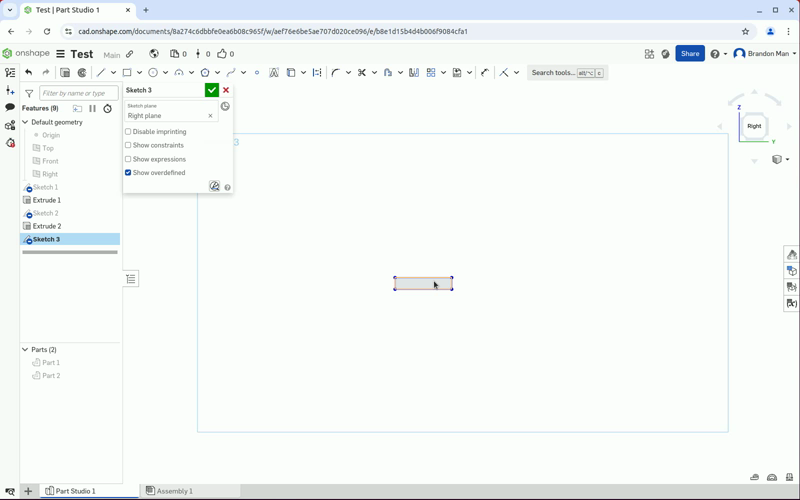
scroll(6)
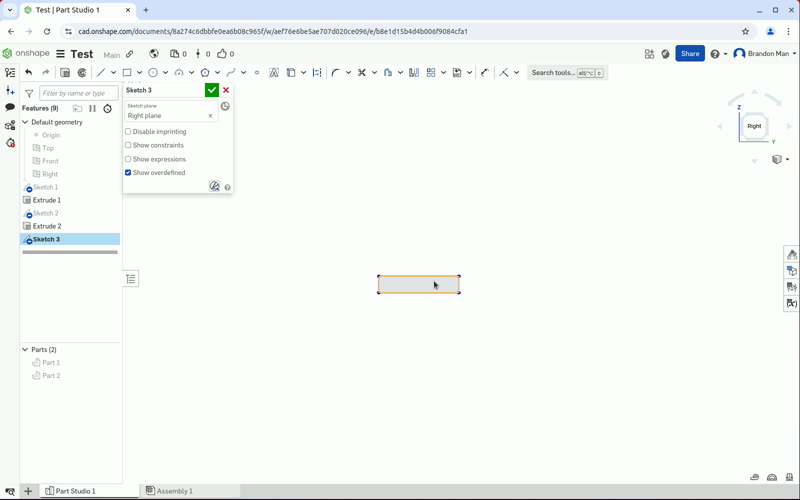
scroll(6)
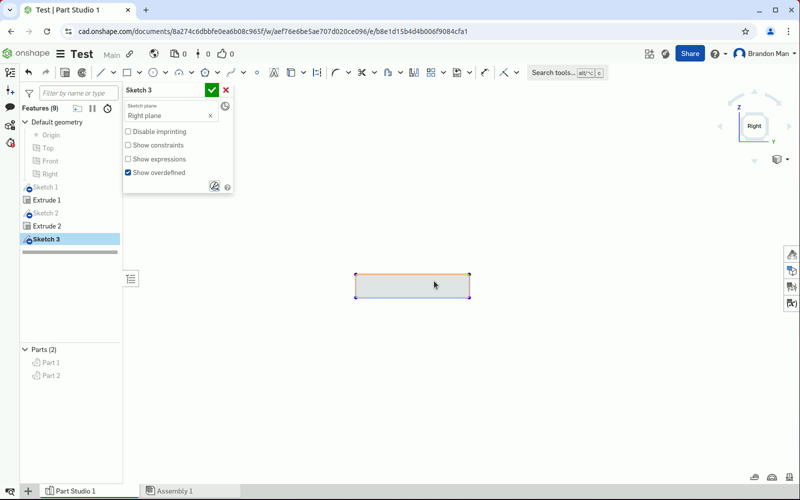
scroll(6)
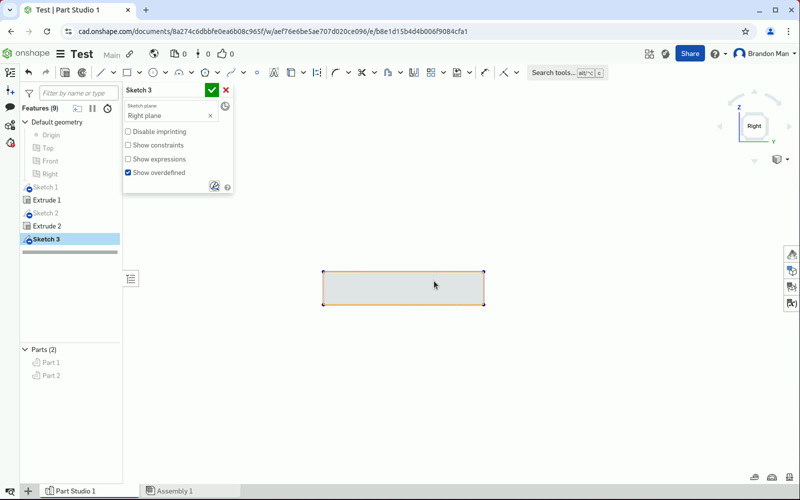
scroll(6)
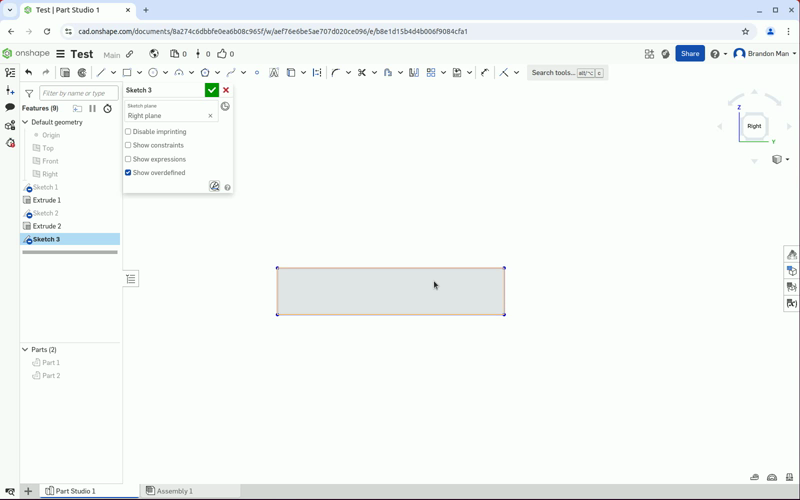
scroll(6)
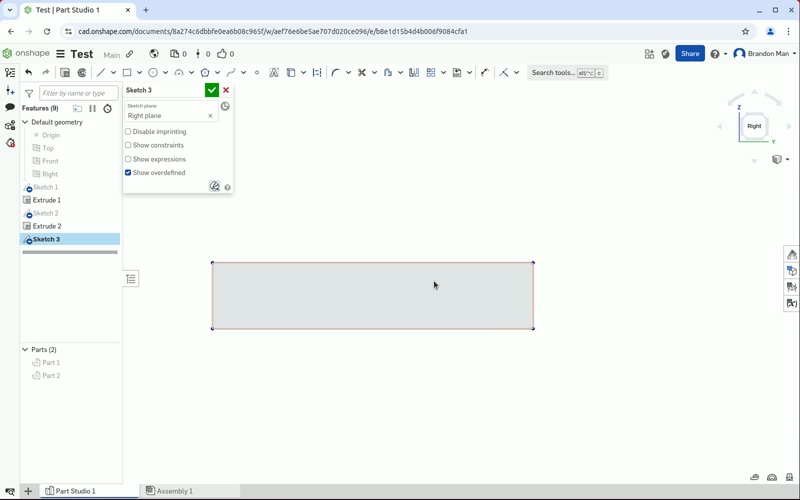
scroll(6)
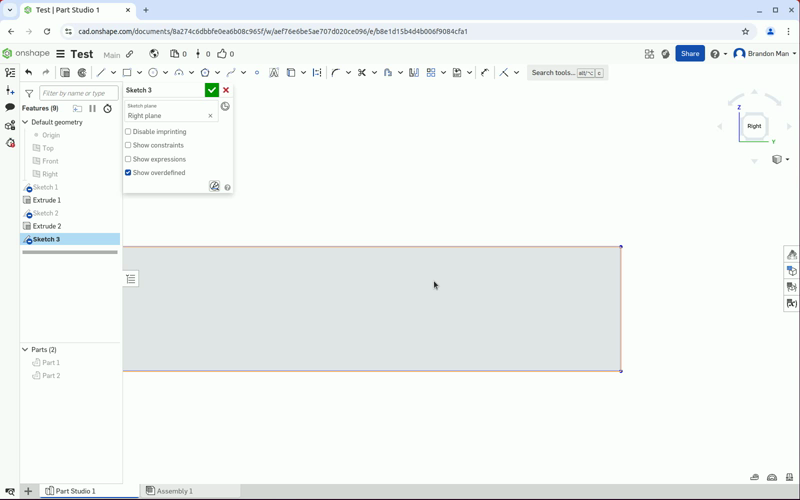
click(434, 280)
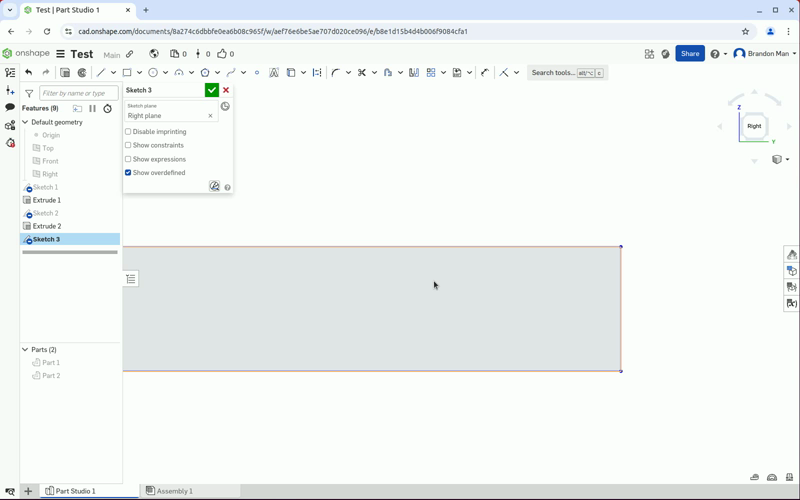
scroll(-6)
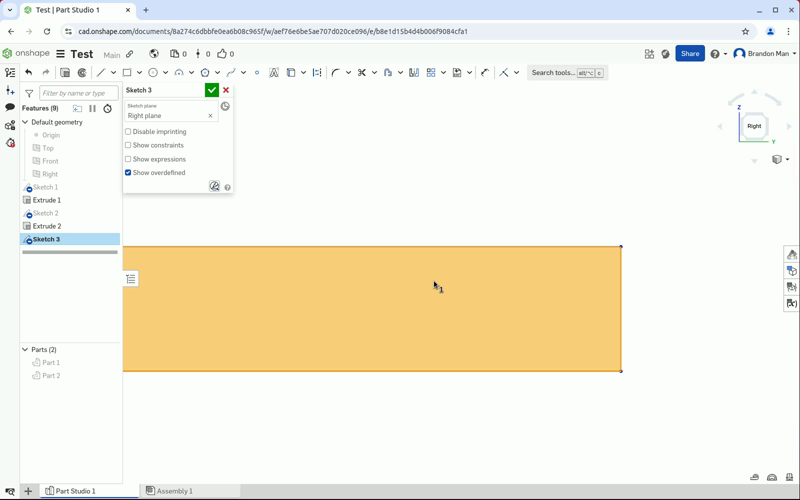
scroll(-6)
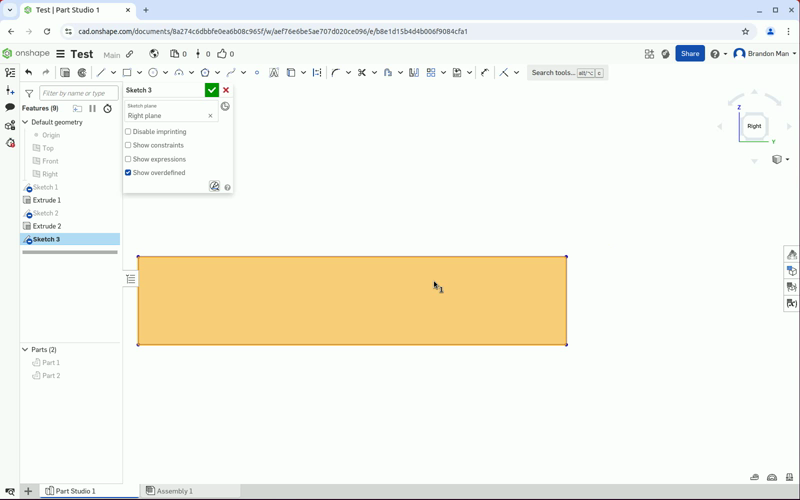
scroll(-6)
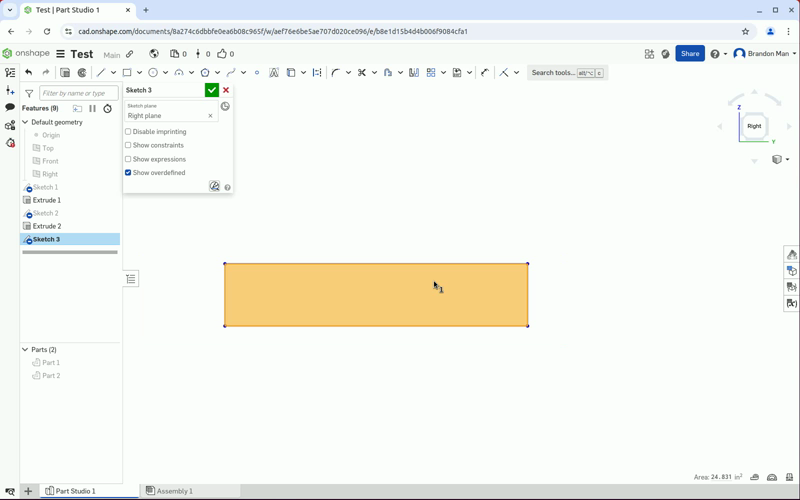
scroll(-6)
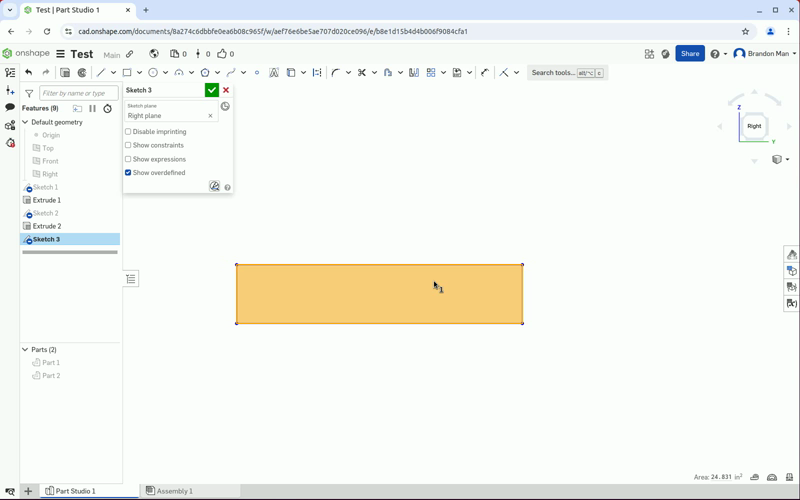
scroll(-6)
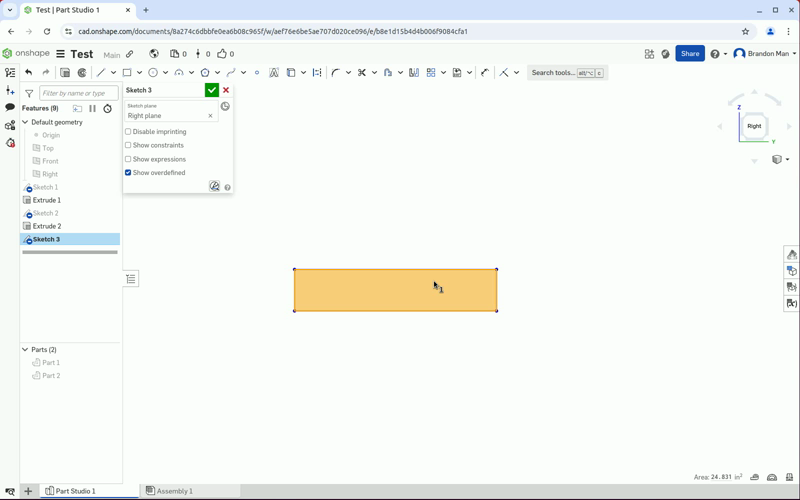
scroll(-6)
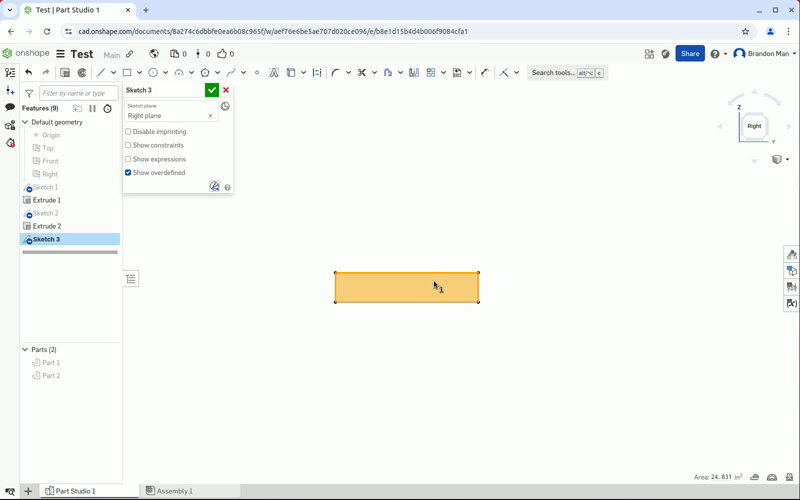
scroll(-6)
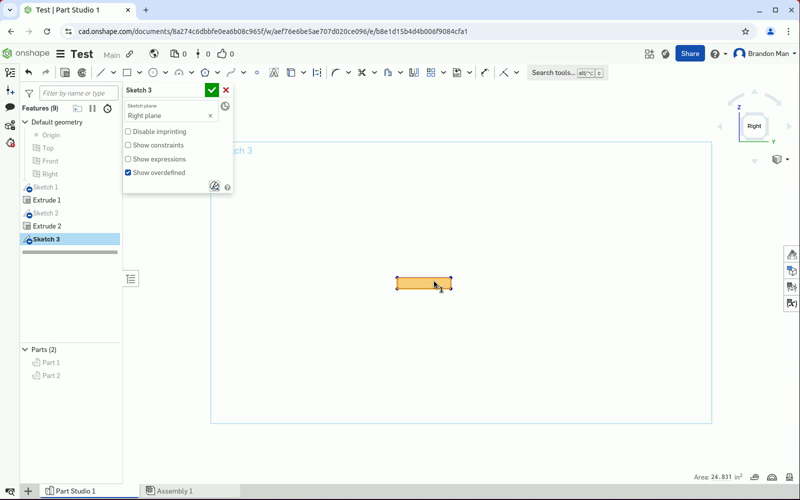
mouse_move(73, 352)
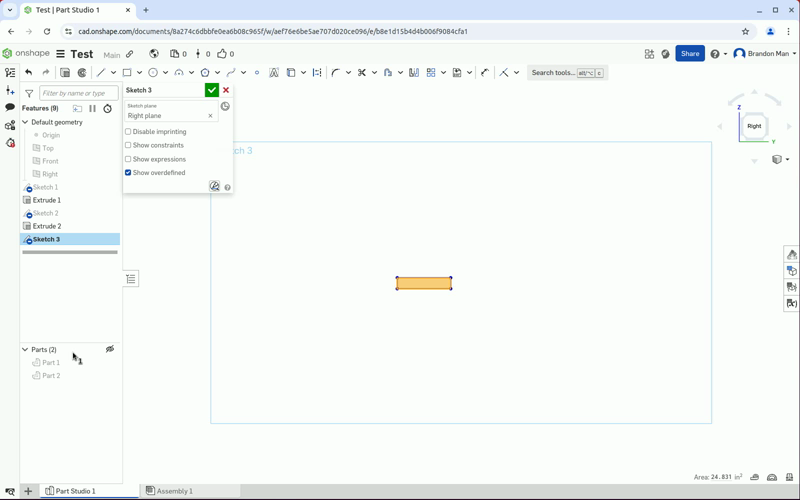
key(shift+y)
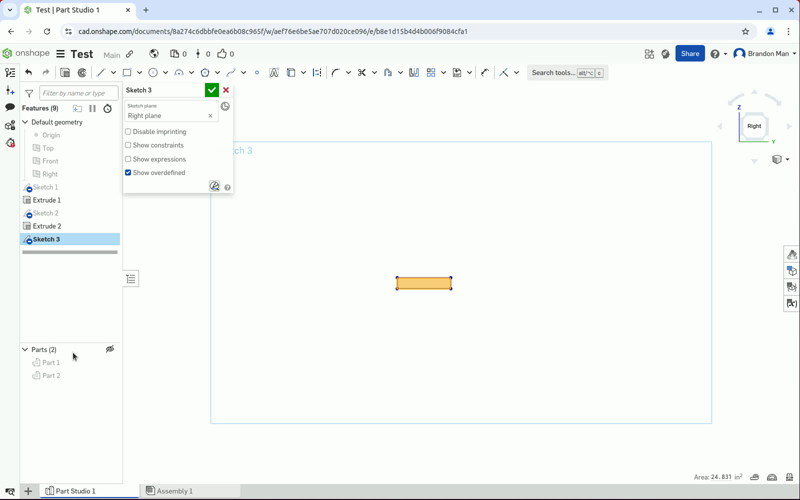
key(shift+e)
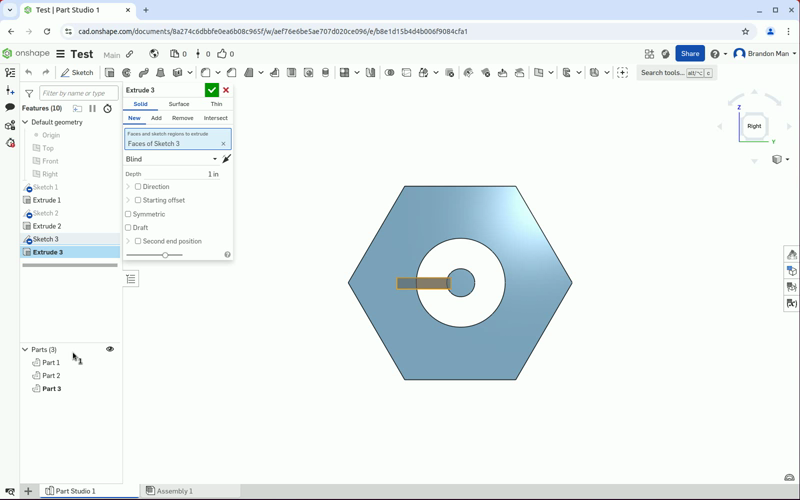
mouse_move(143, 106)
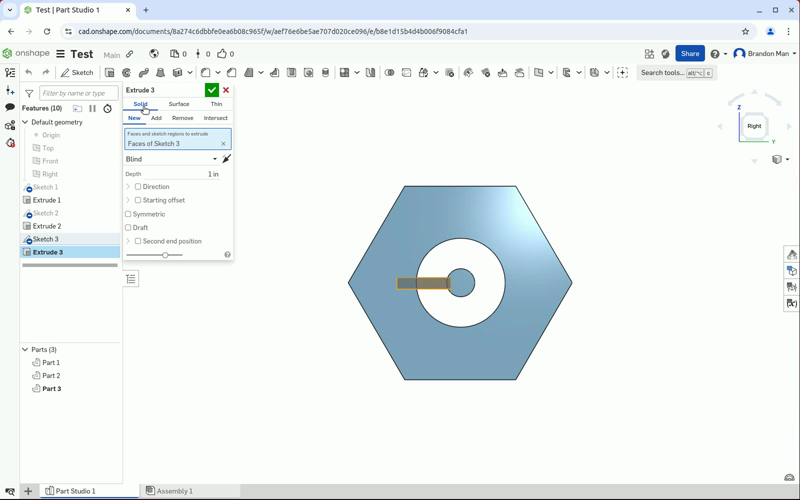
click(143, 106)
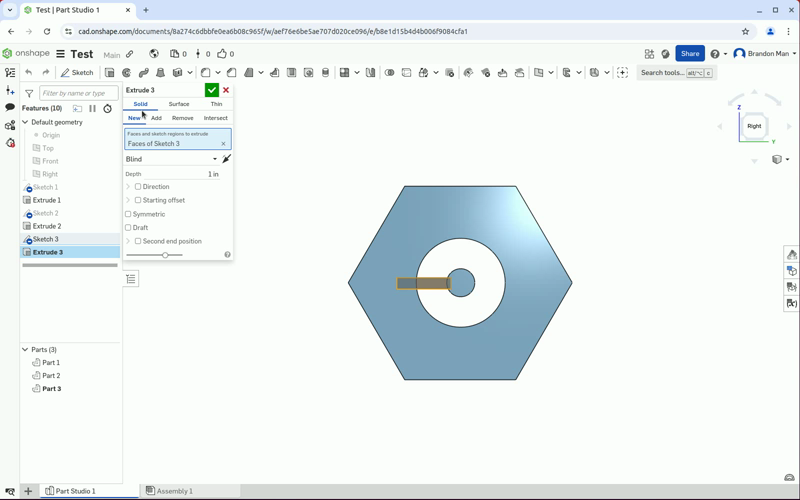
mouse_move(137, 120)
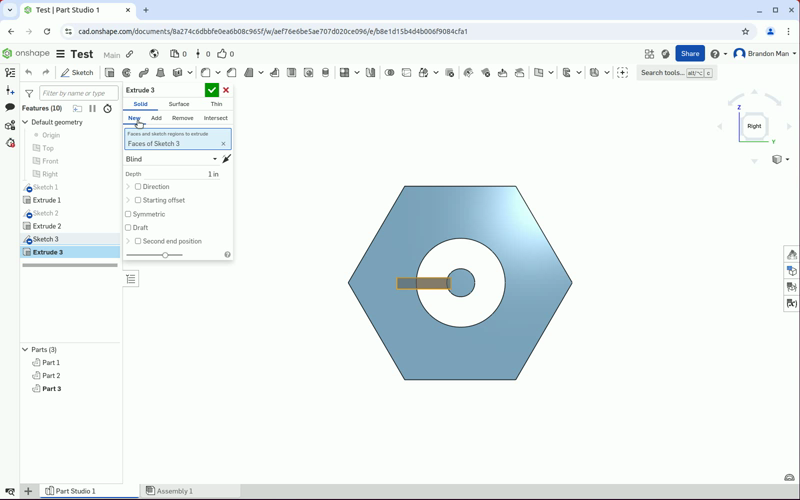
click(137, 120)
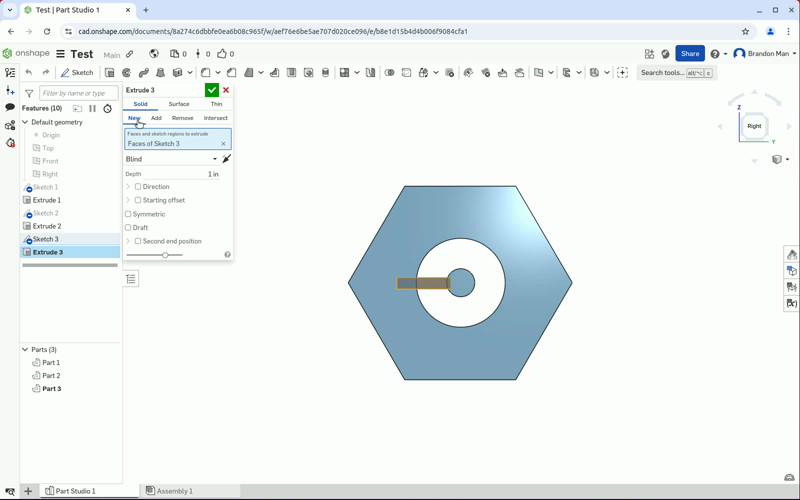
key(tab, 4)
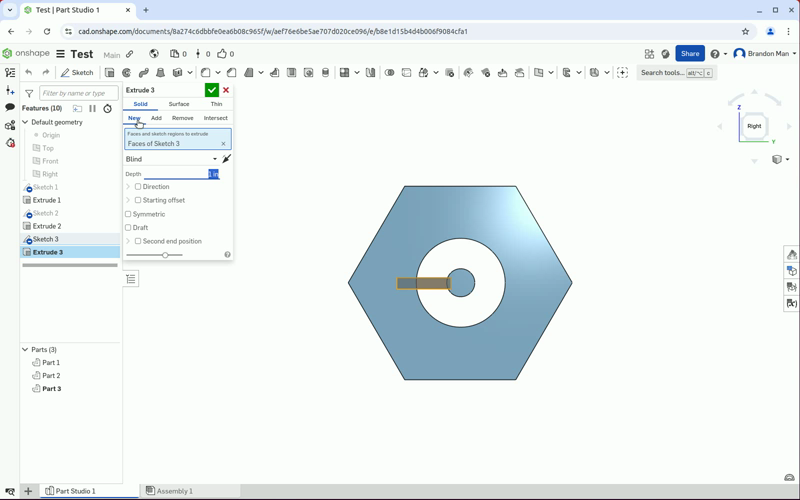
text(22.627)
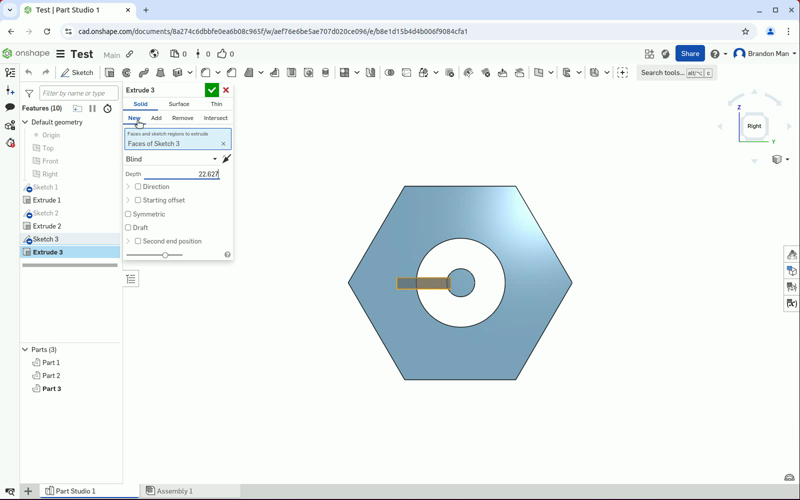
key(enter)
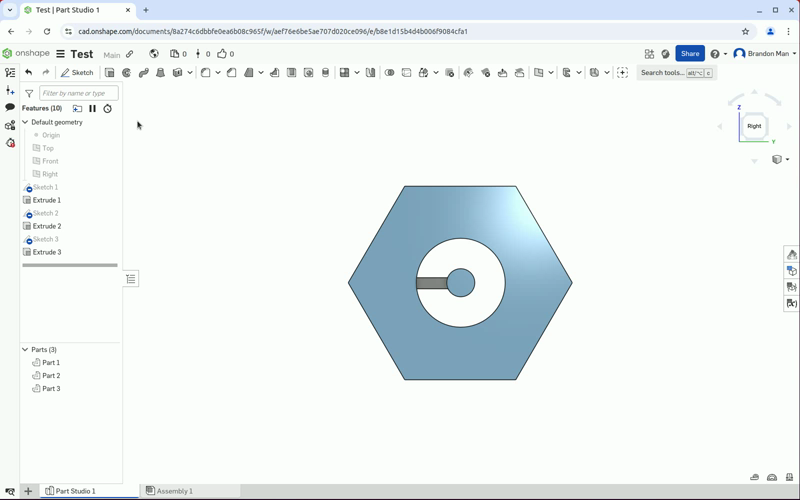
key(shift+h)
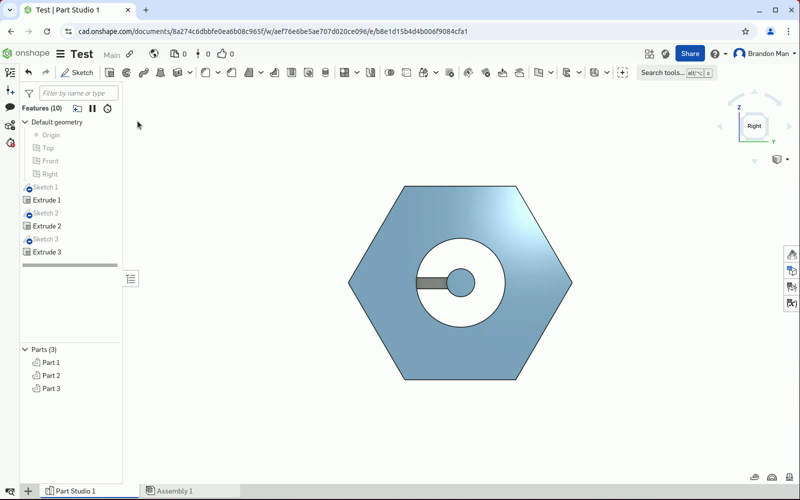
key(shift+h)
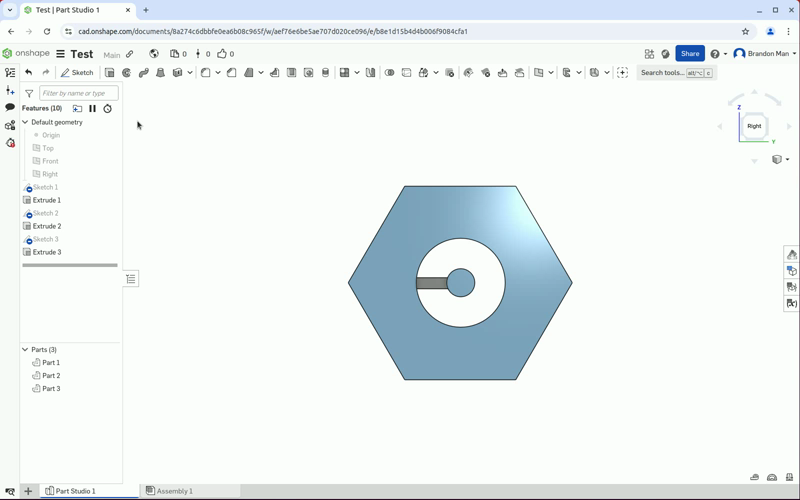
mouse_move(73, 189)
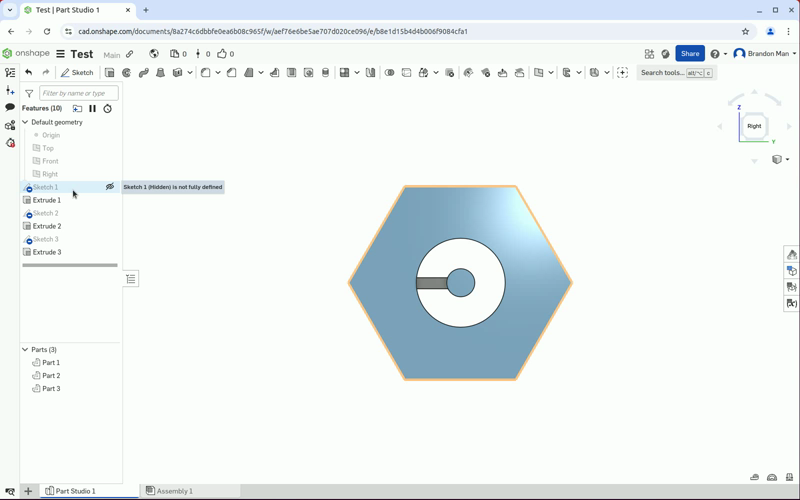
click(73, 189)
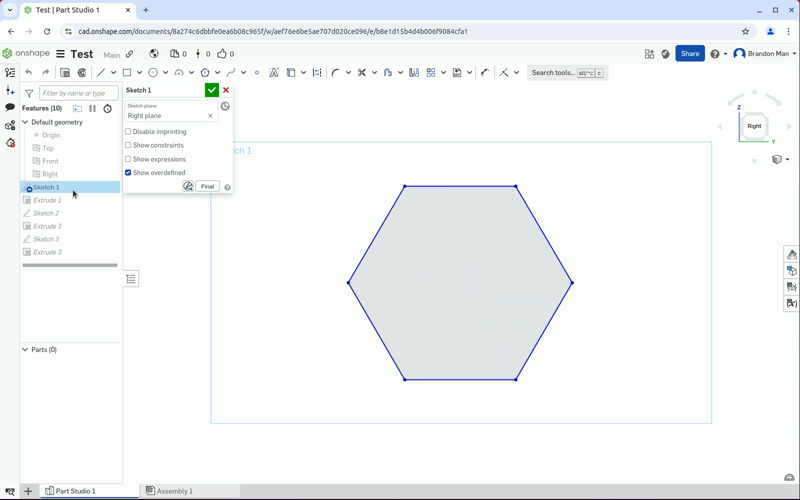
mouse_move(229, 92)
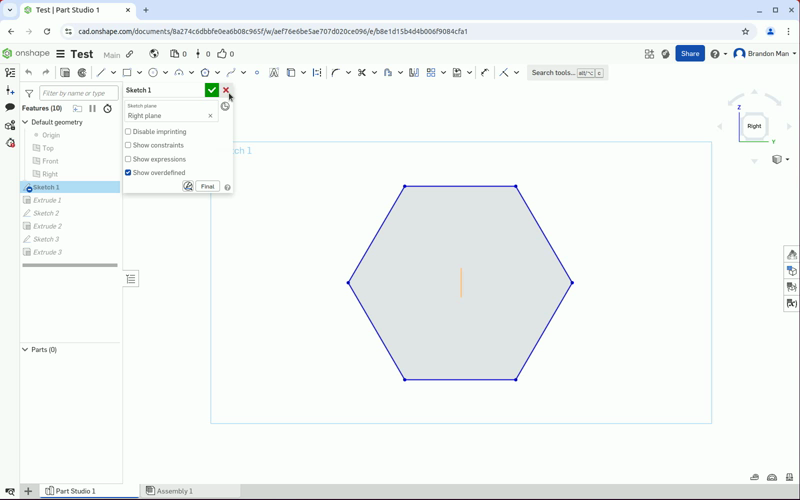
click(229, 92)
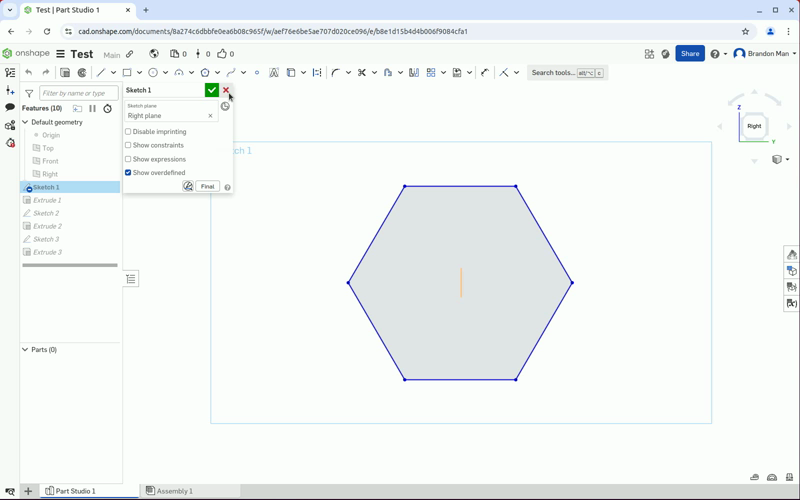
key(shift+s)
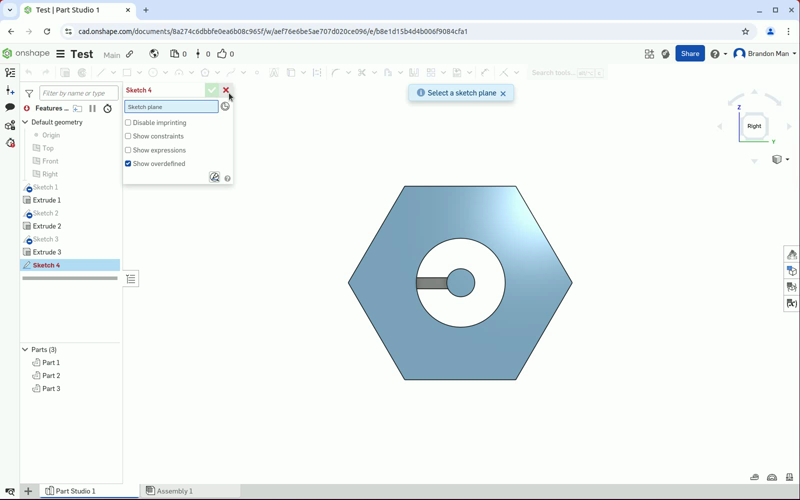
mouse_move(73, 176)
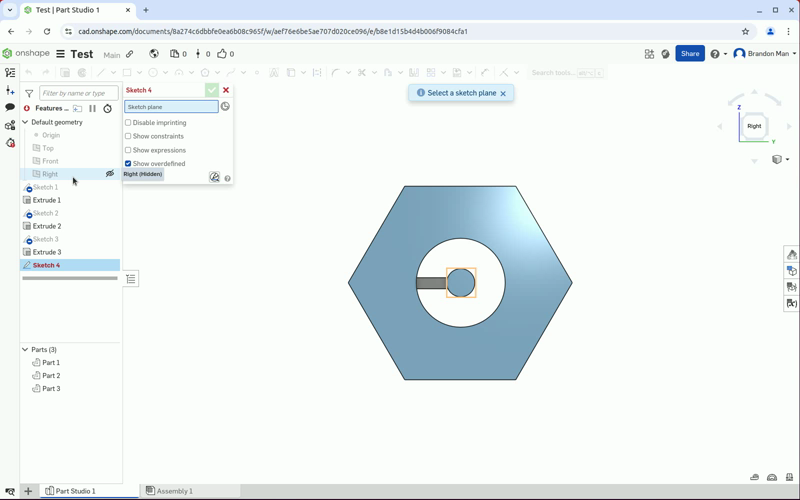
click(73, 176)
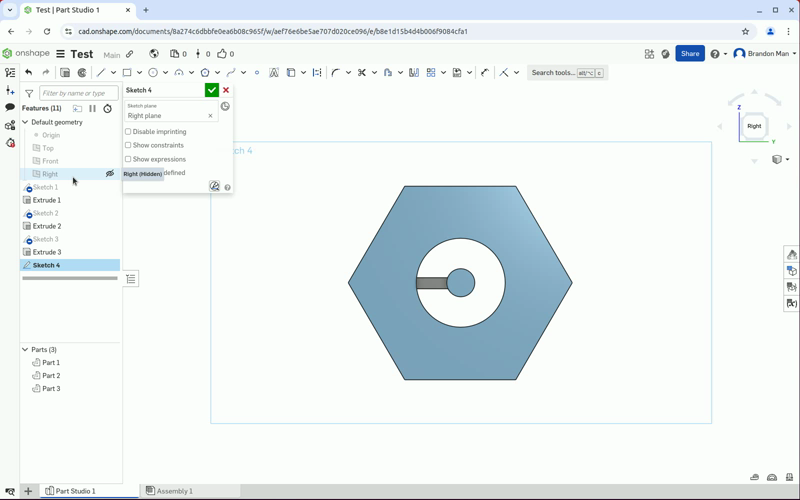
mouse_move(73, 352)
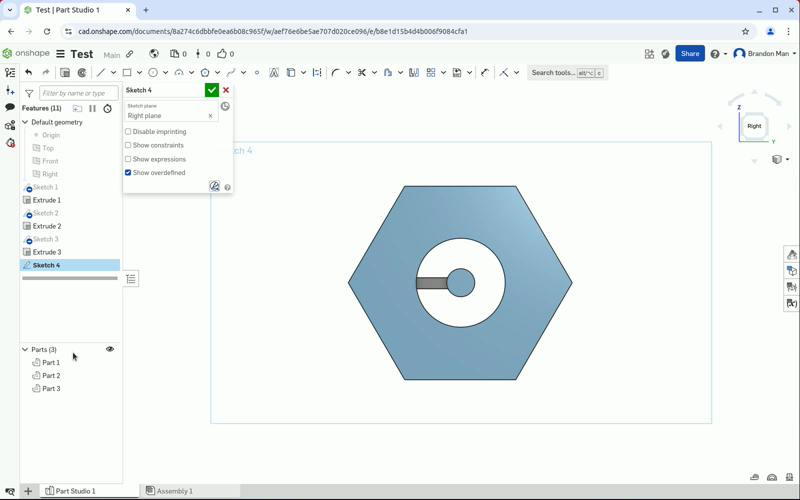
key(y)
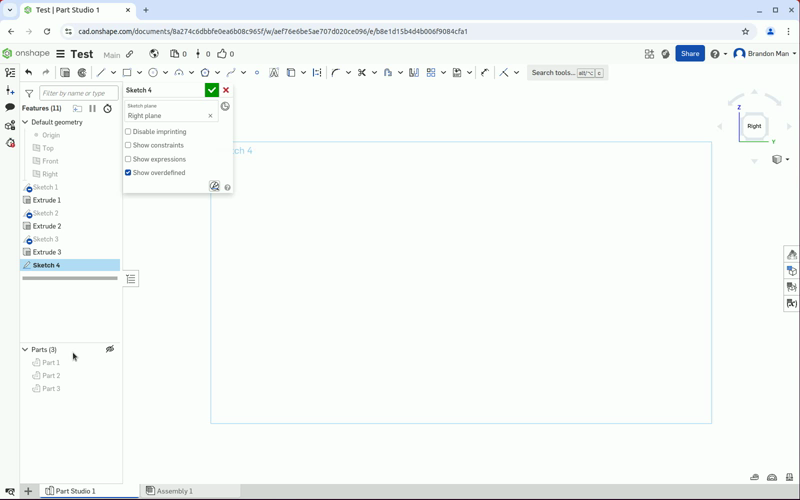
key(l)
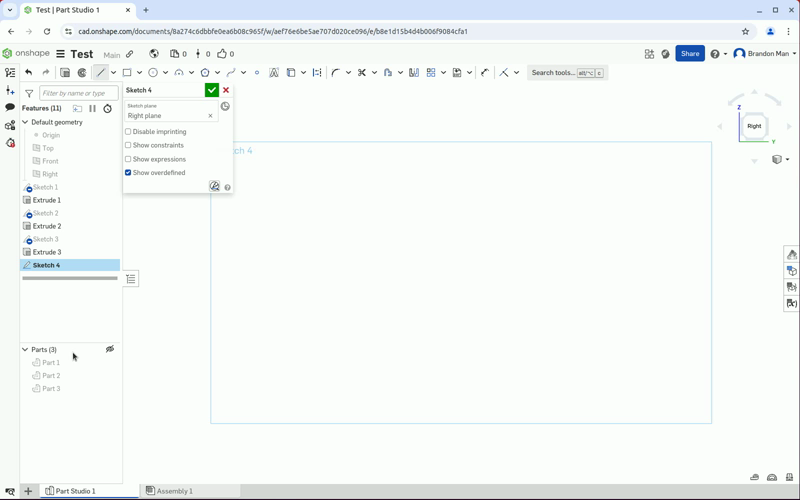
key_down(shift)
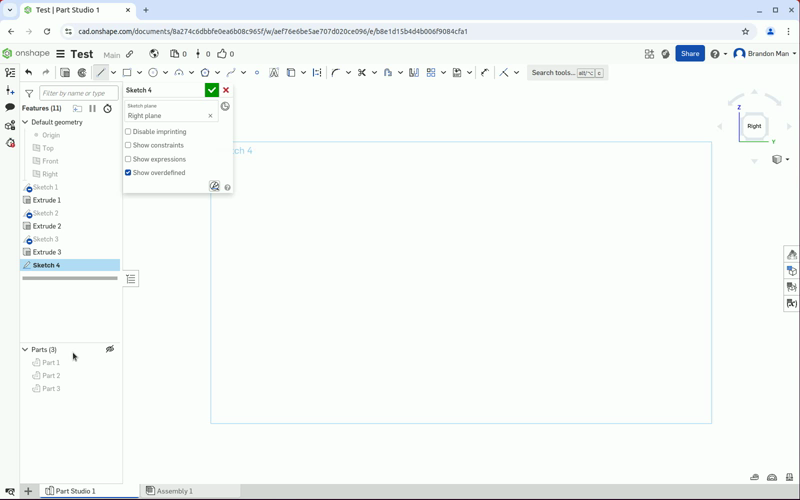
mouse_move(454, 274)
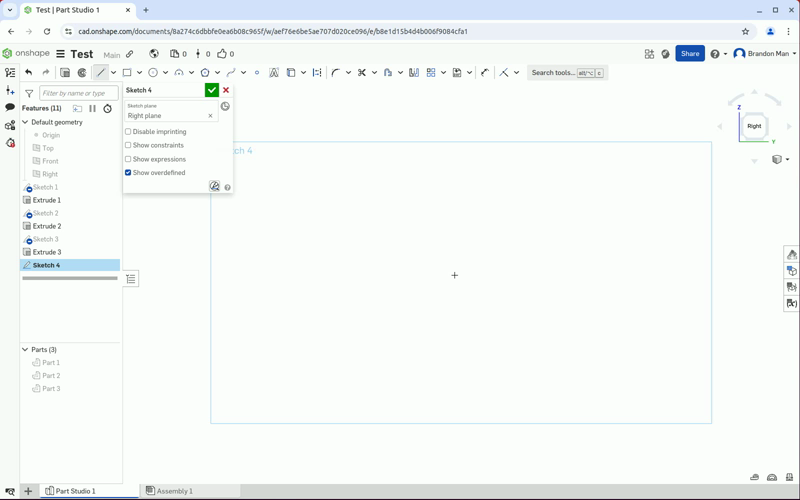
click(454, 274)
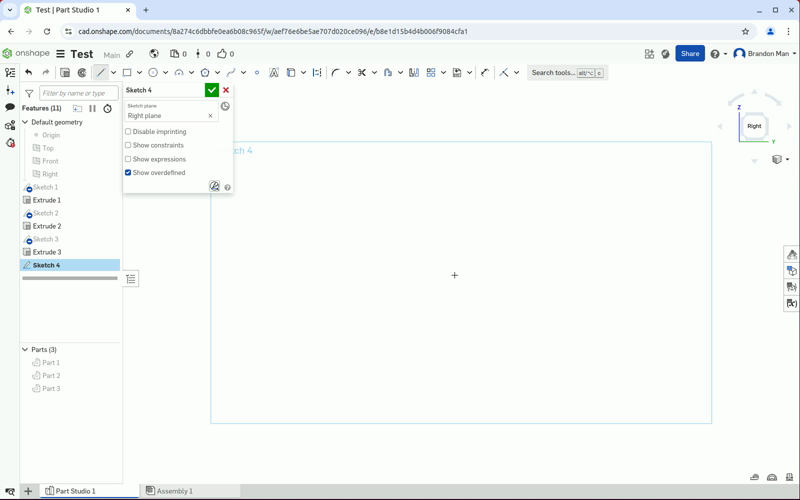
key_up(shift)
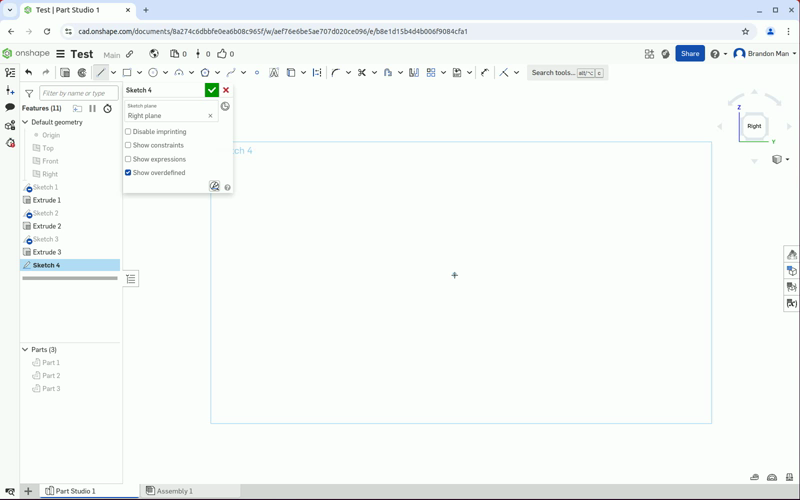
key_down(shift)
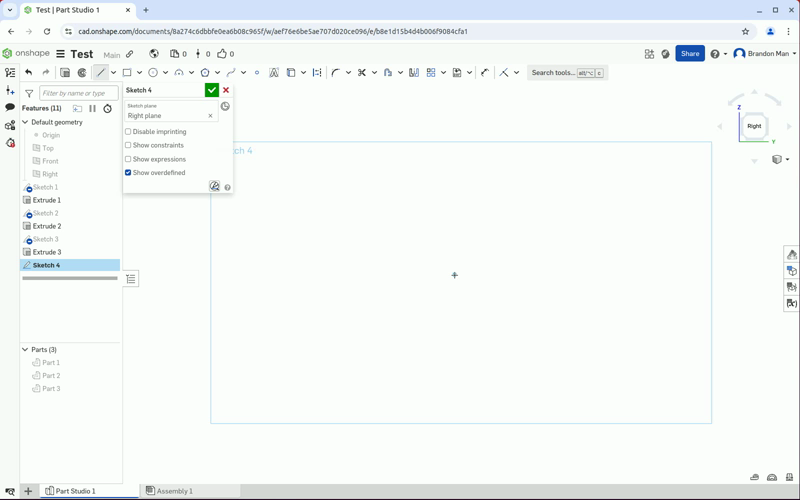
mouse_move(484, 274)
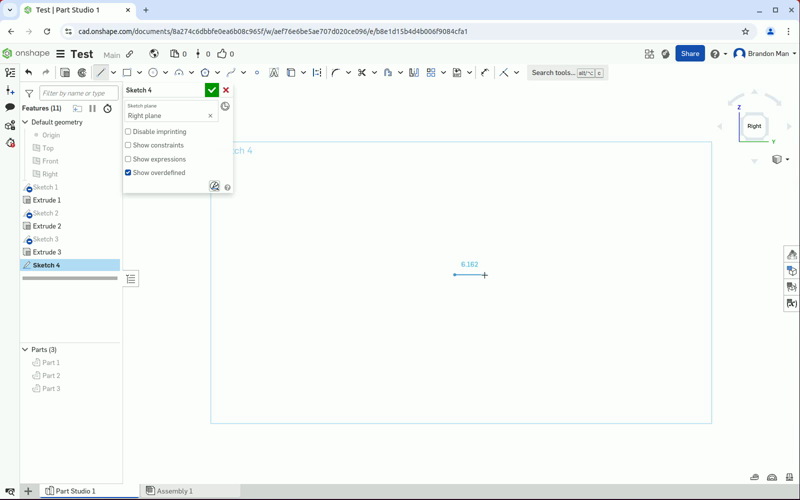
mouse_move(465, 274)
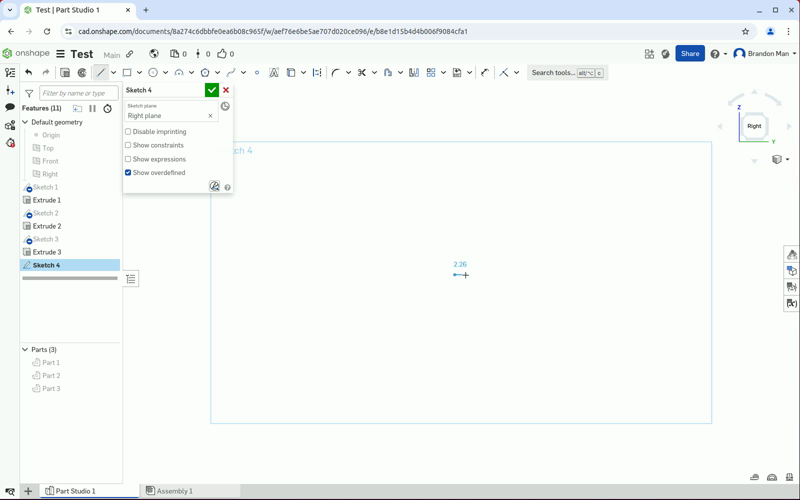
click(465, 274)
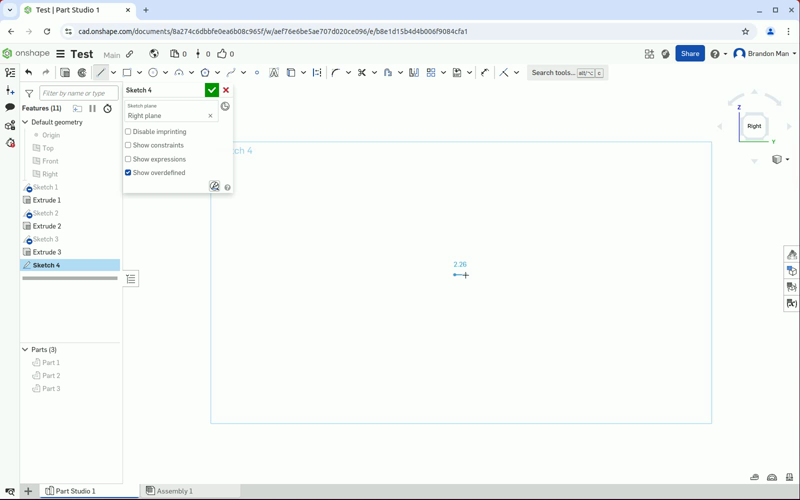
key_up(shift)
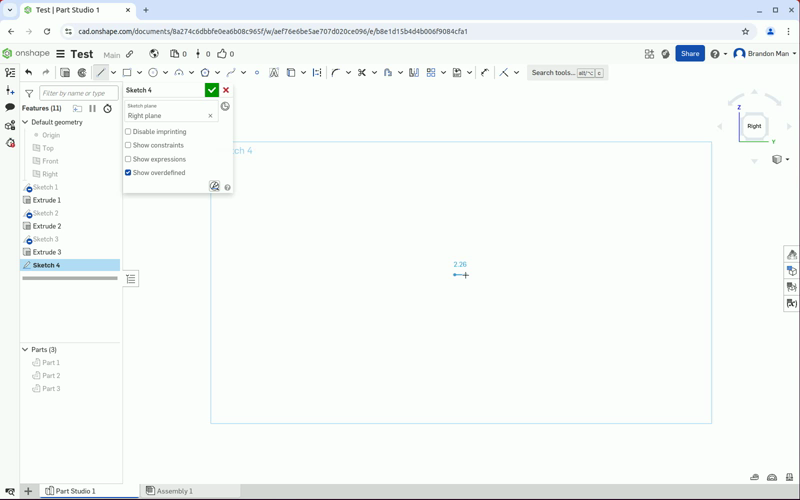
key_down(shift)
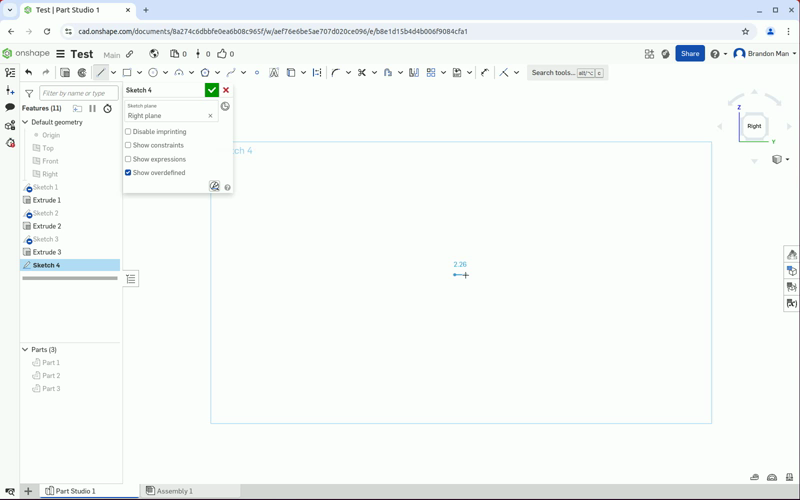
mouse_move(495, 274)
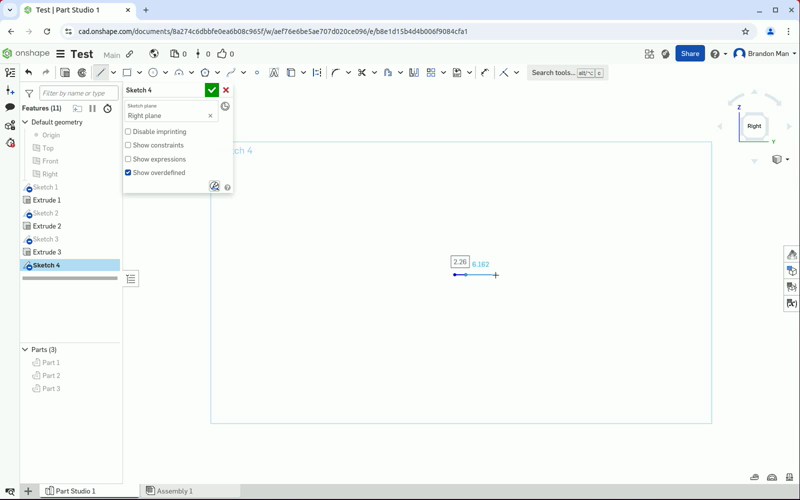
mouse_move(465, 232)
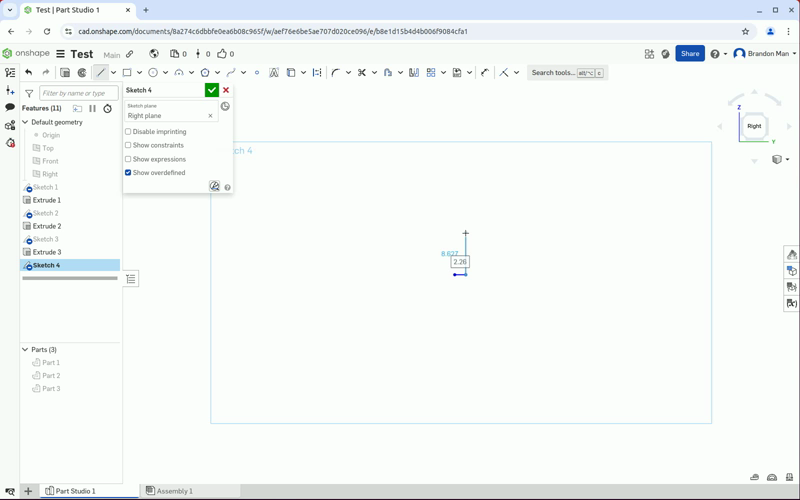
click(465, 232)
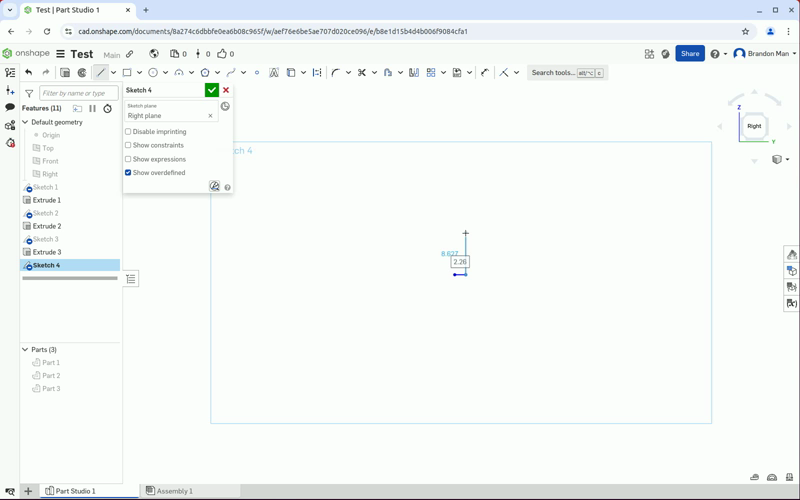
key_up(shift)
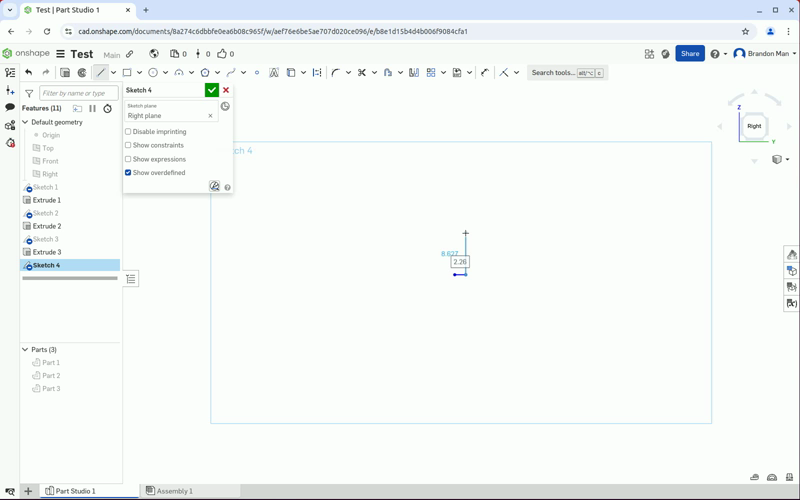
key_down(shift)
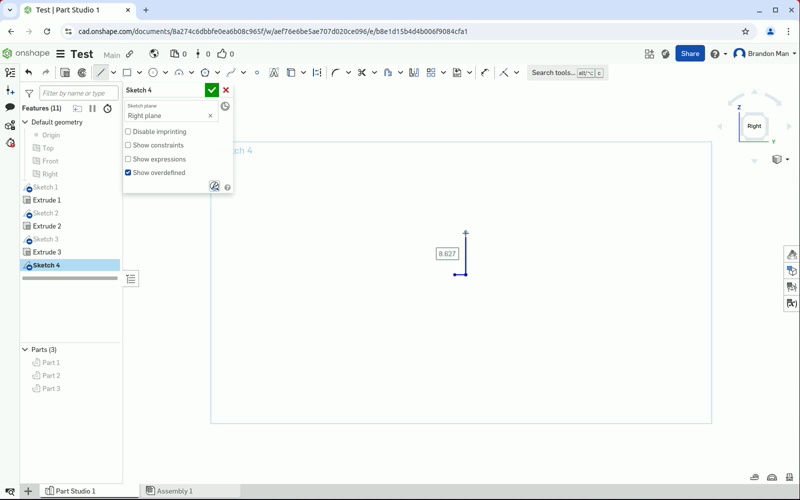
mouse_move(495, 232)
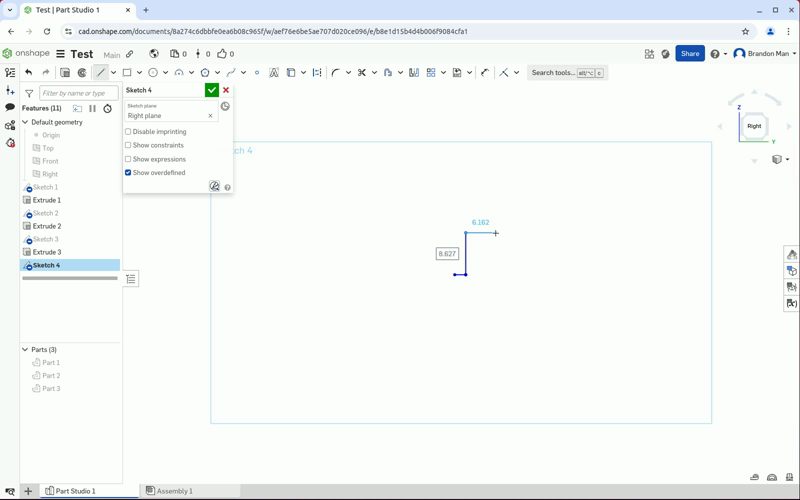
mouse_move(454, 232)
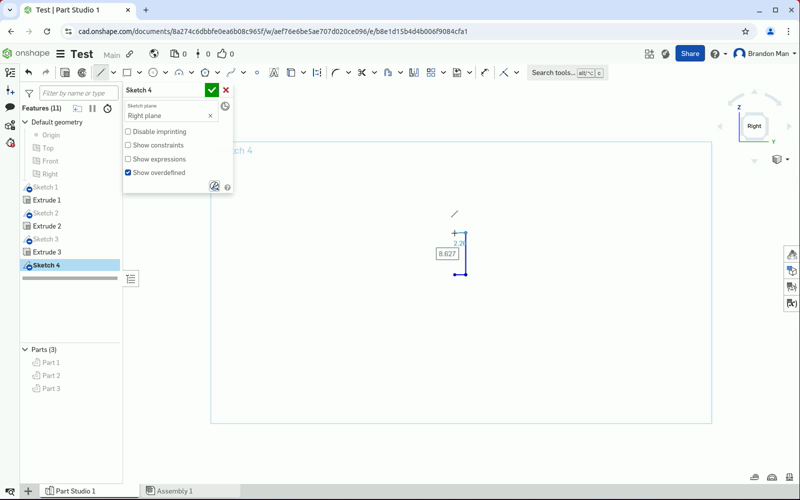
click(454, 232)
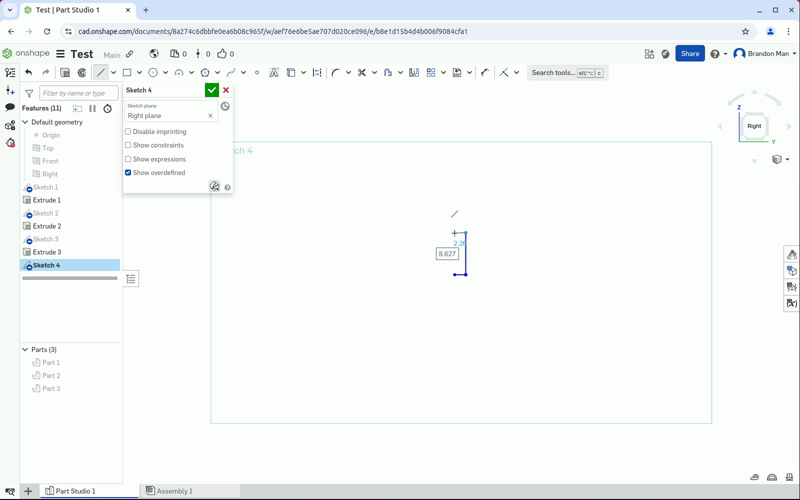
key_up(shift)
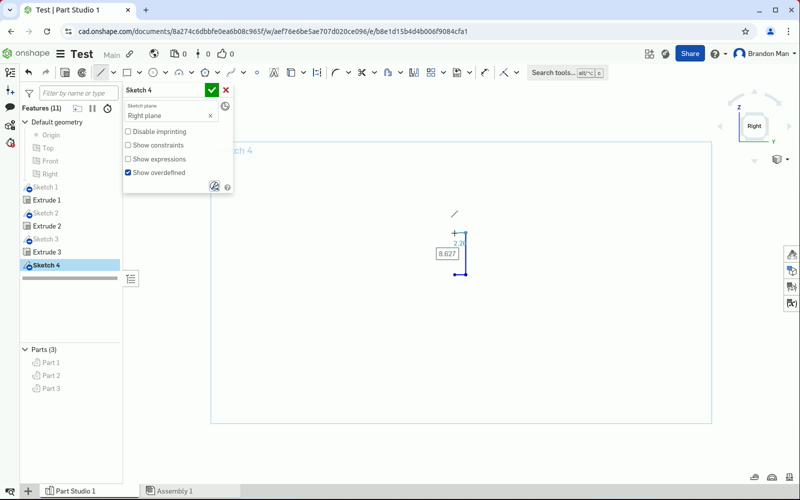
mouse_move(484, 232)
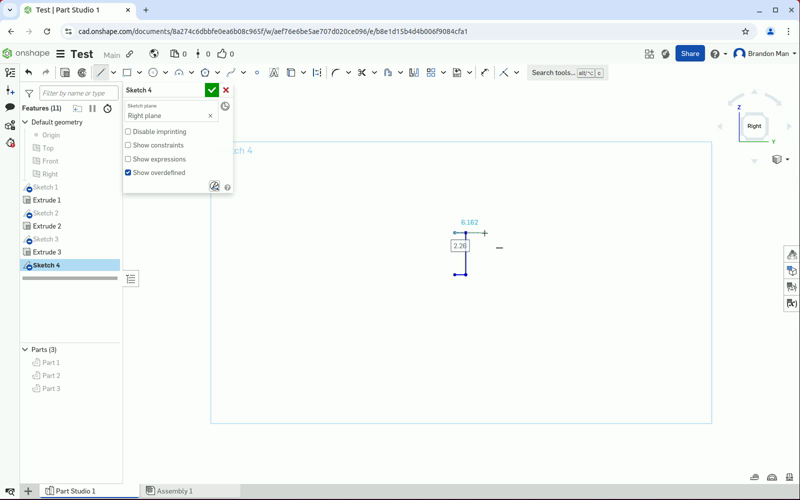
key_down(shift)
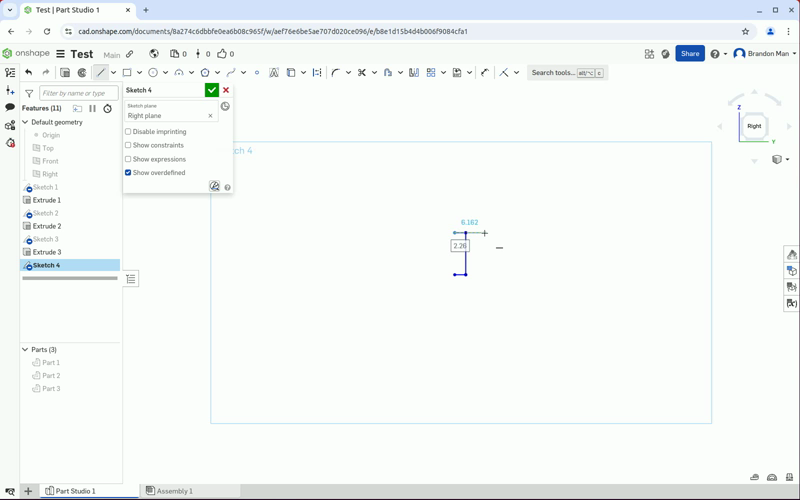
mouse_move(454, 274)
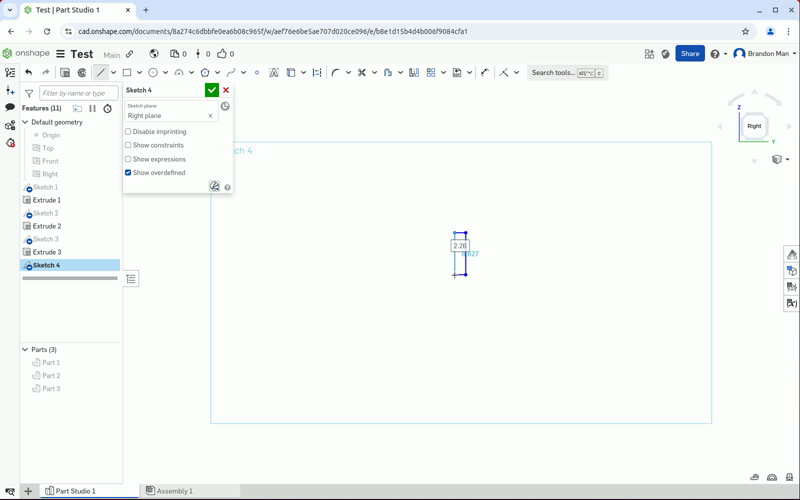
key_up(shift)
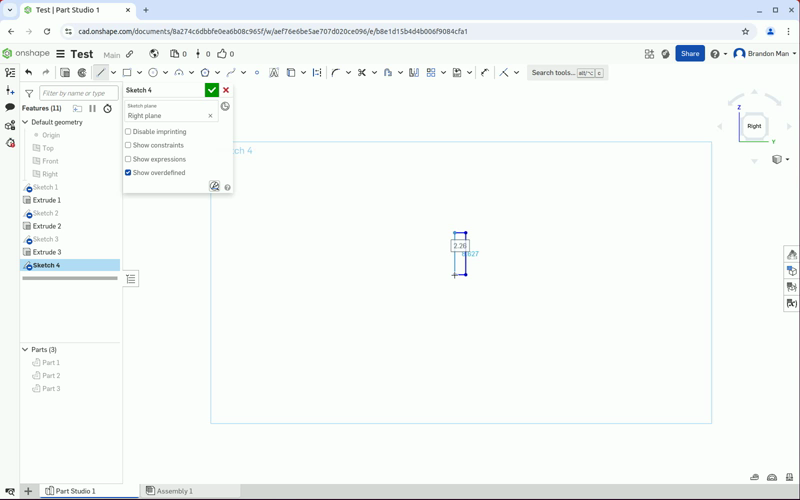
click(454, 274)
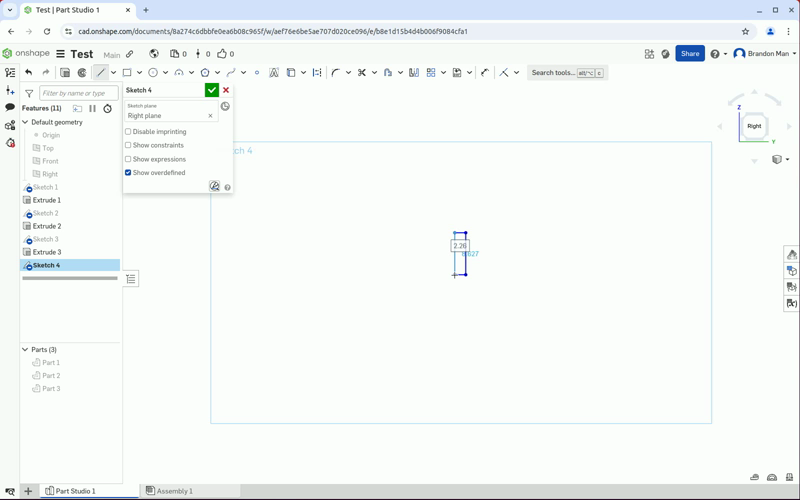
key(esc)
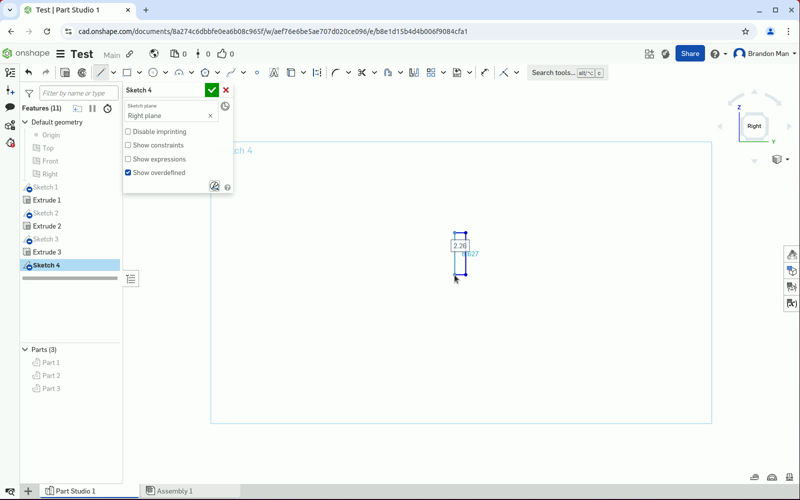
mouse_move(462, 245)
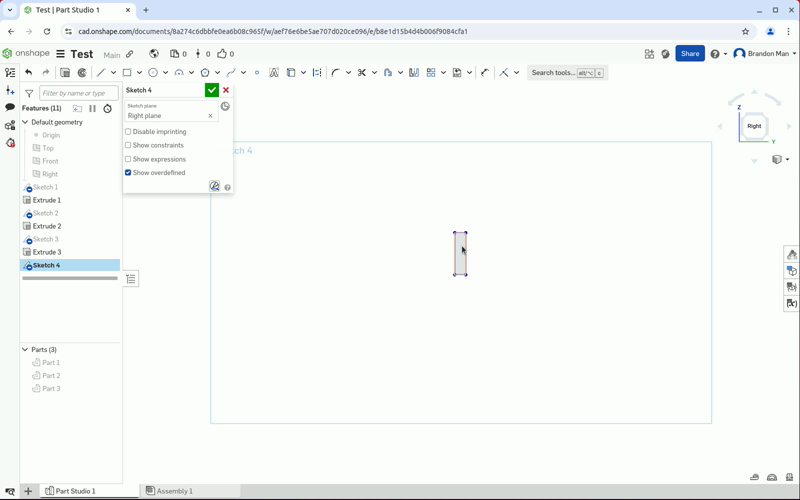
scroll(6)
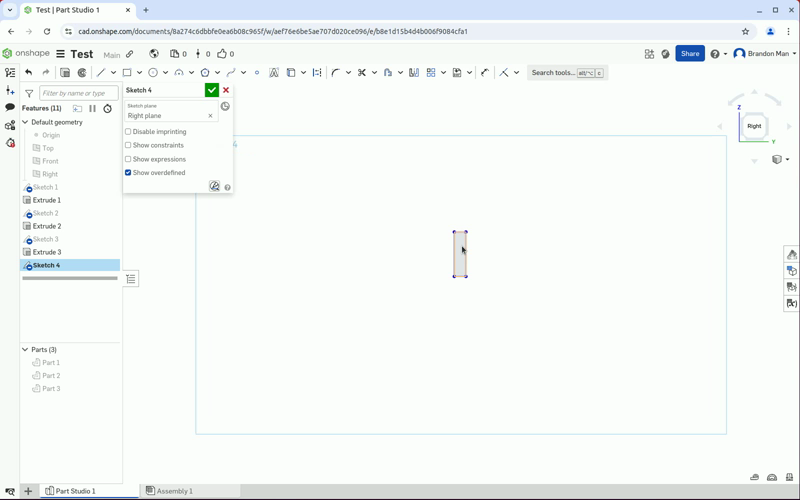
scroll(6)
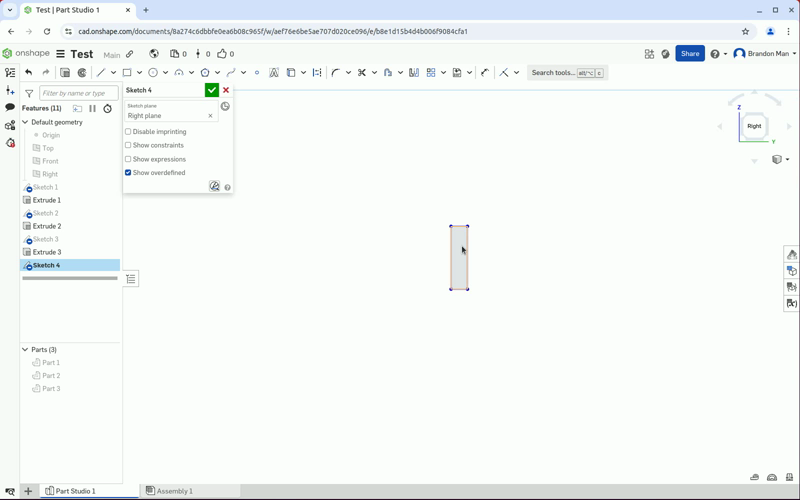
scroll(6)
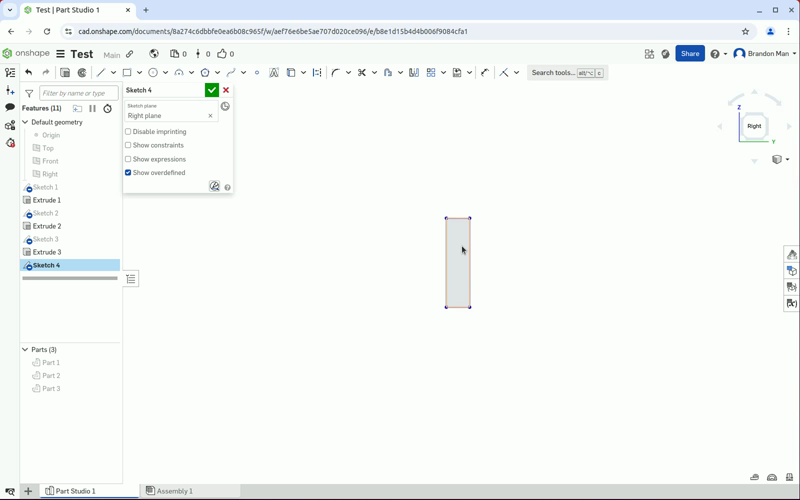
scroll(6)
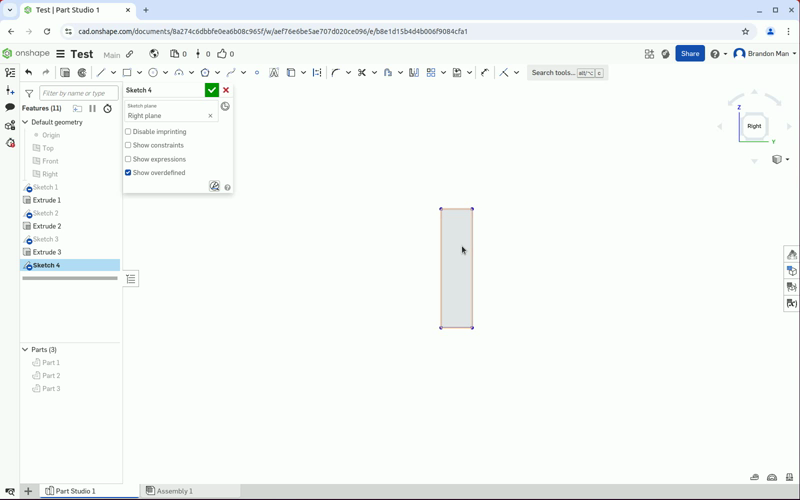
scroll(6)
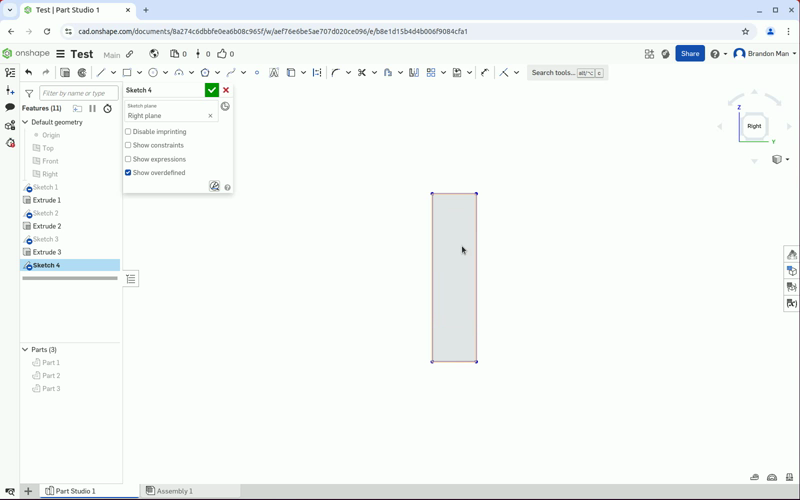
scroll(6)
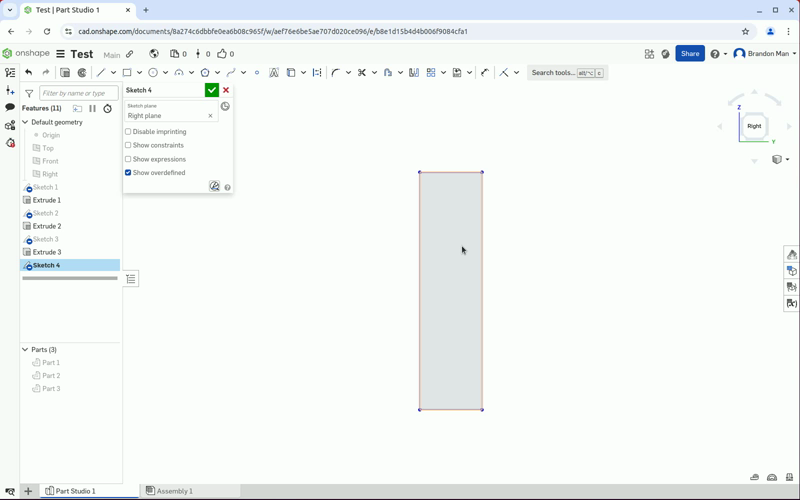
scroll(6)
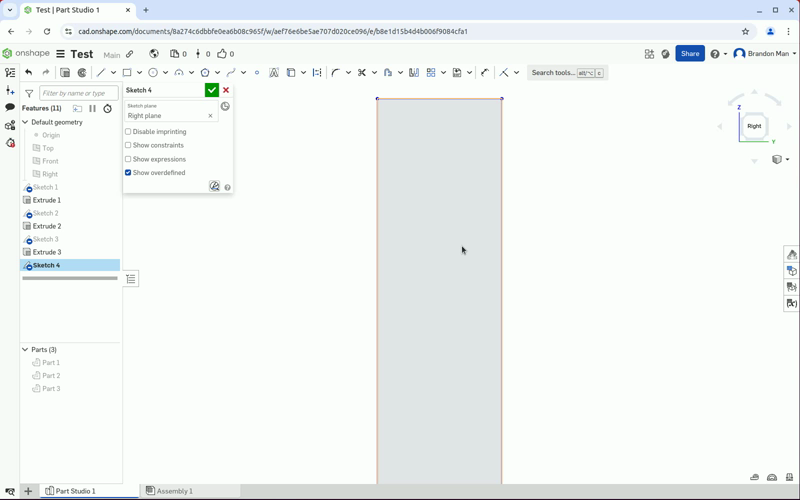
click(462, 245)
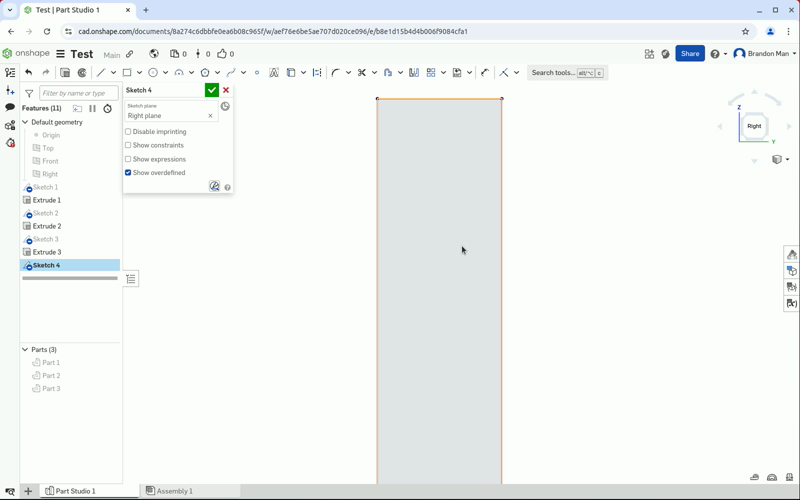
scroll(-6)
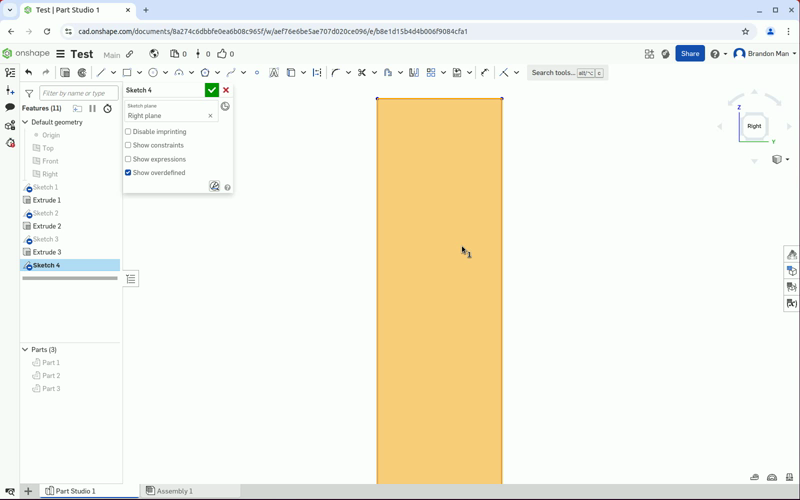
scroll(-6)
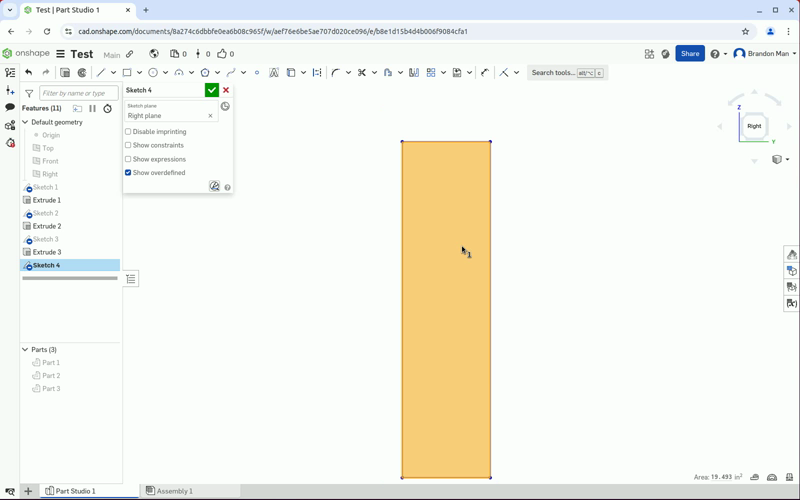
scroll(-6)
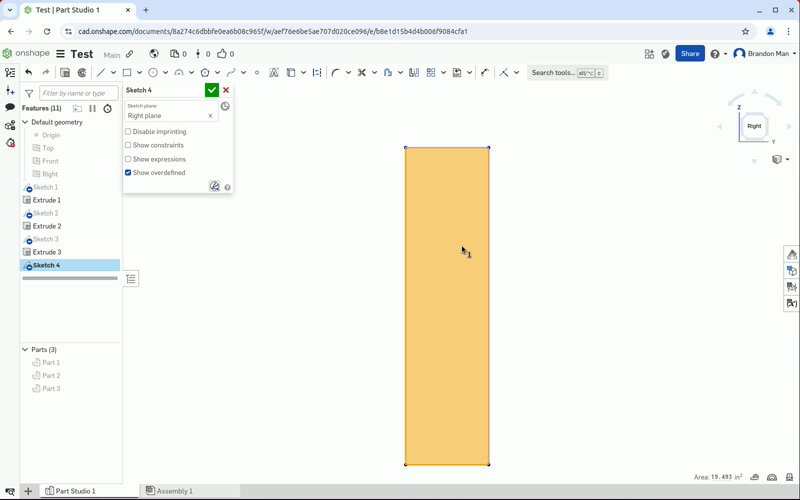
scroll(-6)
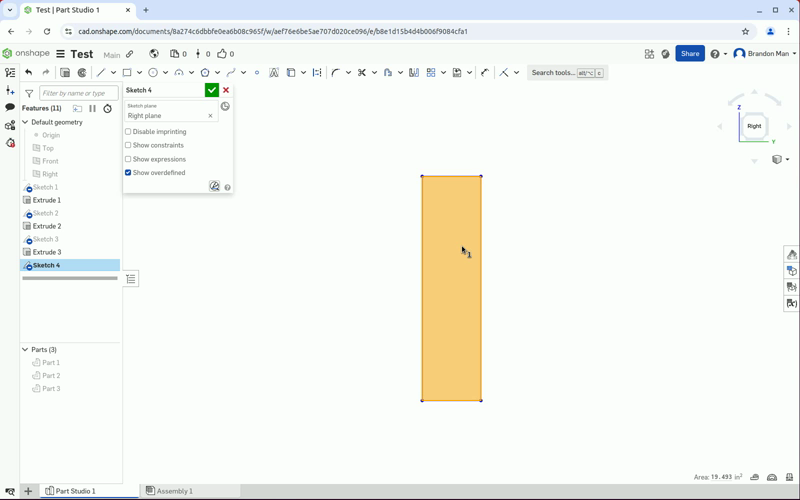
scroll(-6)
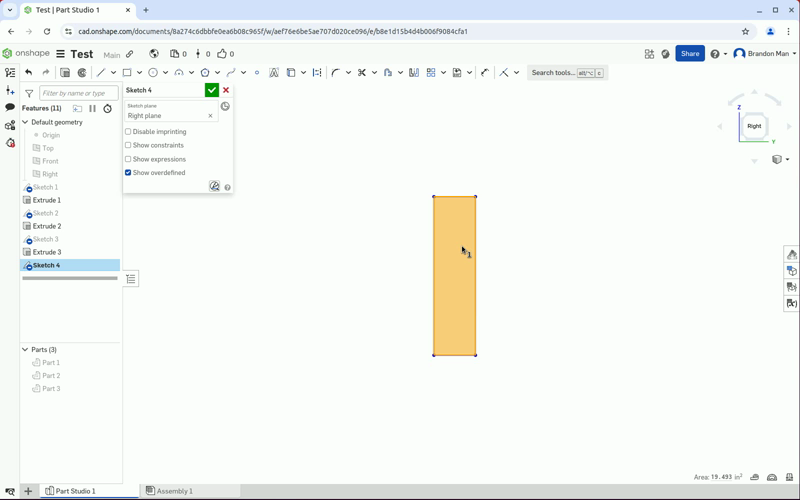
scroll(-6)
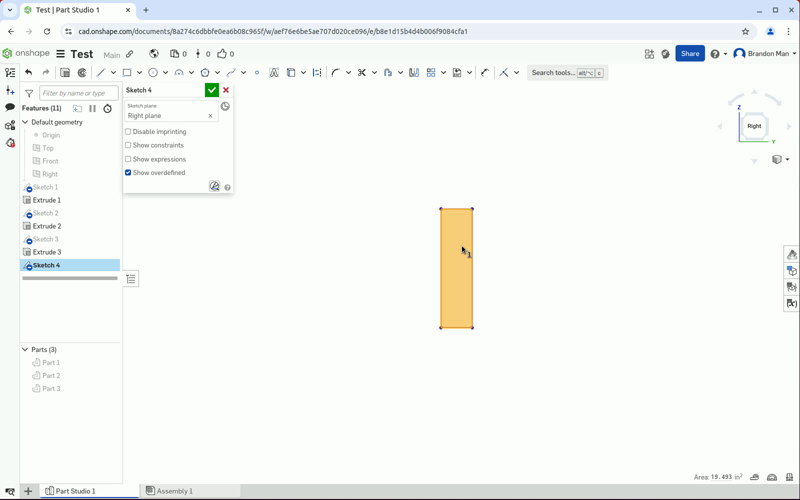
scroll(-6)
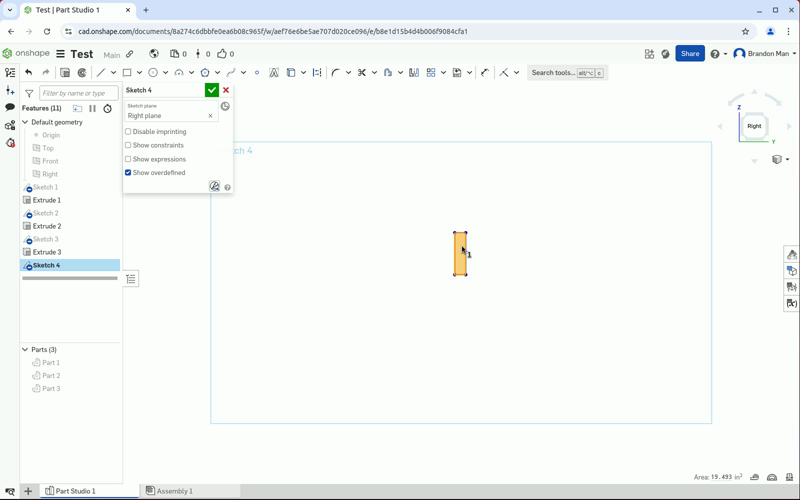
mouse_move(73, 352)
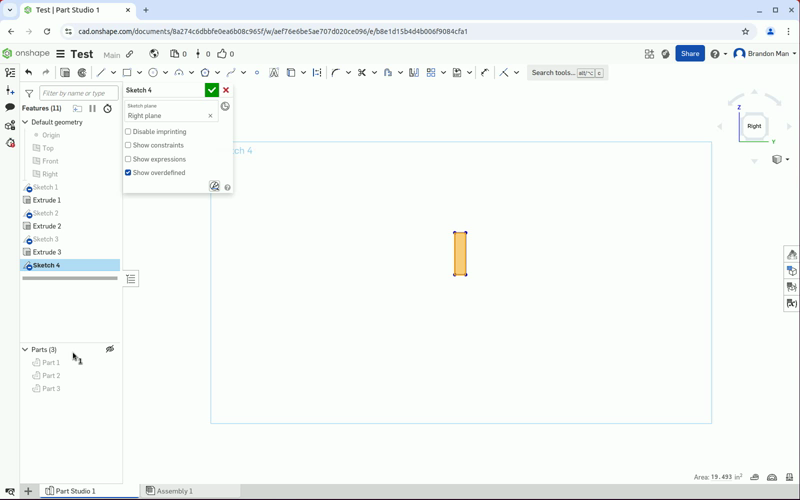
key(shift+y)
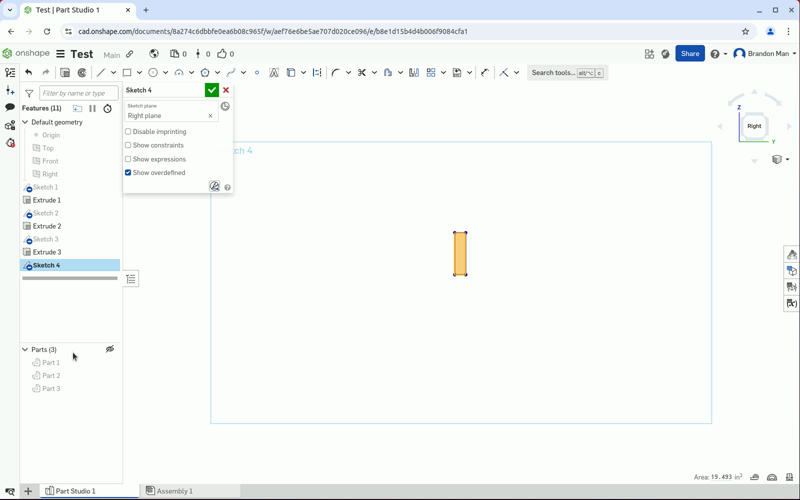
key(shift+e)
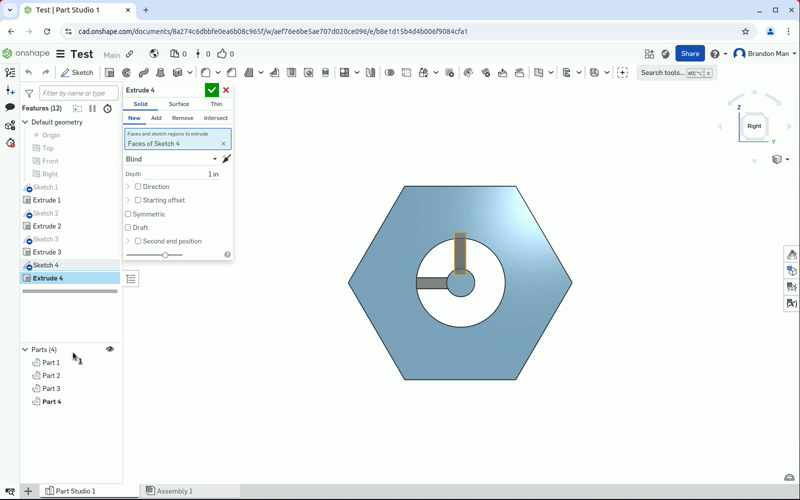
mouse_move(143, 106)
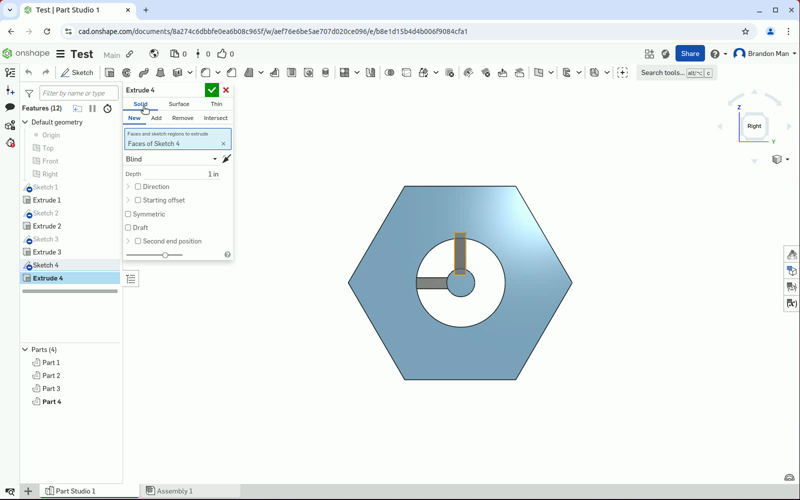
click(143, 106)
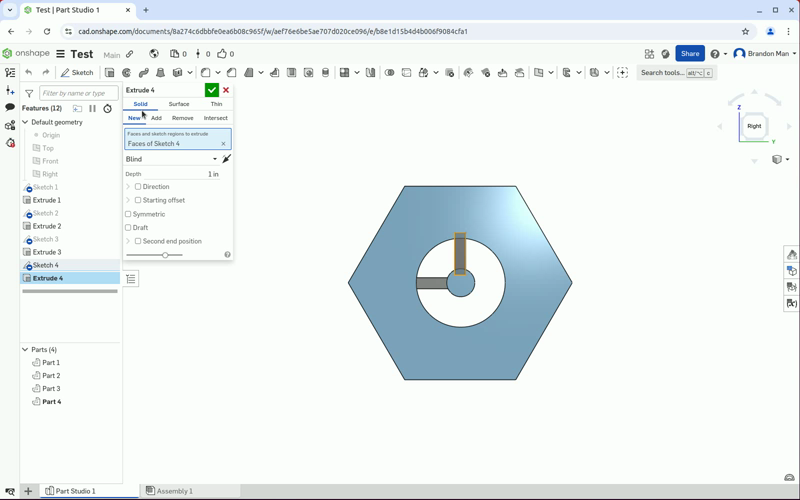
mouse_move(137, 120)
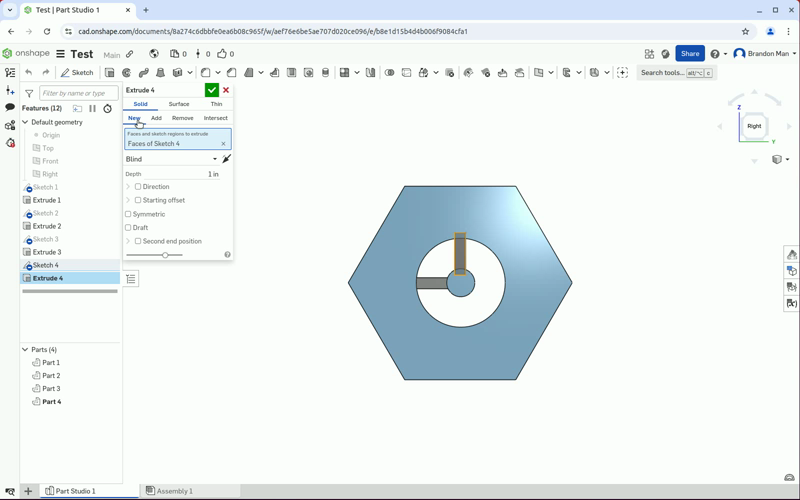
click(137, 120)
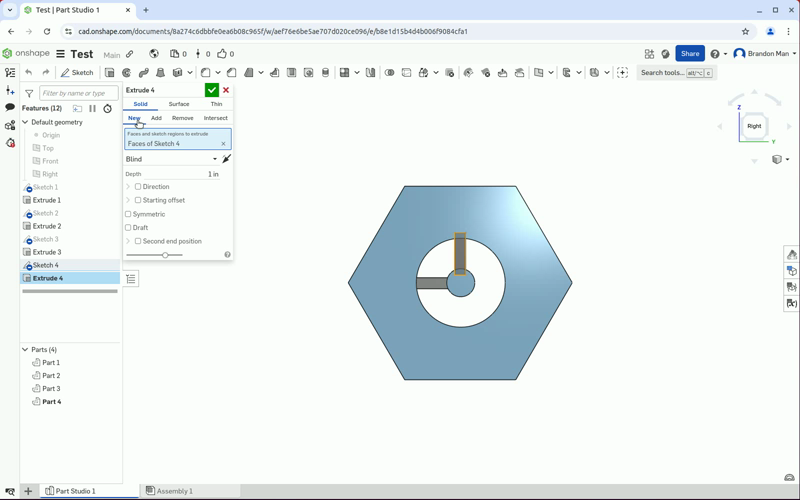
key(tab, 4)
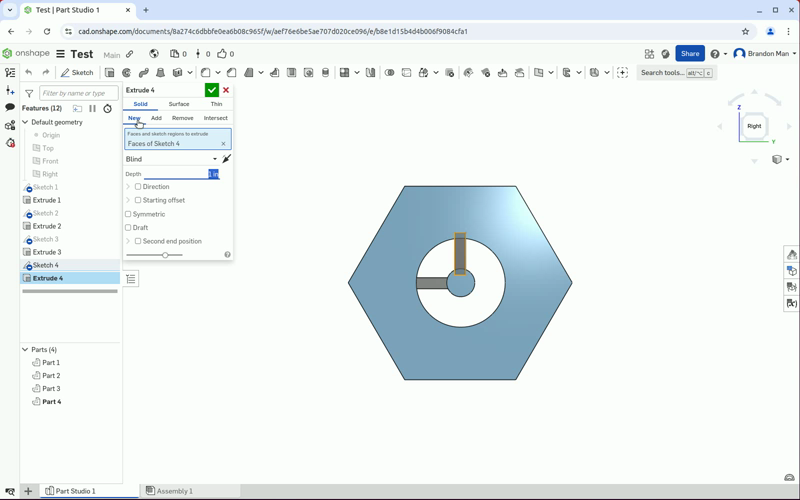
text(22.145)
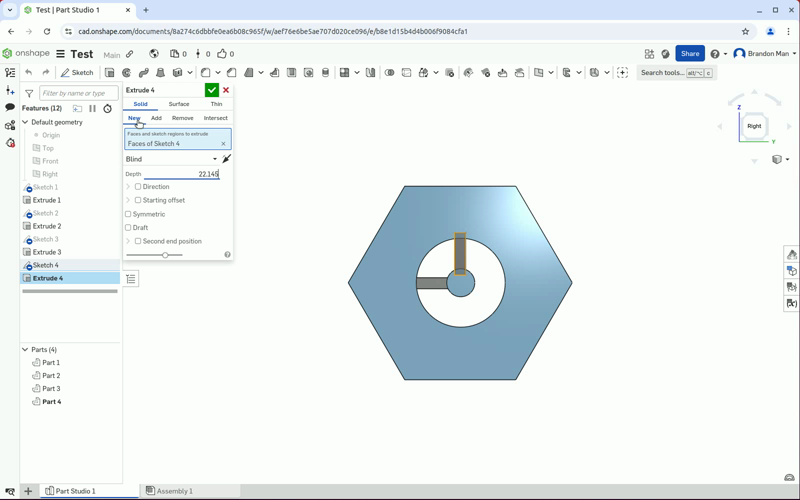
key(enter)
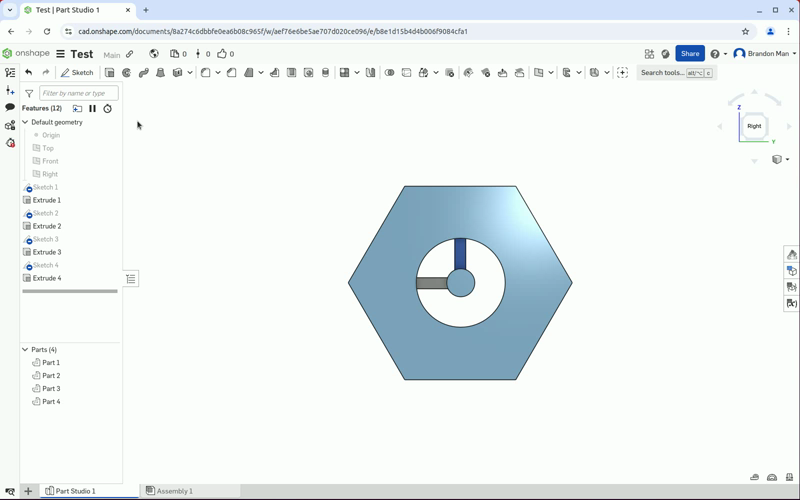
key(shift+h)
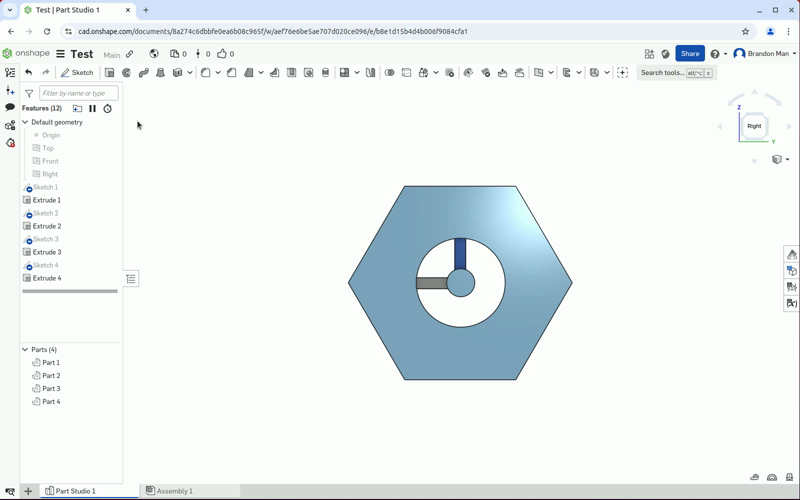
key(shift+h)
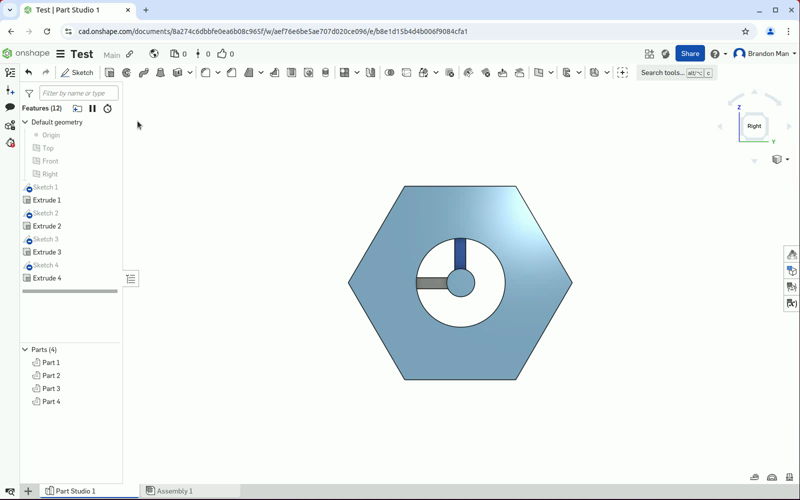
mouse_move(73, 189)
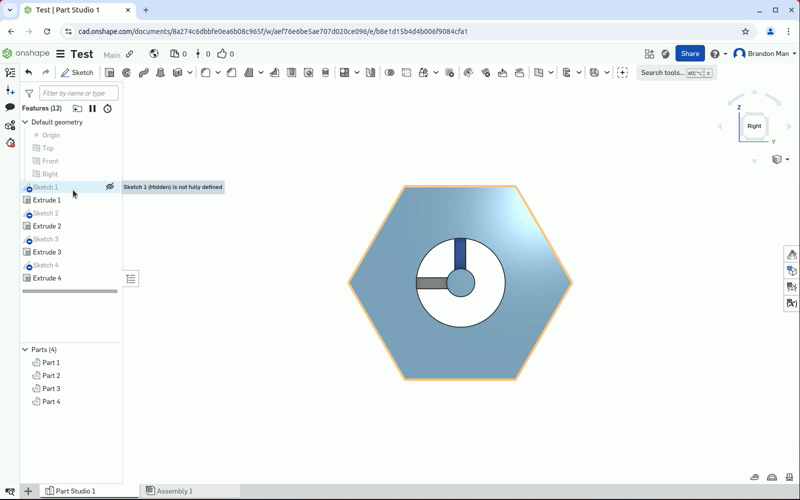
click(73, 189)
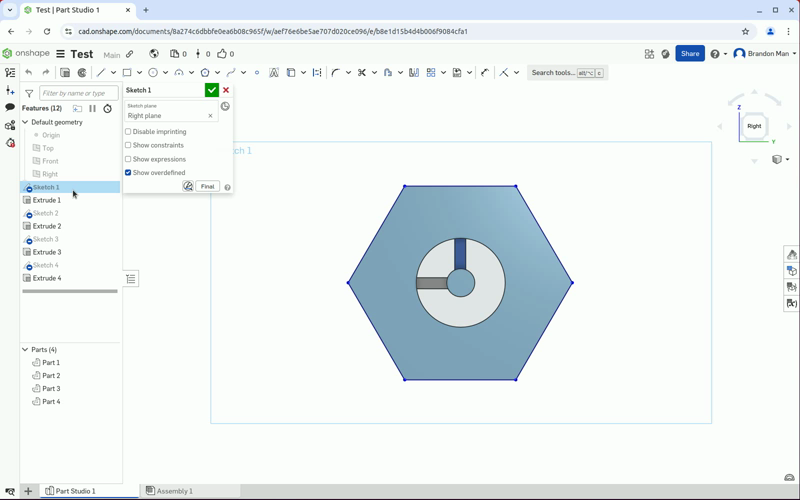
mouse_move(229, 92)
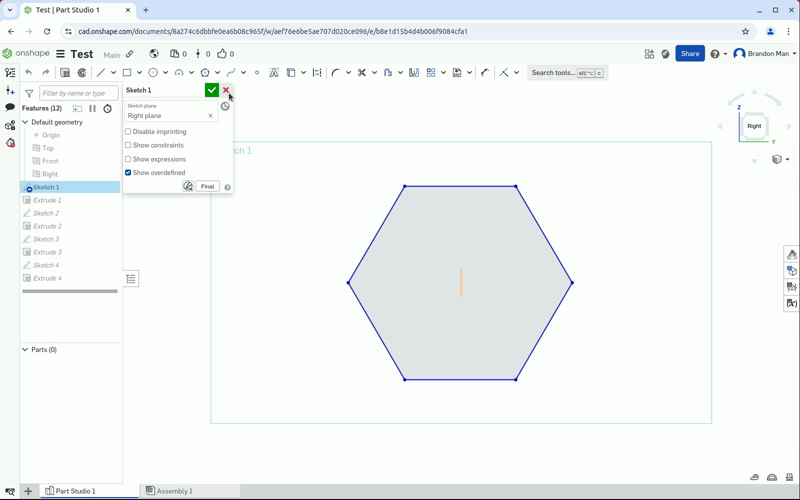
click(229, 92)
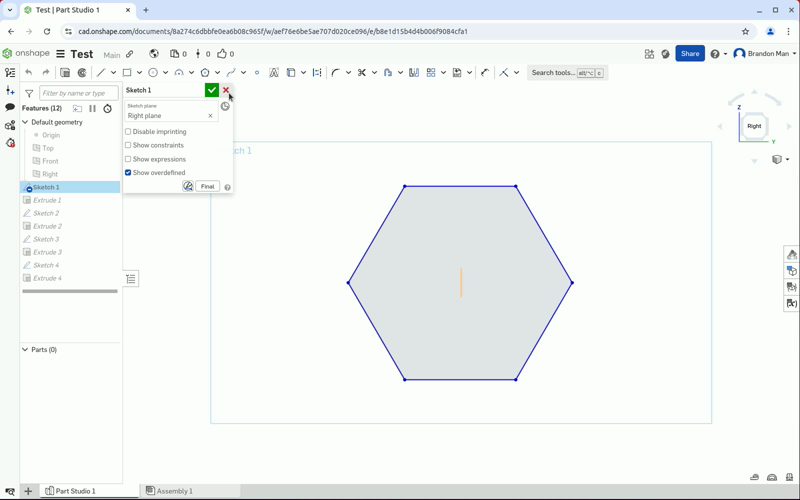
key(shift+s)
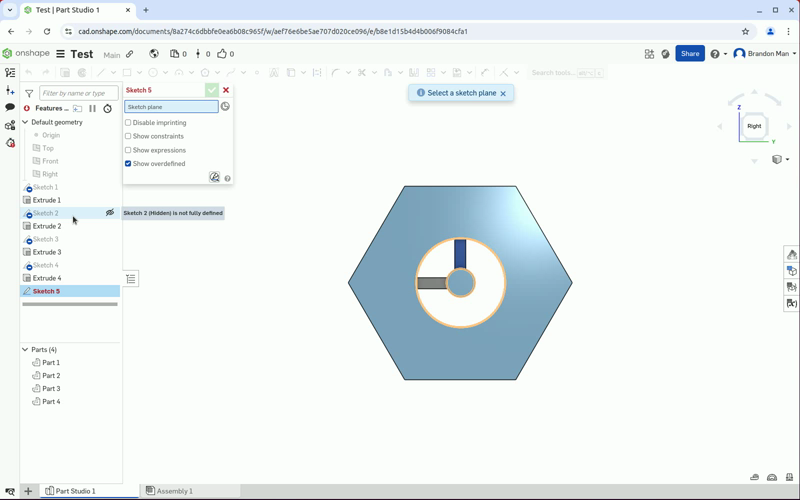
scroll(3)
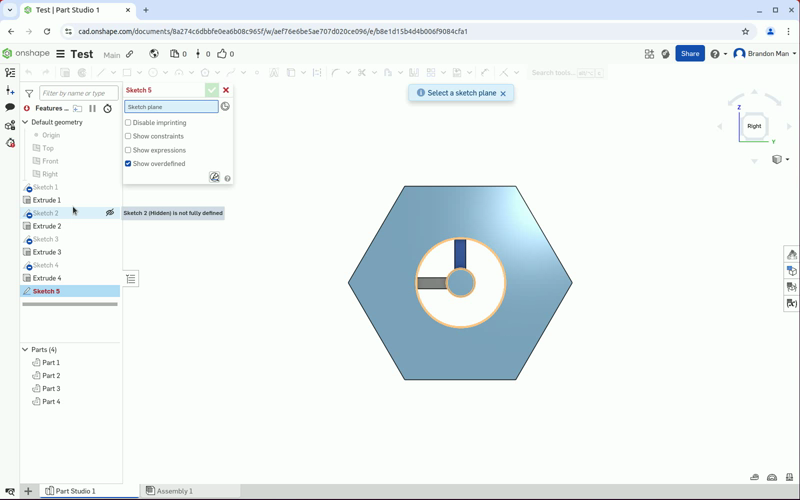
mouse_move(73, 176)
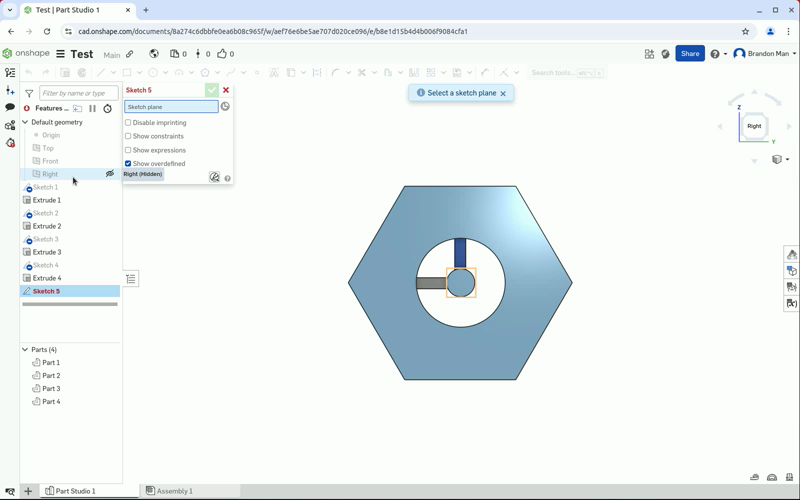
click(73, 176)
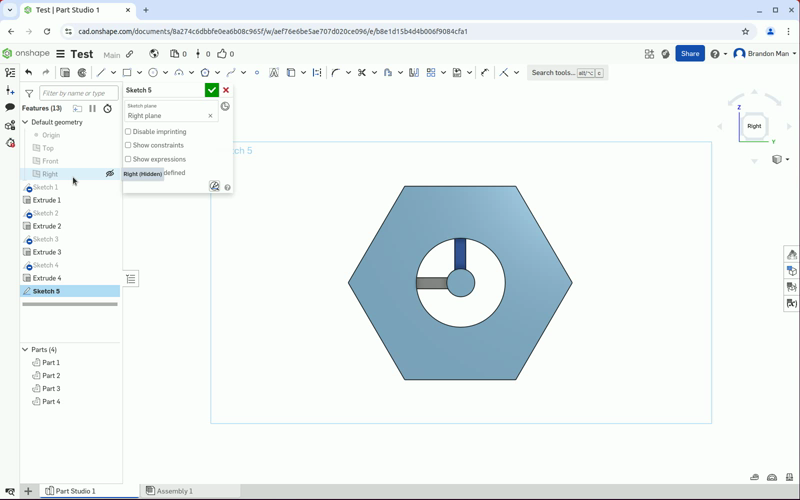
mouse_move(73, 352)
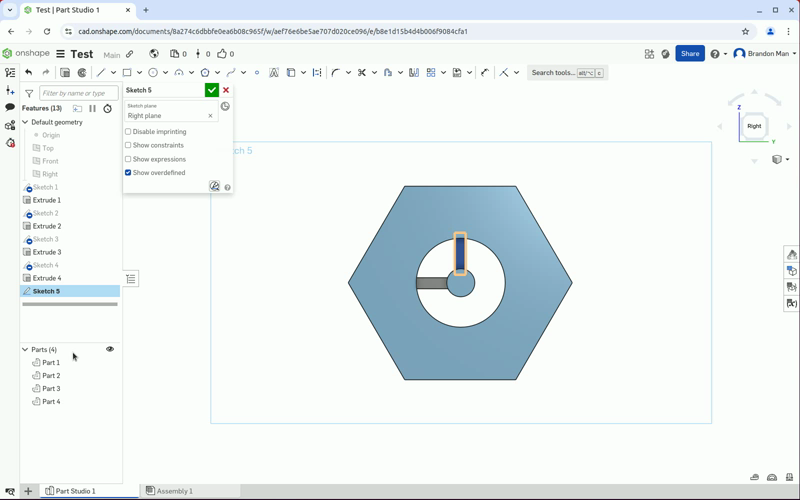
key(y)
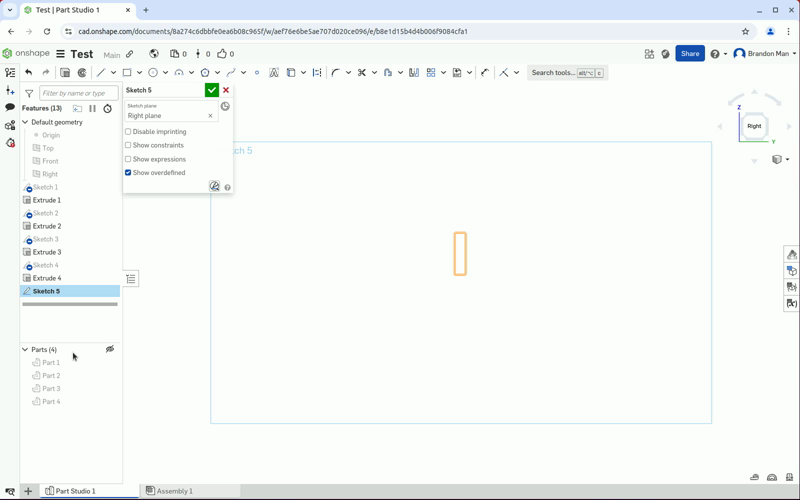
key(l)
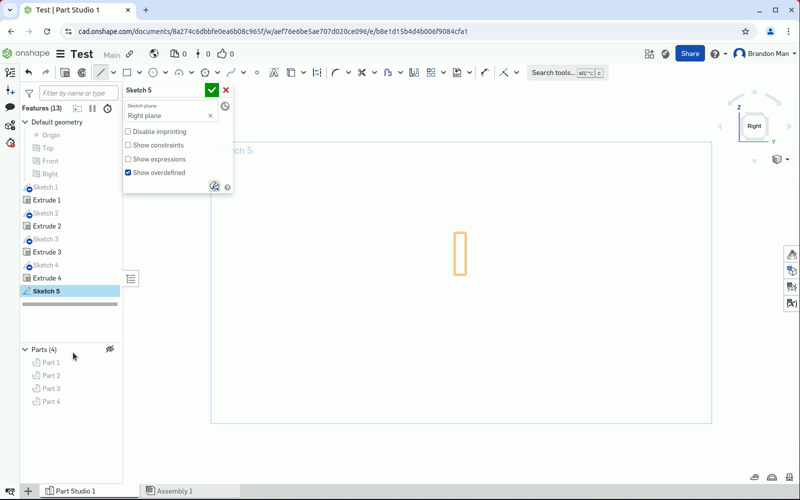
key_down(shift)
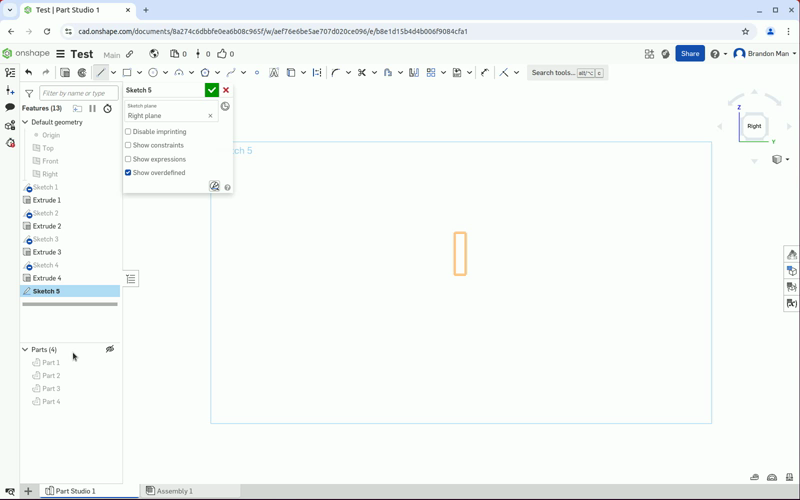
mouse_move(454, 337)
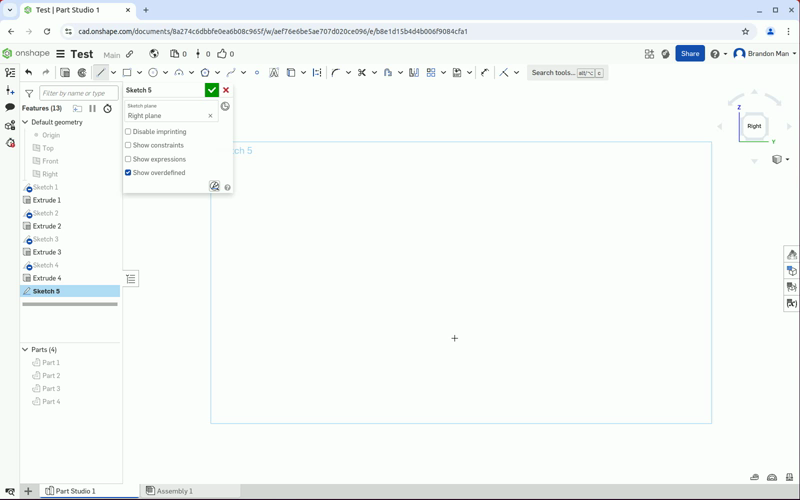
click(454, 337)
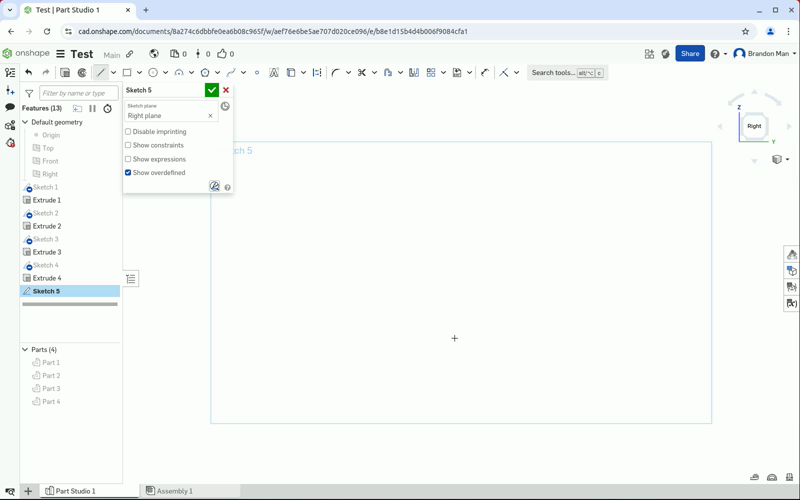
key_up(shift)
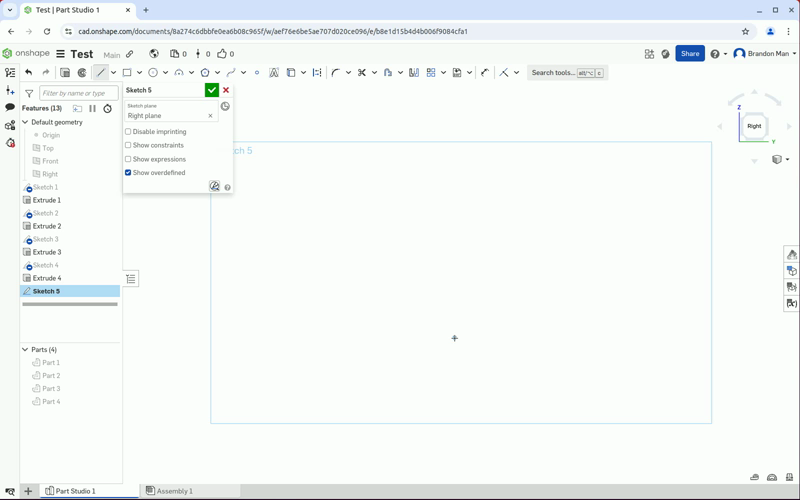
key_down(shift)
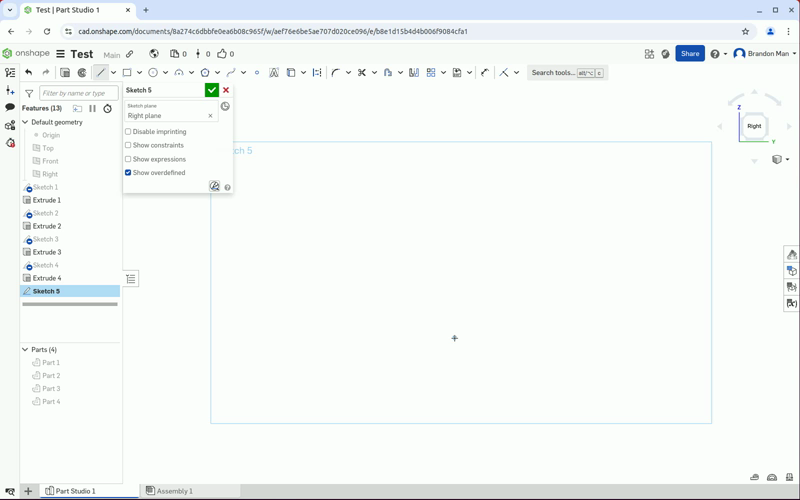
mouse_move(484, 337)
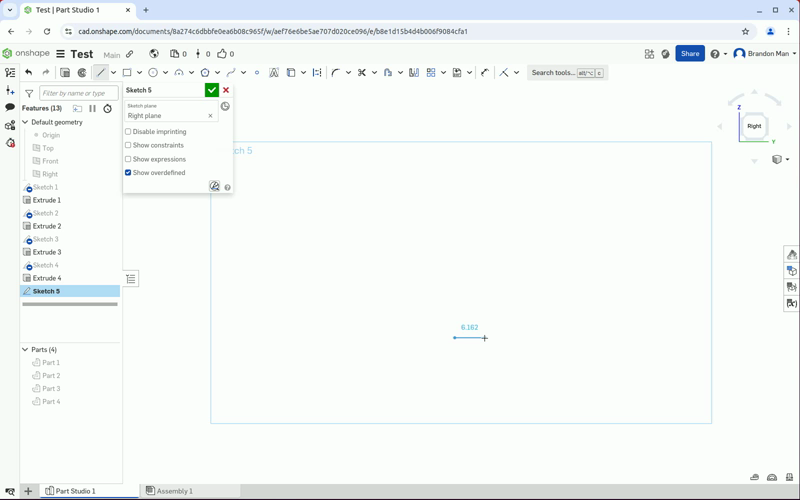
mouse_move(465, 337)
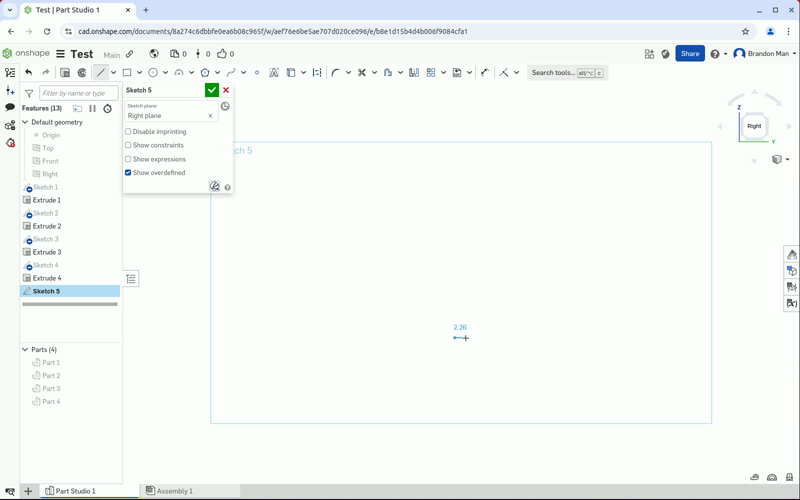
click(465, 337)
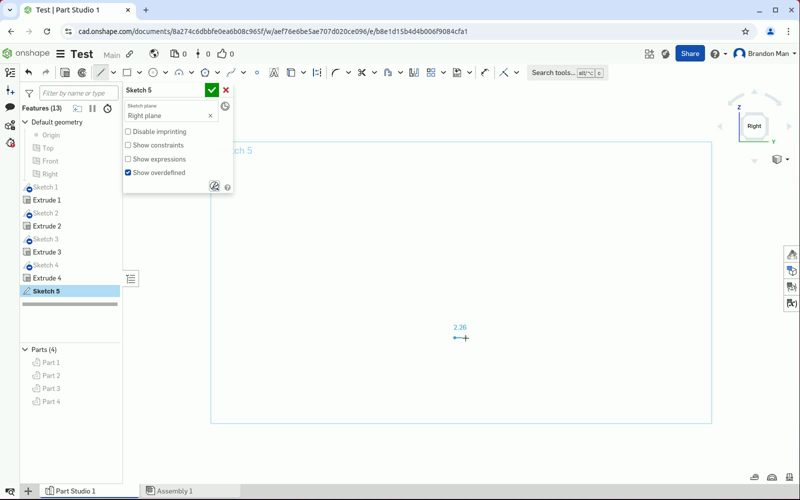
key_up(shift)
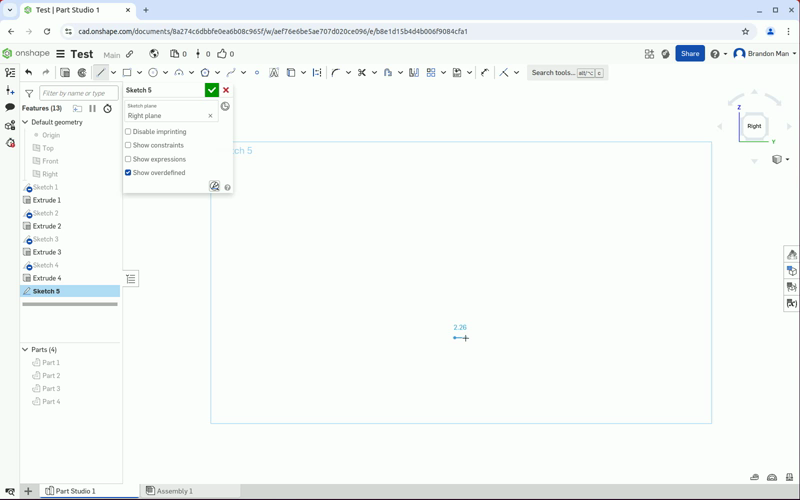
key_down(shift)
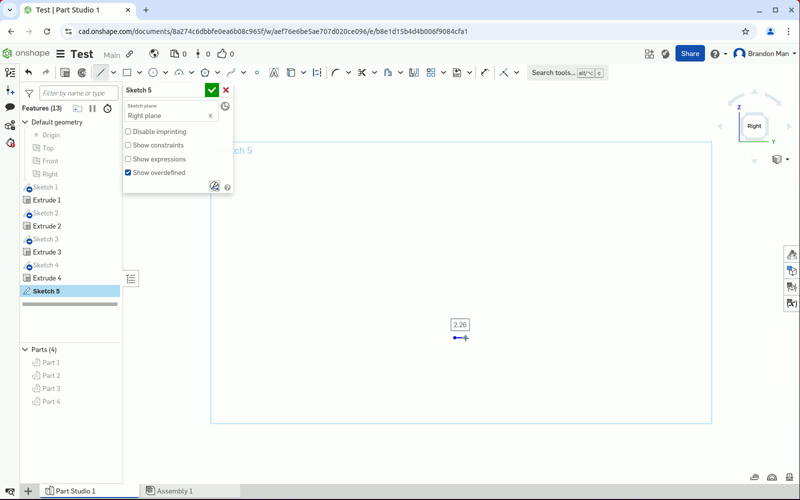
mouse_move(495, 337)
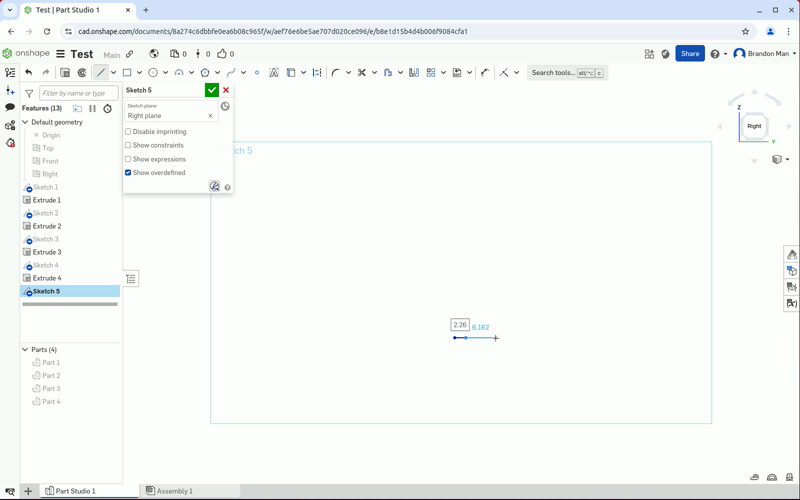
mouse_move(465, 285)
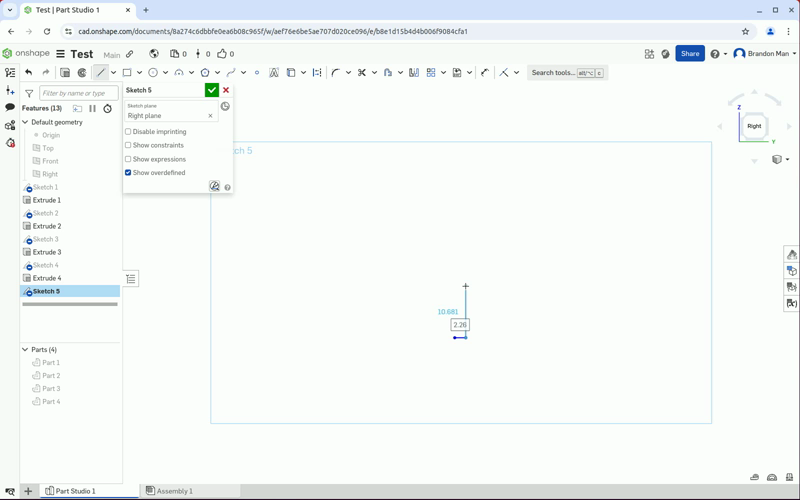
click(465, 285)
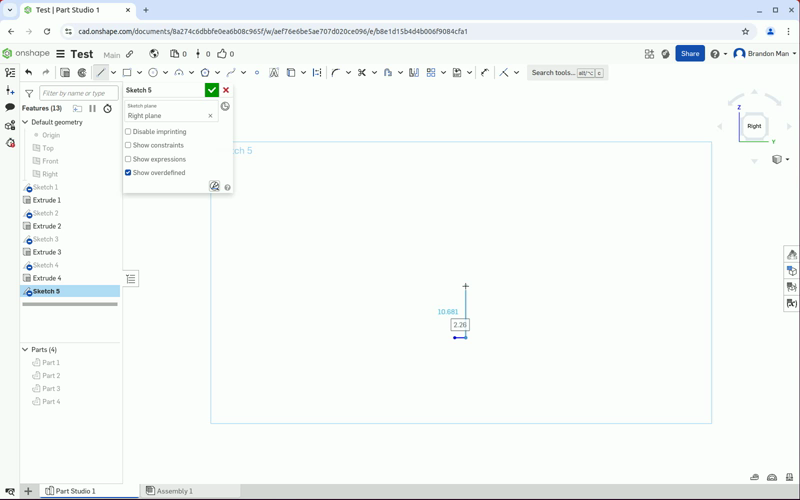
key_up(shift)
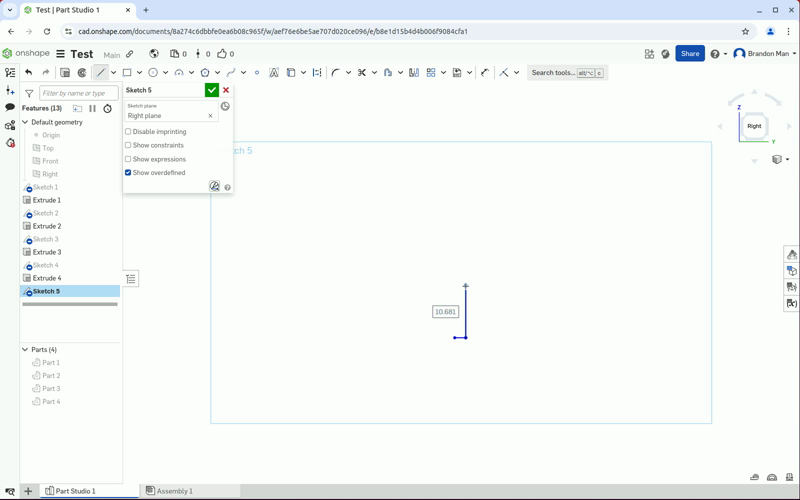
key_down(shift)
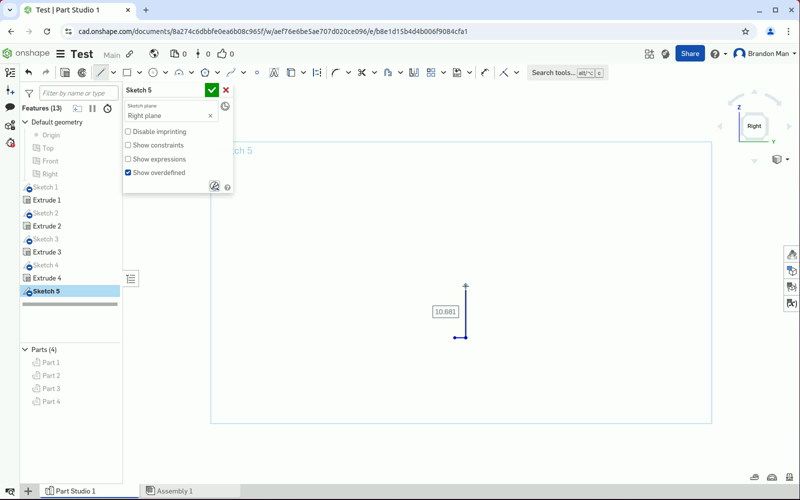
mouse_move(495, 285)
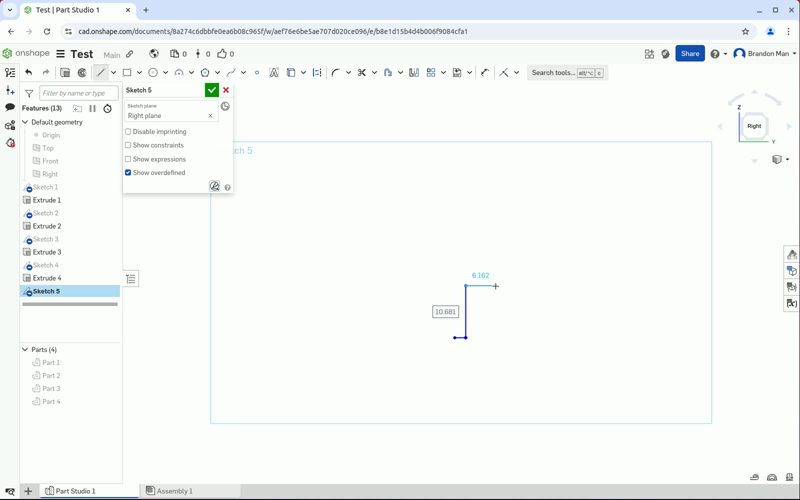
mouse_move(454, 285)
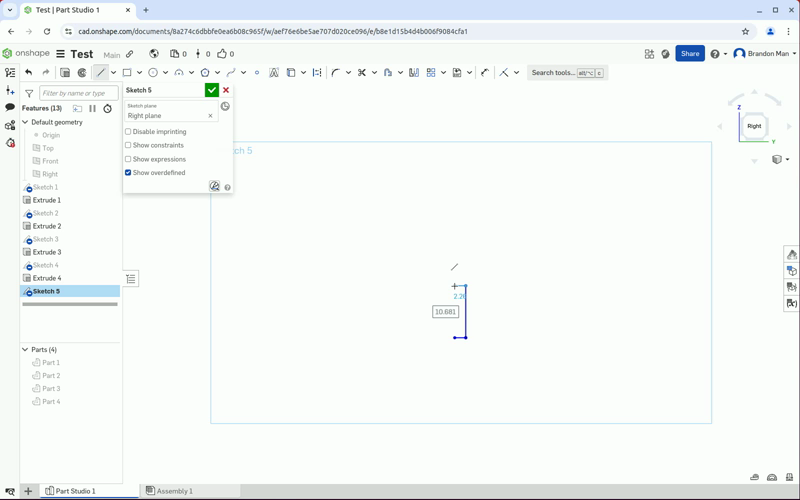
click(454, 285)
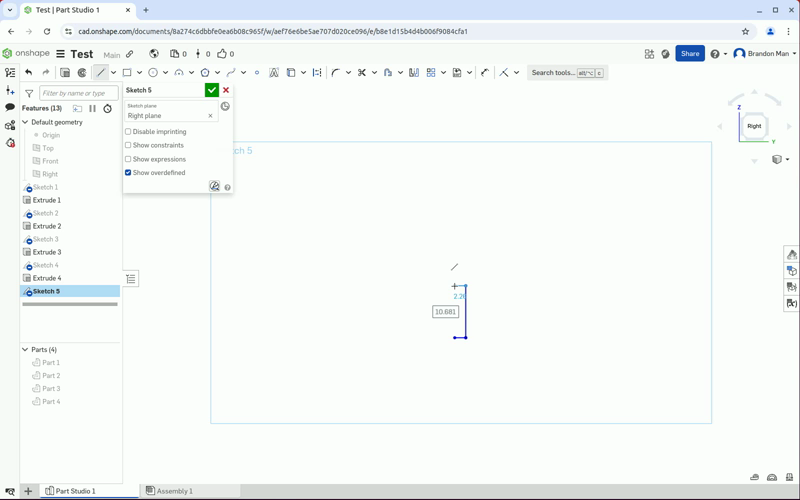
key_up(shift)
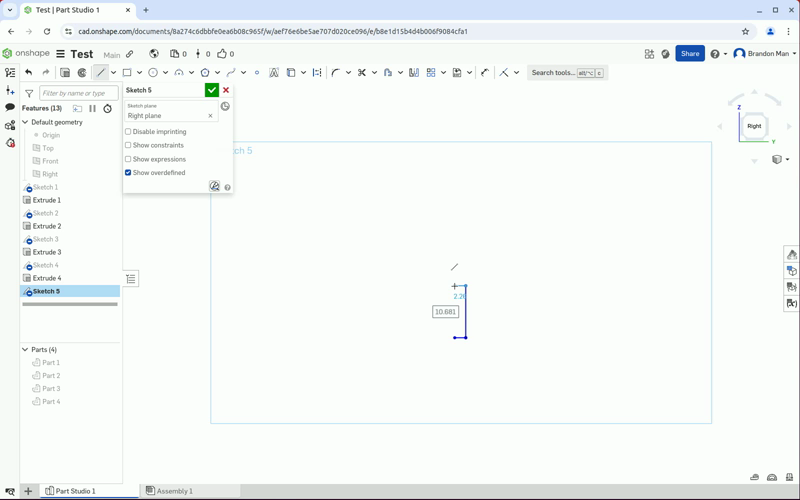
mouse_move(484, 285)
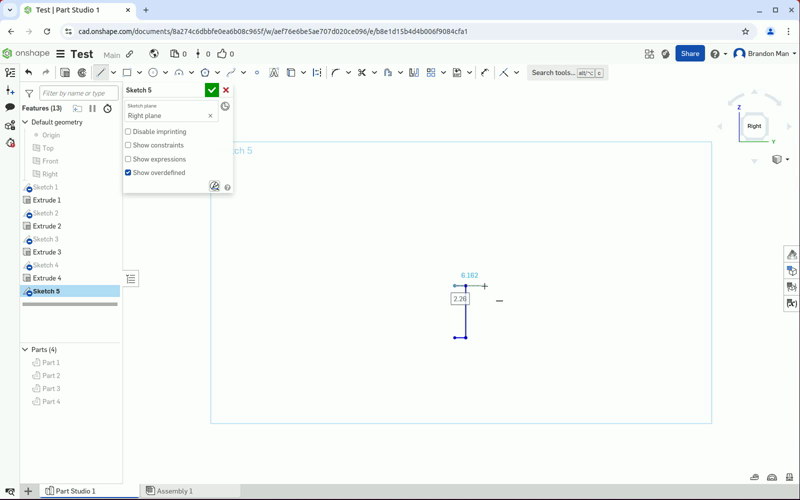
key_down(shift)
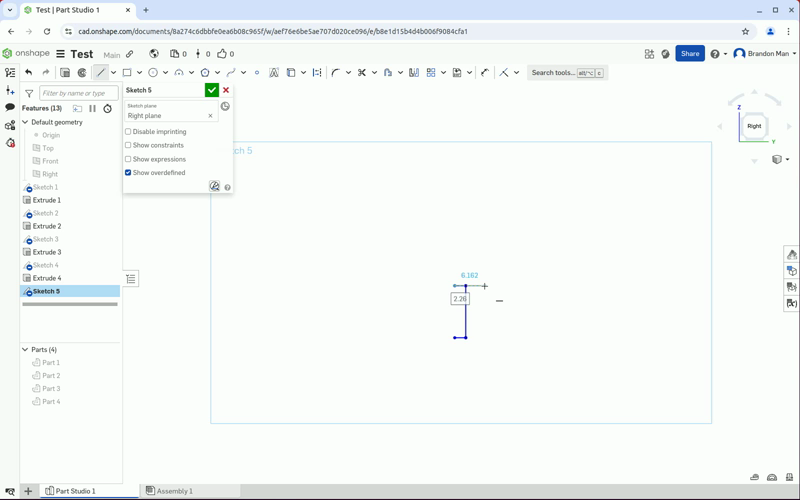
mouse_move(454, 337)
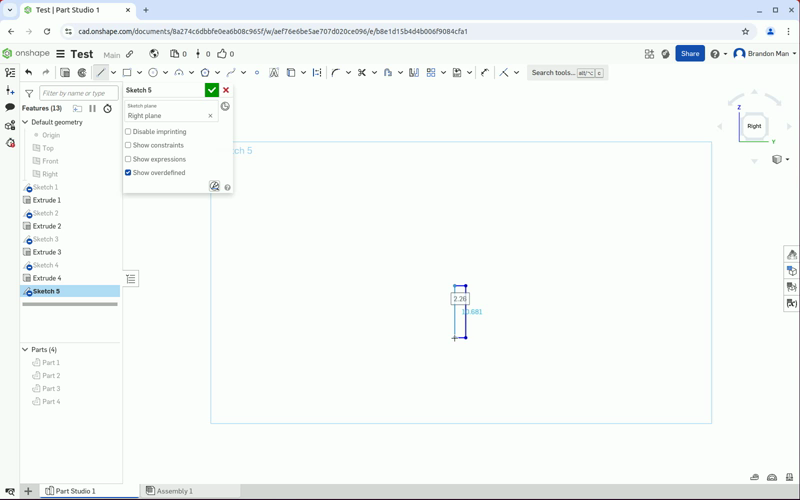
key_up(shift)
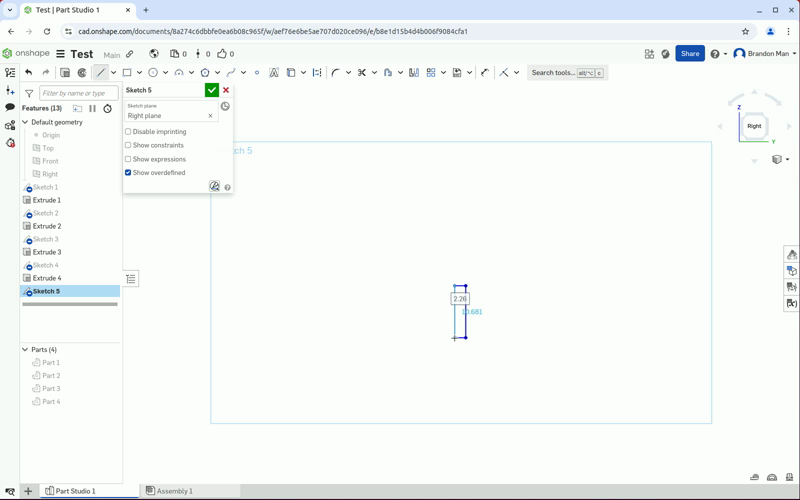
click(454, 337)
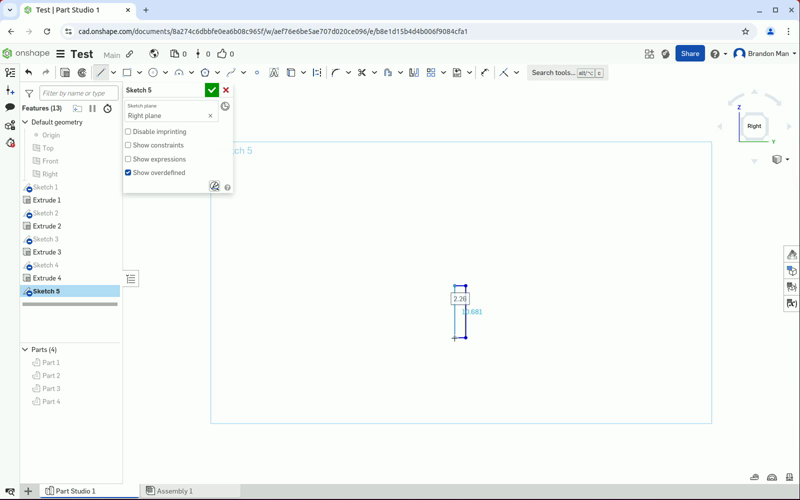
key(esc)
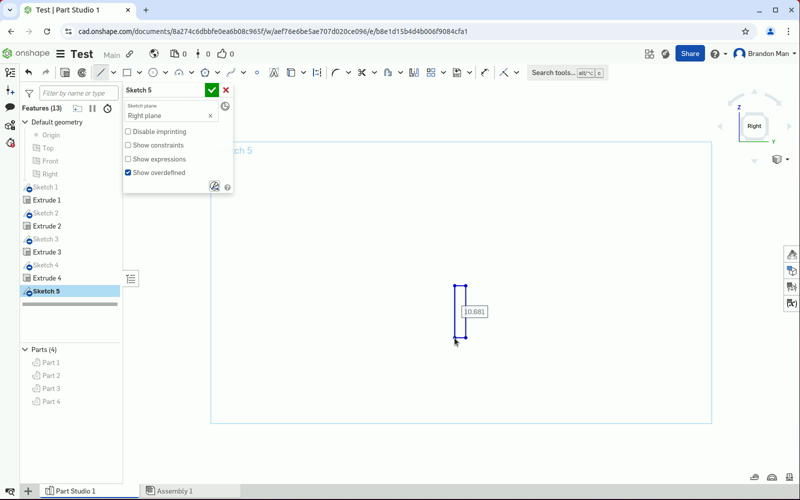
mouse_move(463, 294)
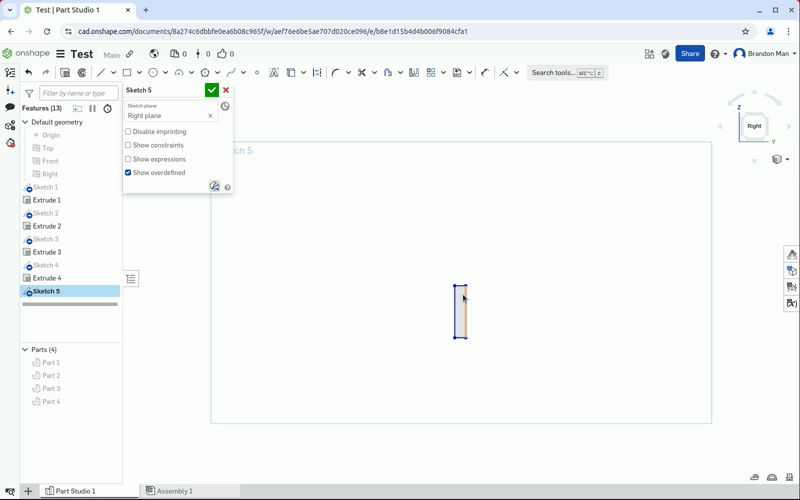
scroll(6)
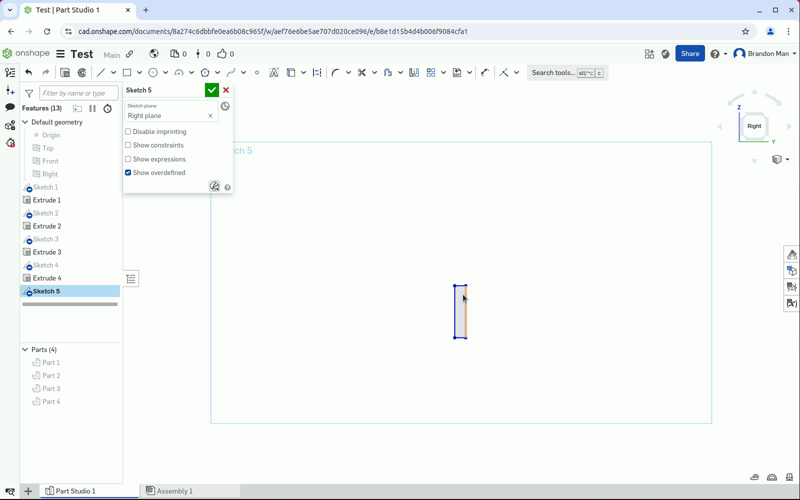
scroll(6)
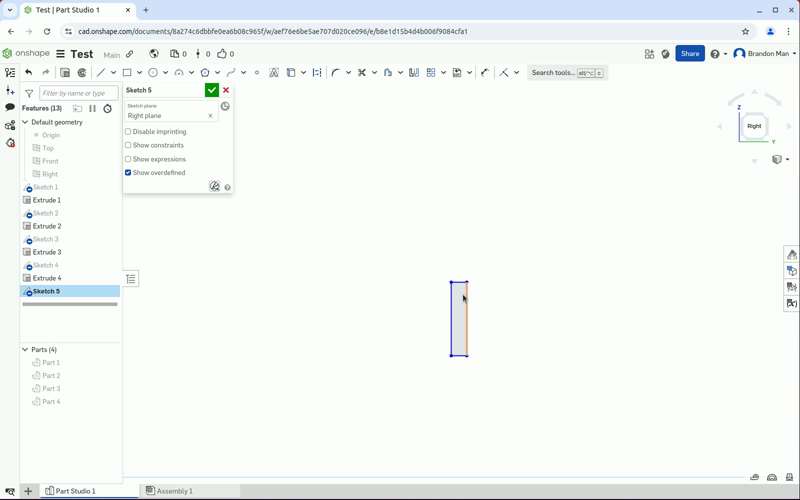
scroll(6)
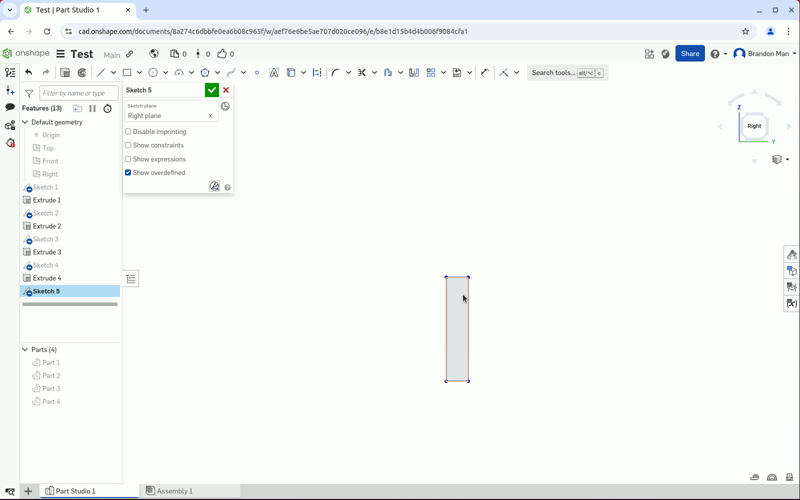
scroll(6)
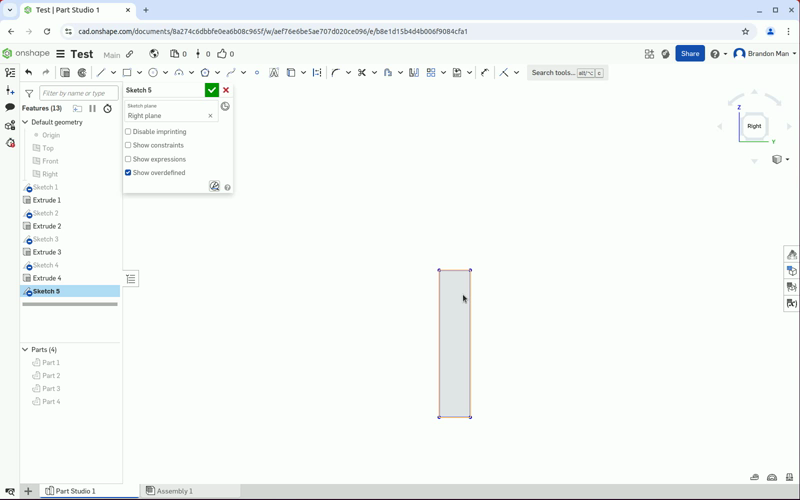
scroll(6)
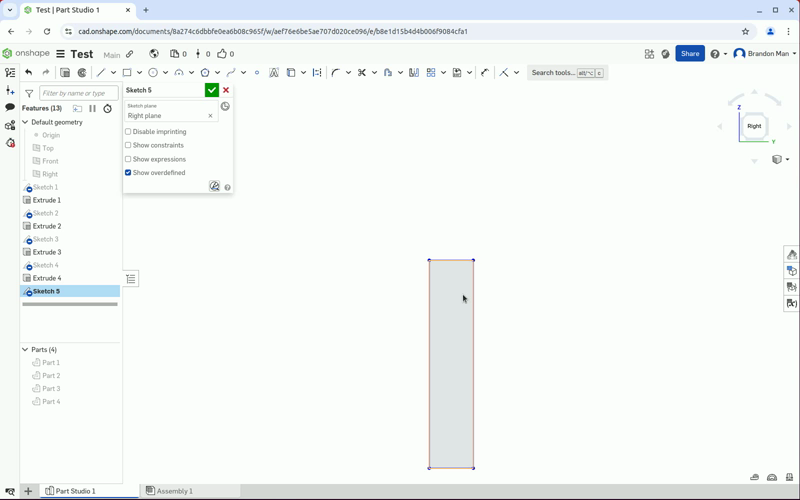
scroll(6)
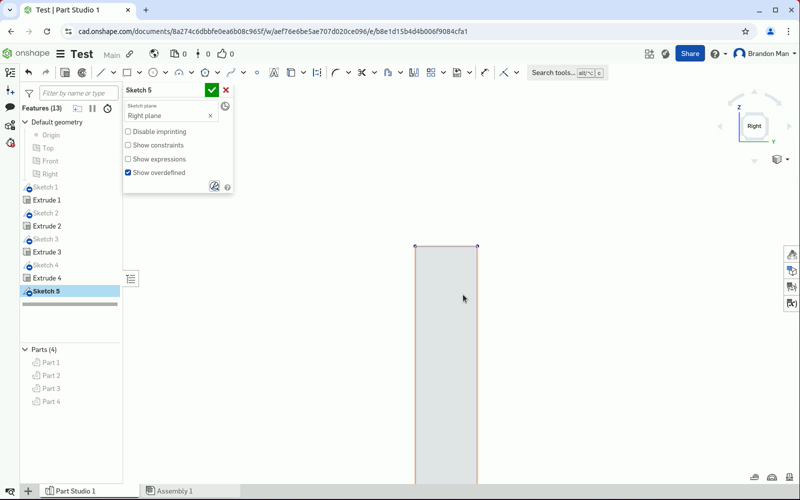
scroll(6)
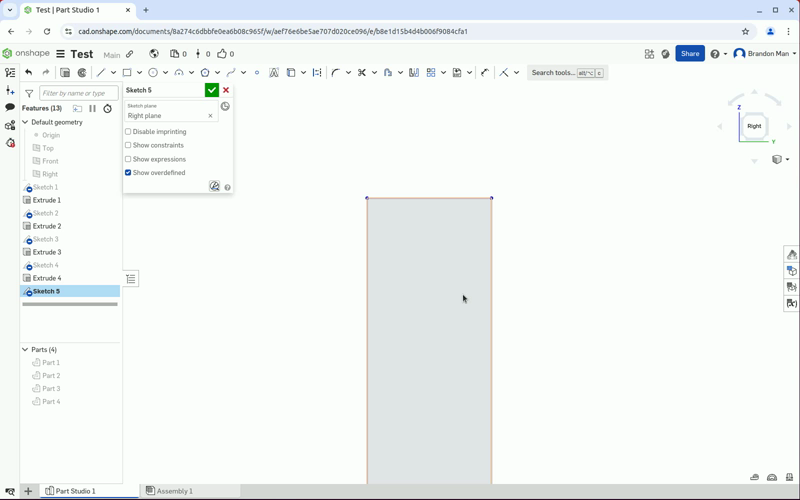
click(463, 294)
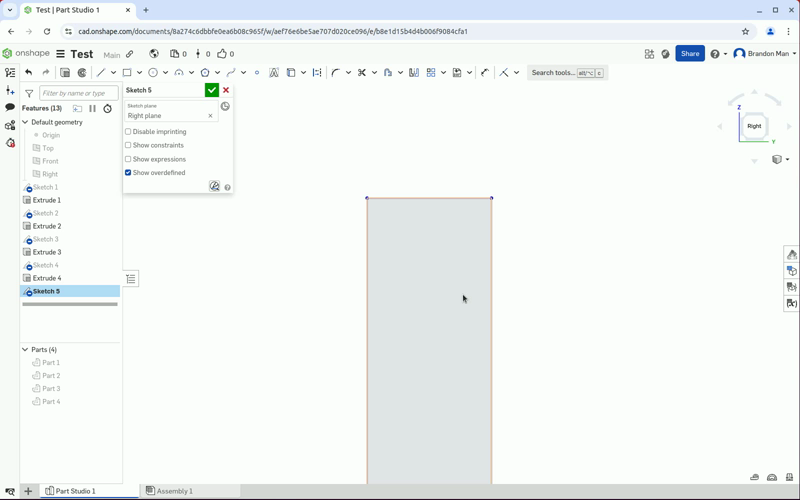
scroll(-6)
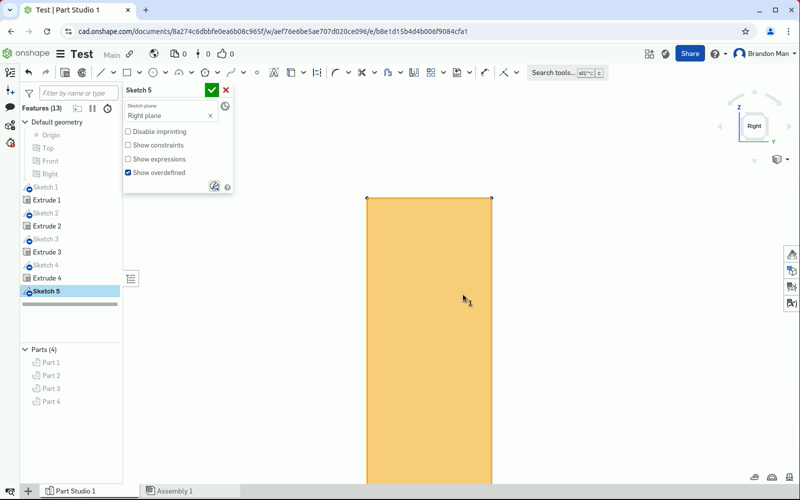
scroll(-6)
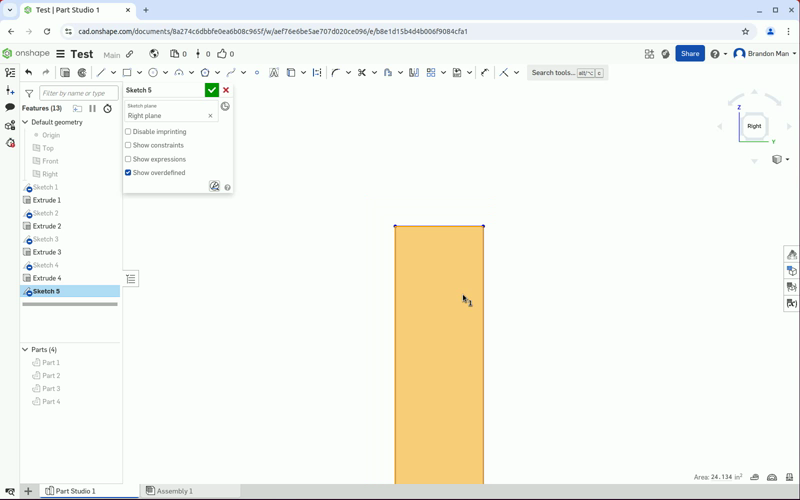
scroll(-6)
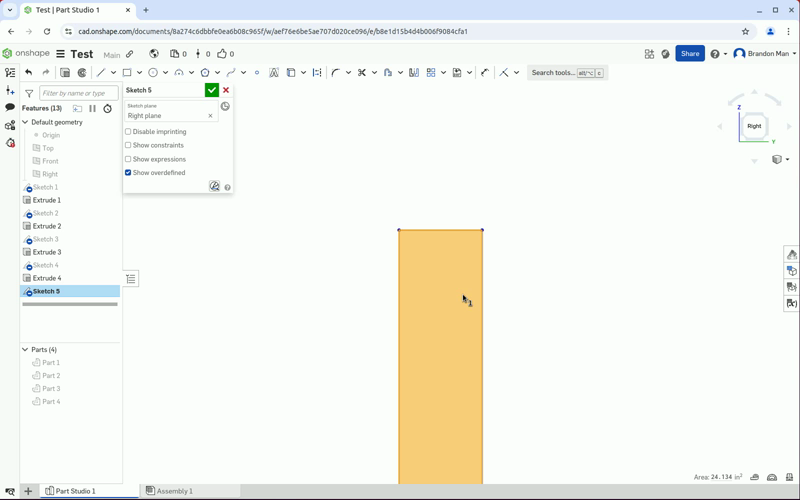
scroll(-6)
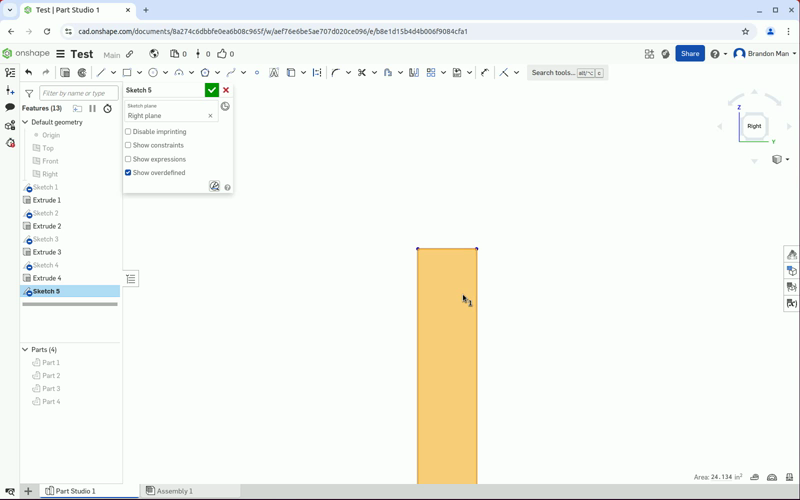
scroll(-6)
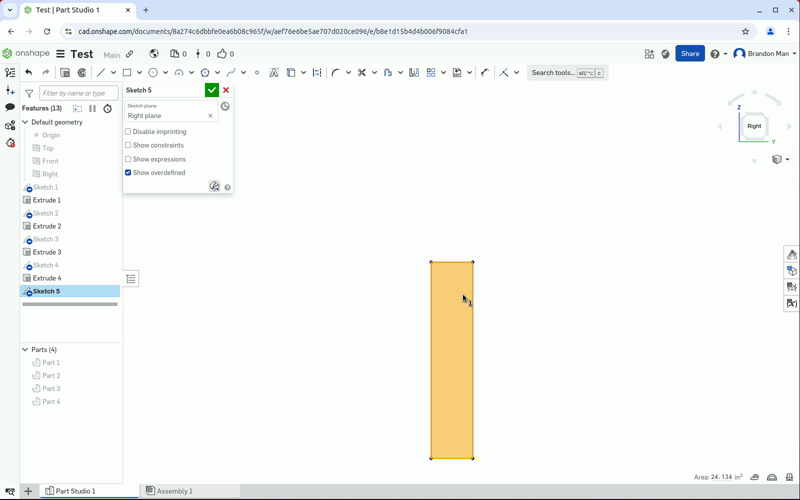
scroll(-6)
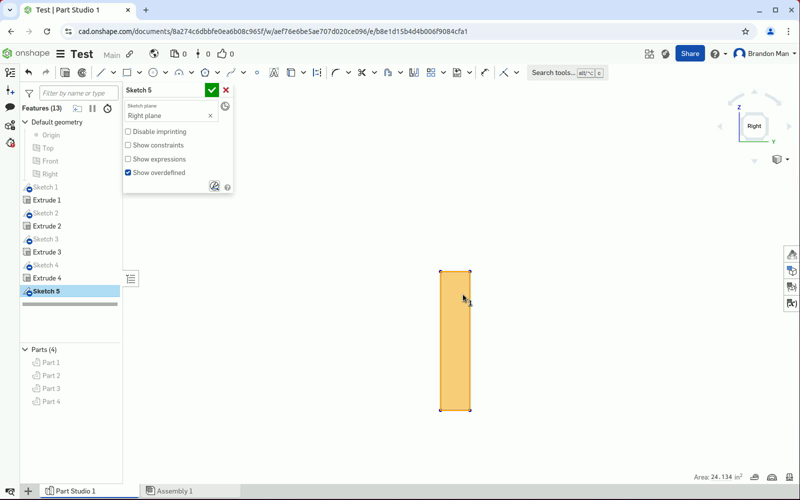
scroll(-6)
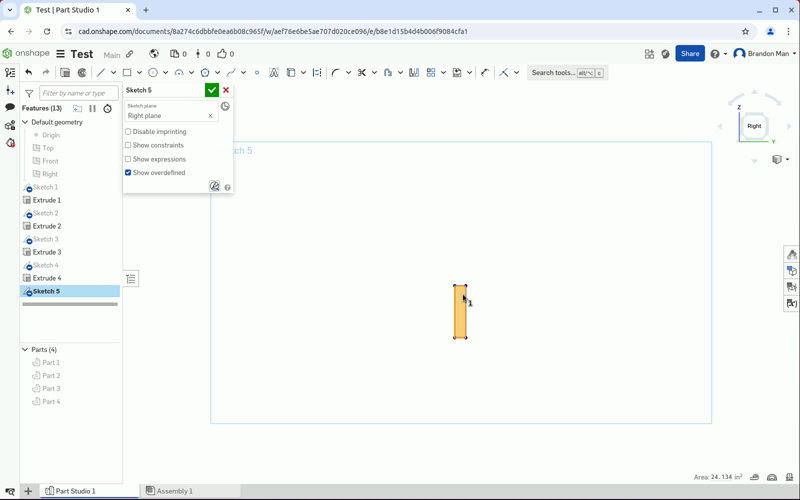
mouse_move(73, 352)
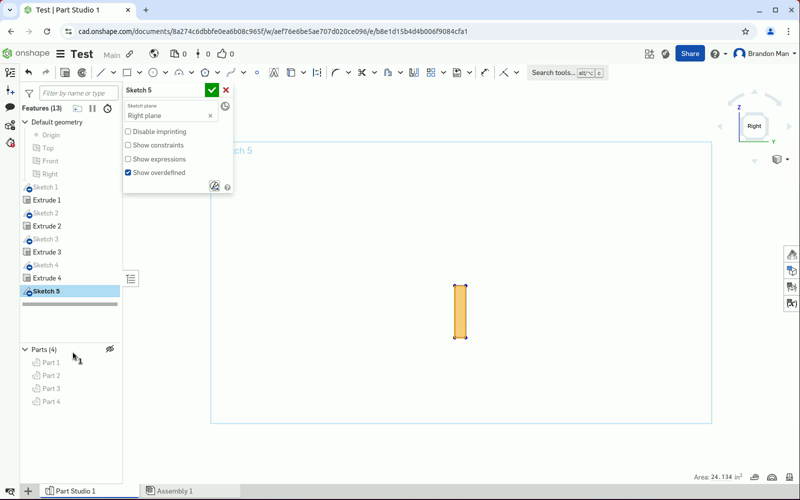
key(shift+y)
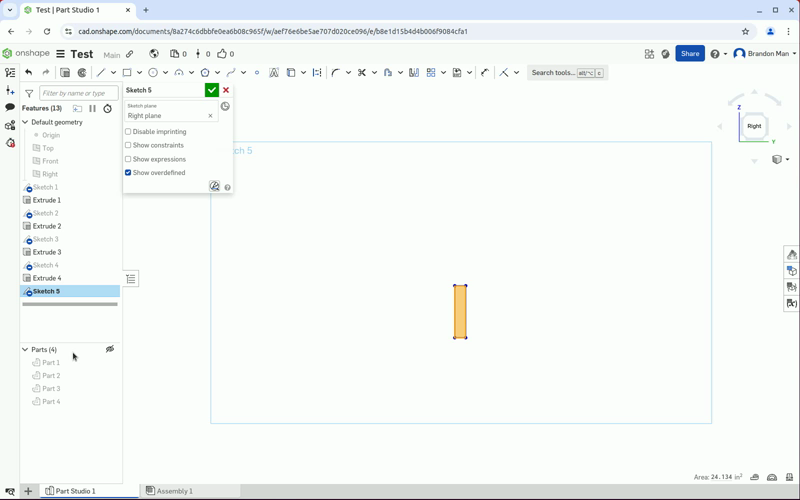
key(shift+e)
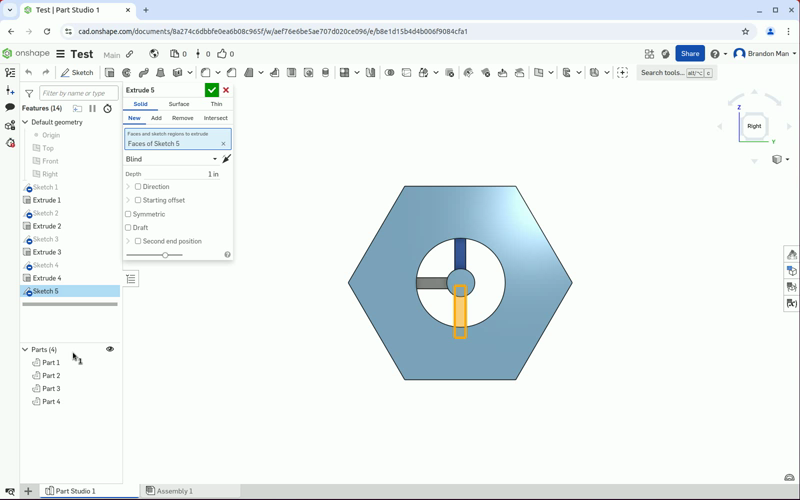
mouse_move(143, 106)
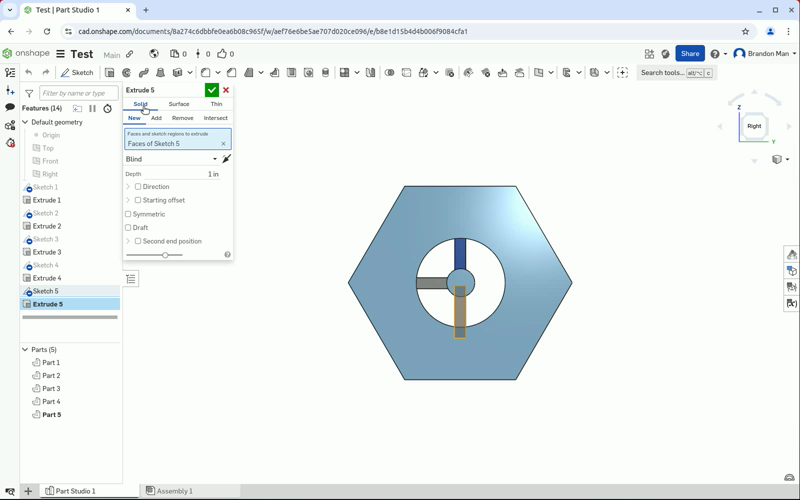
click(143, 106)
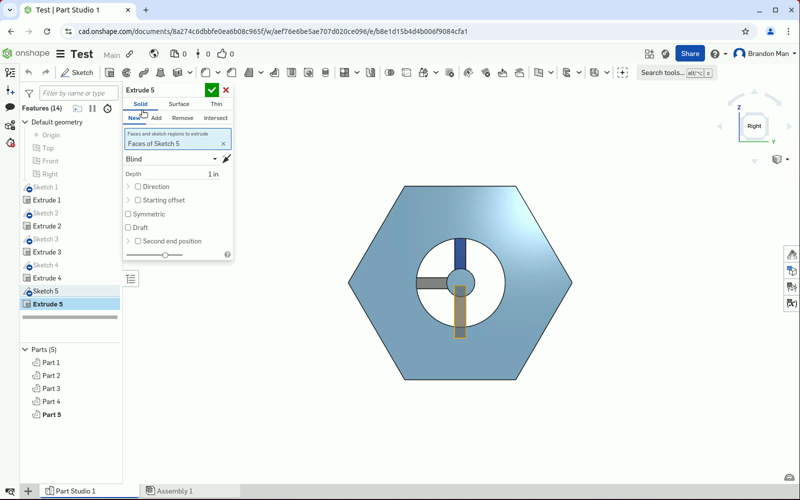
mouse_move(137, 120)
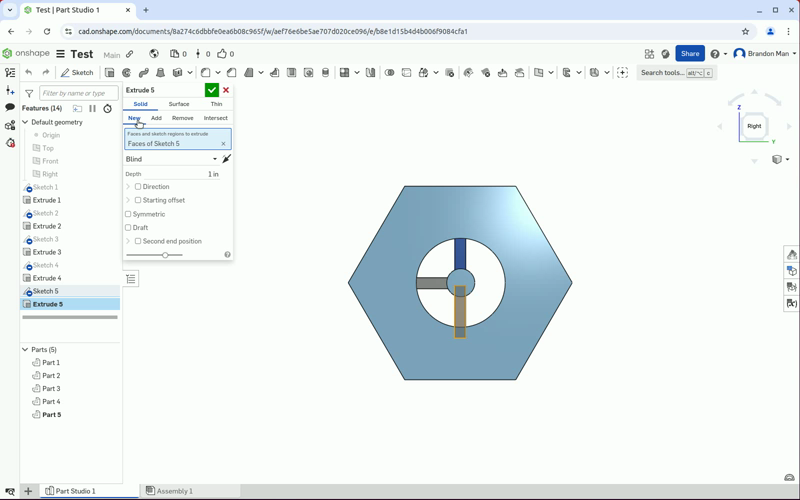
click(137, 120)
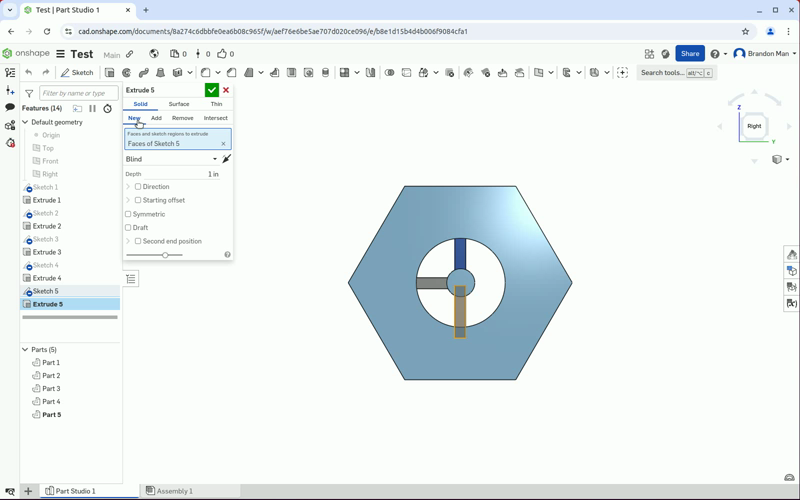
key(tab, 4)
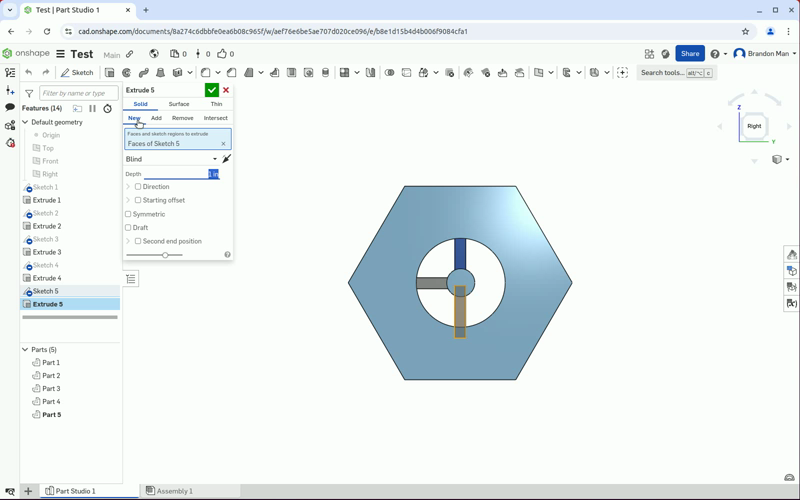
text(21.664)
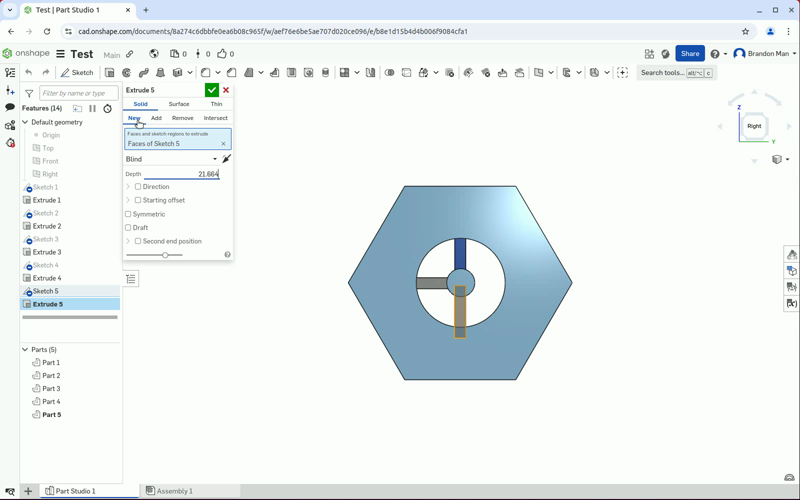
key(enter)
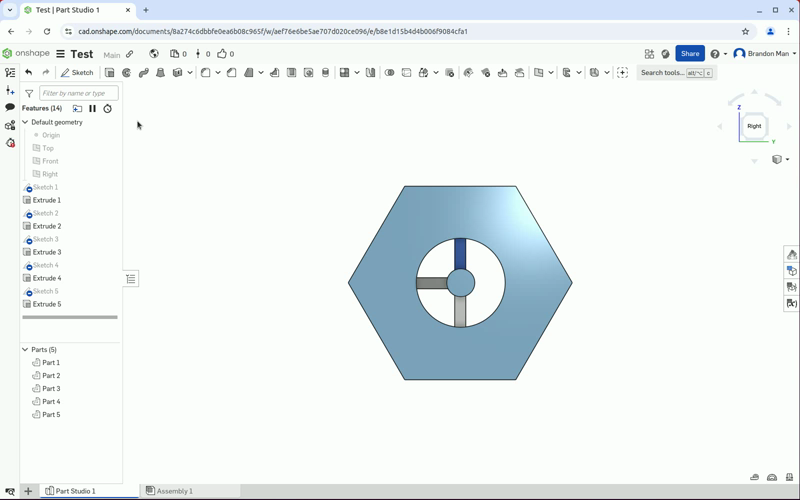
key(shift+h)
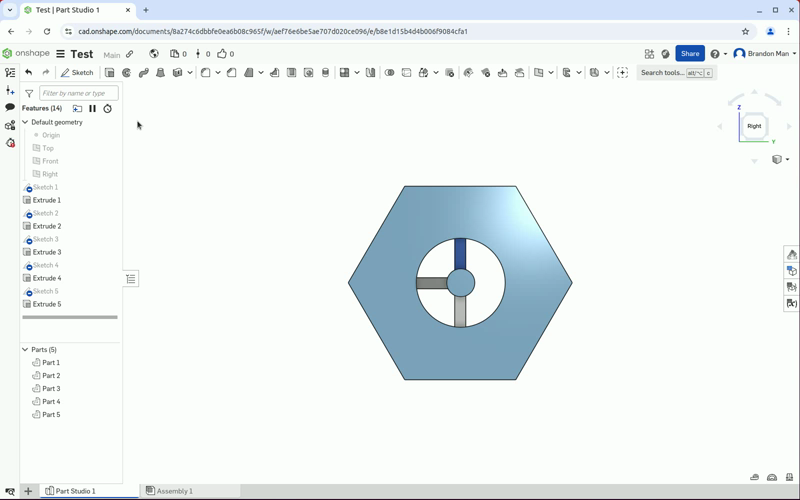
key(shift+h)
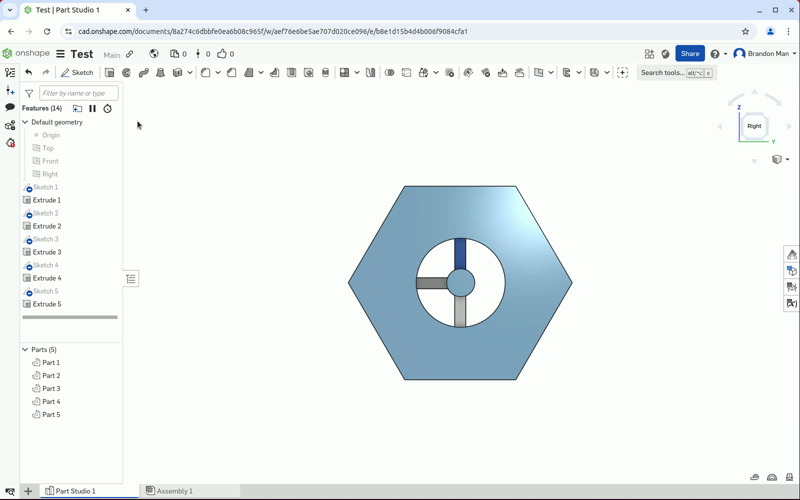
mouse_move(73, 189)
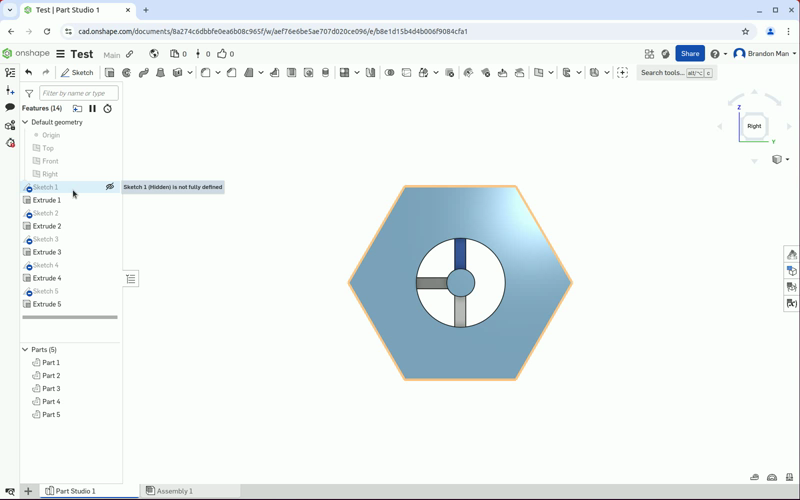
click(73, 189)
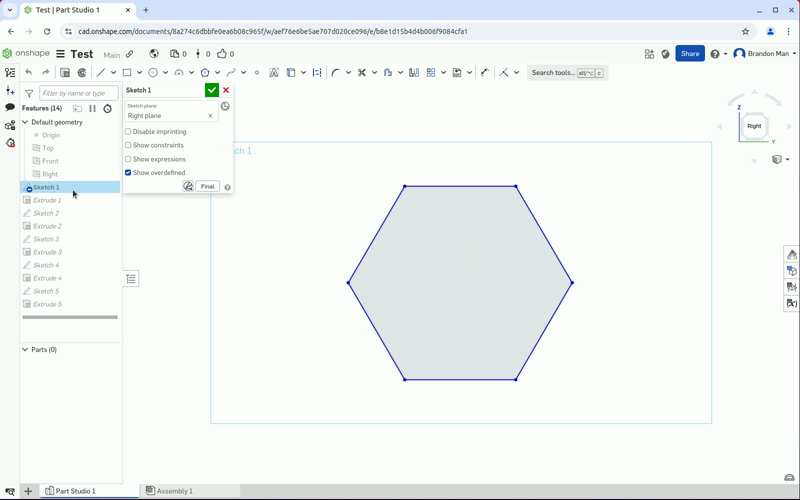
mouse_move(229, 92)
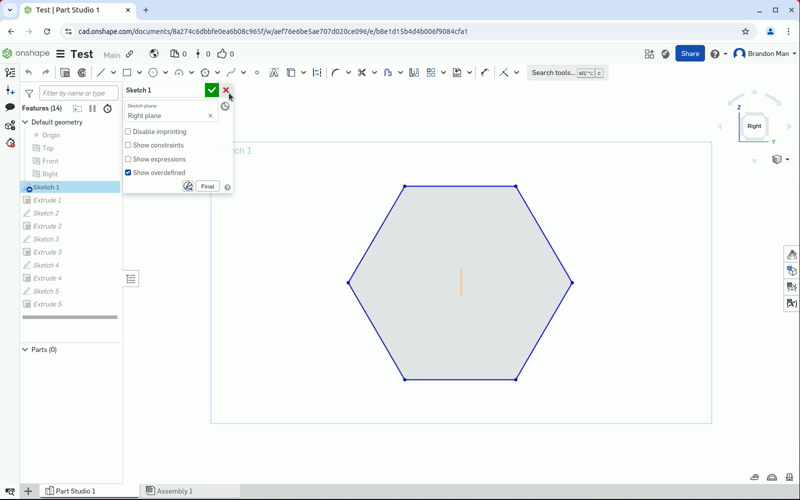
click(229, 92)
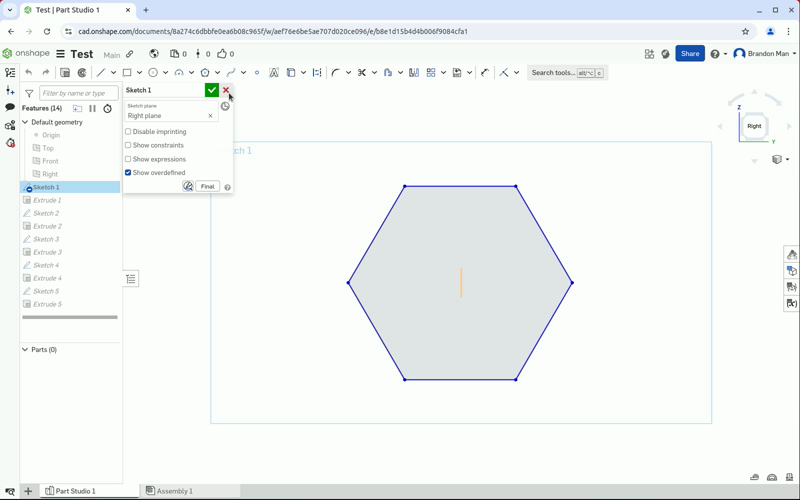
key(shift+s)
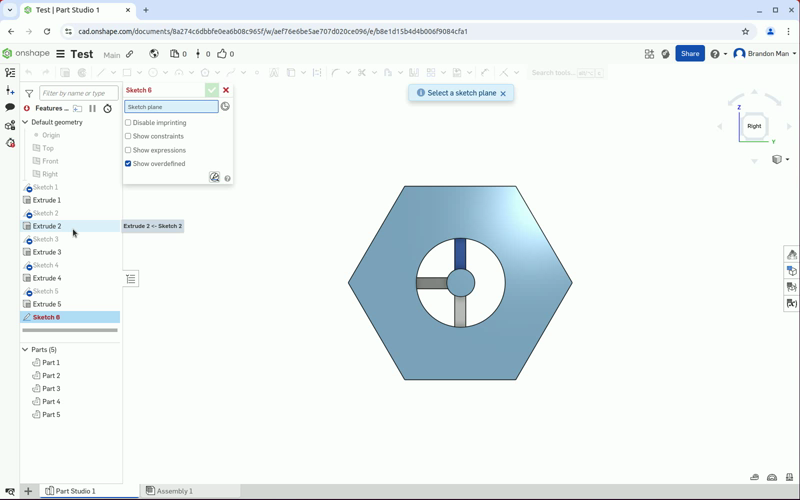
scroll(3)
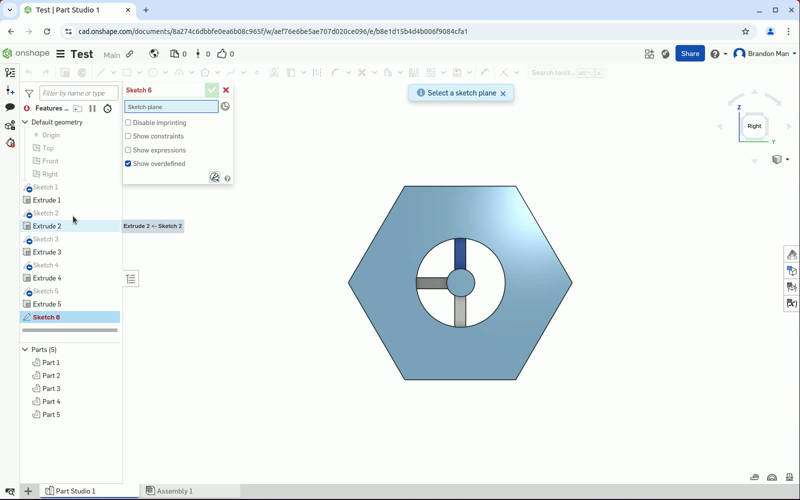
mouse_move(73, 176)
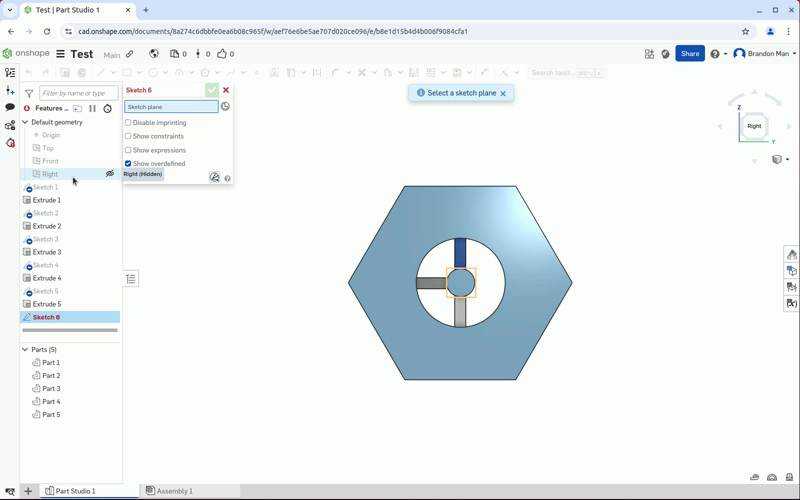
click(73, 176)
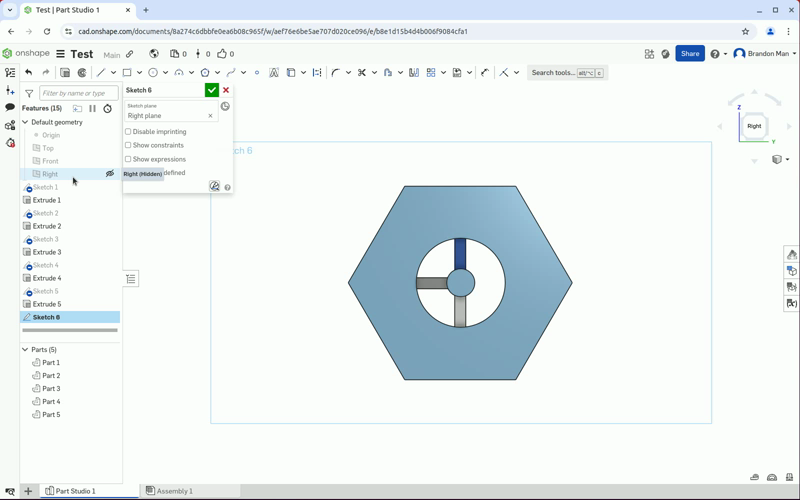
mouse_move(73, 352)
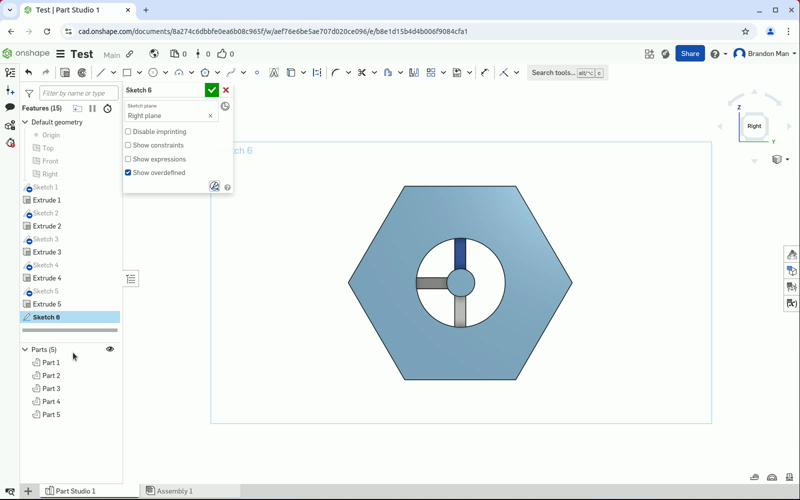
key(y)
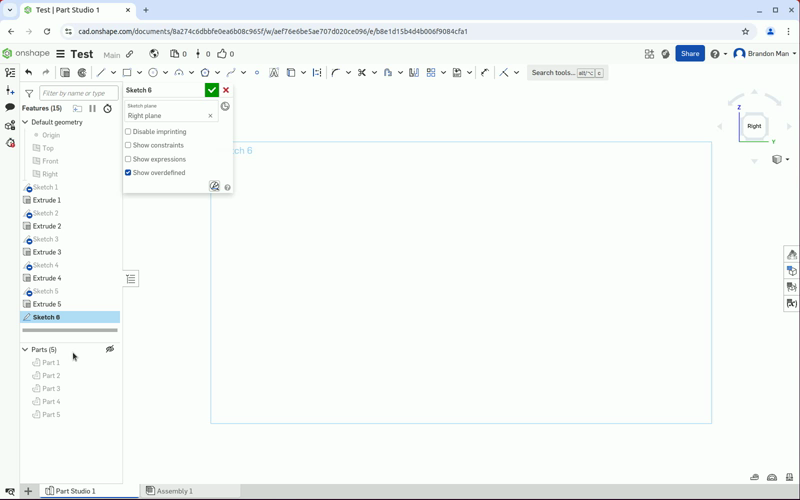
key(l)
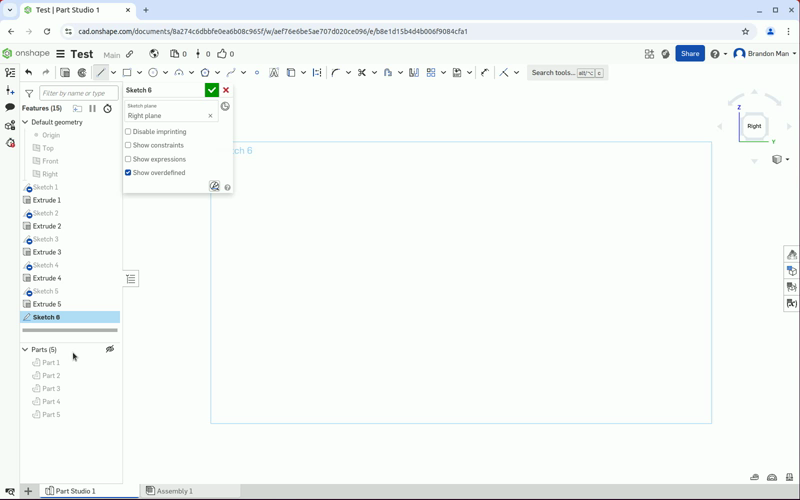
key_down(shift)
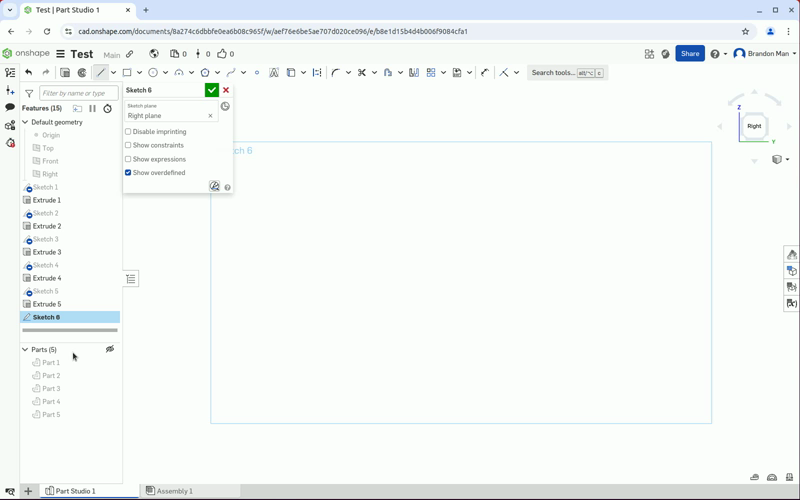
mouse_move(467, 288)
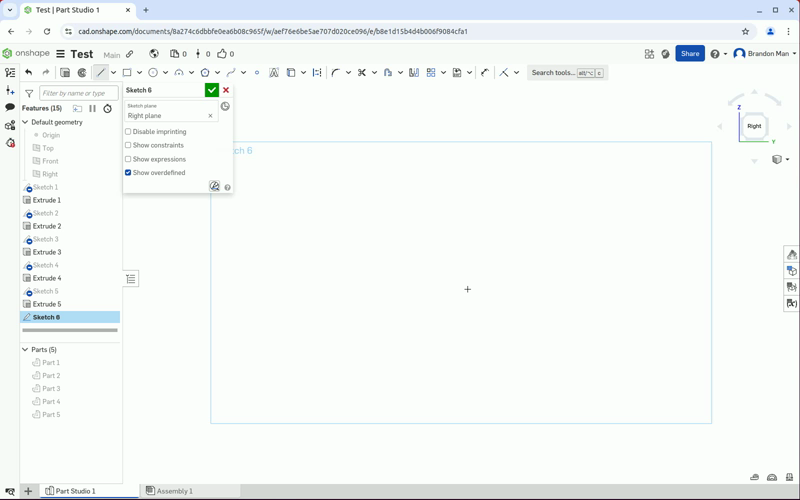
click(467, 288)
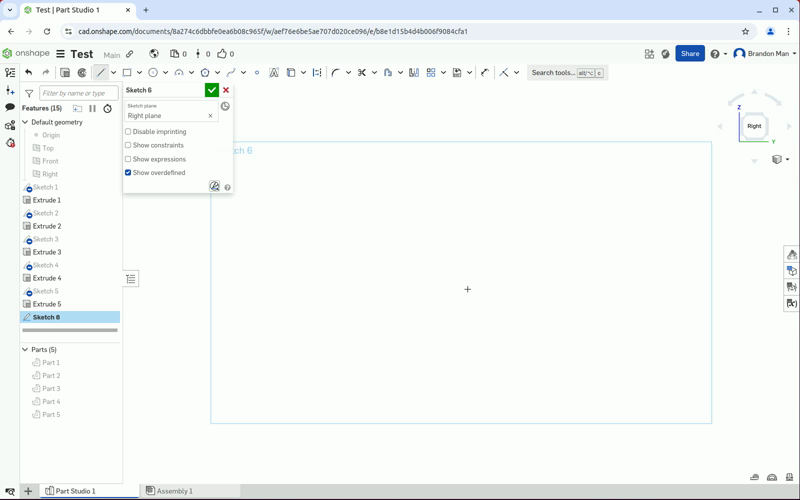
key_up(shift)
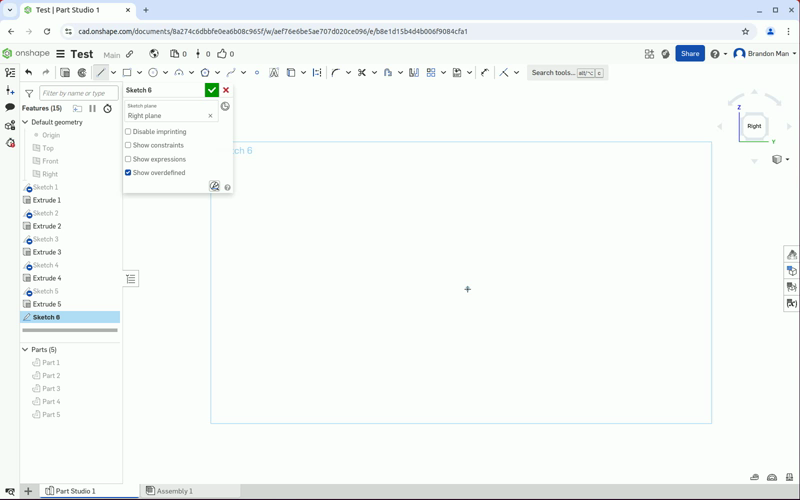
key_down(shift)
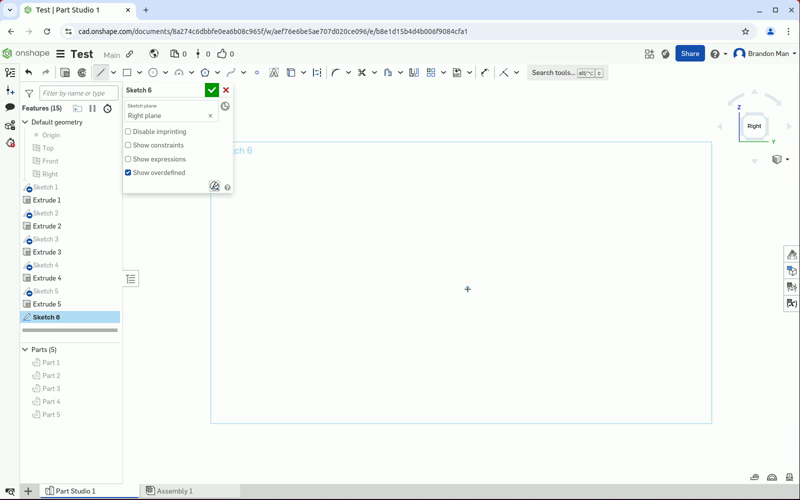
mouse_move(497, 288)
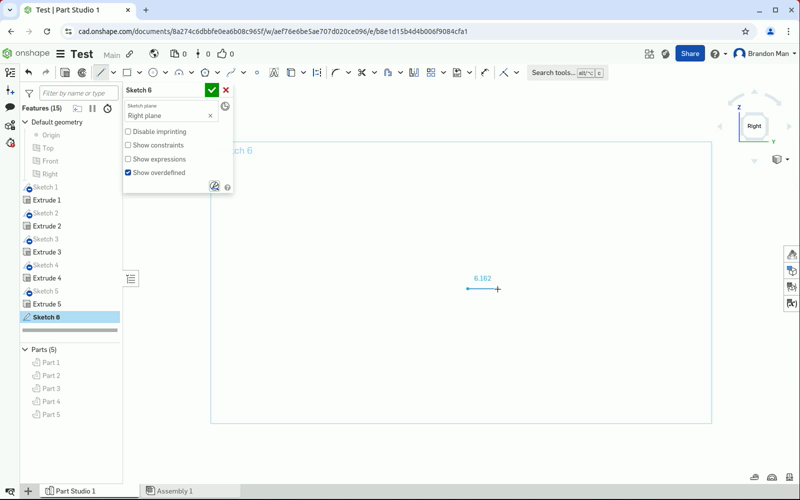
mouse_move(517, 288)
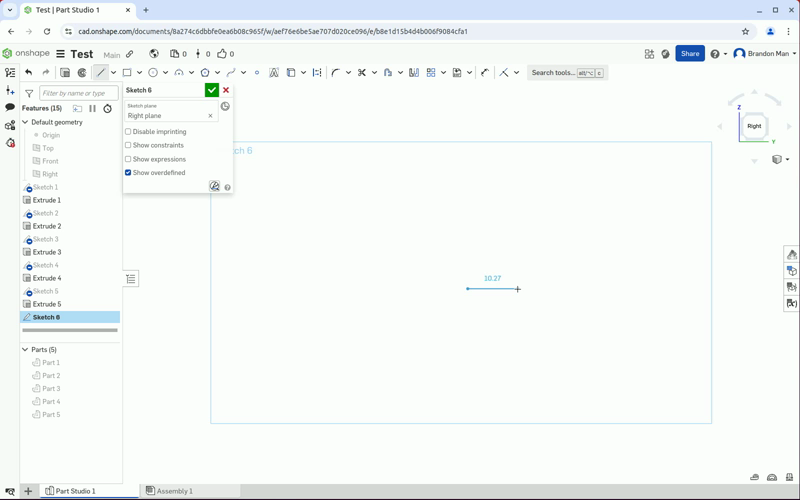
click(517, 288)
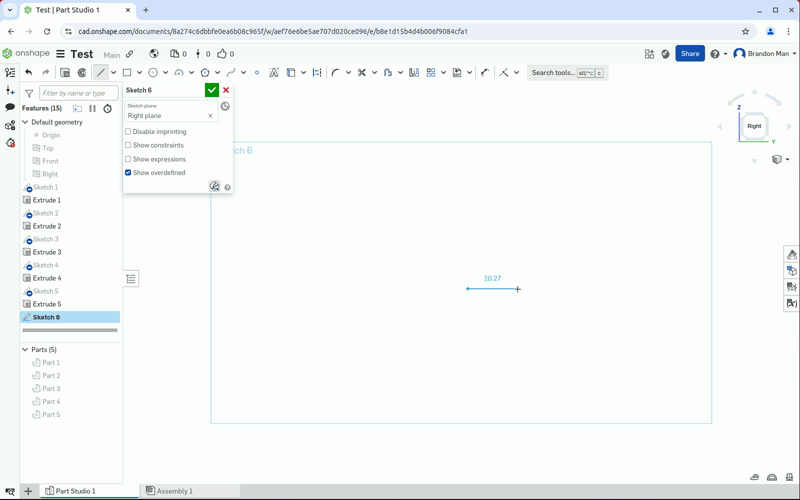
key_up(shift)
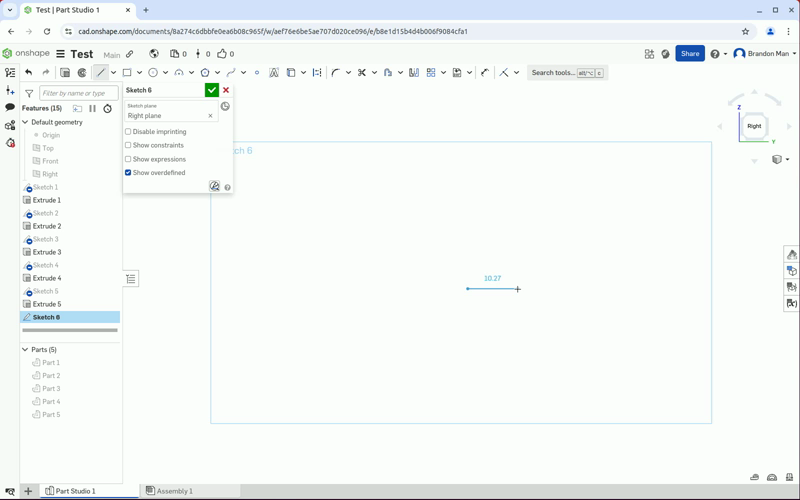
key_down(shift)
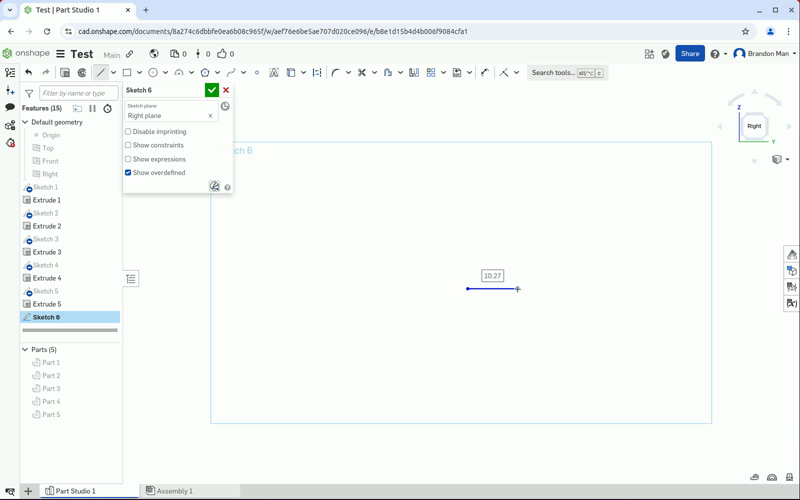
mouse_move(547, 288)
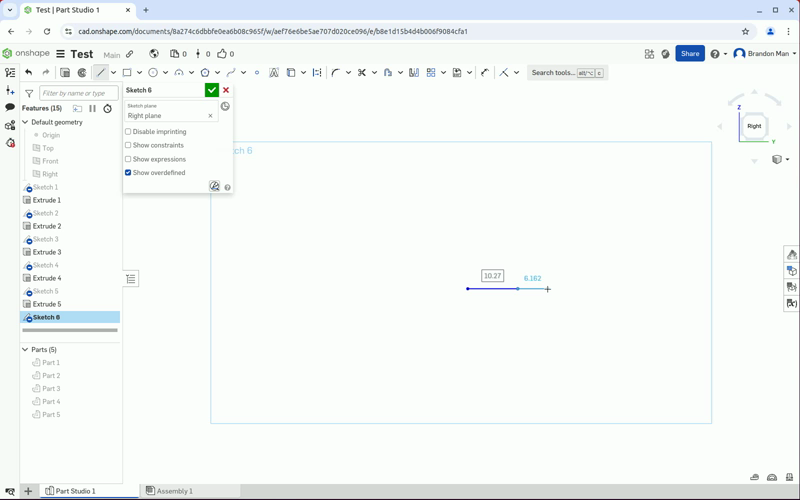
mouse_move(517, 277)
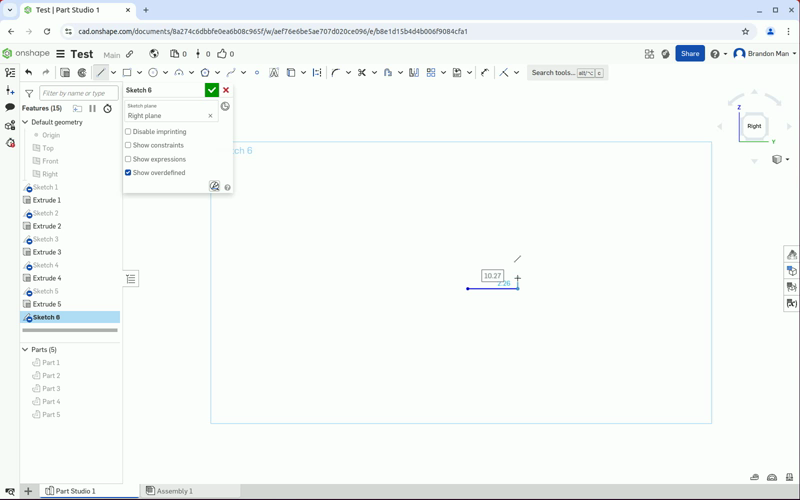
click(517, 277)
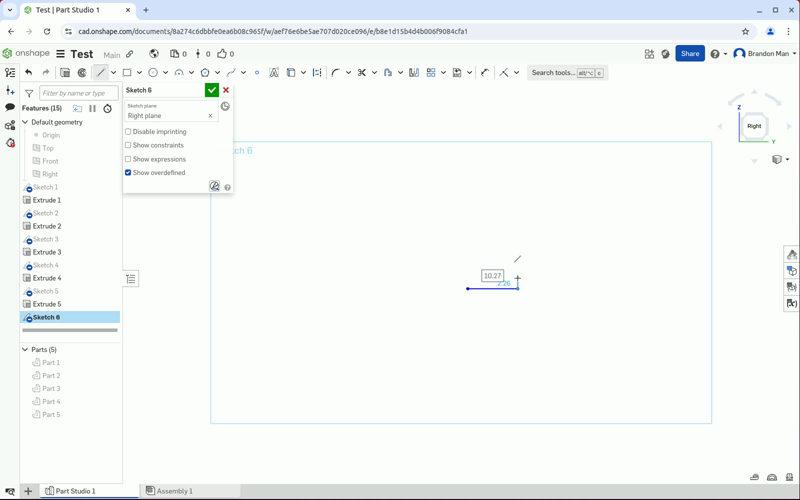
key_up(shift)
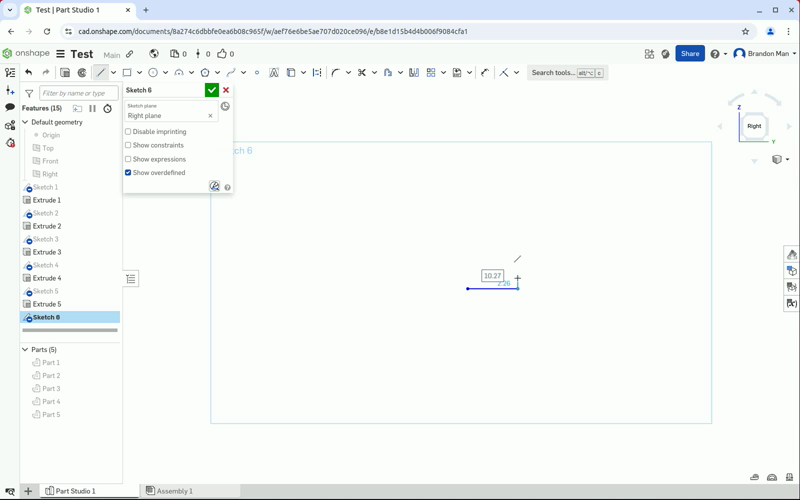
key_down(shift)
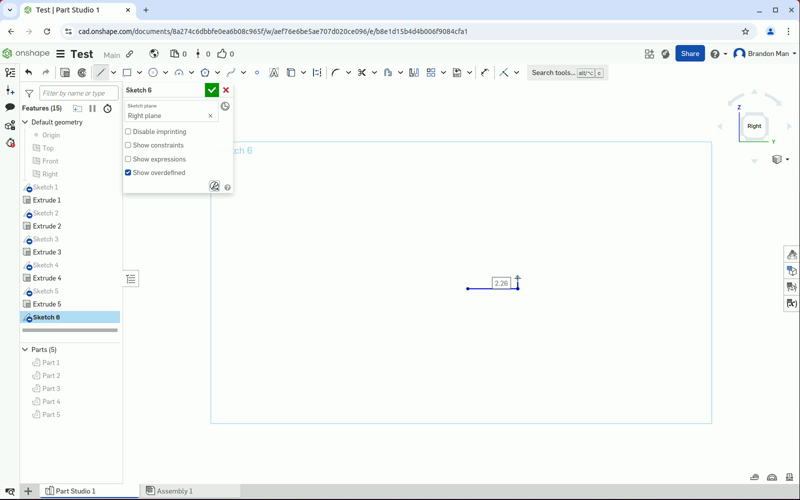
mouse_move(547, 277)
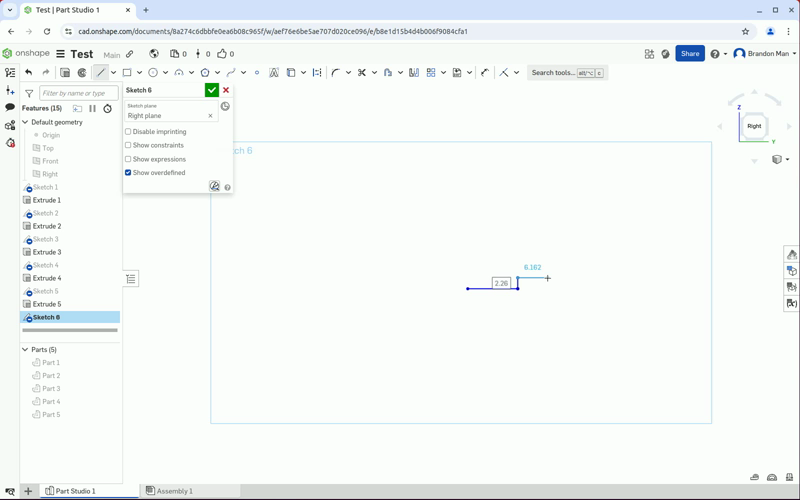
mouse_move(467, 277)
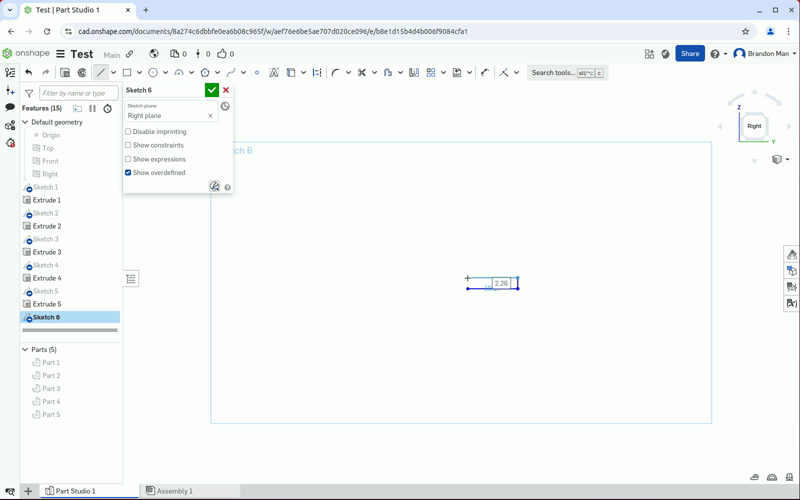
click(467, 277)
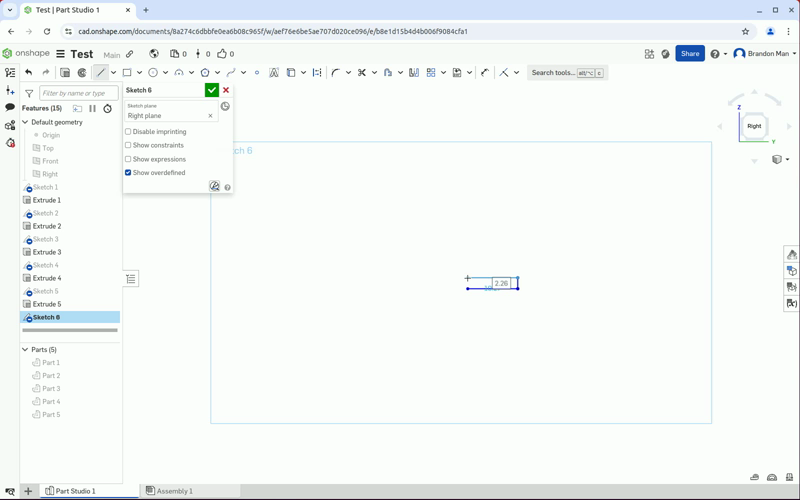
key_up(shift)
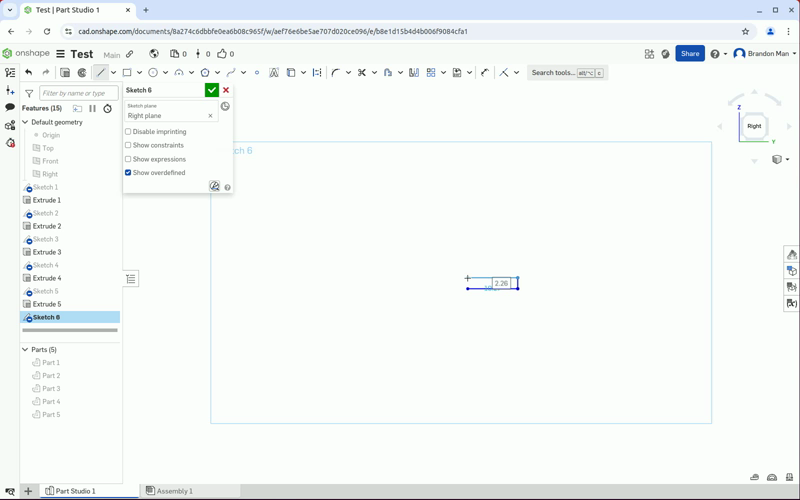
mouse_move(497, 277)
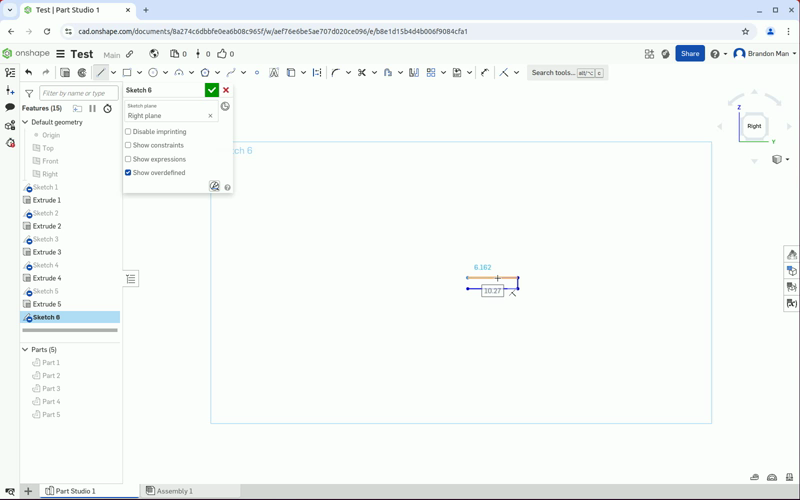
key_down(shift)
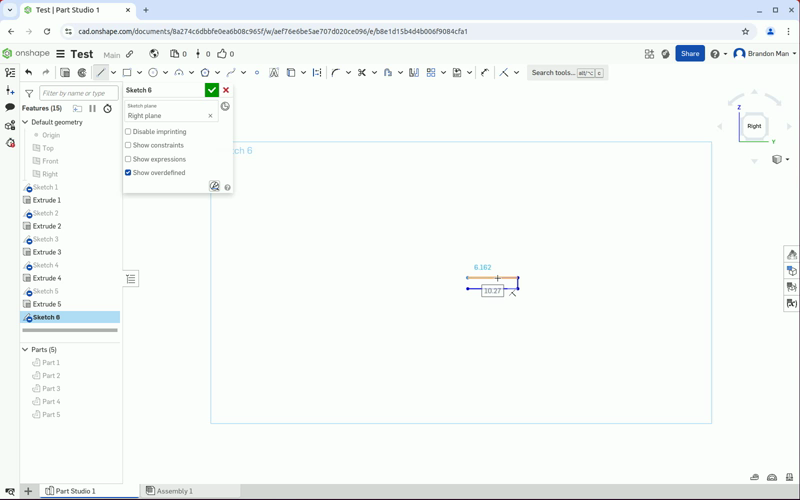
mouse_move(467, 288)
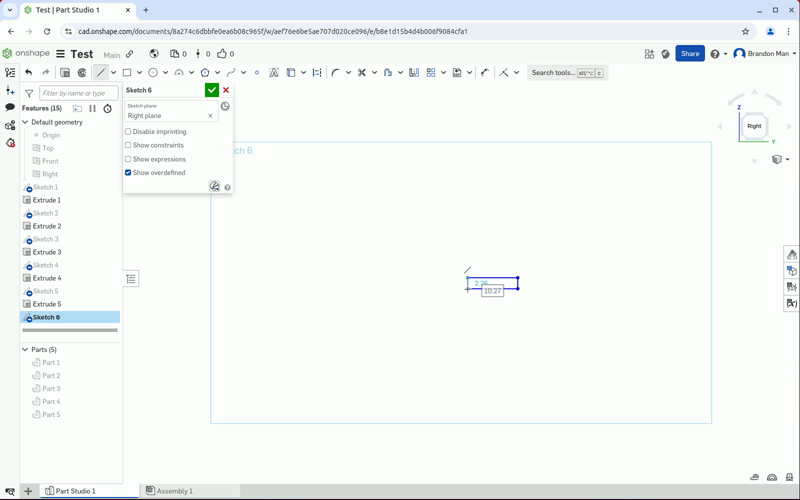
key_up(shift)
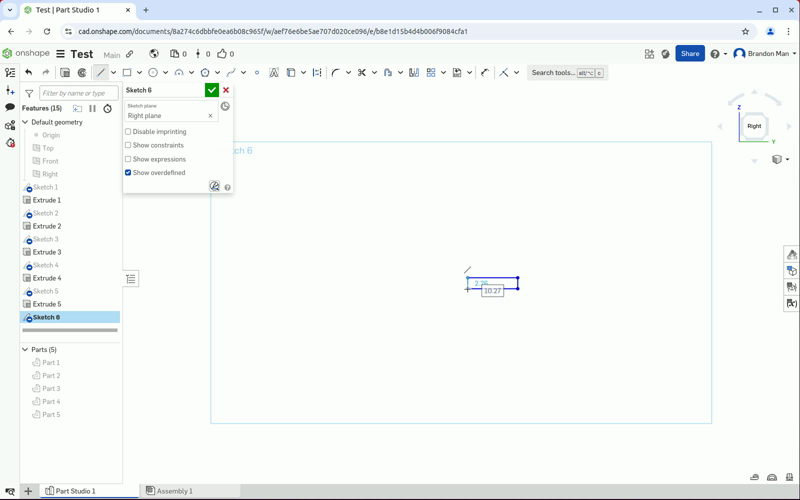
click(467, 288)
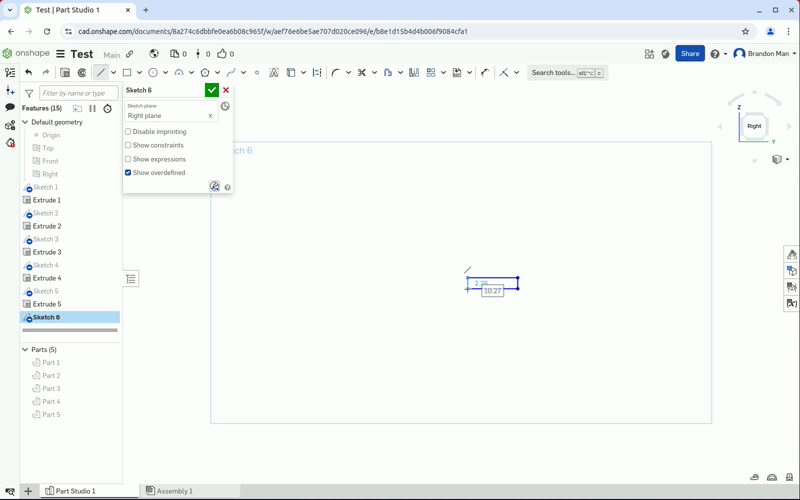
key(esc)
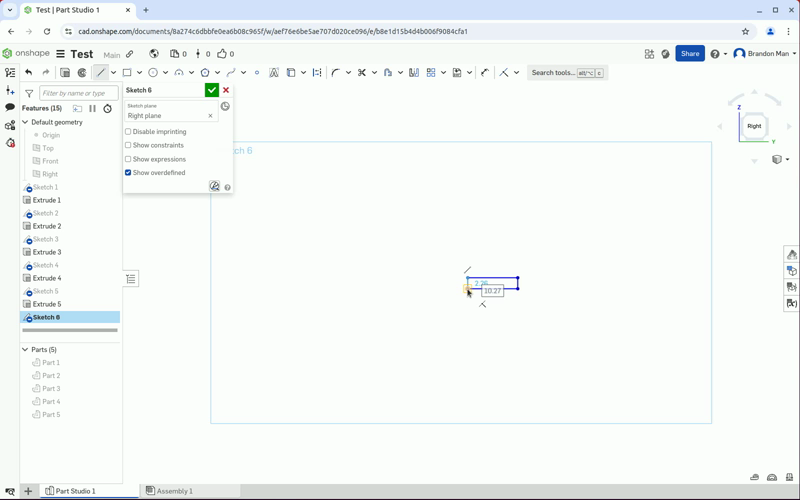
mouse_move(483, 278)
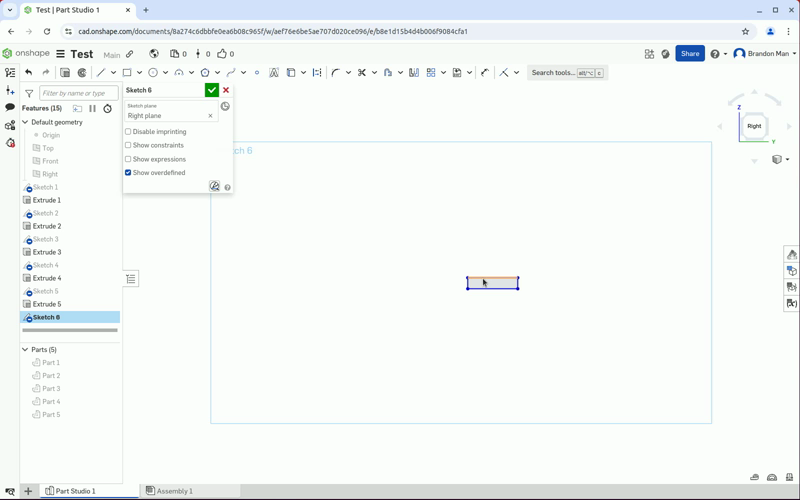
scroll(6)
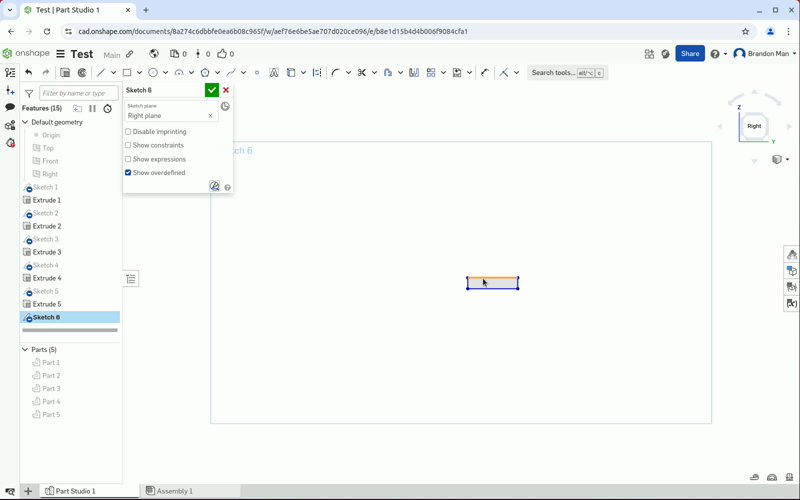
scroll(6)
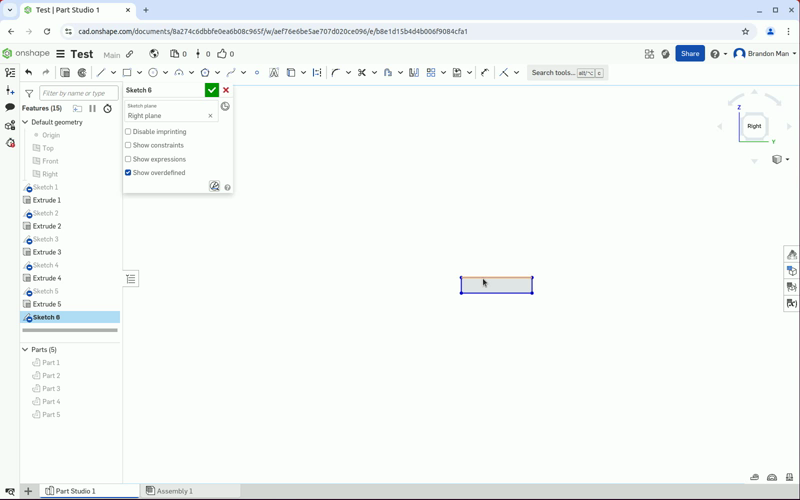
scroll(6)
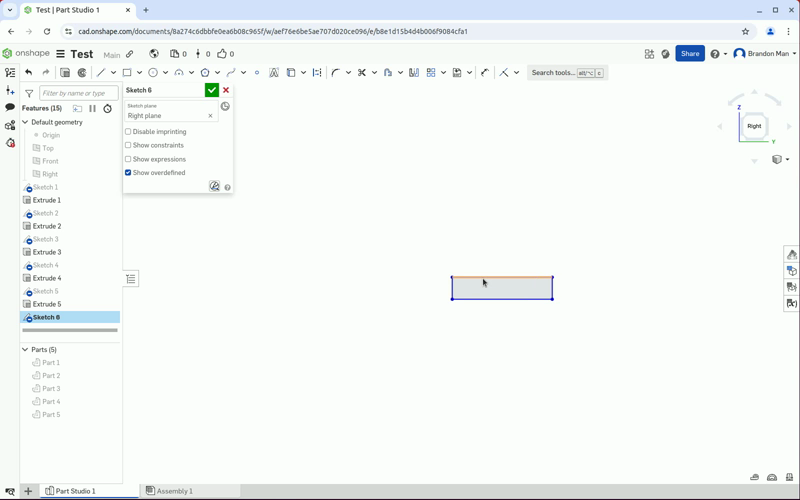
scroll(6)
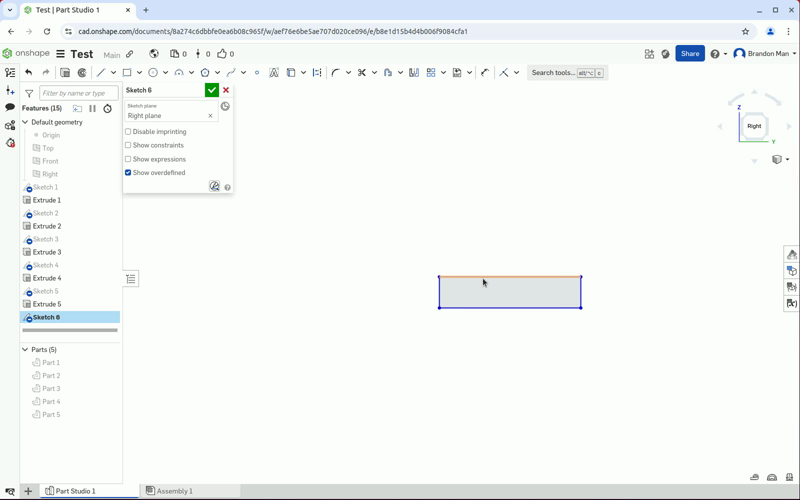
scroll(6)
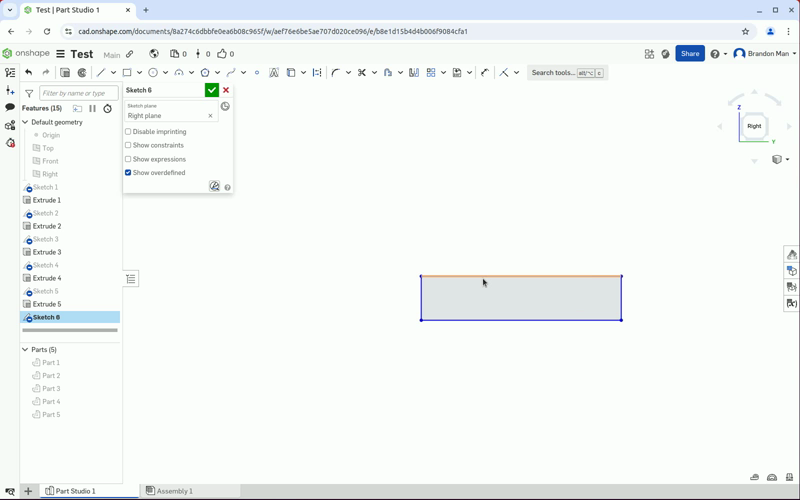
scroll(6)
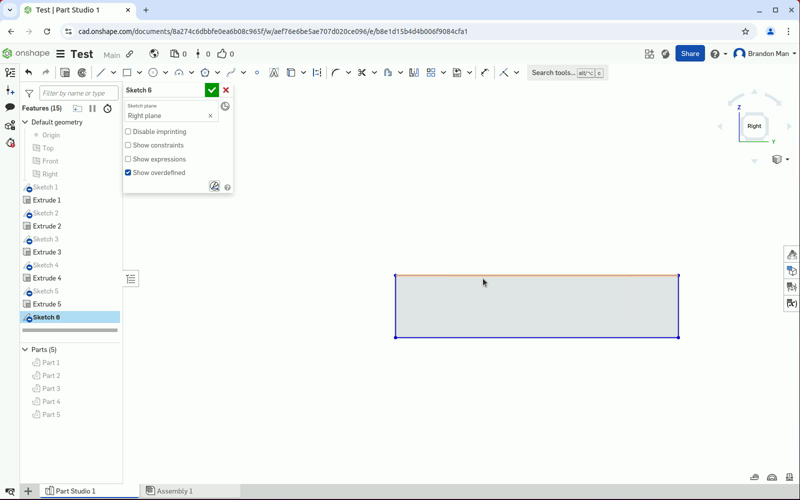
scroll(6)
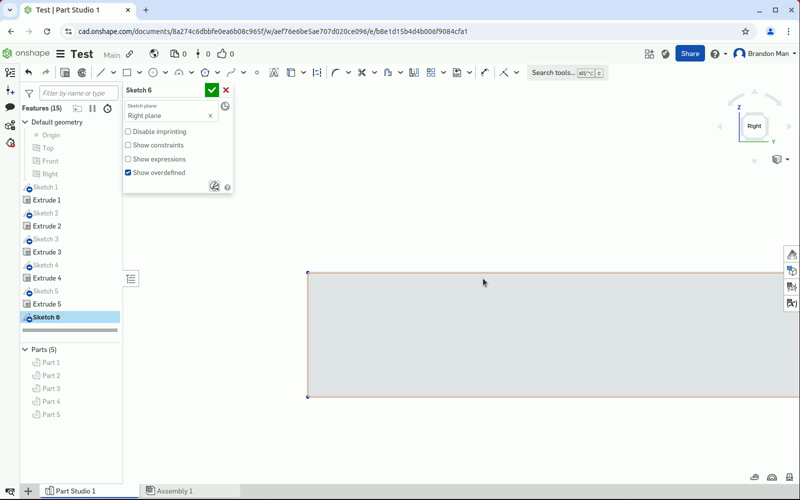
click(483, 278)
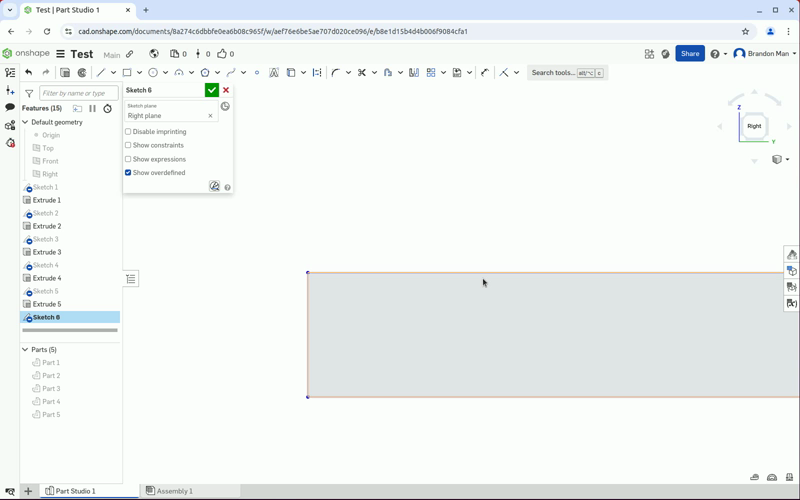
scroll(-6)
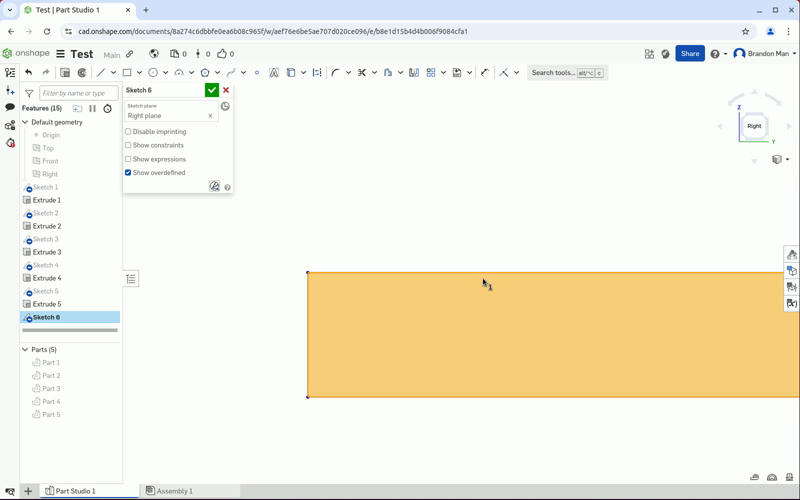
scroll(-6)
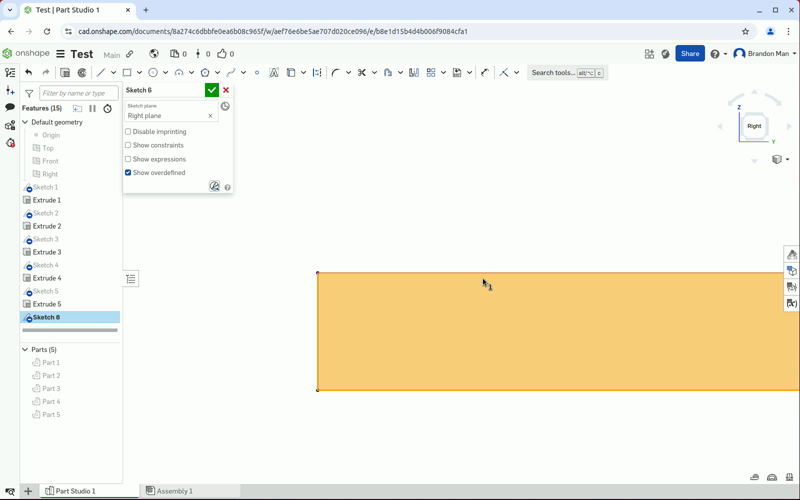
scroll(-6)
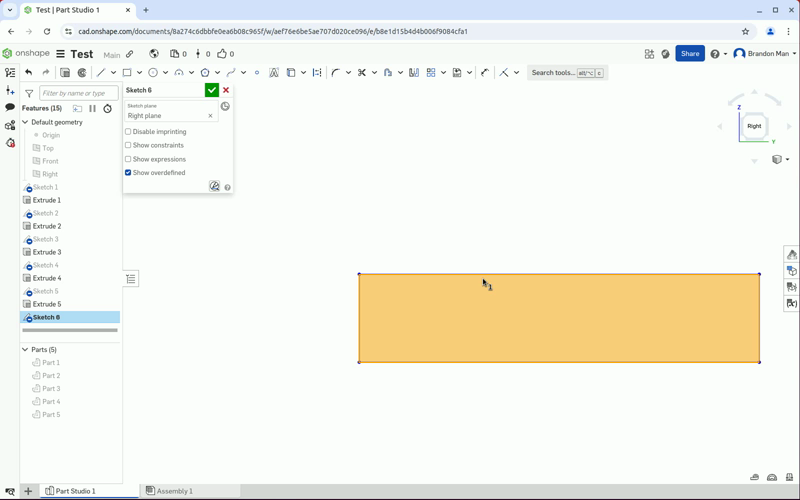
scroll(-6)
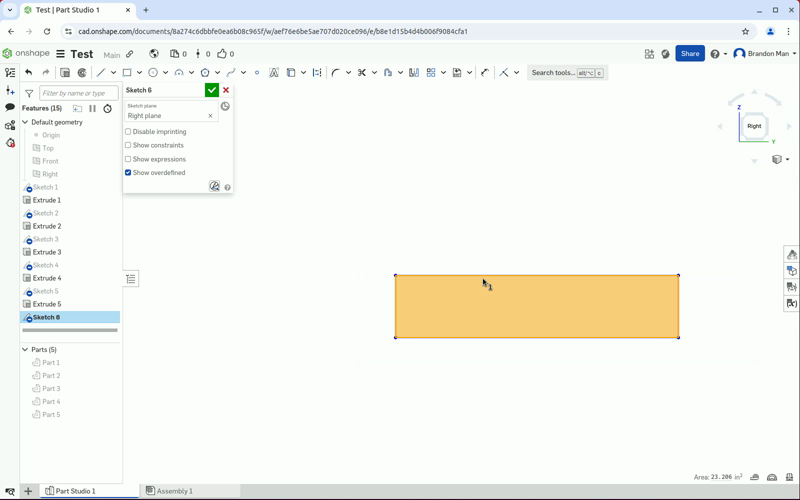
scroll(-6)
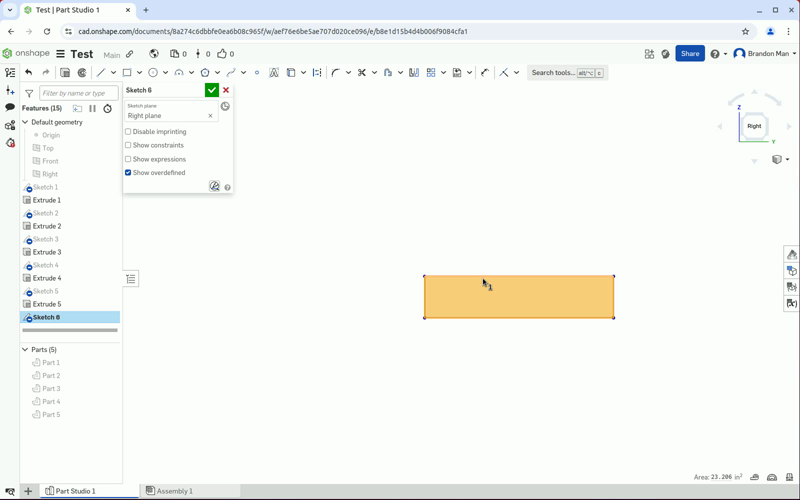
scroll(-6)
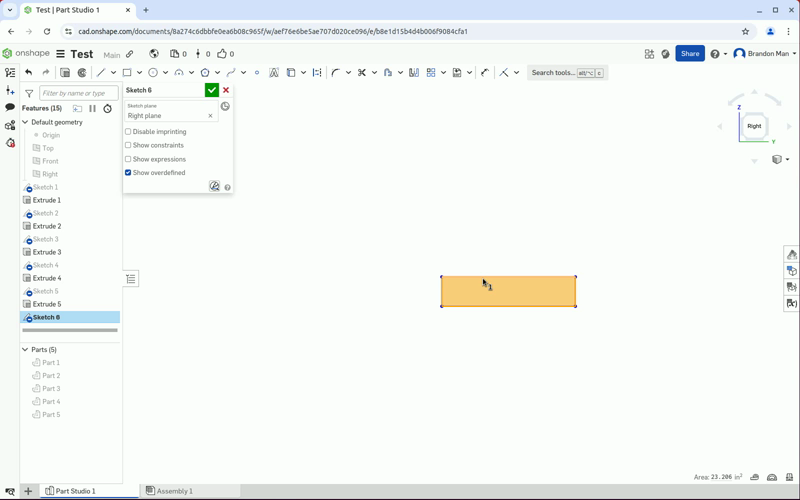
scroll(-6)
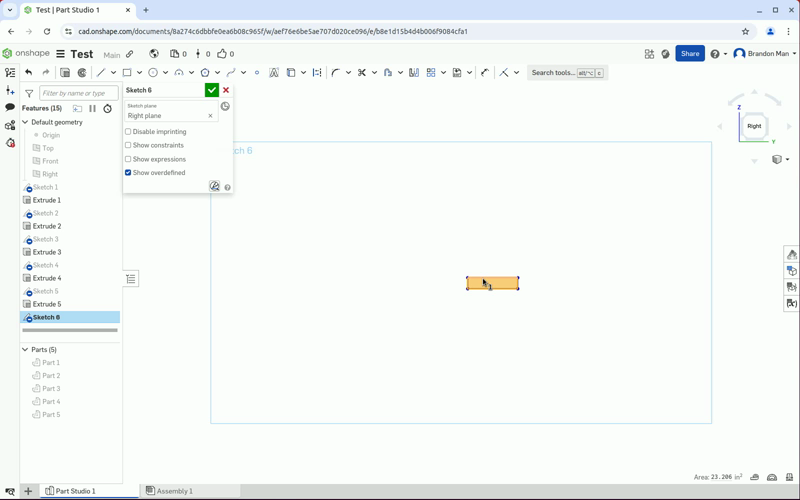
mouse_move(73, 352)
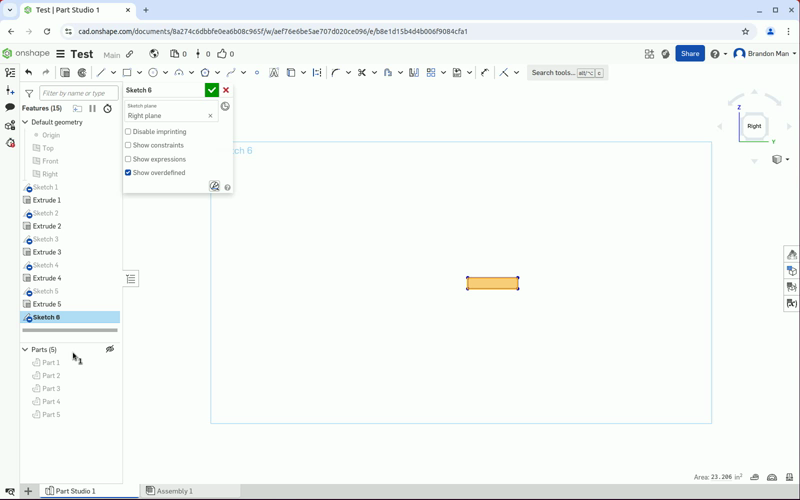
key(shift+y)
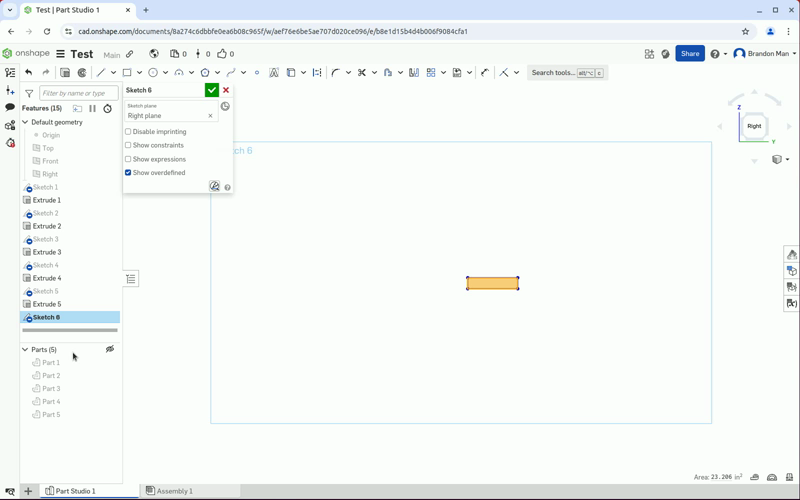
key(shift+e)
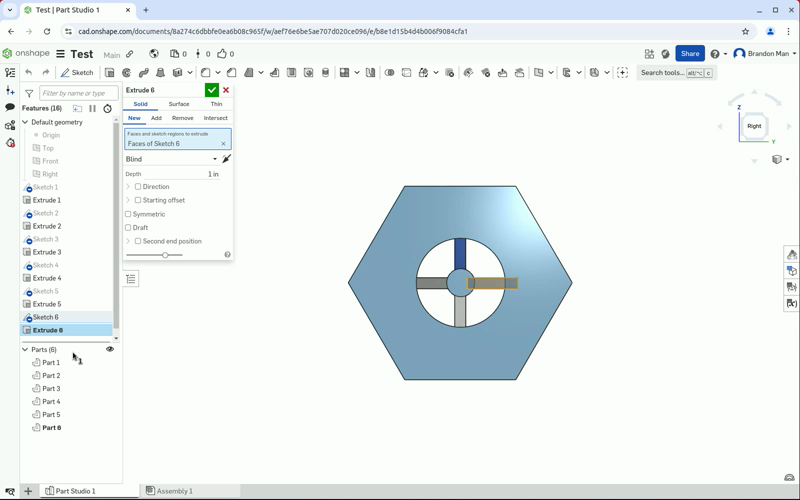
mouse_move(143, 106)
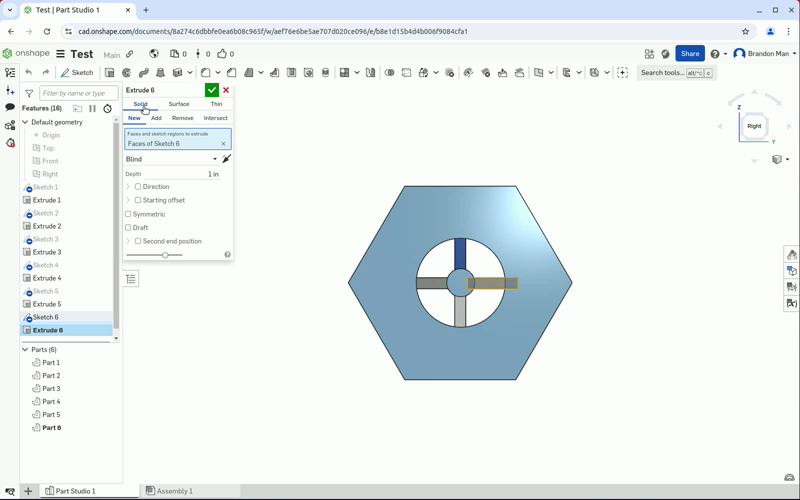
click(143, 106)
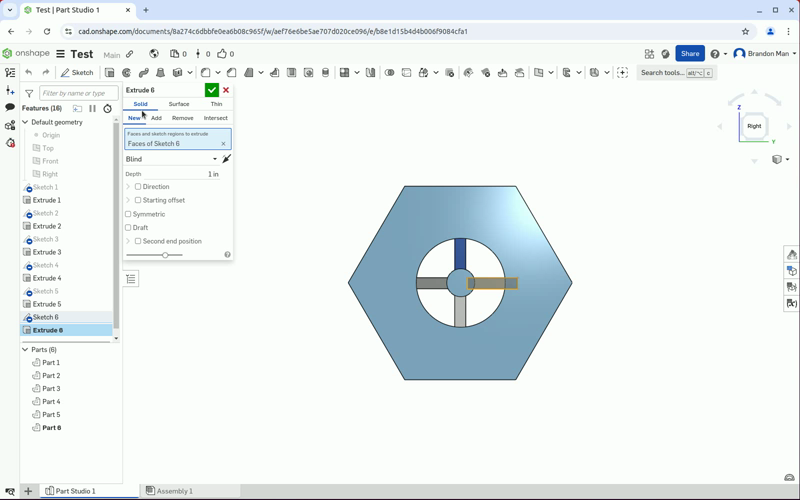
mouse_move(137, 120)
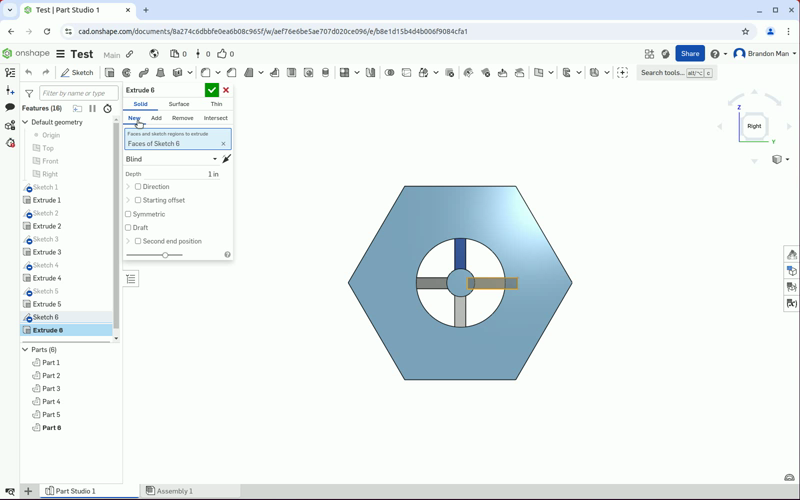
click(137, 120)
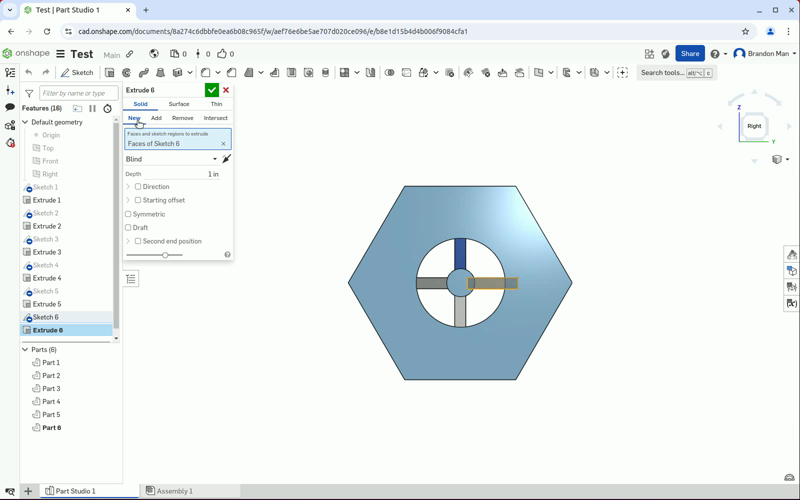
key(tab, 4)
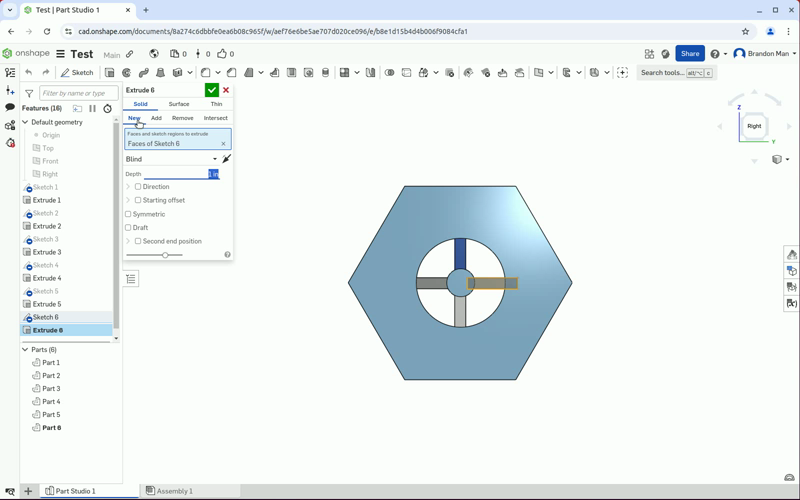
text(21.664)
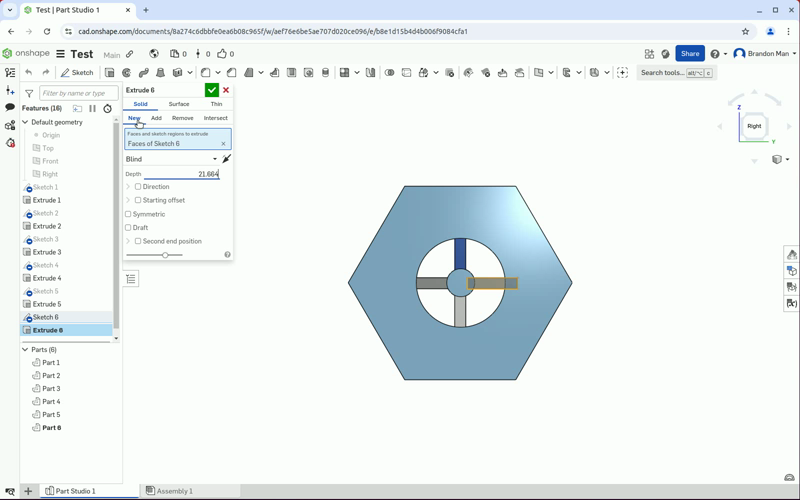
key(enter)
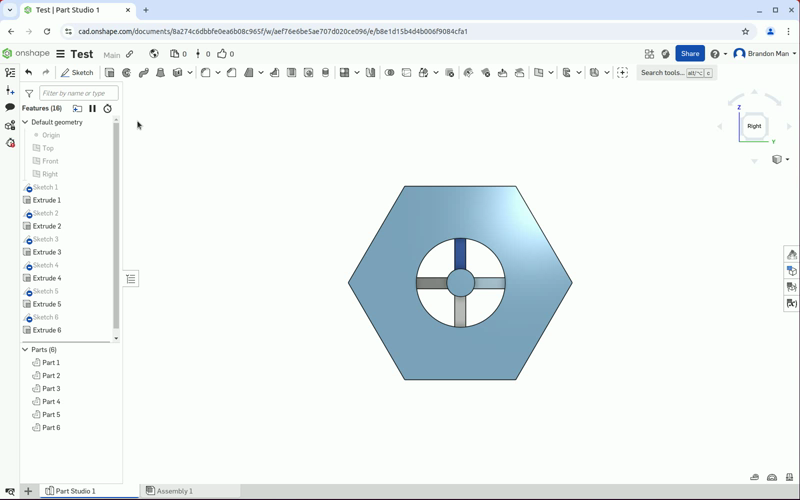
key(shift+h)
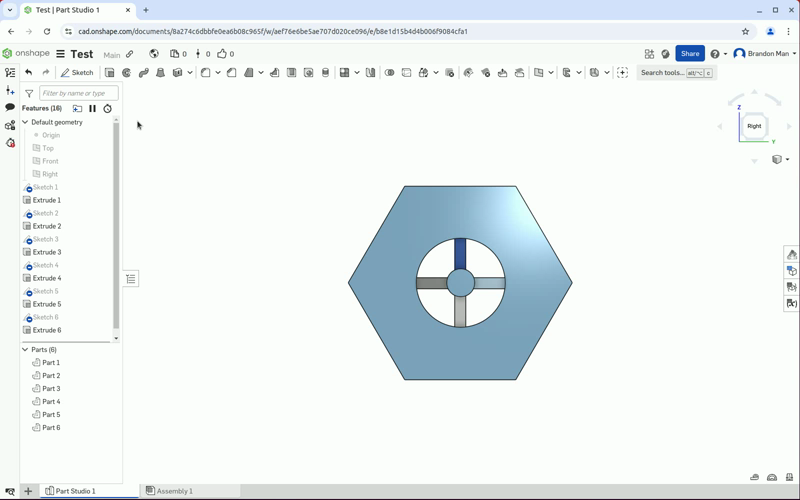
key(shift+h)
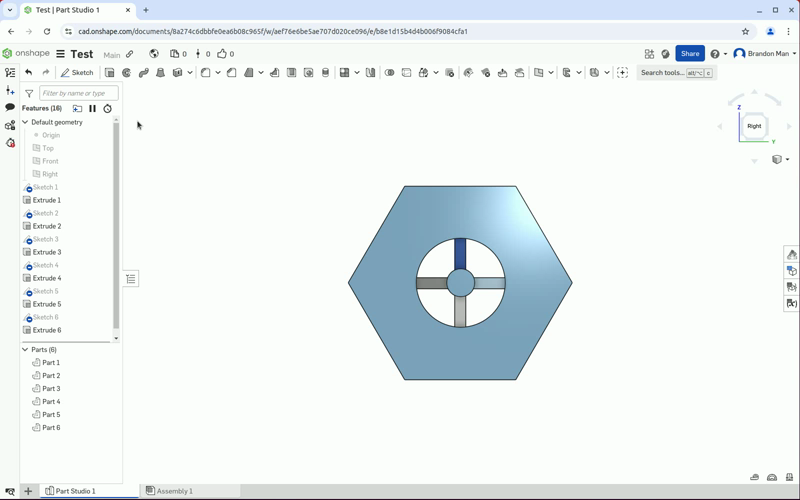
mouse_move(69, 189)
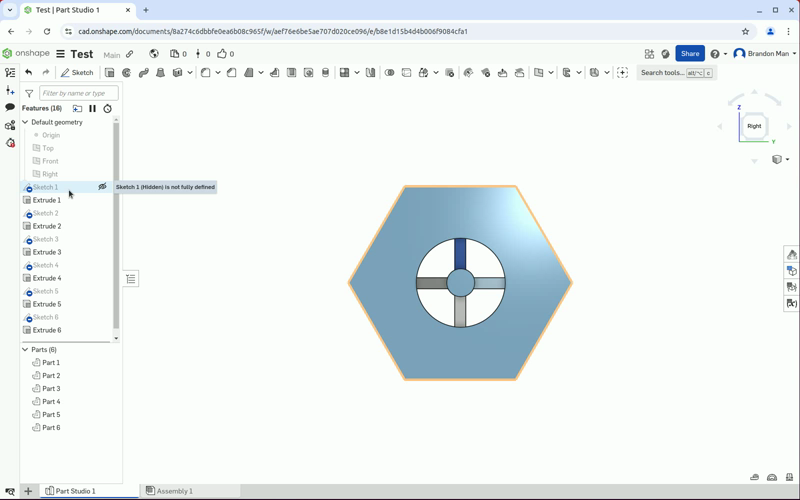
click(69, 189)
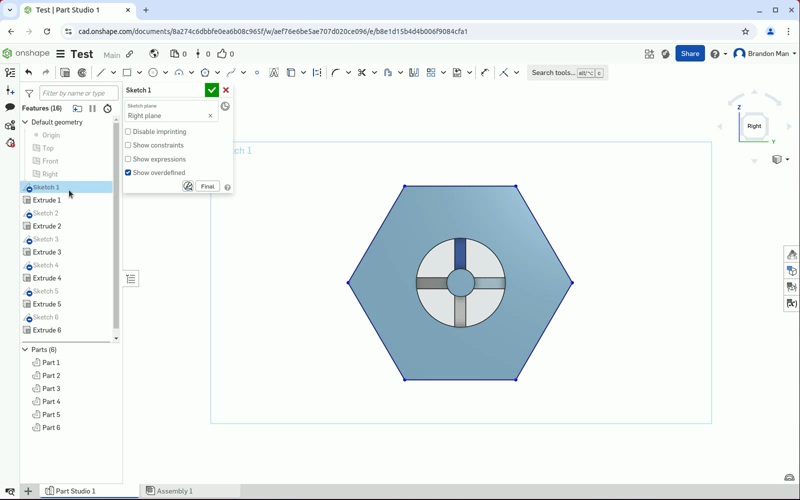
mouse_move(229, 92)
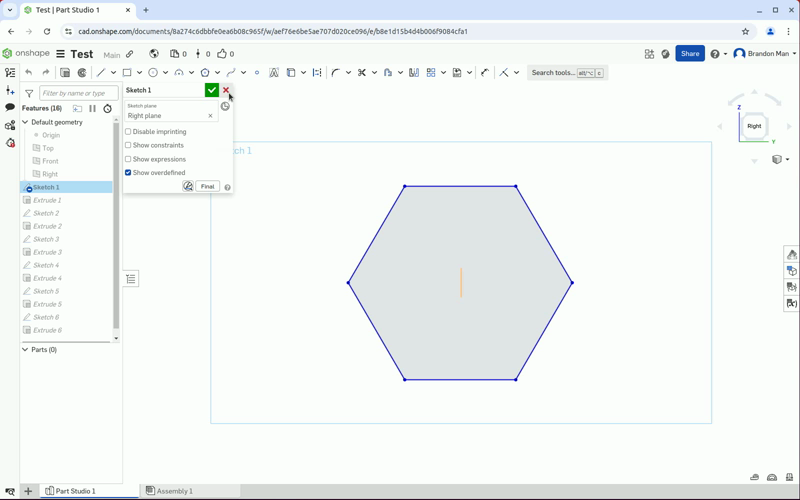
click(229, 92)
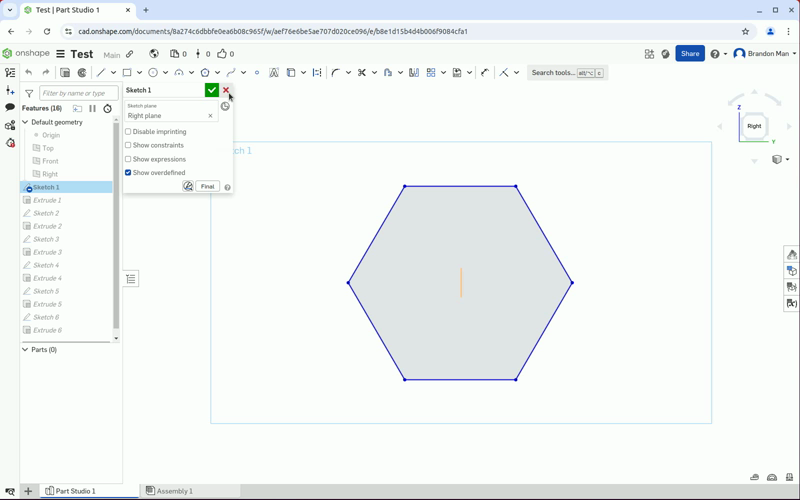
key(shift+s)
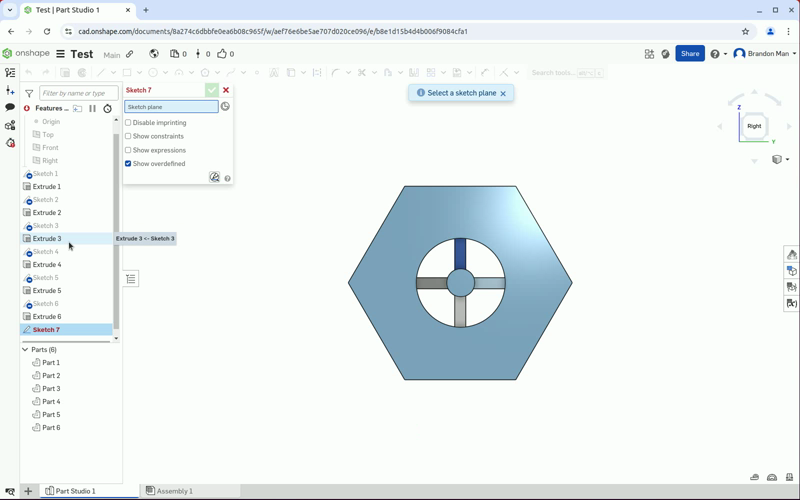
scroll(3)
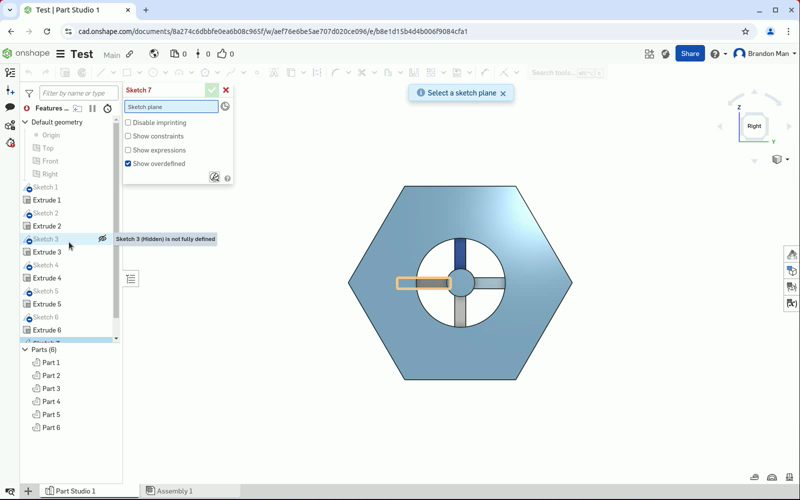
mouse_move(69, 176)
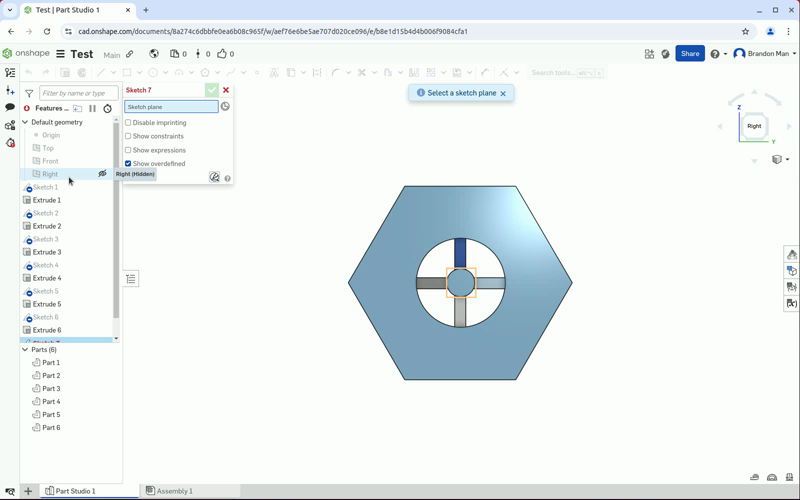
click(69, 176)
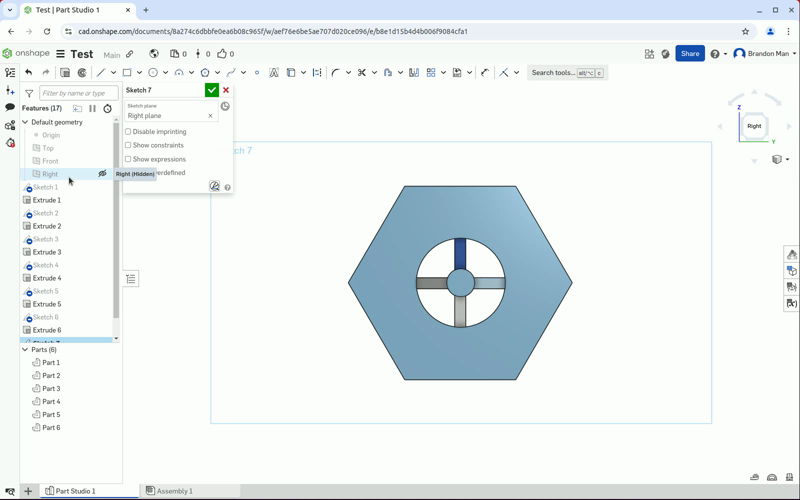
mouse_move(73, 352)
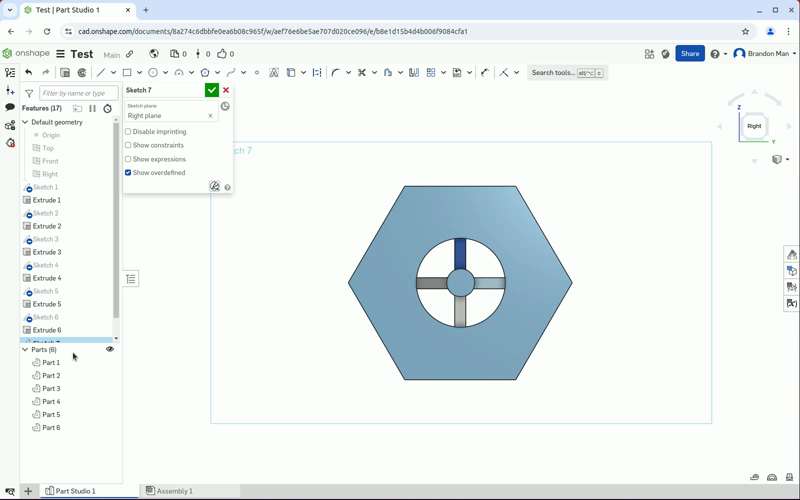
key(y)
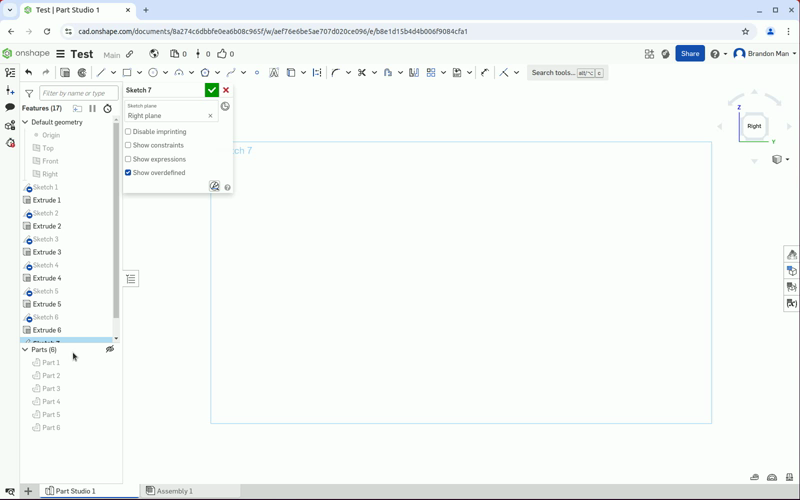
key(c)
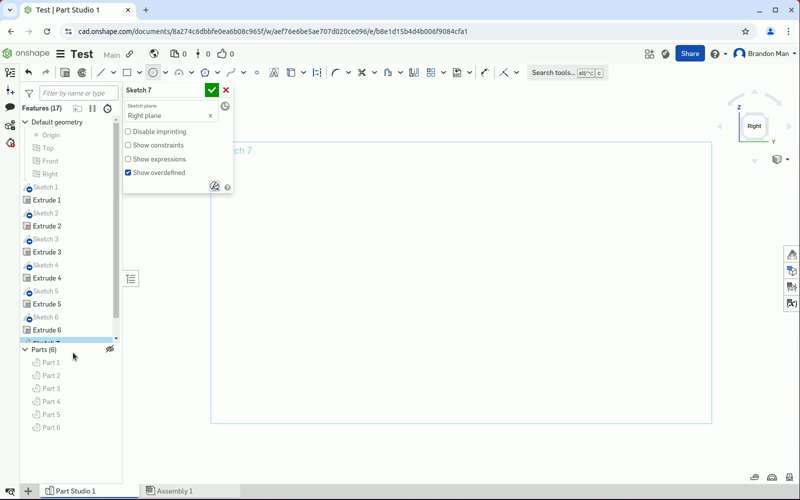
key_down(shift)
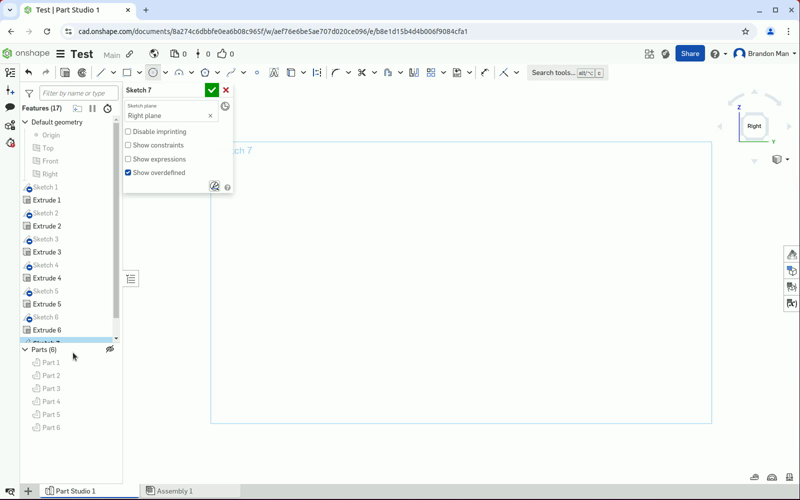
mouse_move(461, 282)
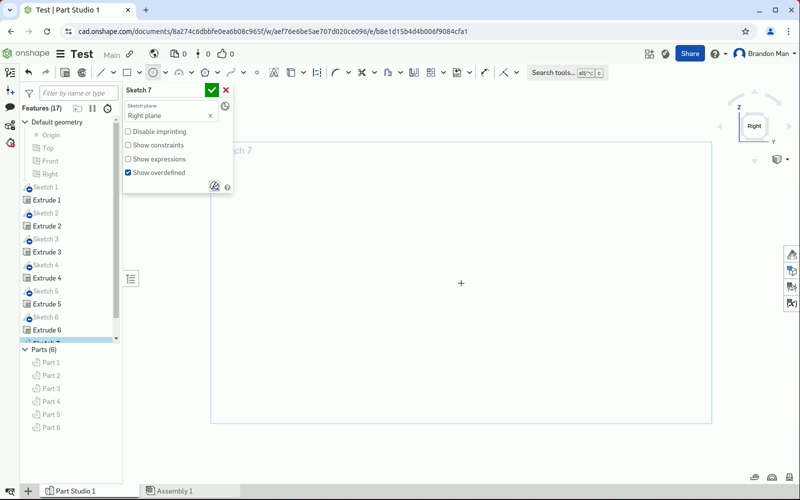
click(461, 282)
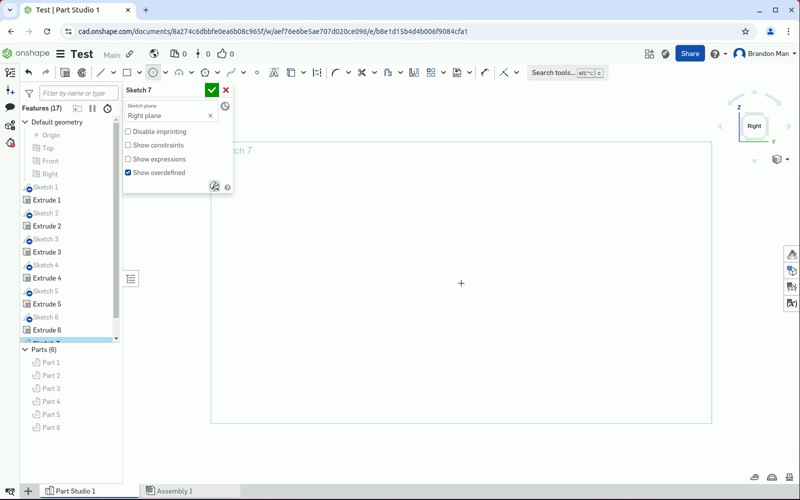
key_up(shift)
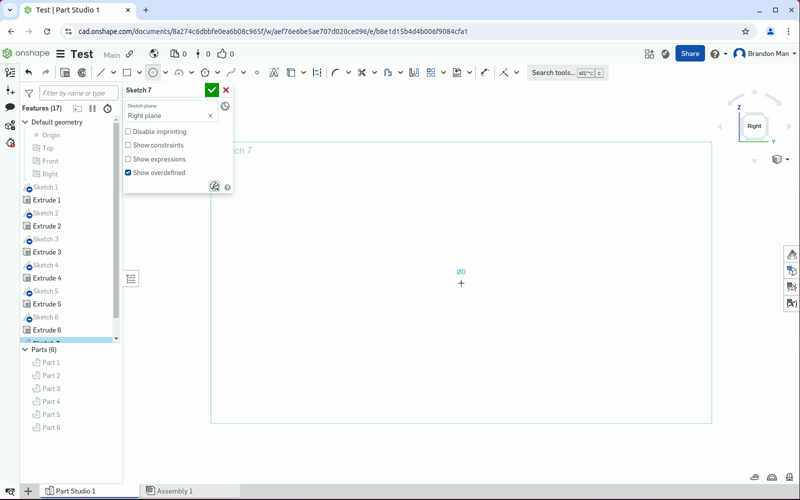
mouse_move(508, 282)
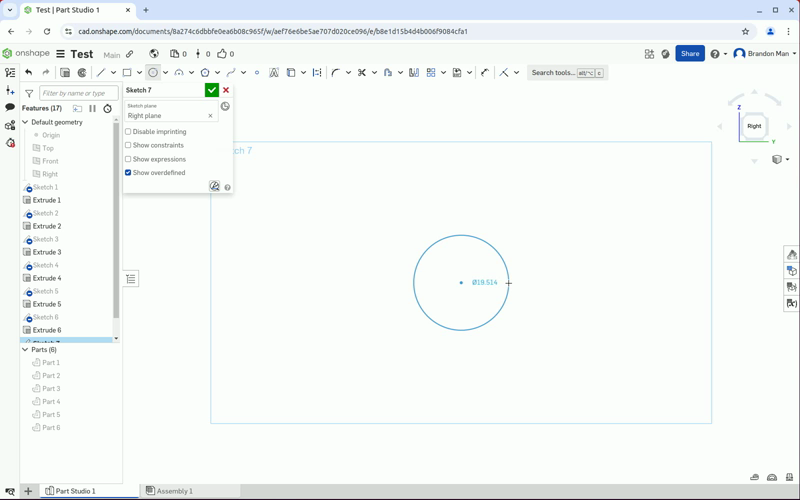
click(508, 282)
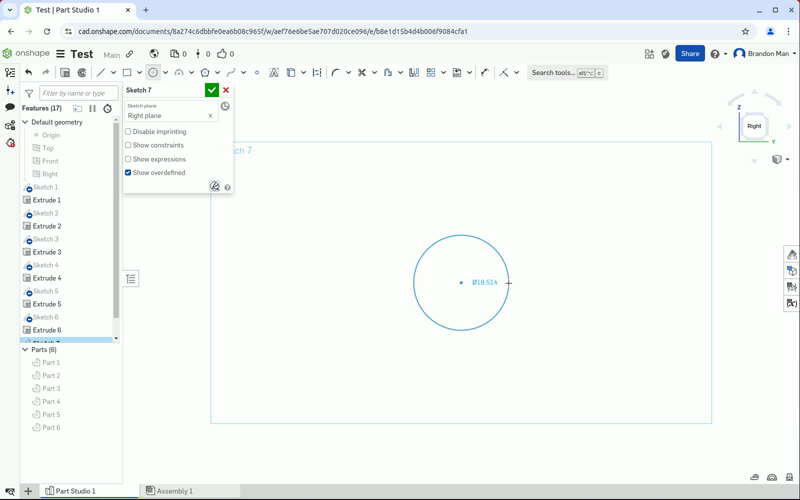
key(esc)
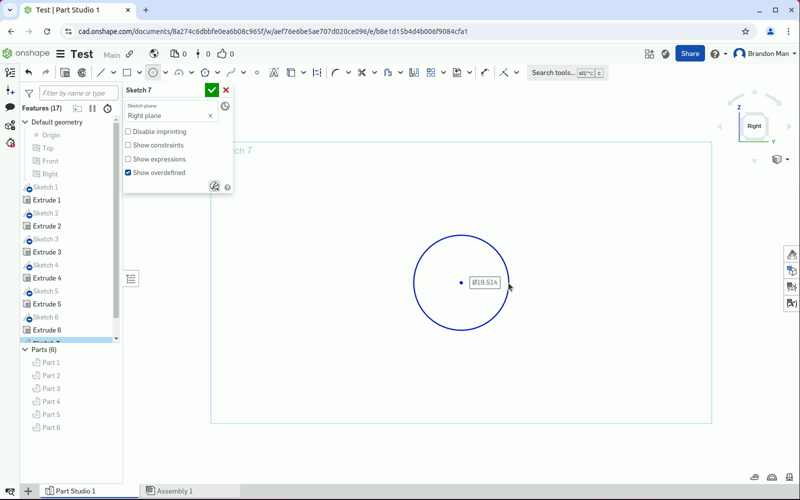
mouse_move(436, 255)
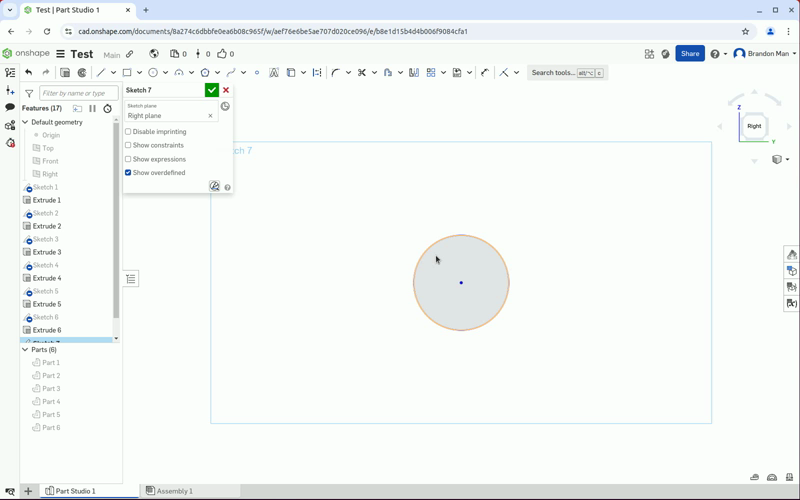
click(436, 255)
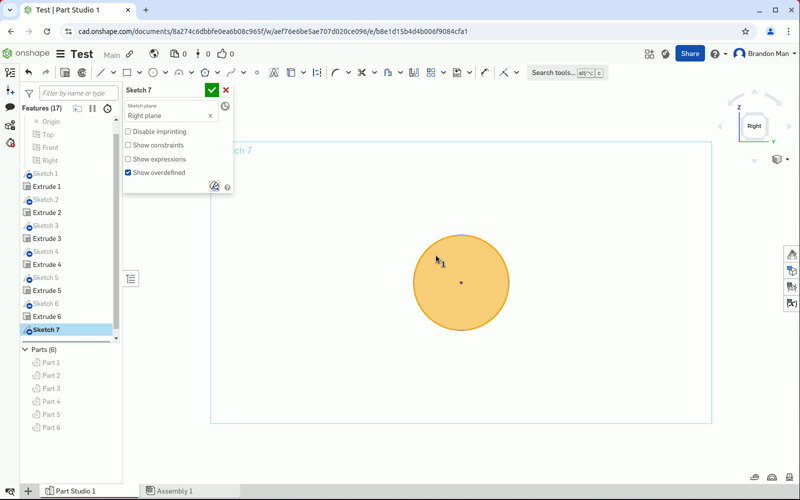
mouse_move(73, 352)
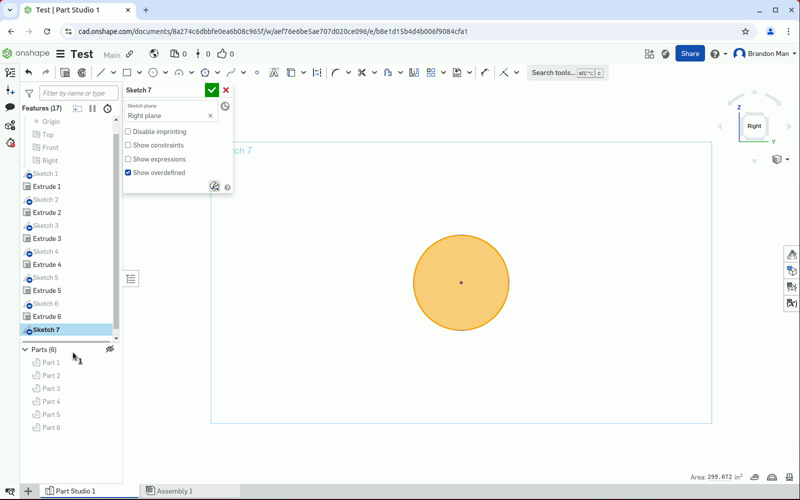
key(shift+y)
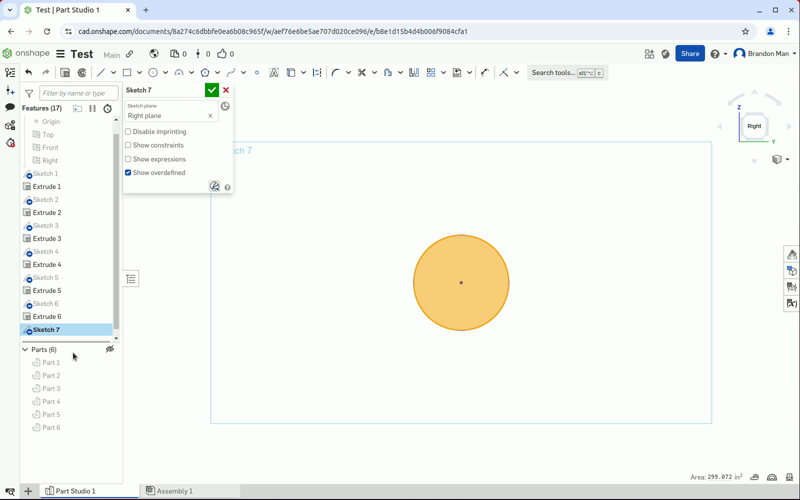
key(shift+e)
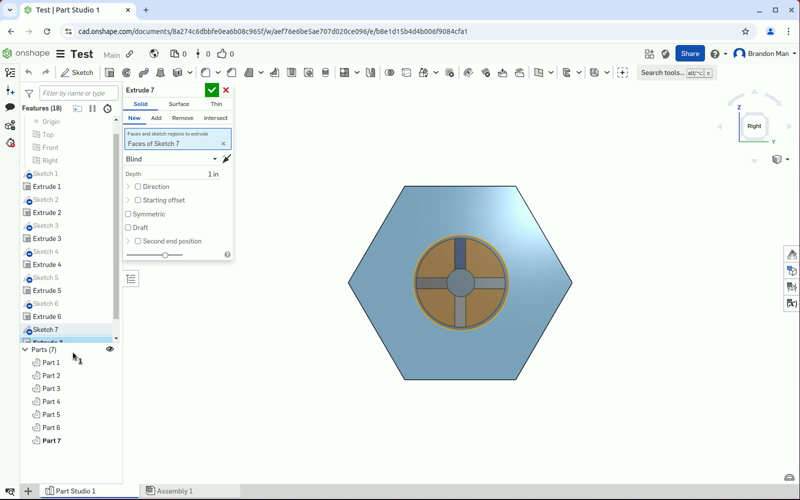
mouse_move(143, 106)
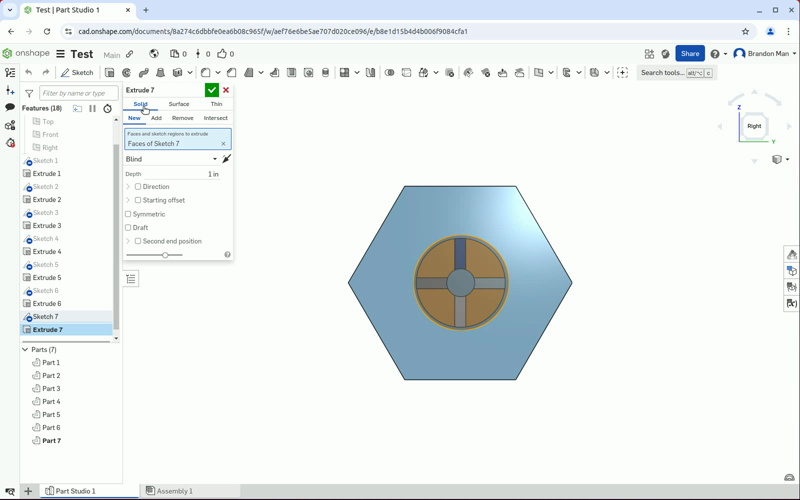
click(143, 106)
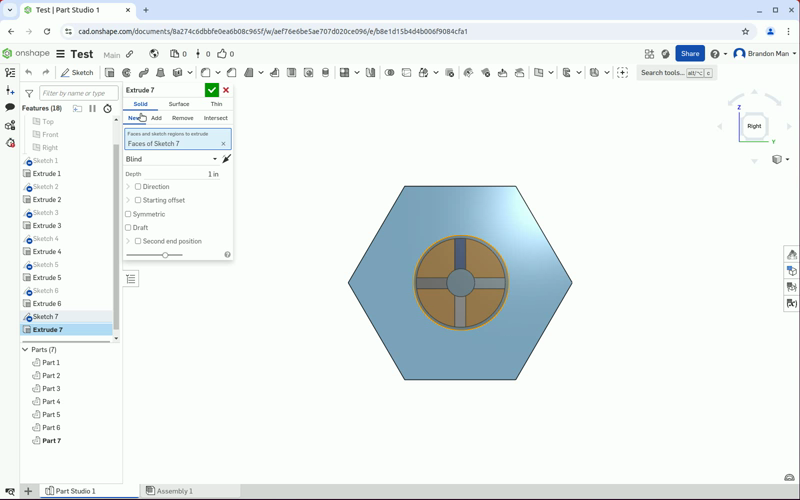
mouse_move(137, 120)
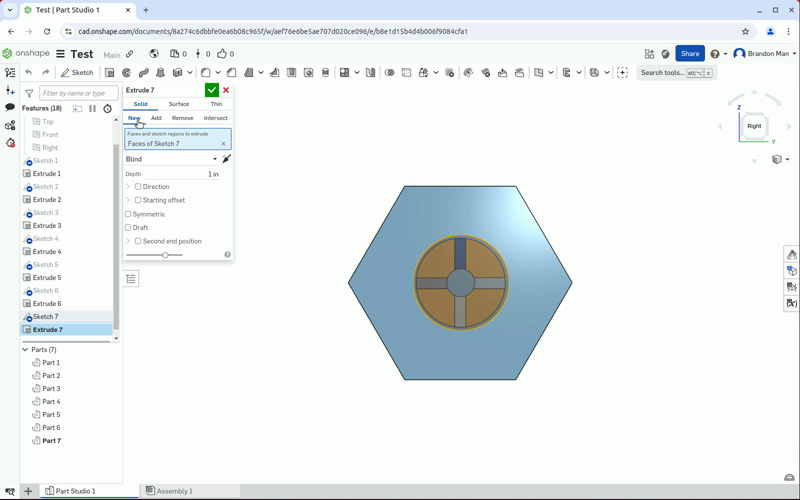
click(137, 120)
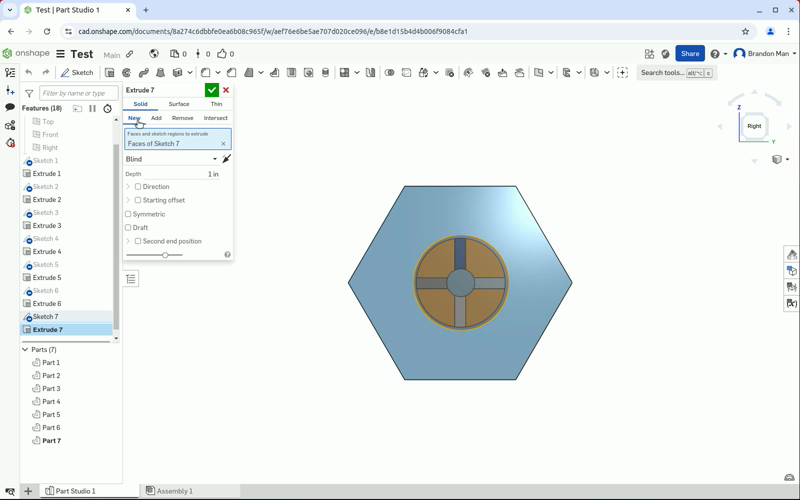
key(tab, 4)
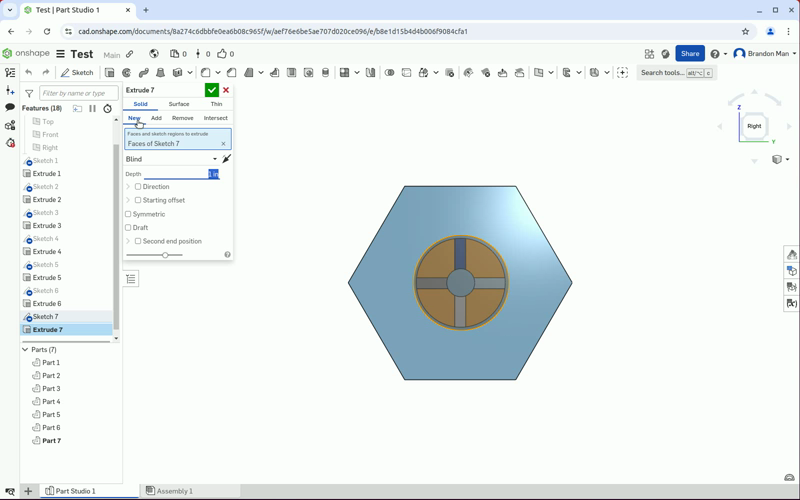
text(1.685)
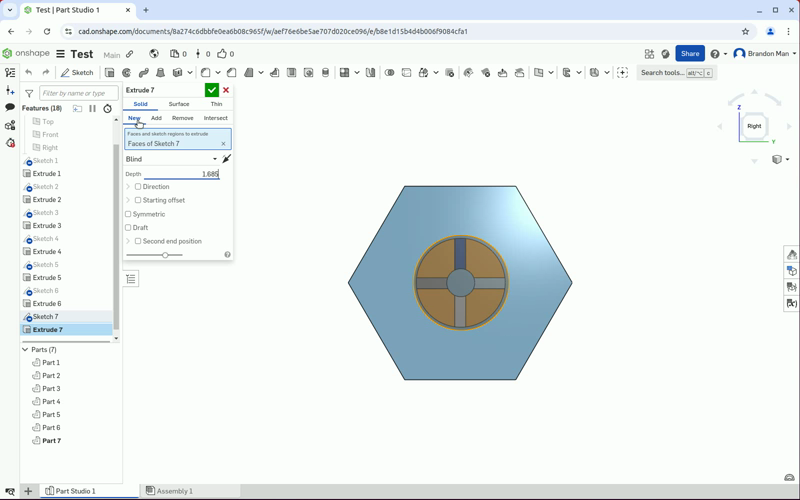
key(enter)
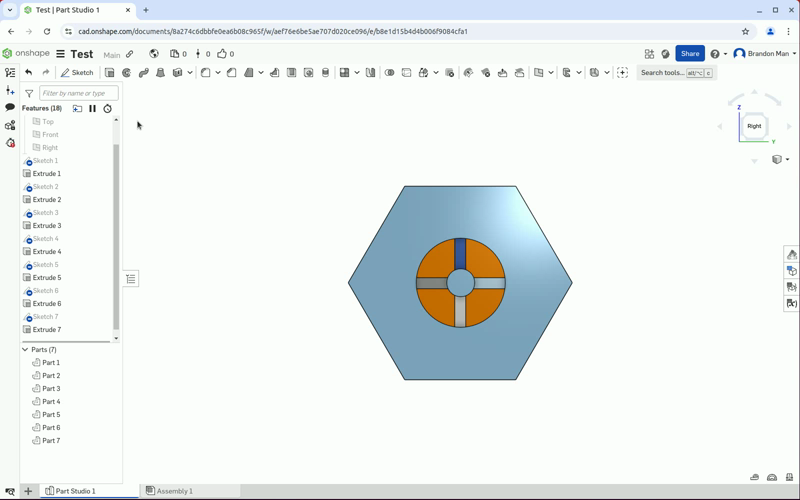
key(shift+h)
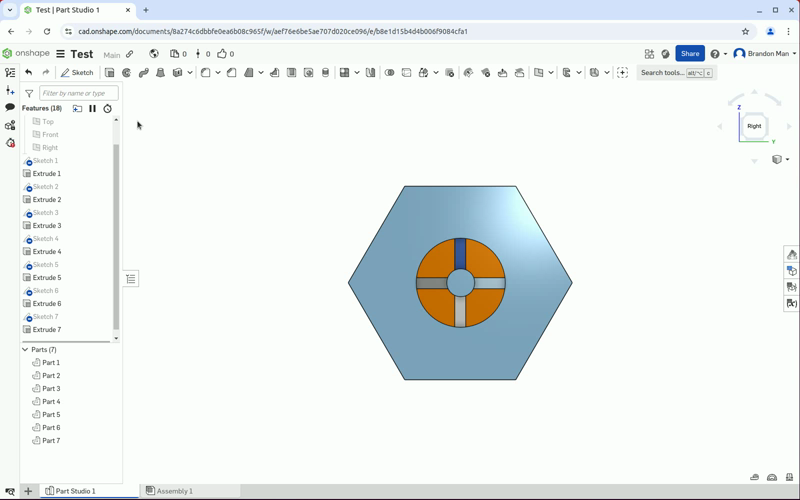
key(shift+h)
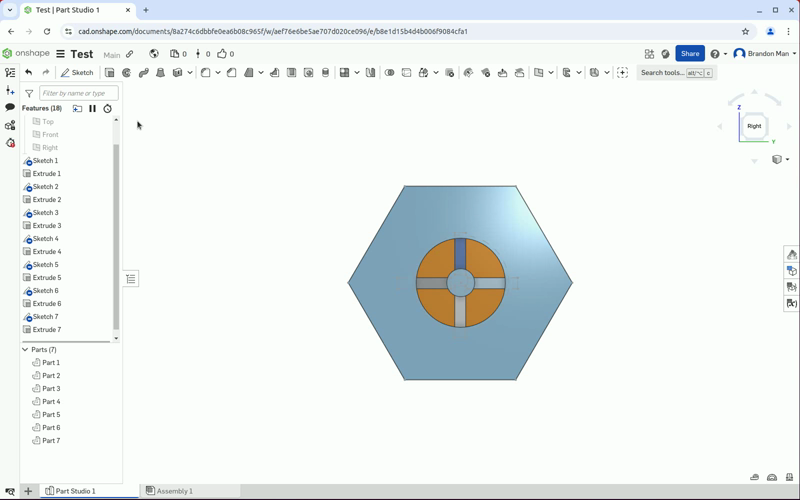
key(shift+7)
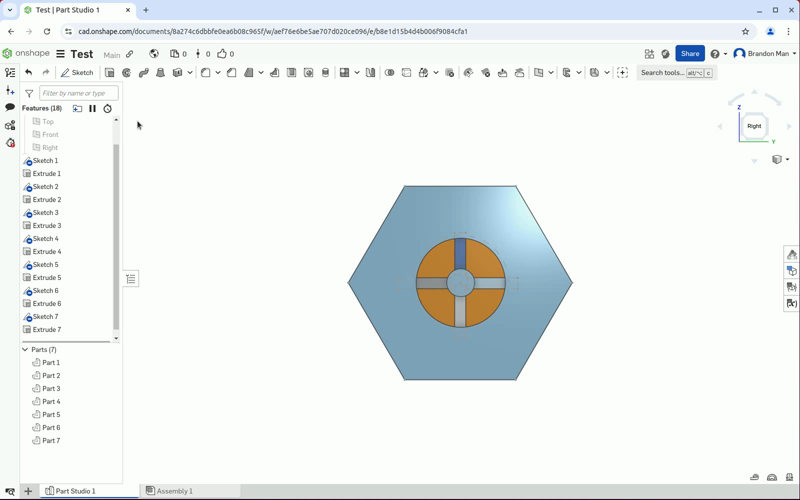
key(right, 2)
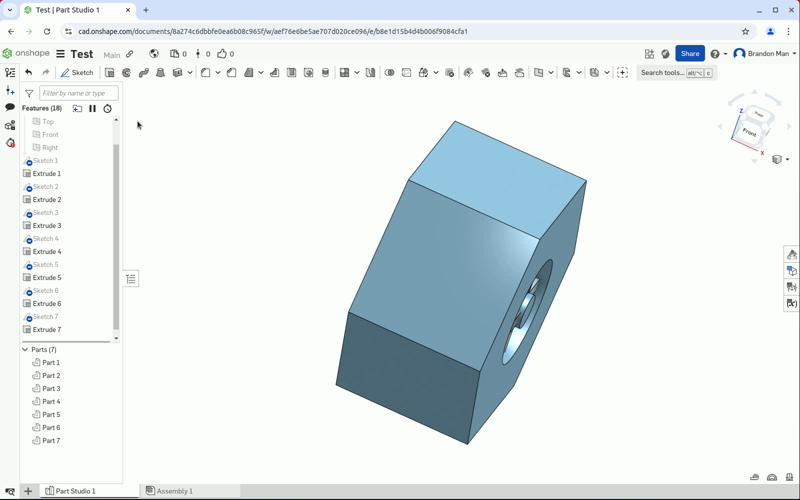
key(down, 2)
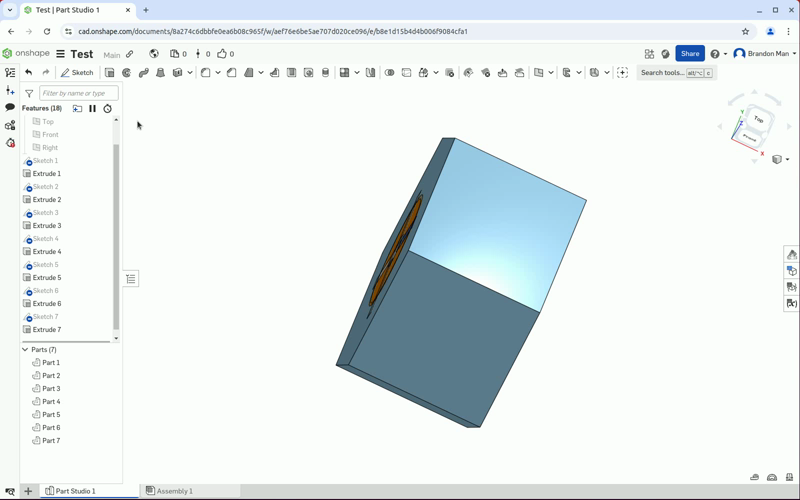
key(up, 2)
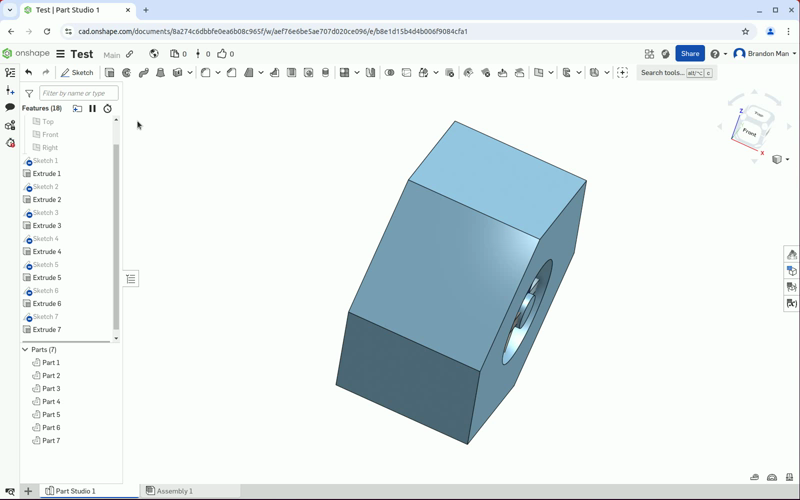
key(left, 2)
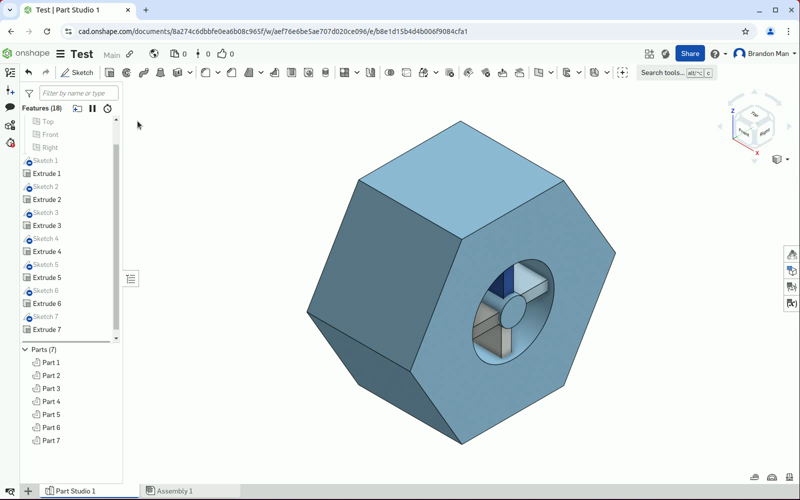
mouse_move(69, 163)
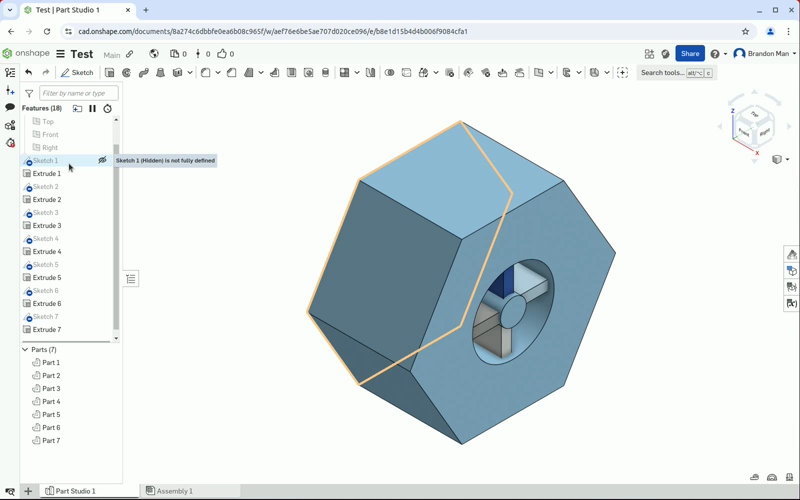
click(69, 163)